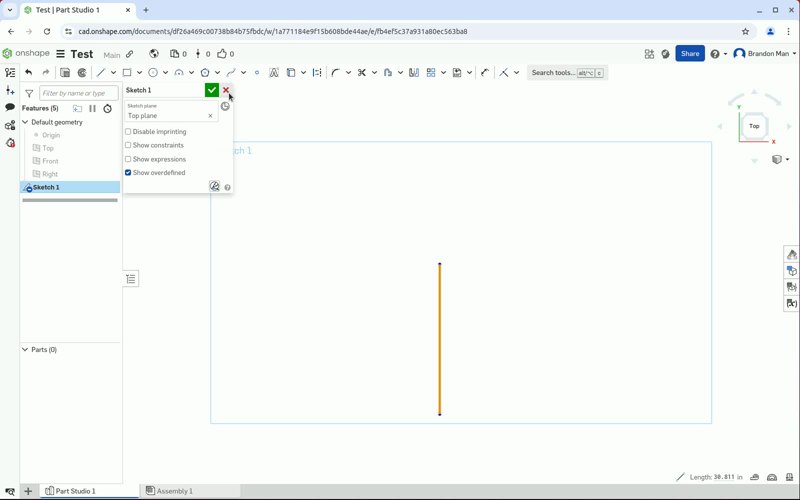
key(shift+h)
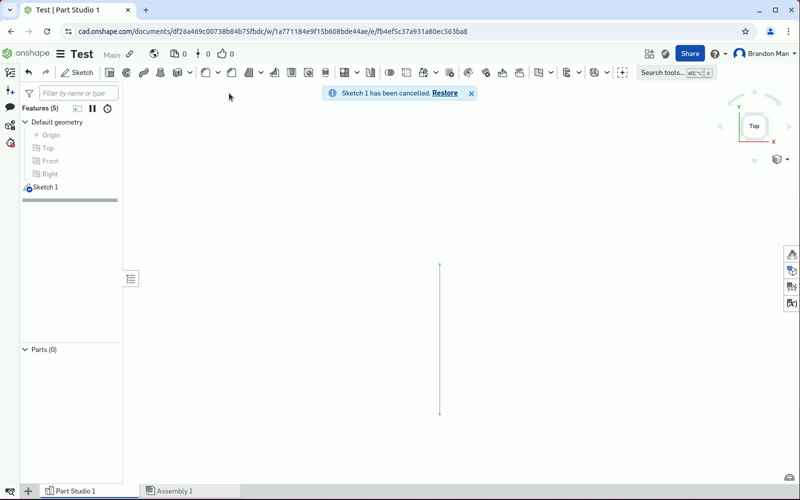
key(shift+s)
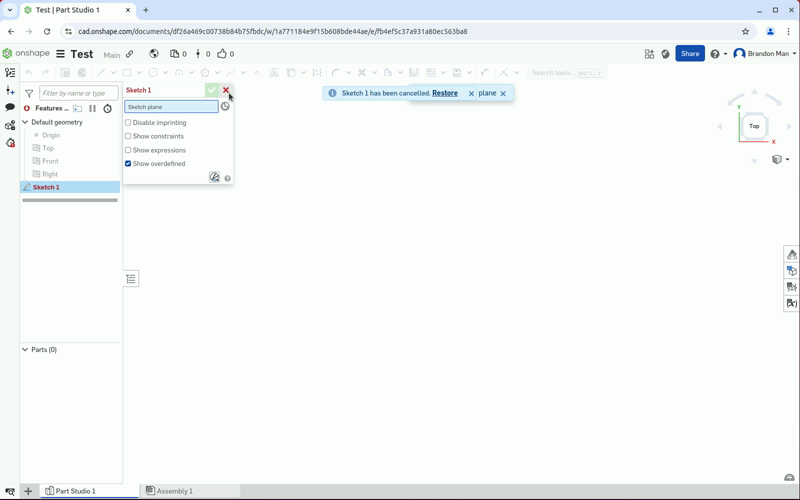
mouse_move(73, 150)
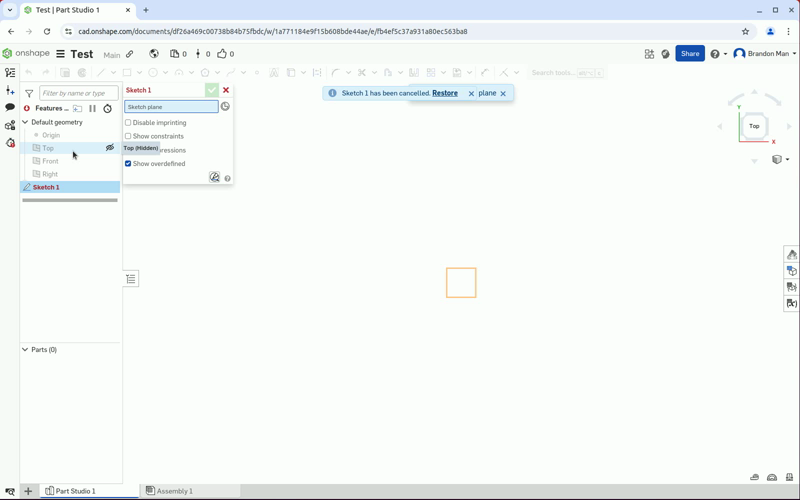
click(73, 150)
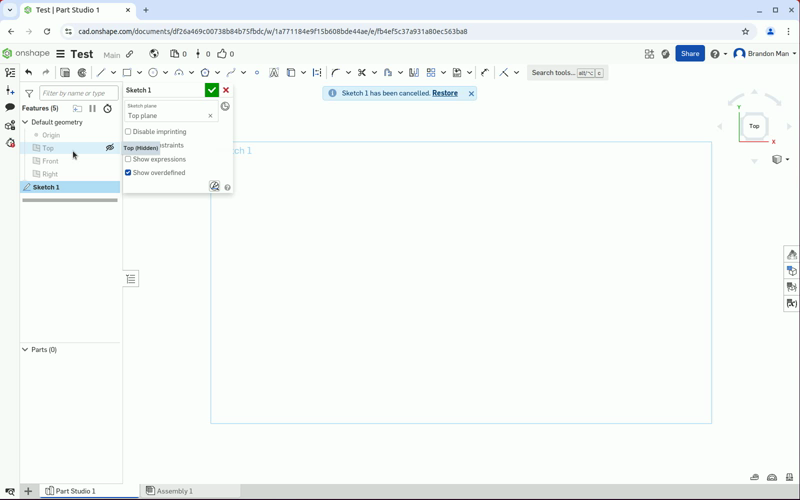
mouse_move(73, 352)
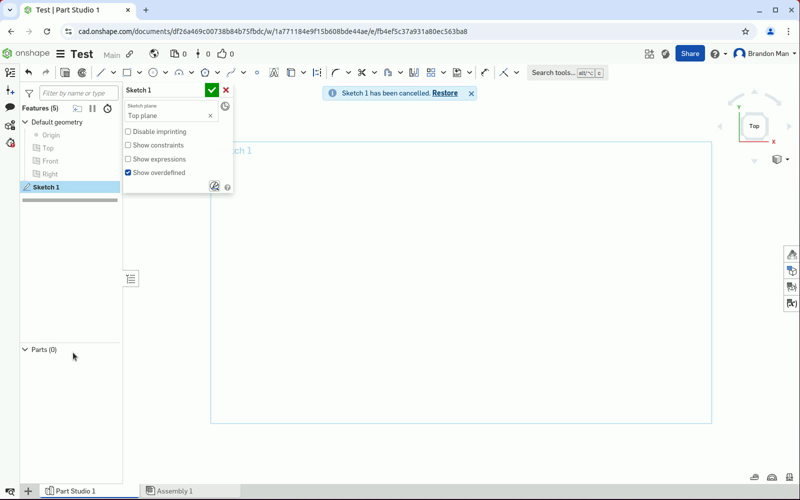
key(y)
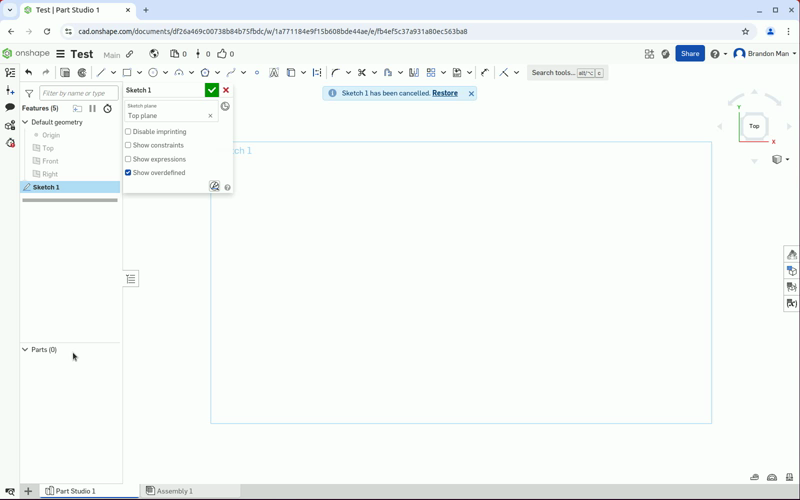
key(l)
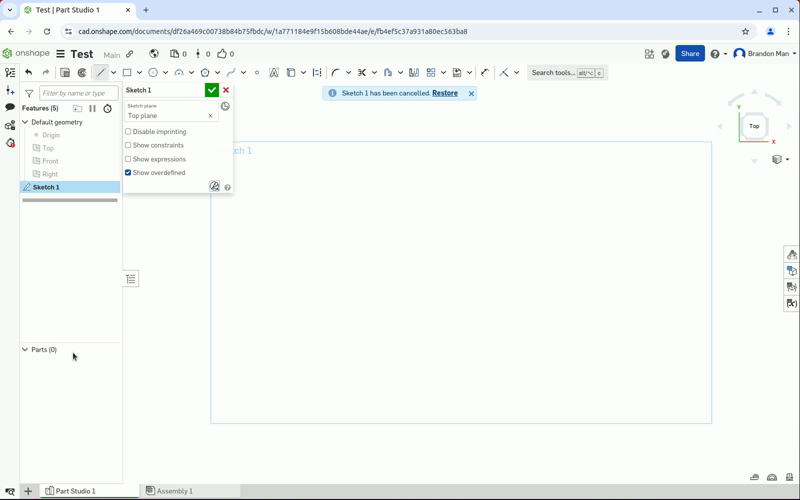
key_down(shift)
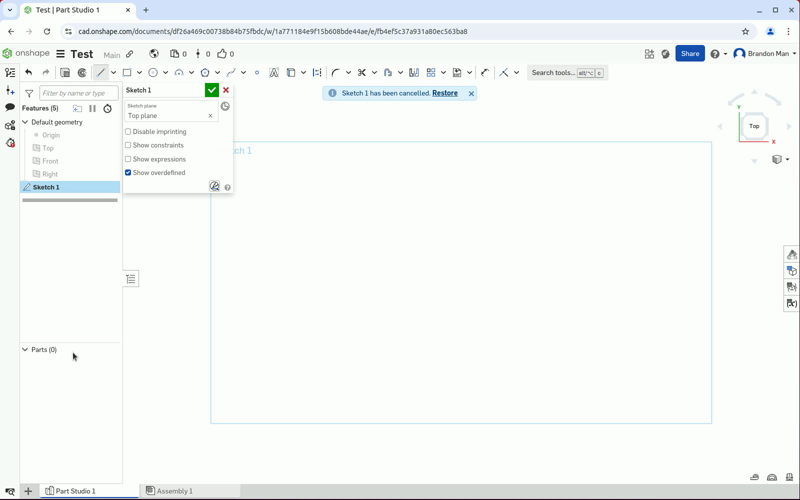
mouse_move(348, 236)
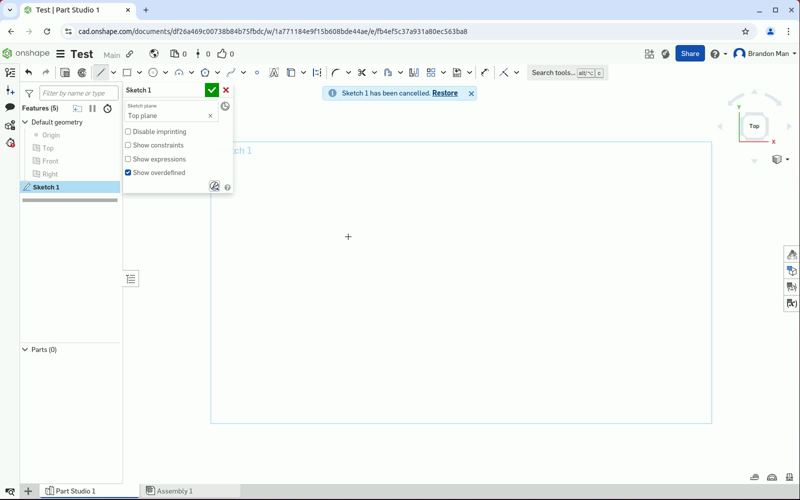
click(348, 236)
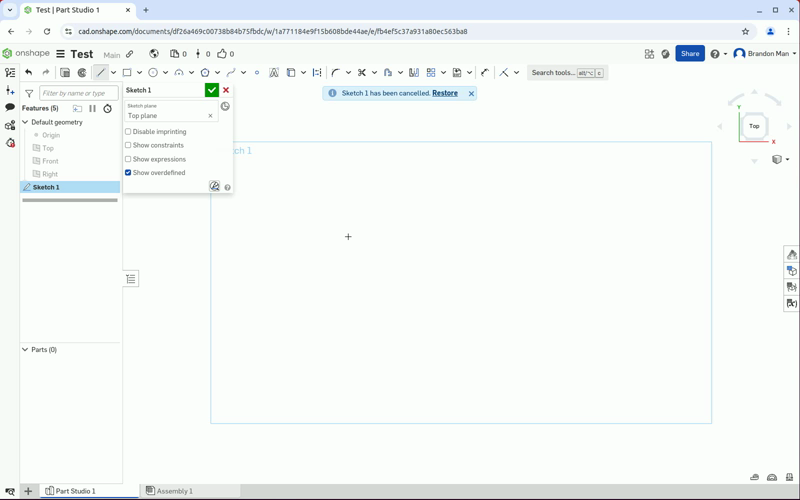
key_up(shift)
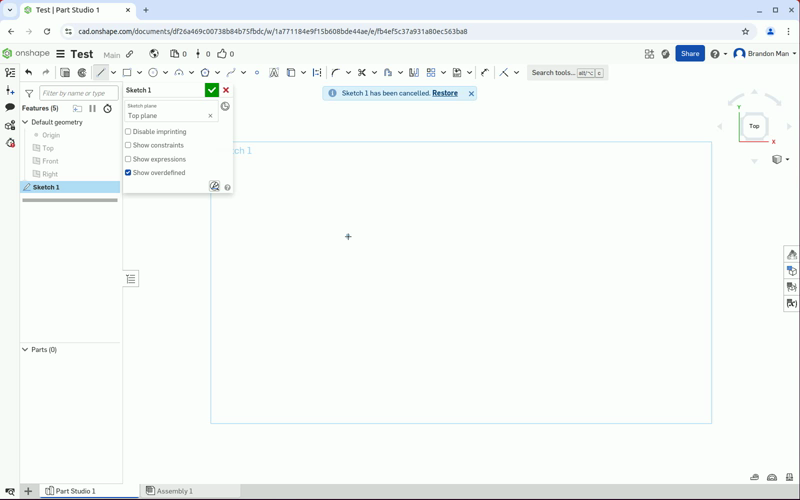
key_down(shift)
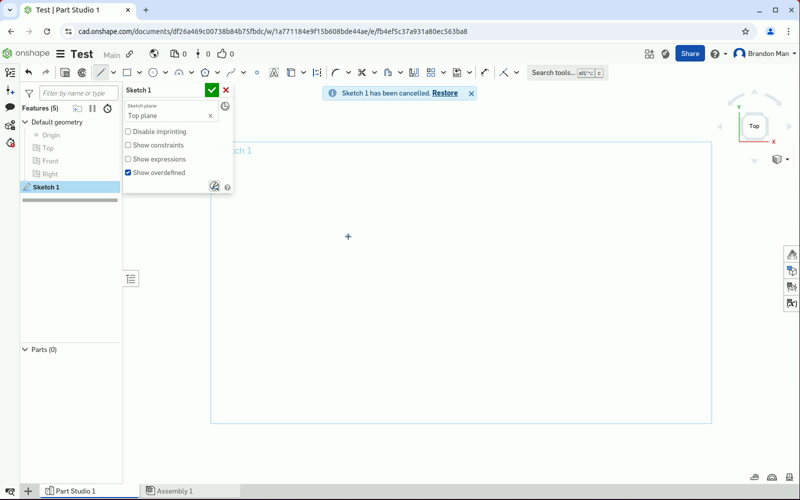
mouse_move(378, 236)
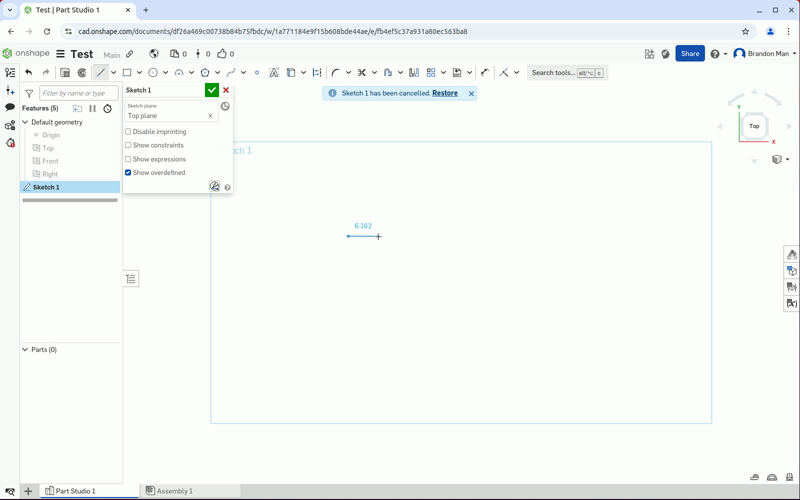
mouse_move(359, 245)
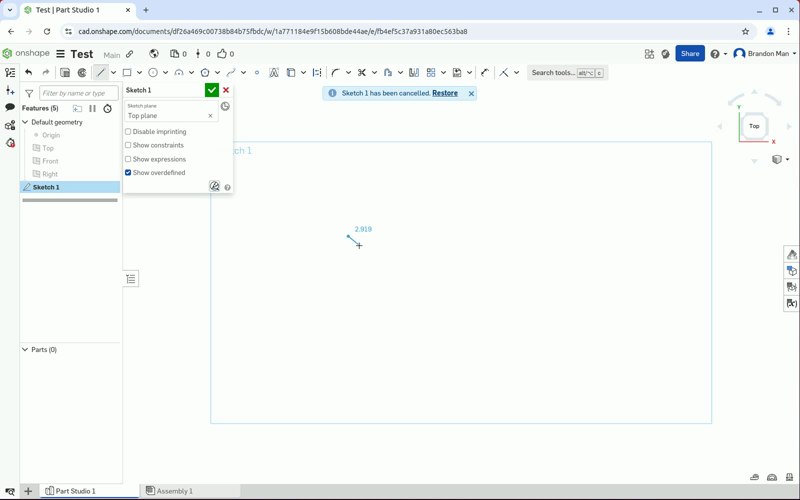
click(359, 245)
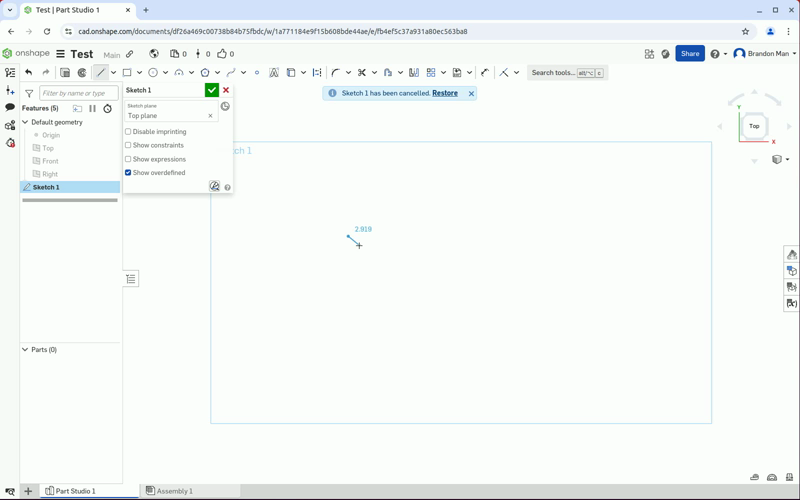
key_up(shift)
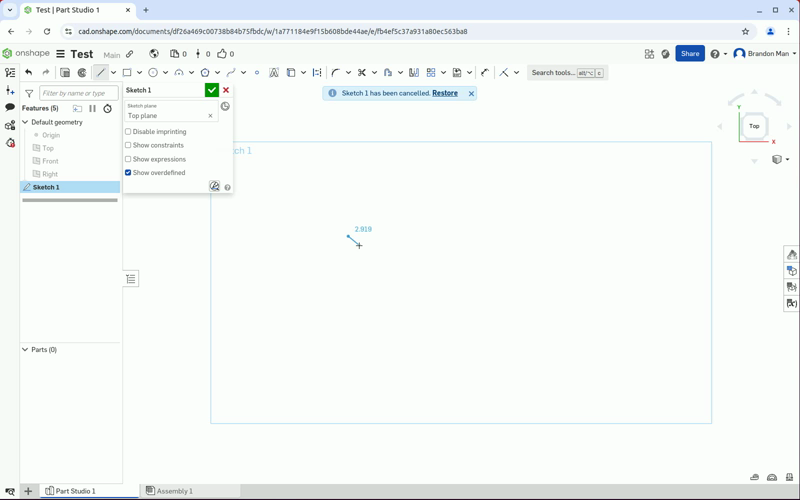
key_down(shift)
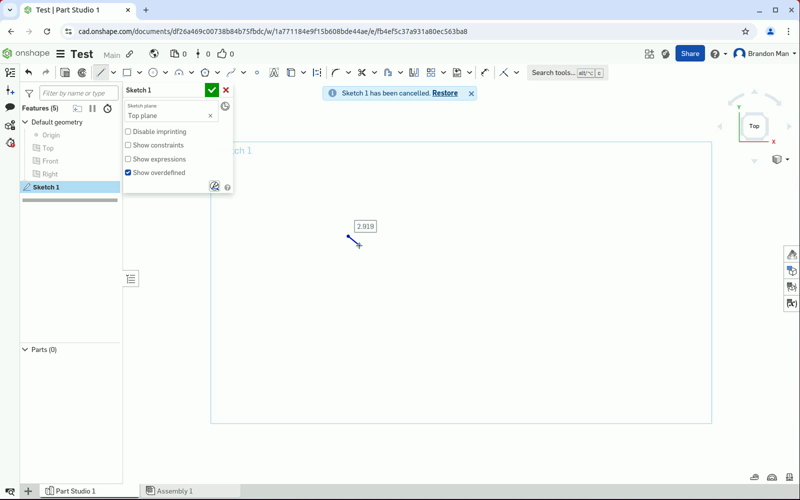
mouse_move(389, 245)
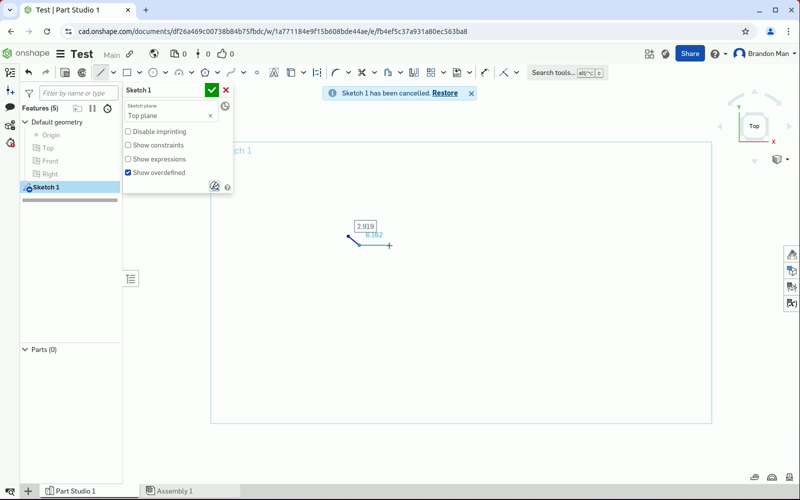
mouse_move(363, 236)
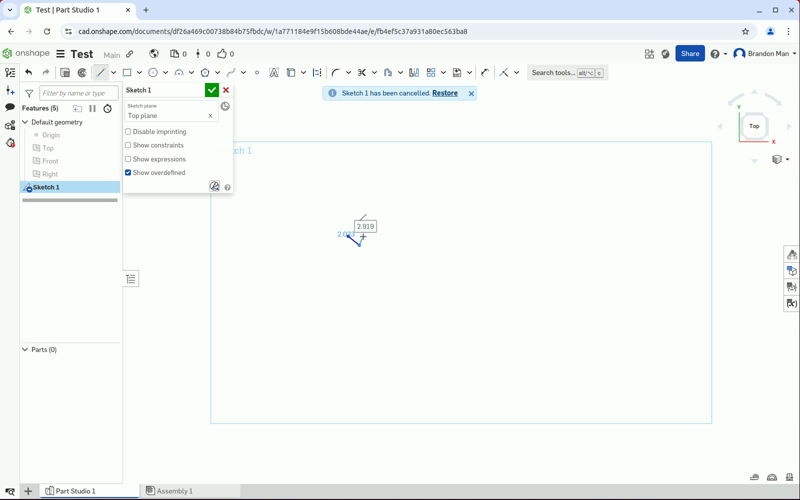
click(363, 236)
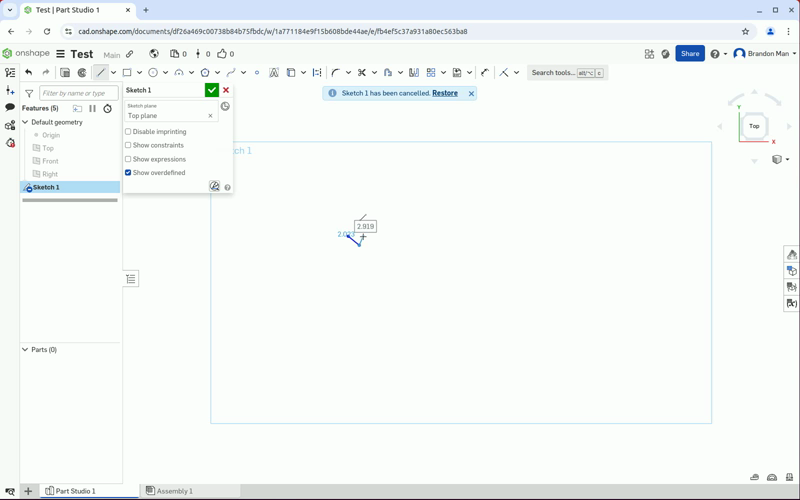
key_up(shift)
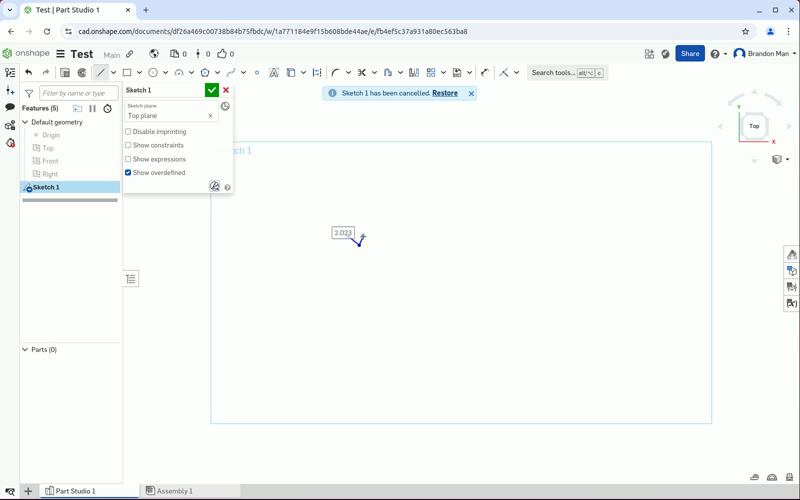
mouse_move(393, 236)
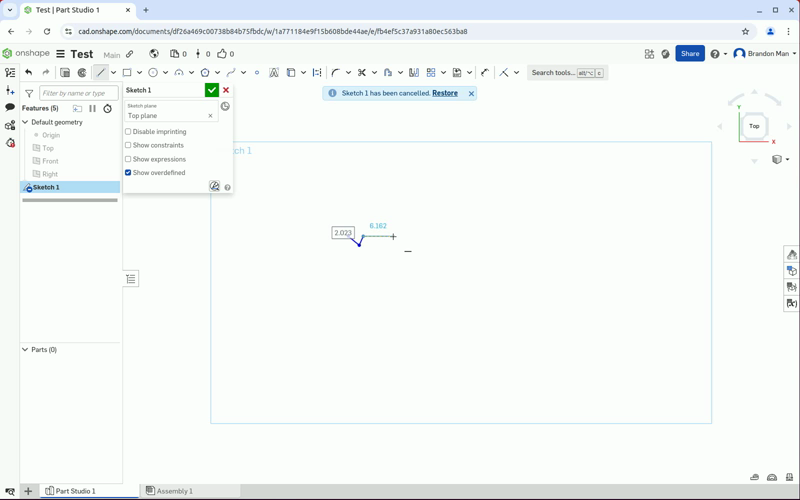
key_down(shift)
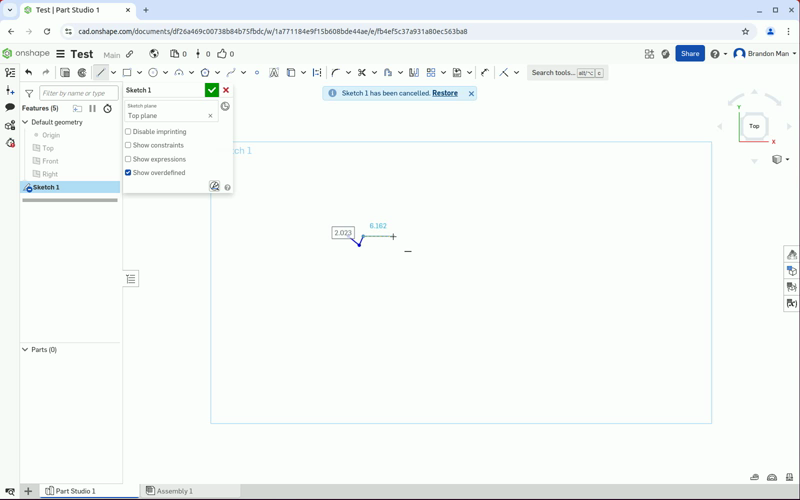
mouse_move(348, 236)
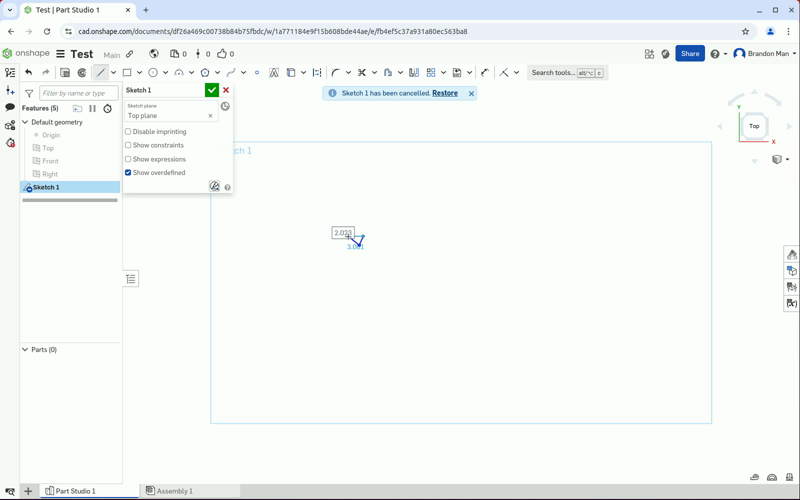
key_up(shift)
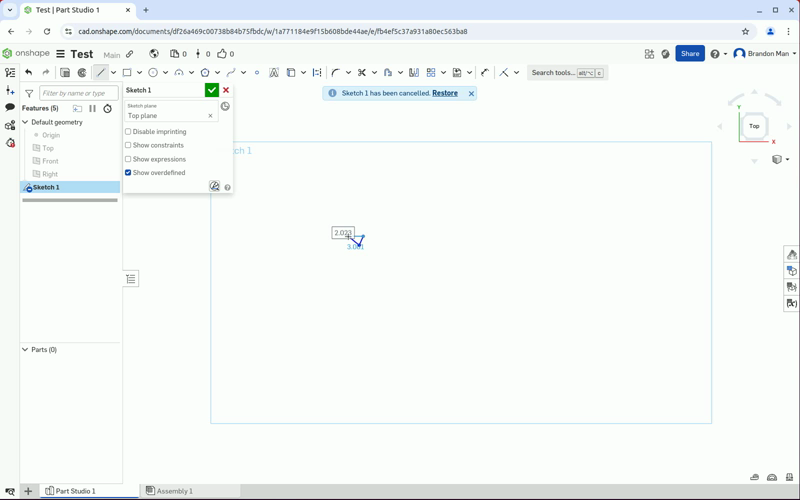
click(348, 236)
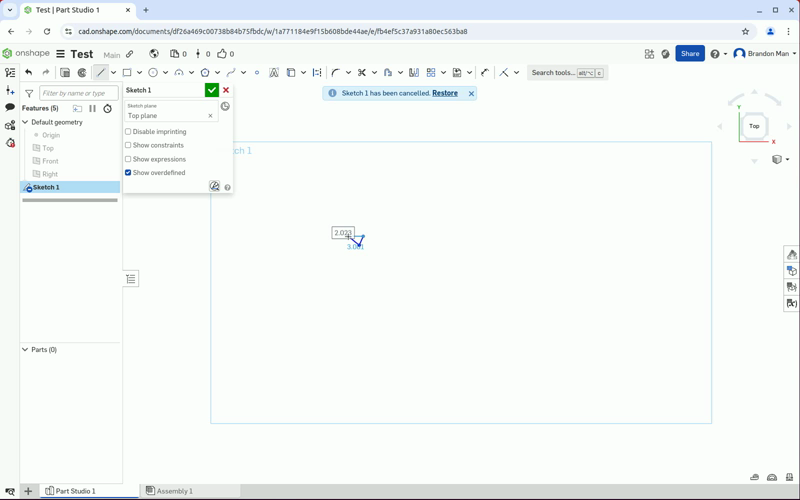
key(esc)
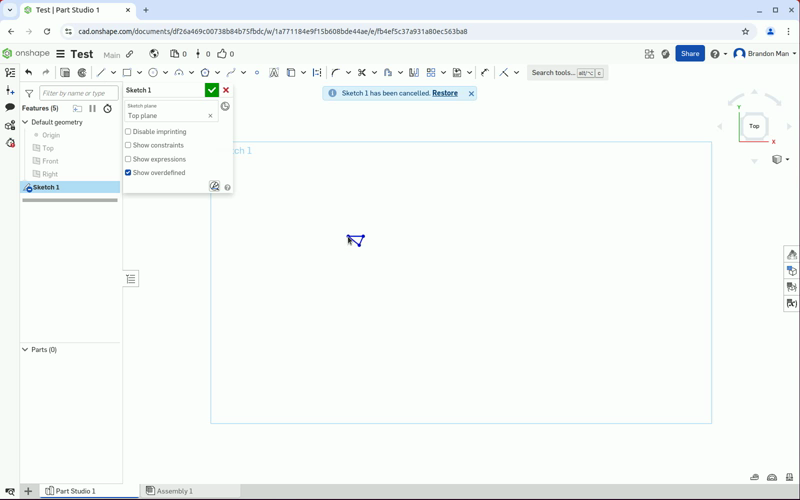
mouse_move(352, 237)
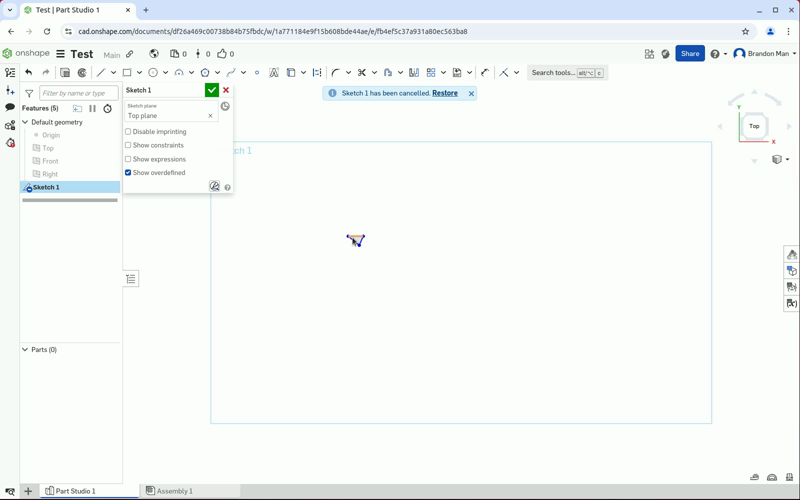
scroll(6)
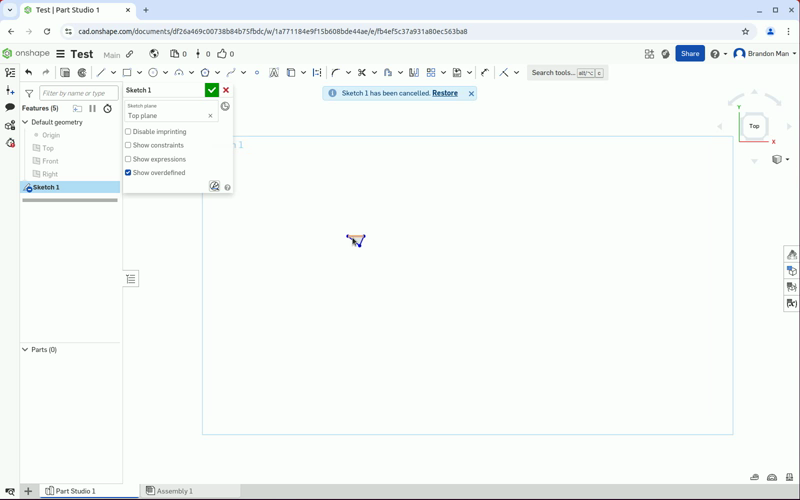
scroll(6)
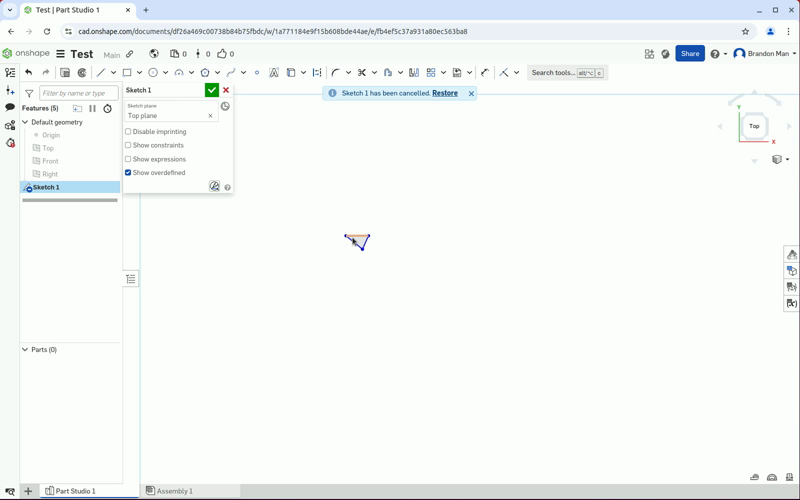
scroll(6)
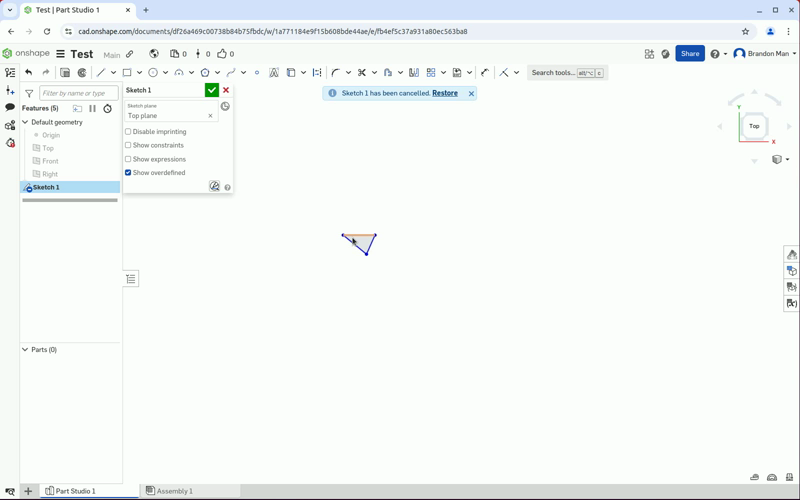
scroll(6)
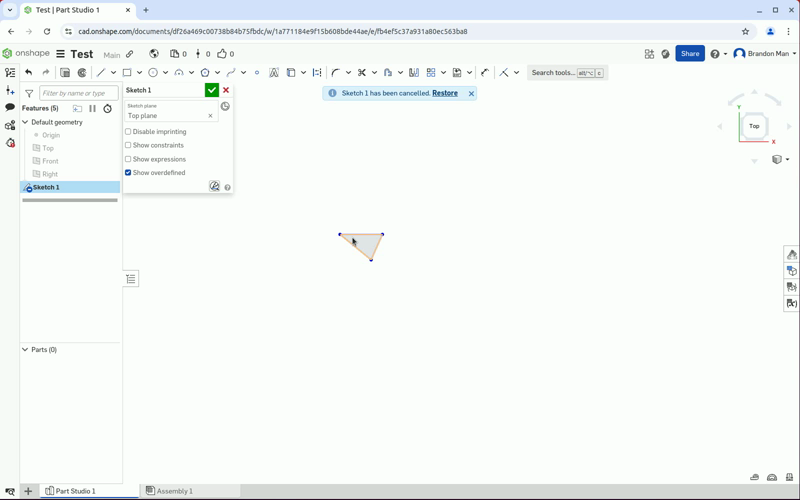
scroll(6)
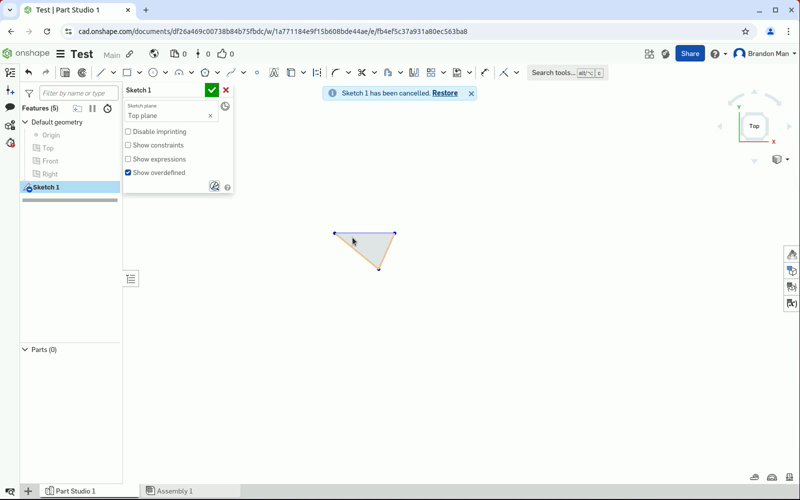
scroll(6)
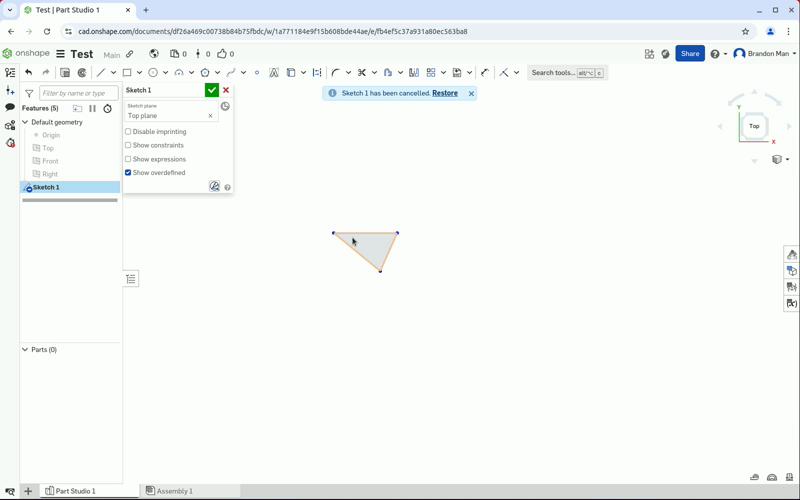
scroll(6)
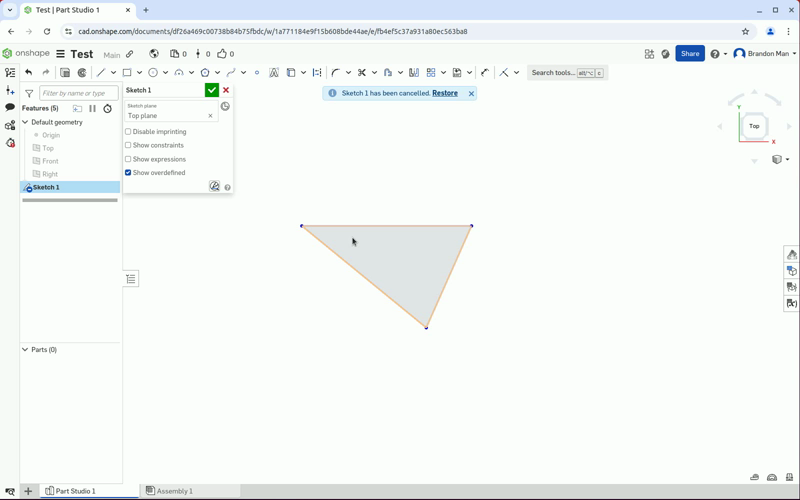
click(352, 237)
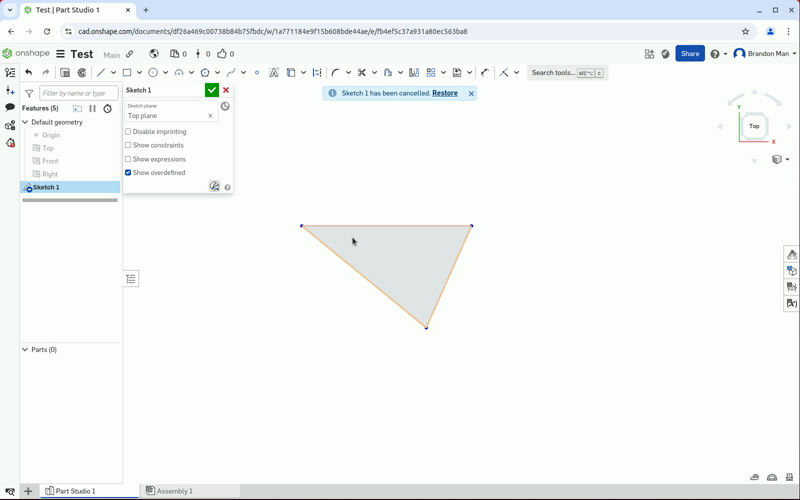
scroll(-6)
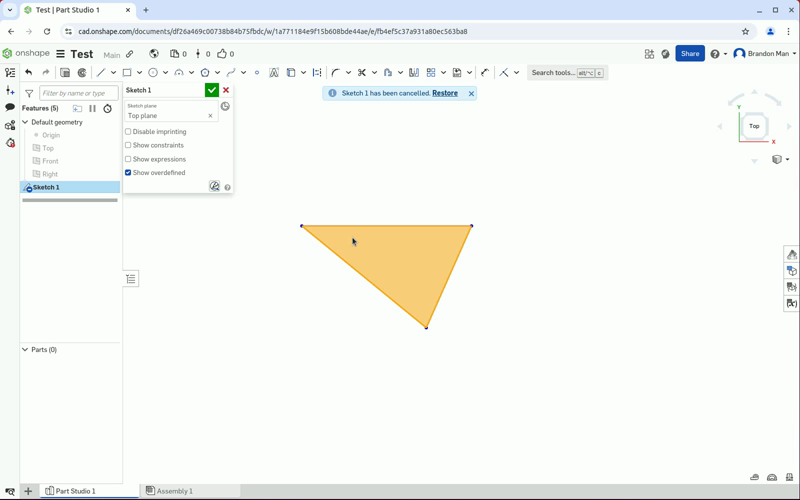
scroll(-6)
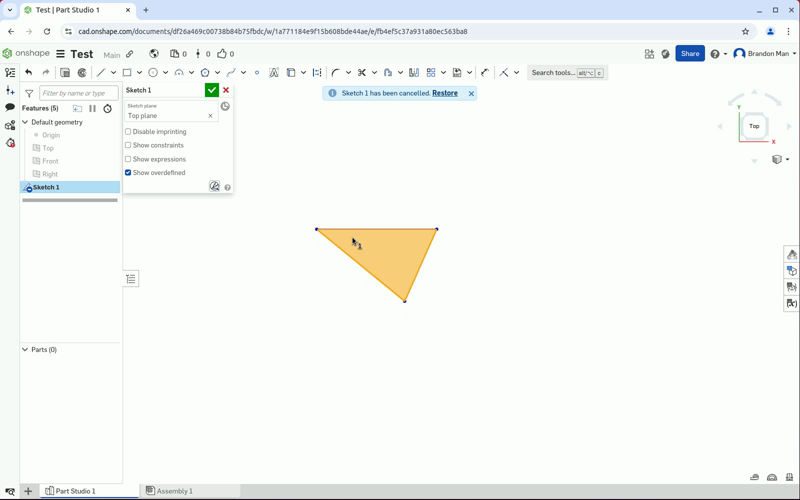
scroll(-6)
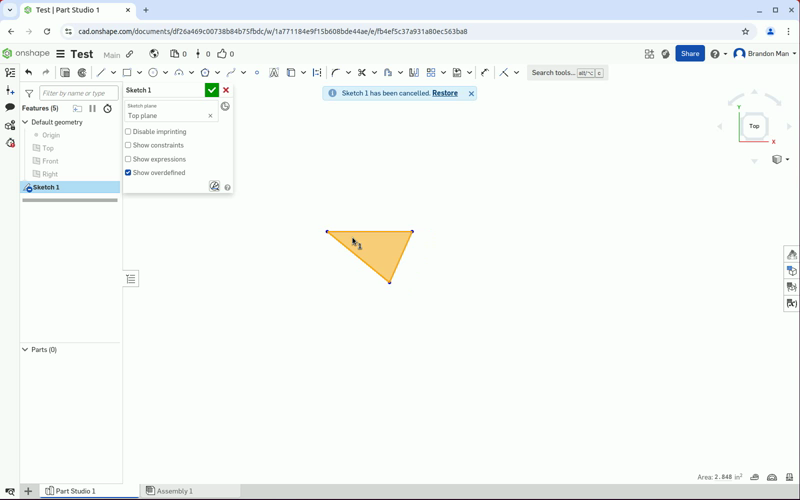
scroll(-6)
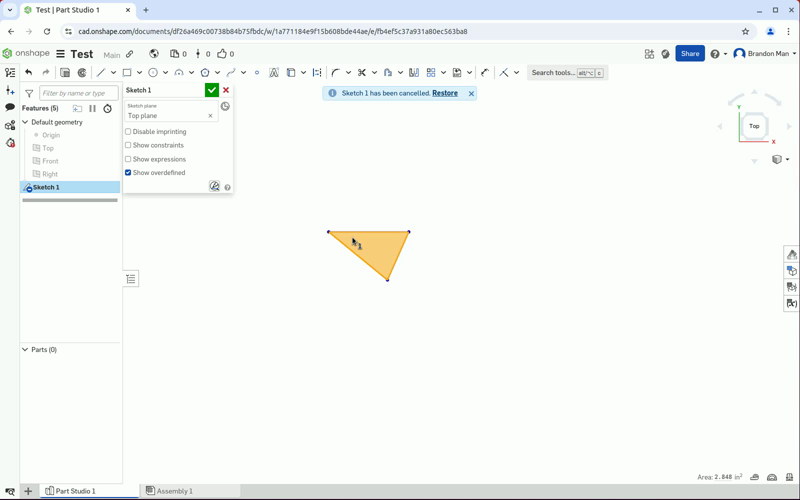
scroll(-6)
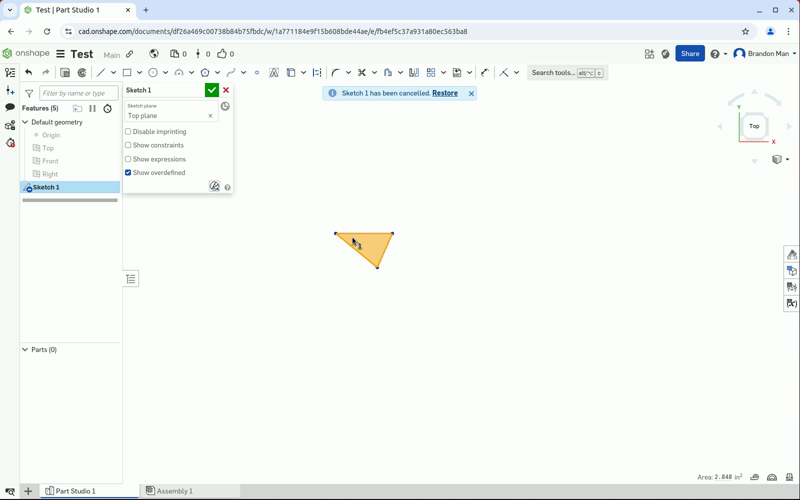
scroll(-6)
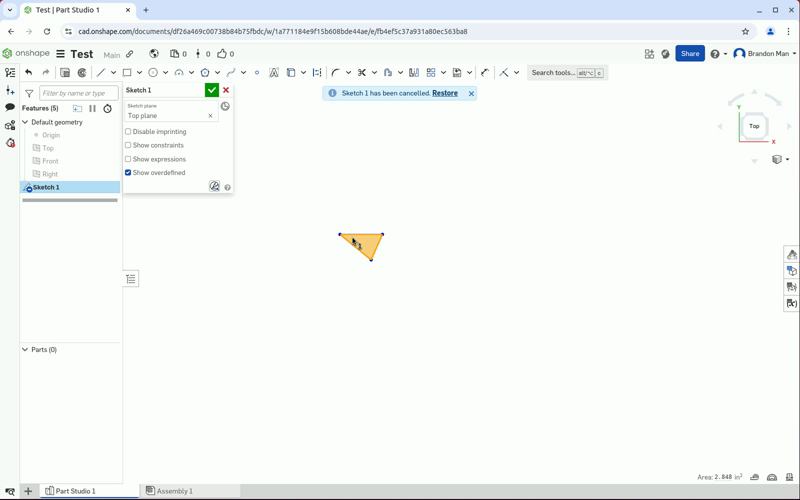
scroll(-6)
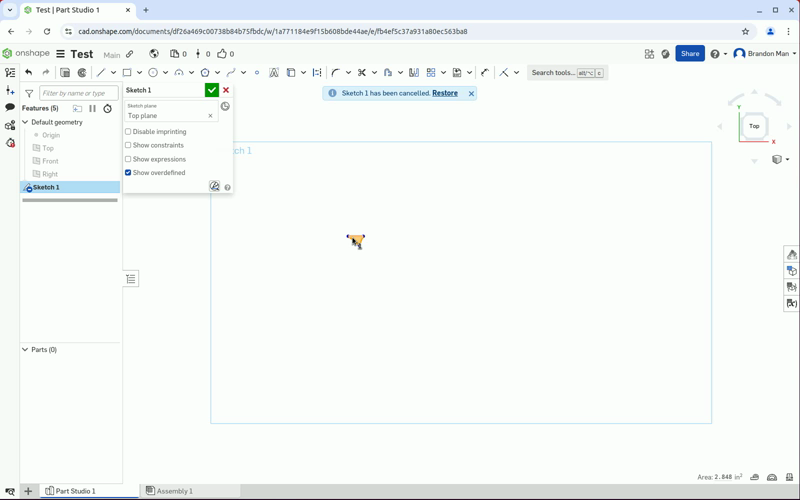
mouse_move(73, 352)
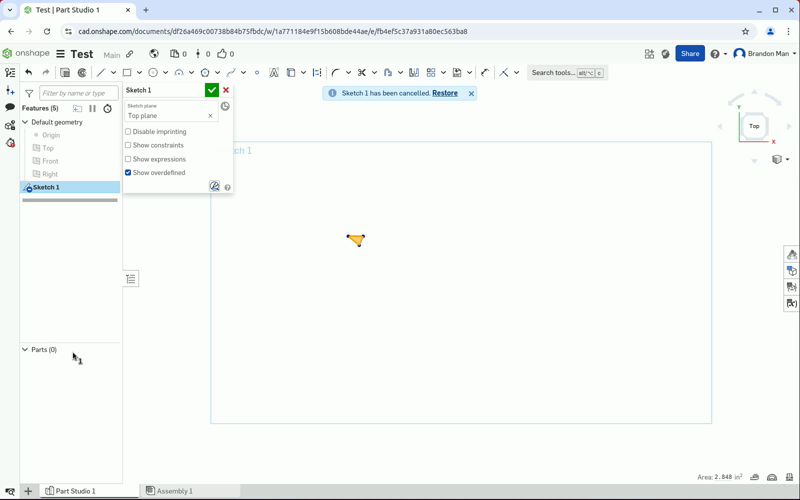
key(shift+y)
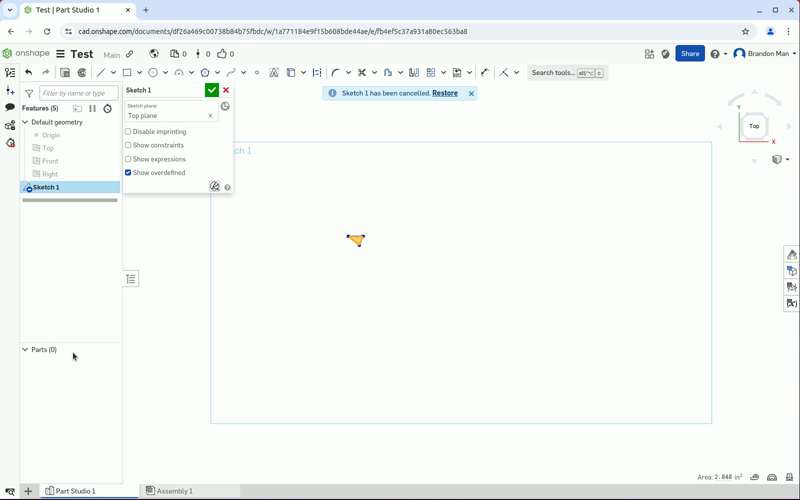
key(shift+e)
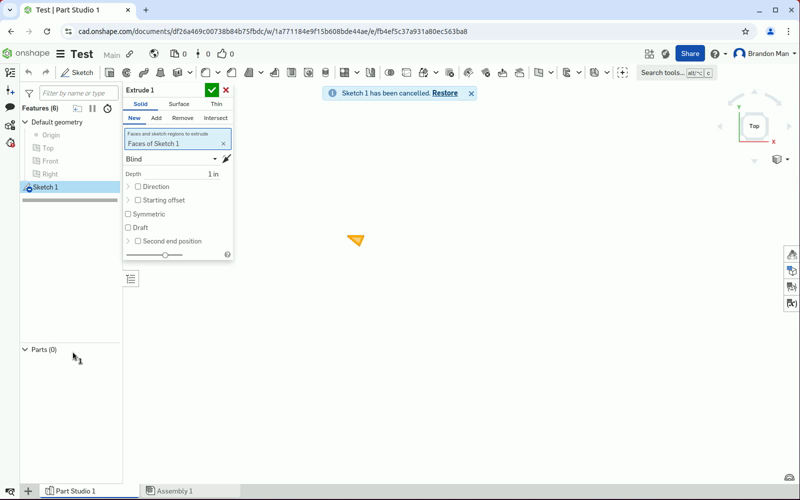
mouse_move(143, 106)
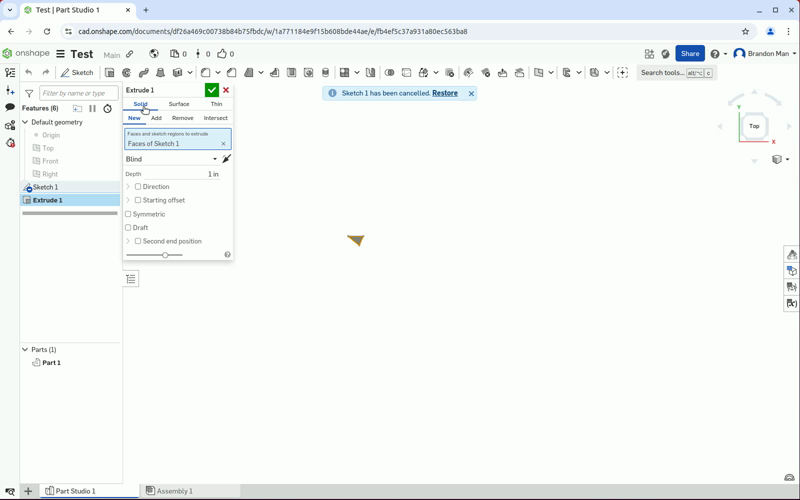
click(143, 106)
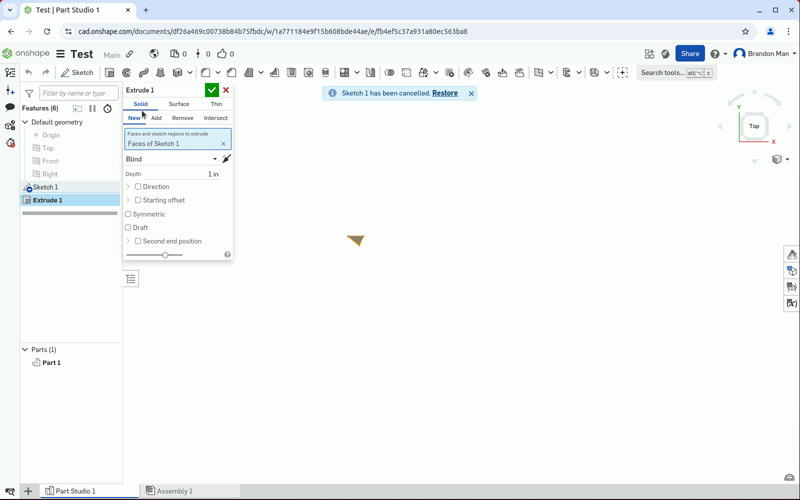
mouse_move(137, 120)
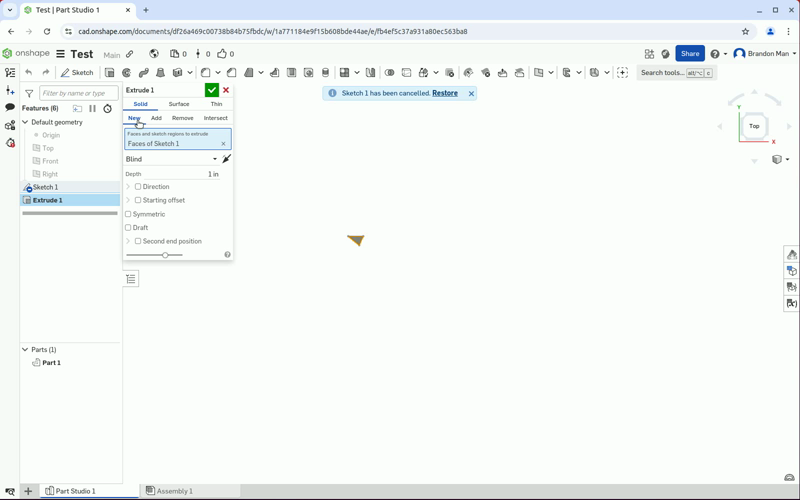
click(137, 120)
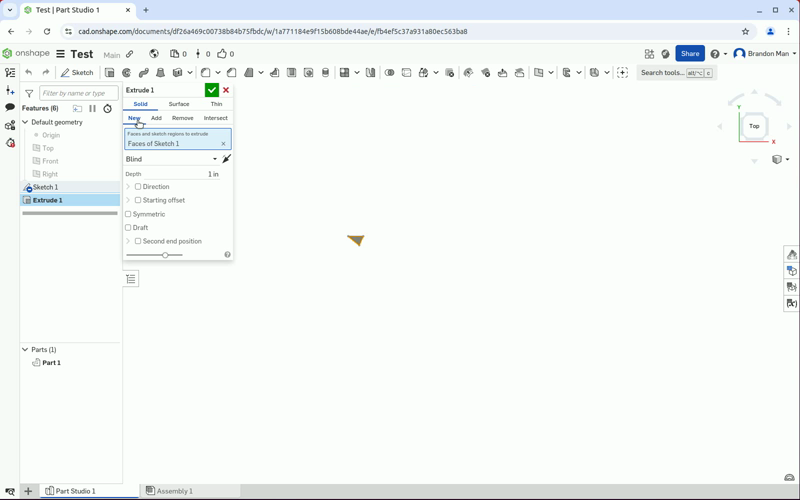
key(tab, 4)
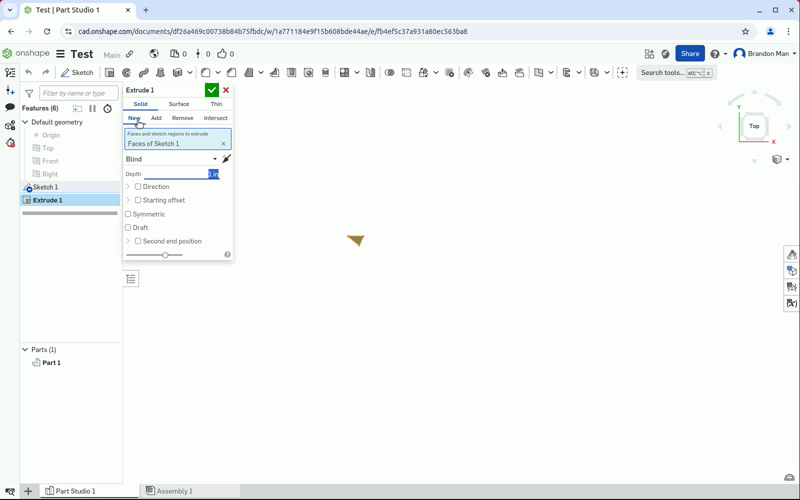
text(5.055)
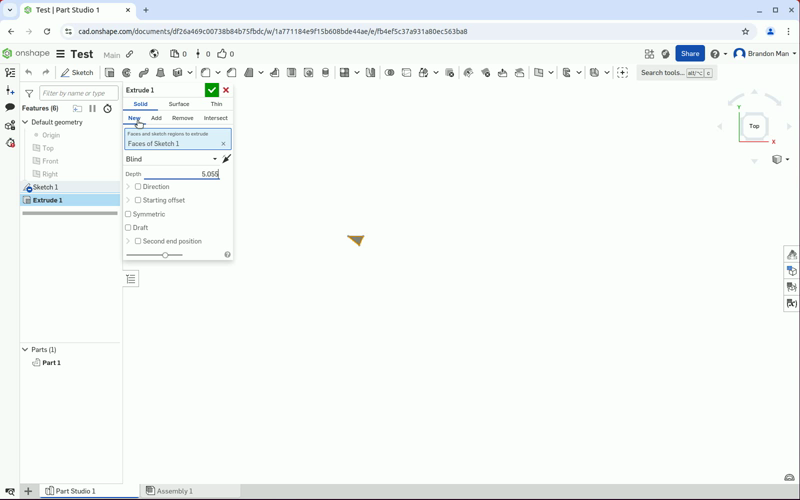
key(enter)
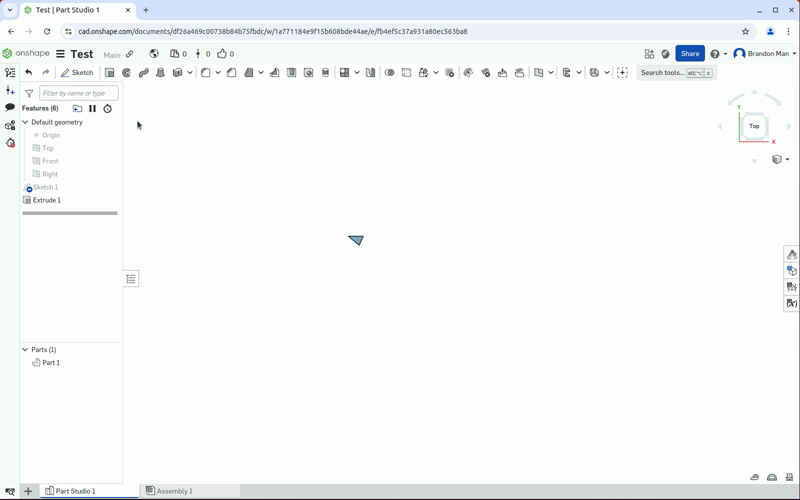
key(shift+h)
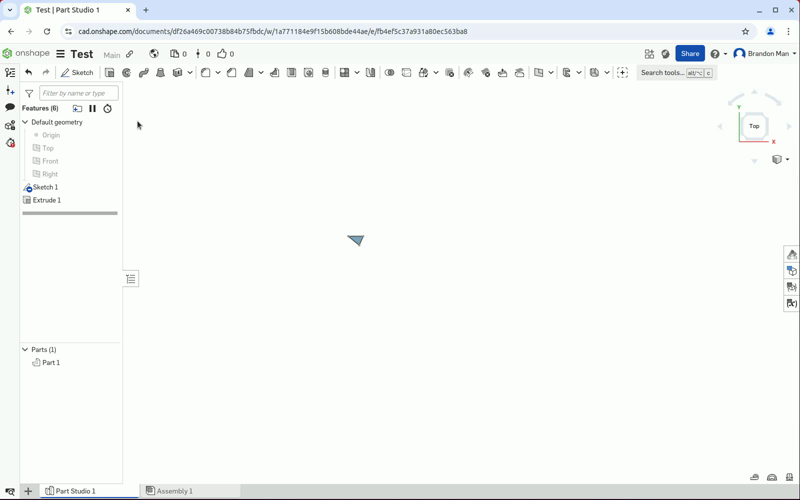
key(shift+h)
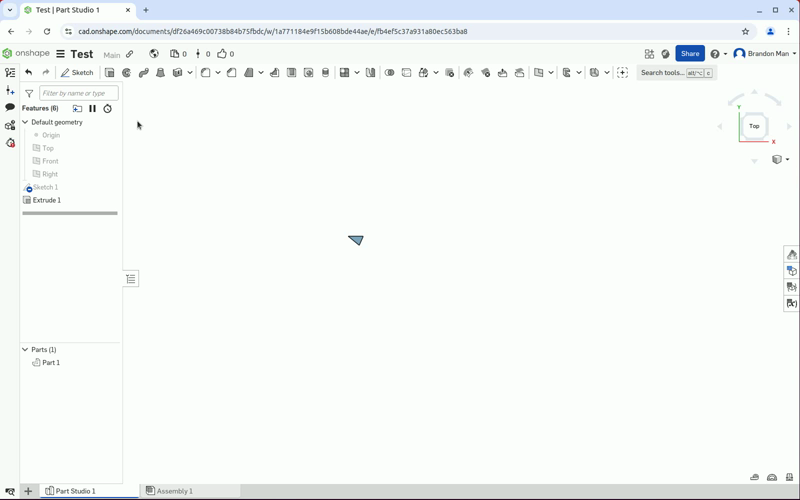
mouse_move(73, 189)
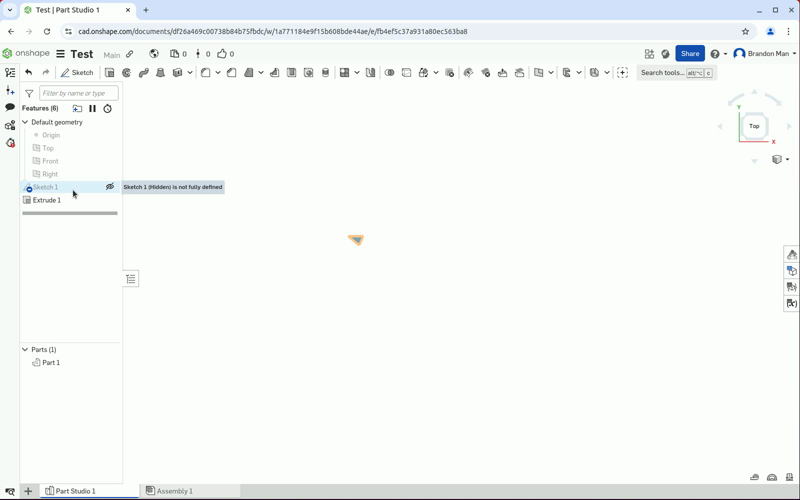
click(73, 189)
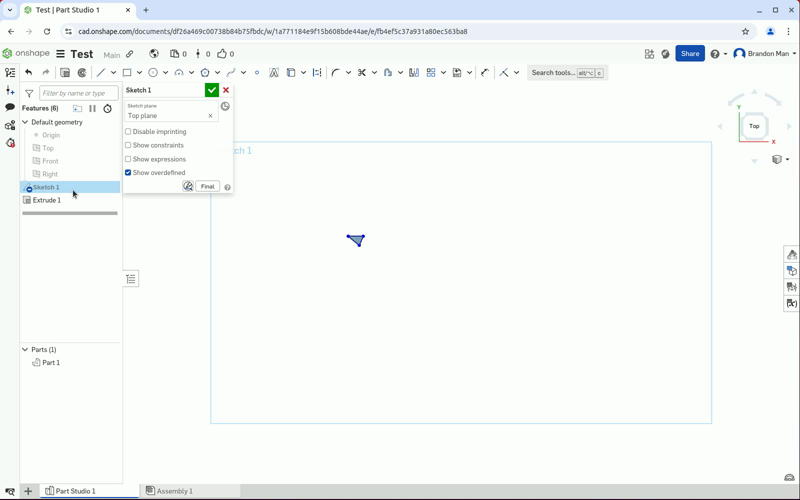
mouse_move(229, 92)
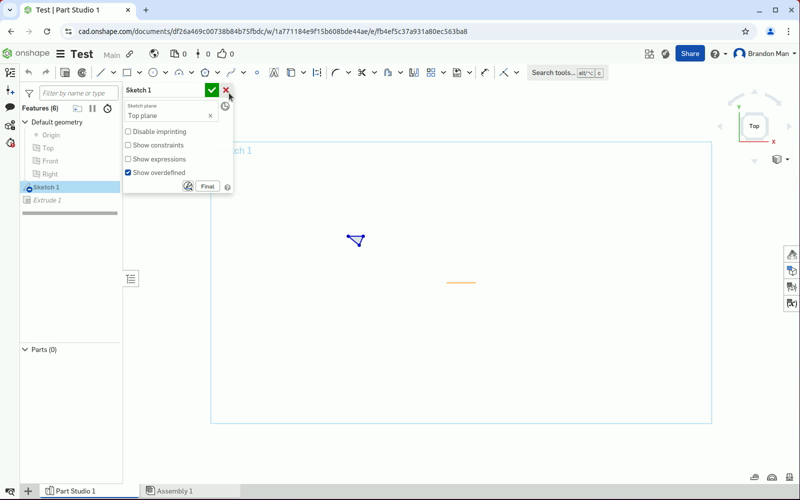
click(229, 92)
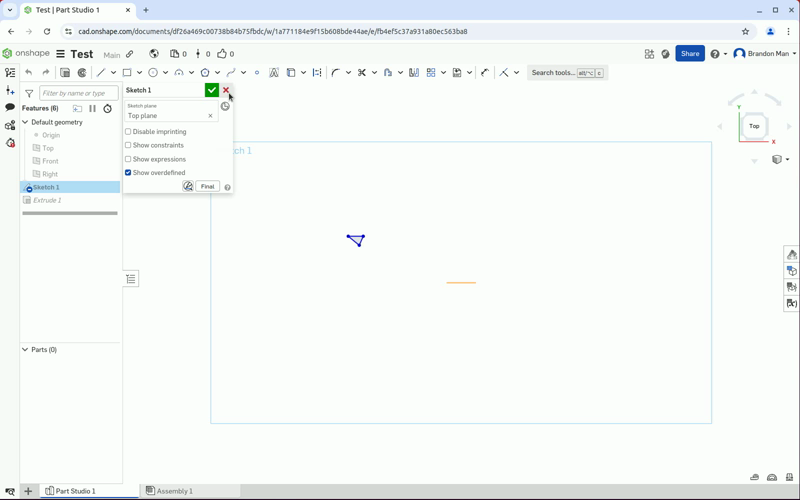
key(shift+s)
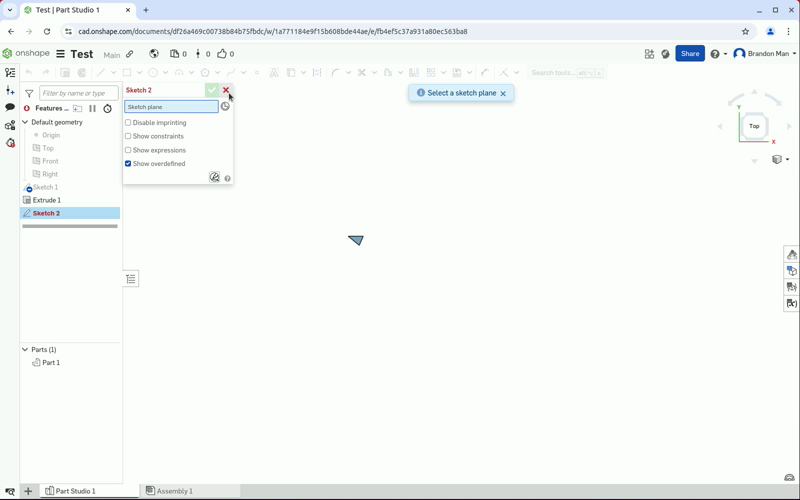
mouse_move(73, 150)
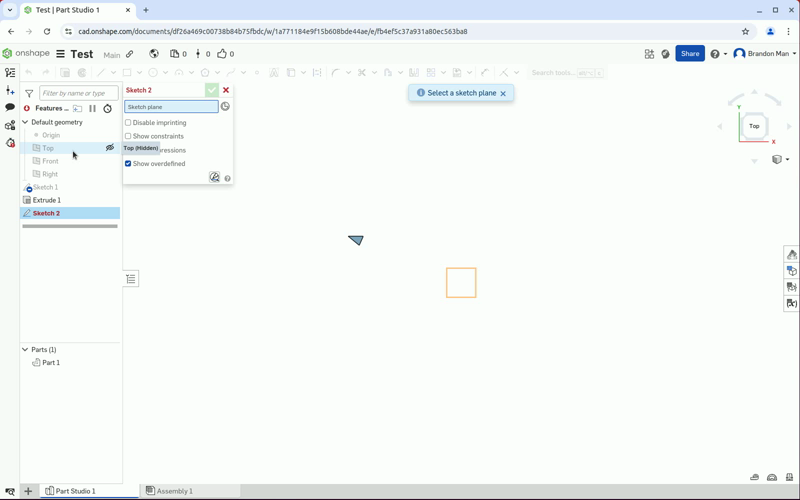
click(73, 150)
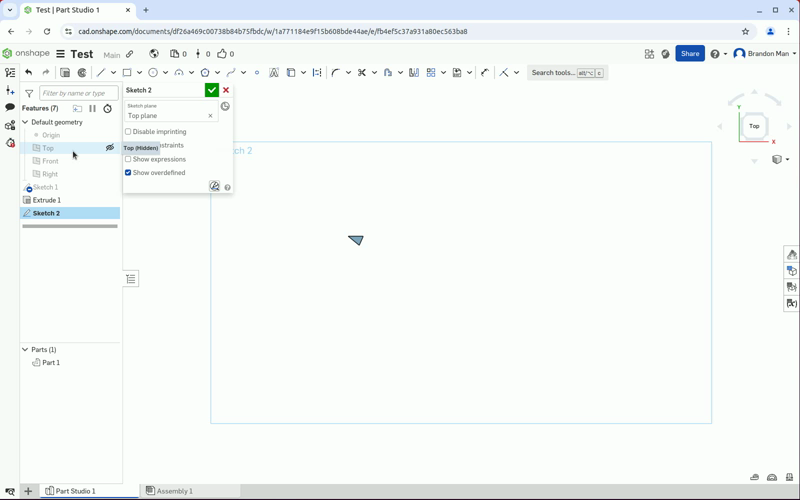
mouse_move(73, 352)
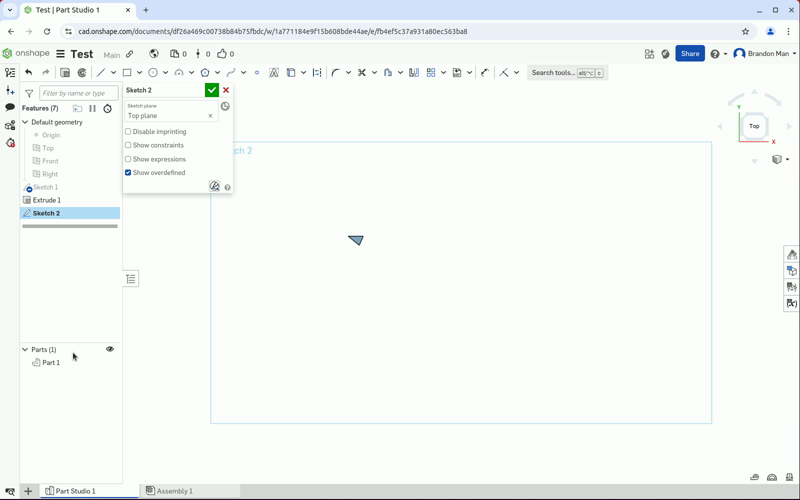
key(y)
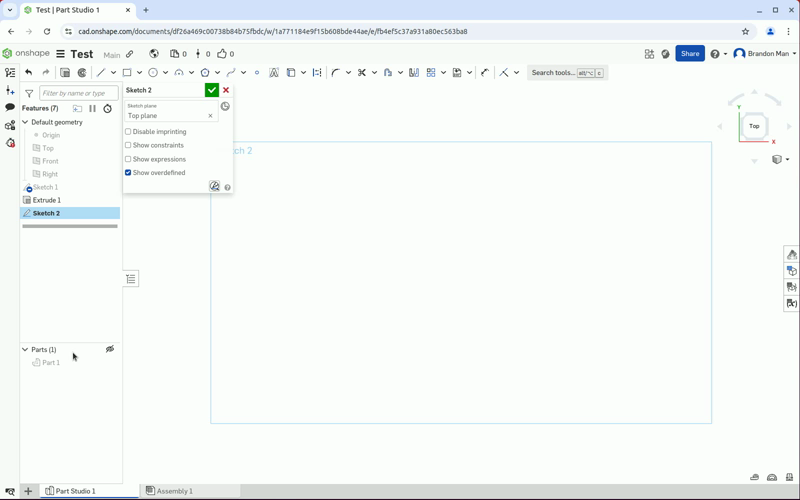
key(l)
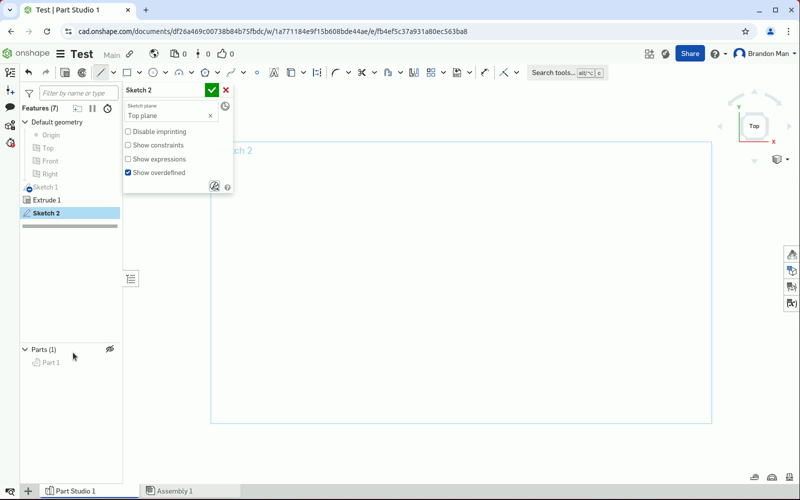
key_down(shift)
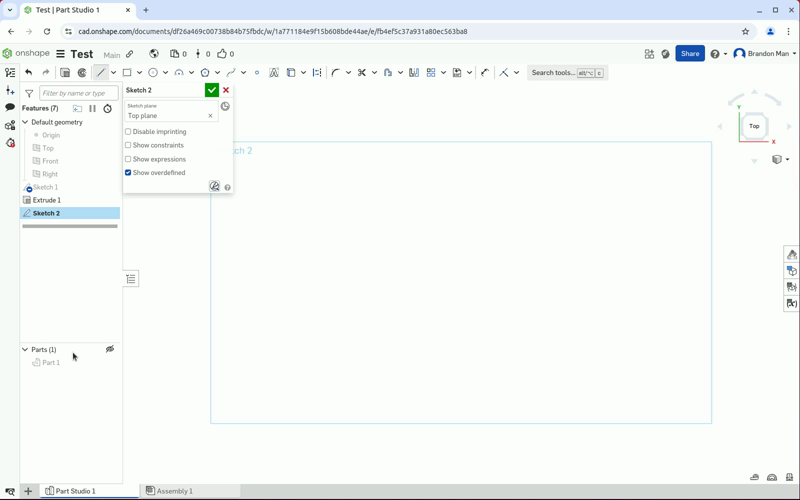
mouse_move(369, 236)
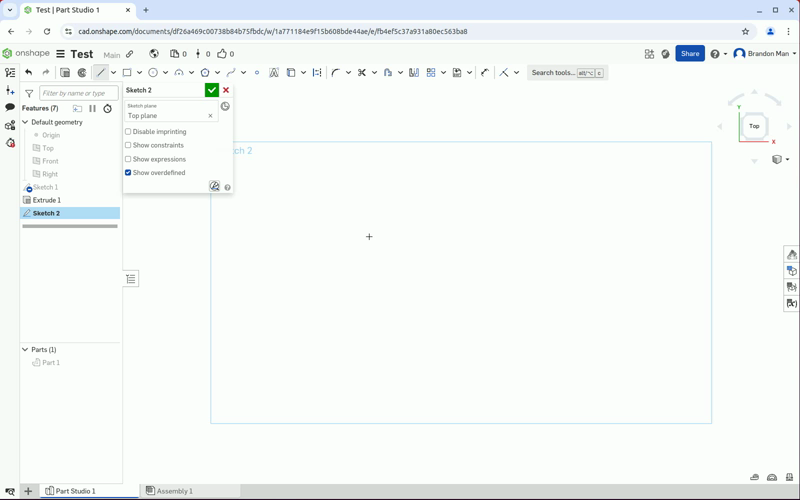
click(369, 236)
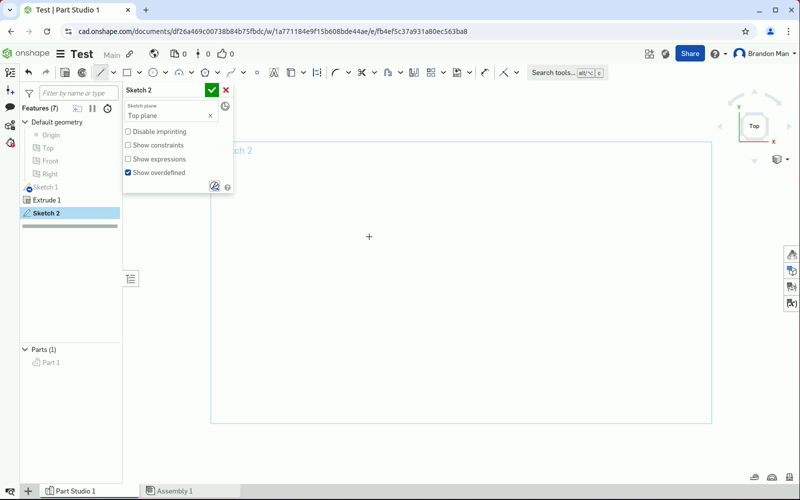
key_up(shift)
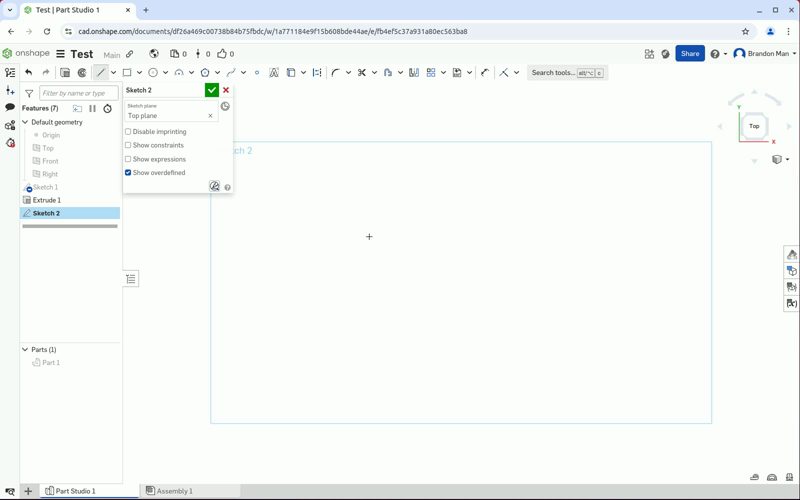
key_down(shift)
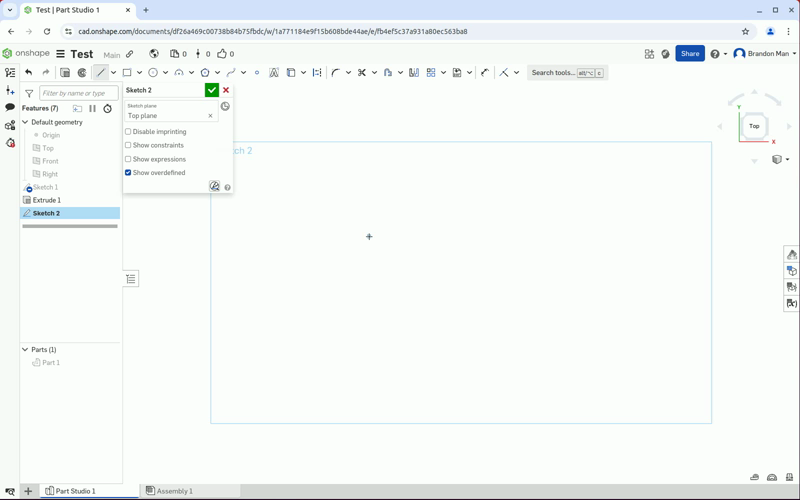
mouse_move(399, 236)
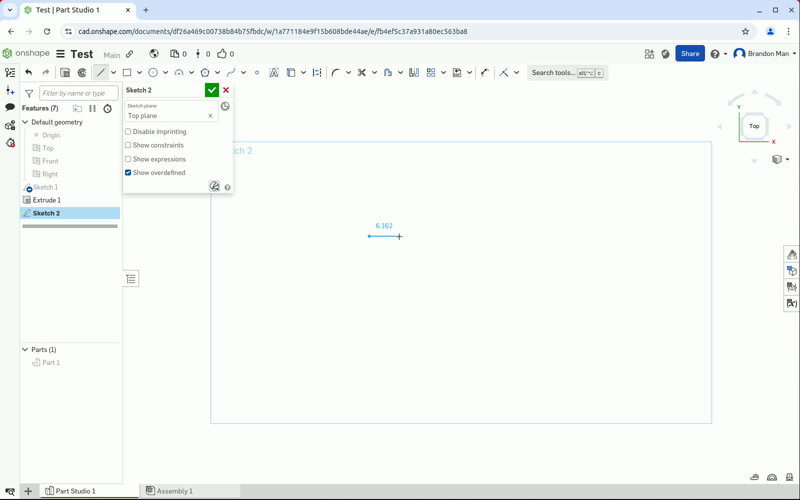
mouse_move(370, 243)
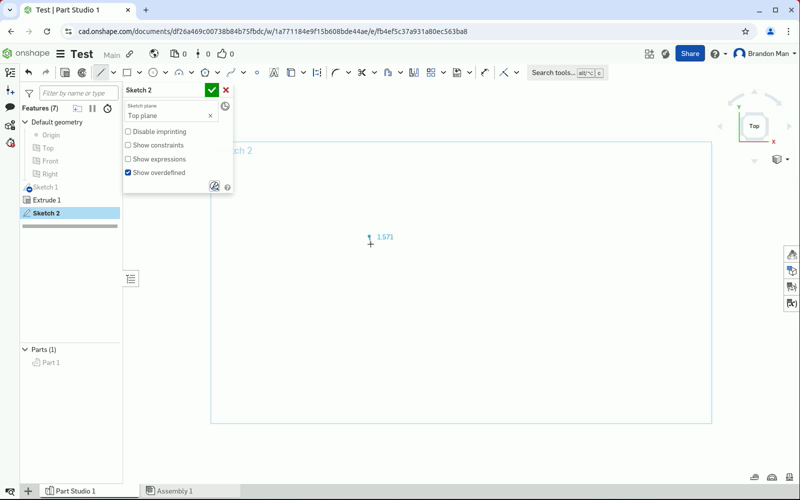
click(370, 243)
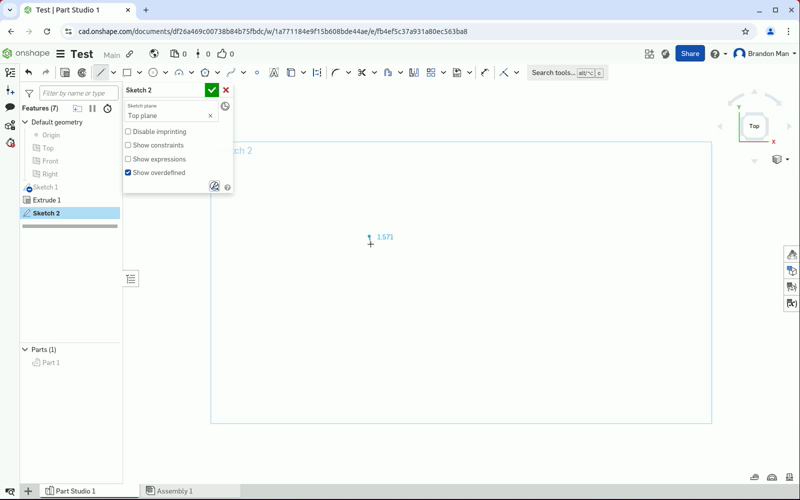
key_up(shift)
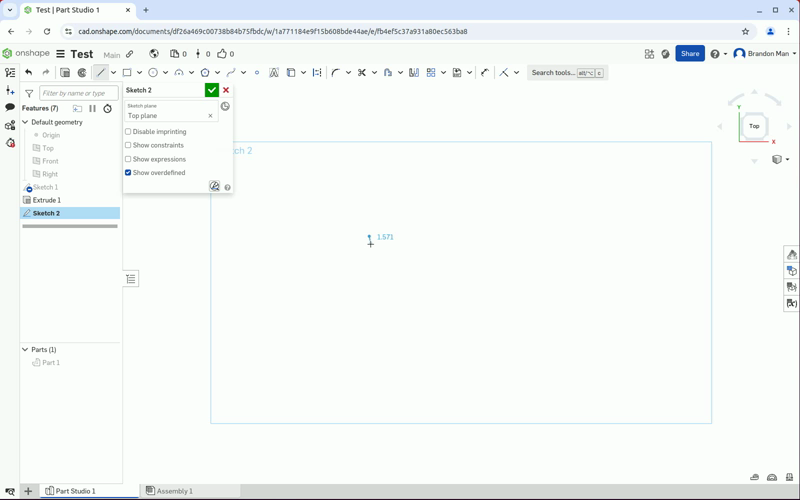
key_down(shift)
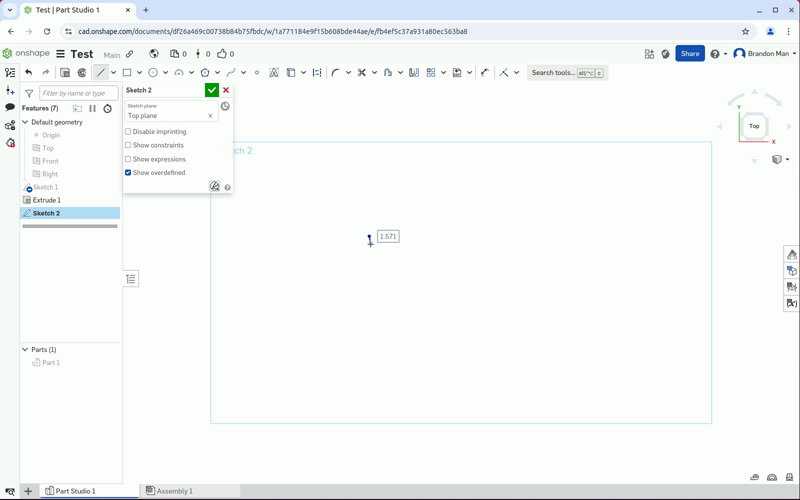
mouse_move(400, 243)
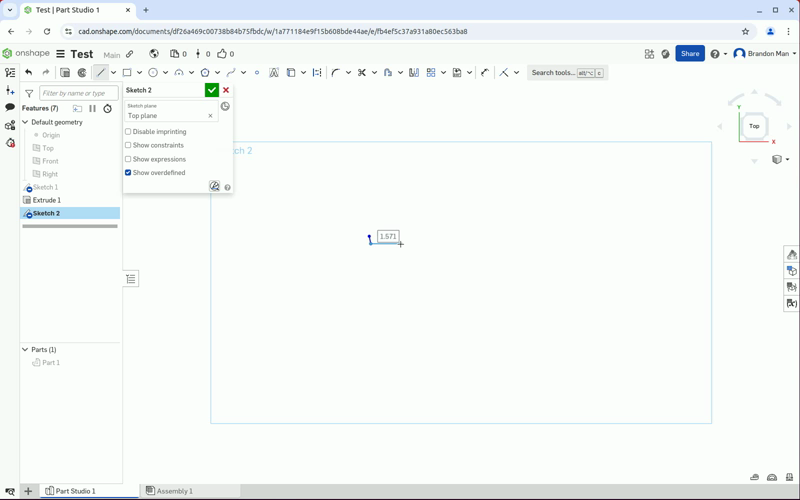
mouse_move(382, 236)
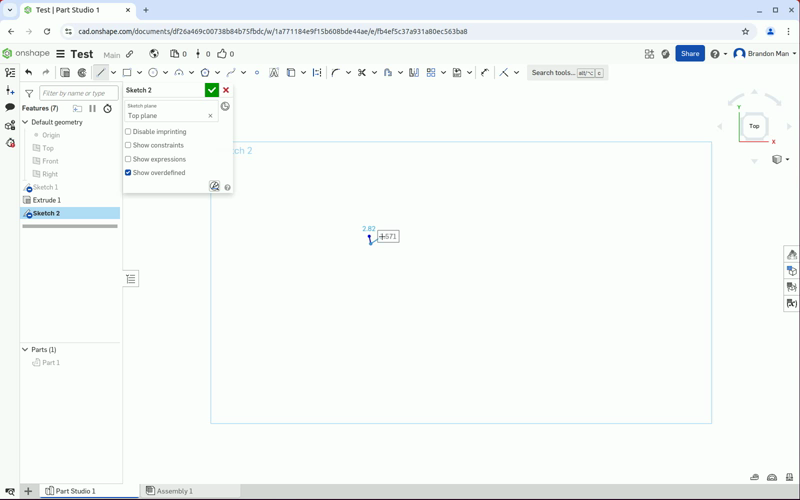
click(382, 236)
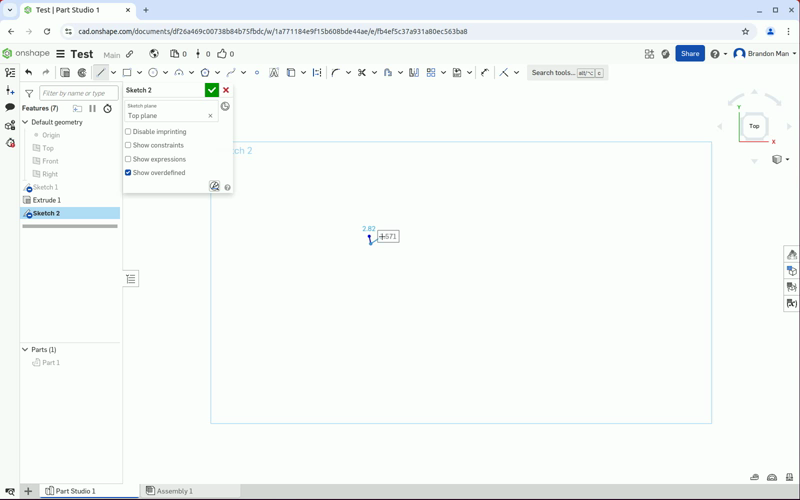
key_up(shift)
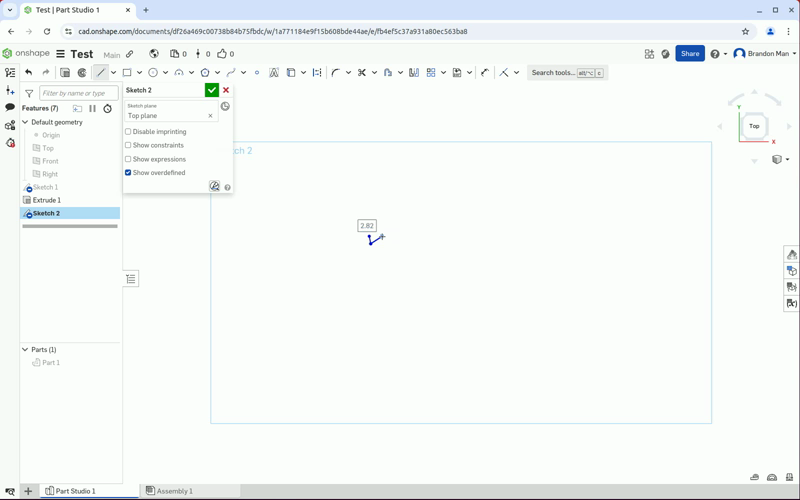
mouse_move(412, 236)
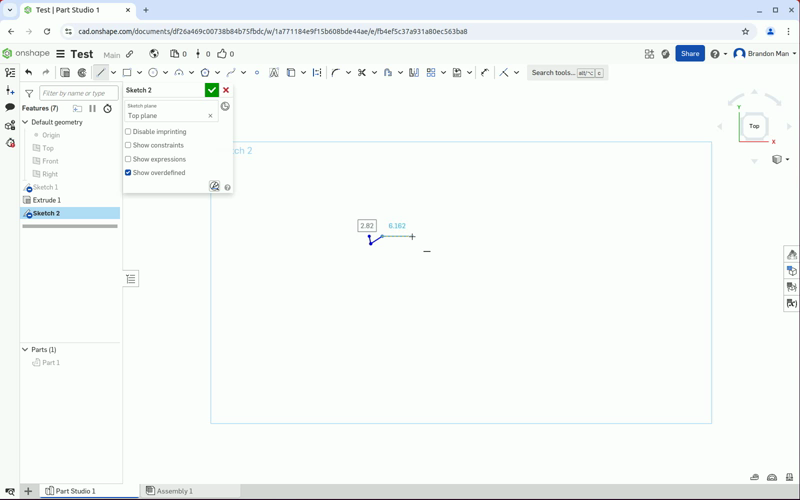
key_down(shift)
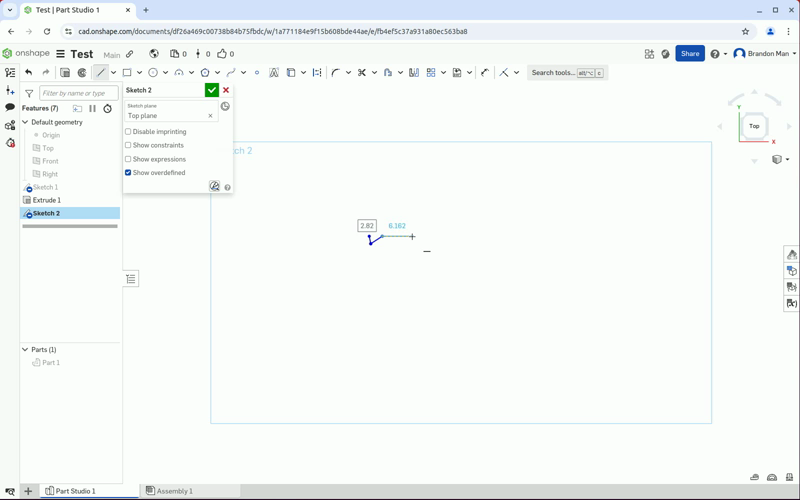
mouse_move(369, 236)
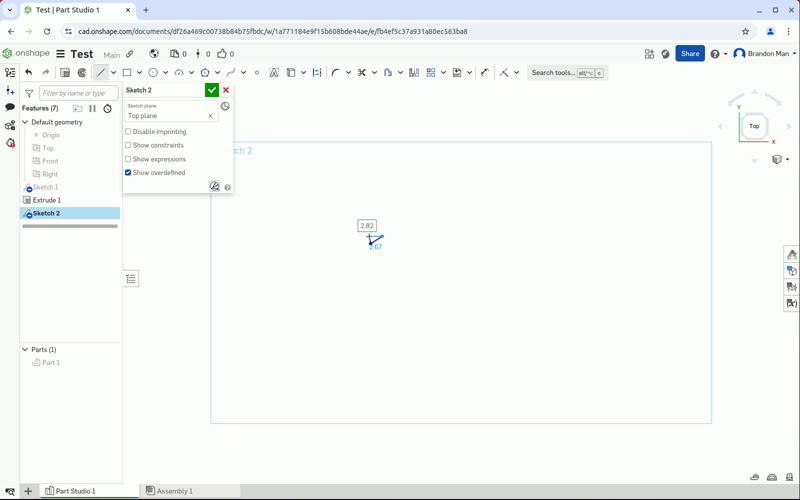
key_up(shift)
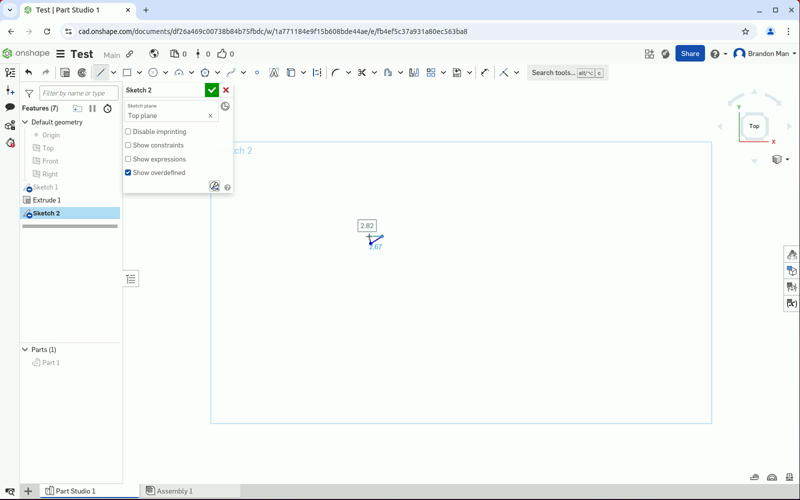
click(369, 236)
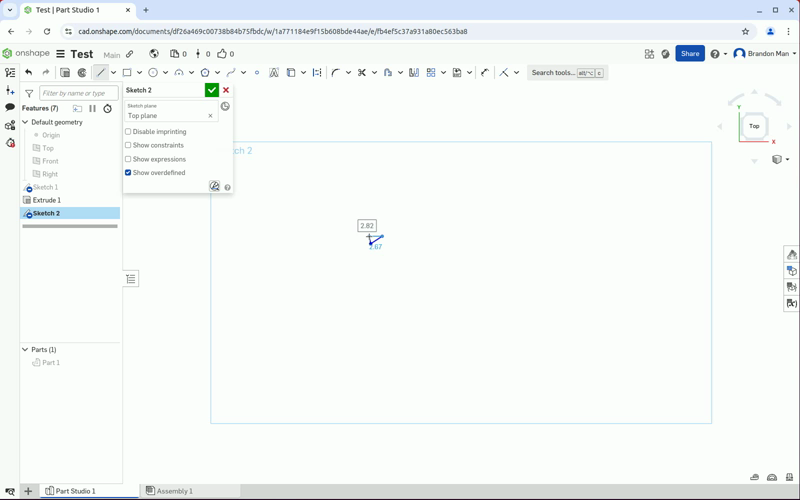
key(esc)
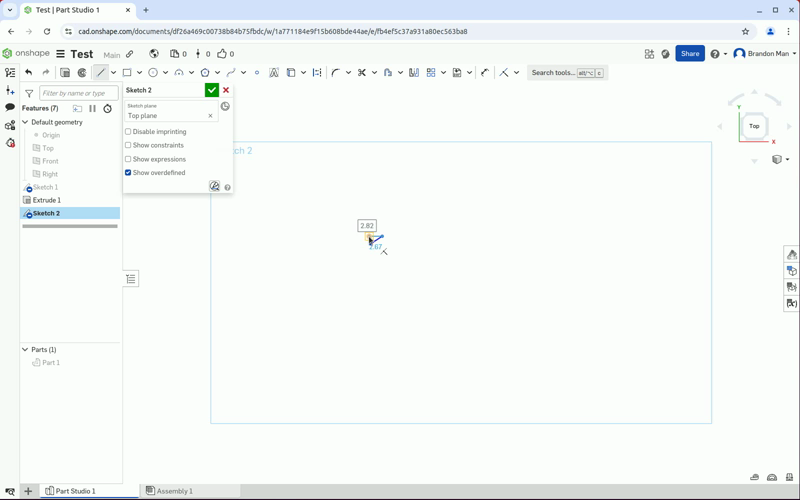
mouse_move(370, 238)
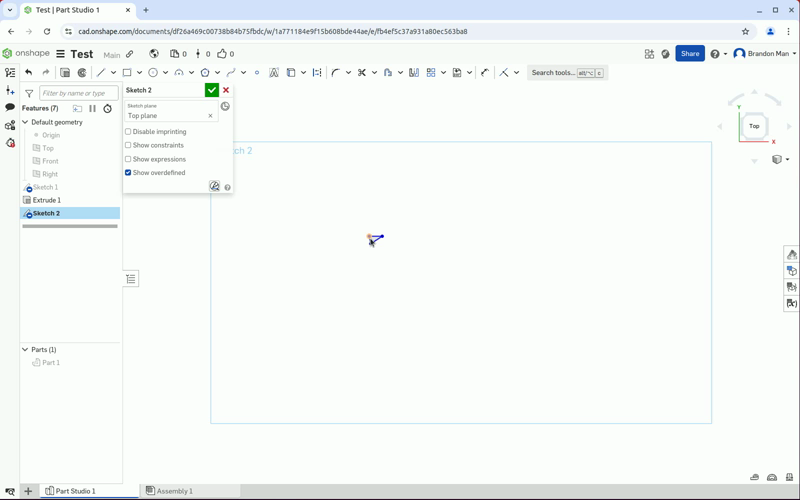
scroll(6)
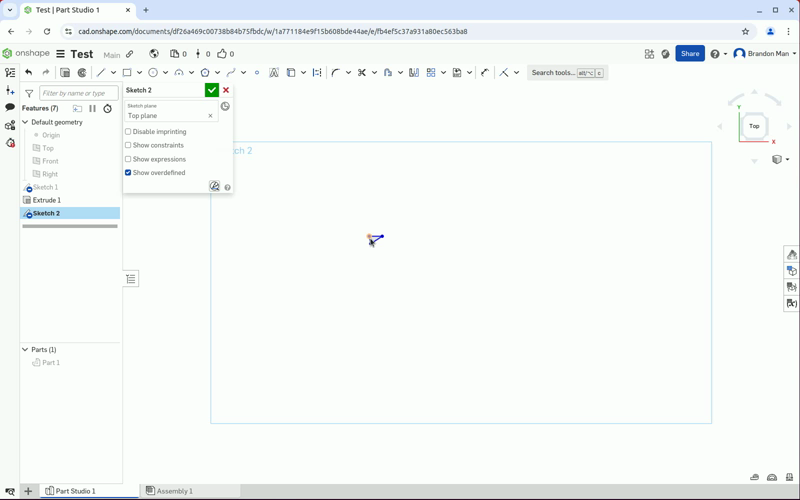
scroll(6)
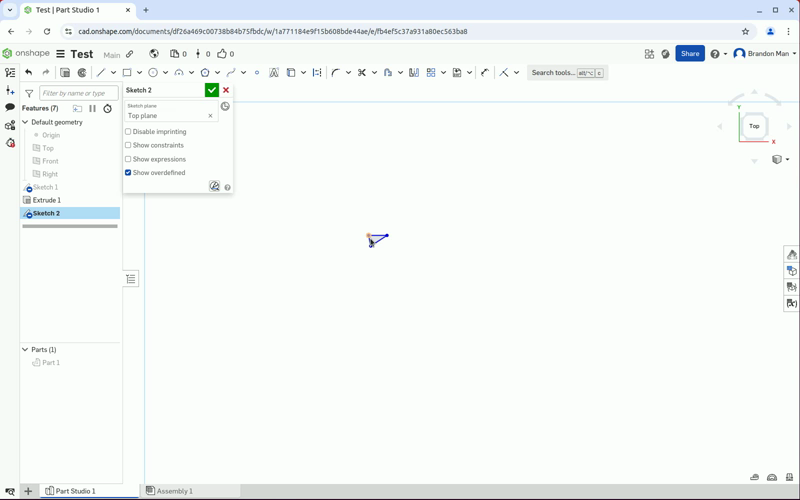
scroll(6)
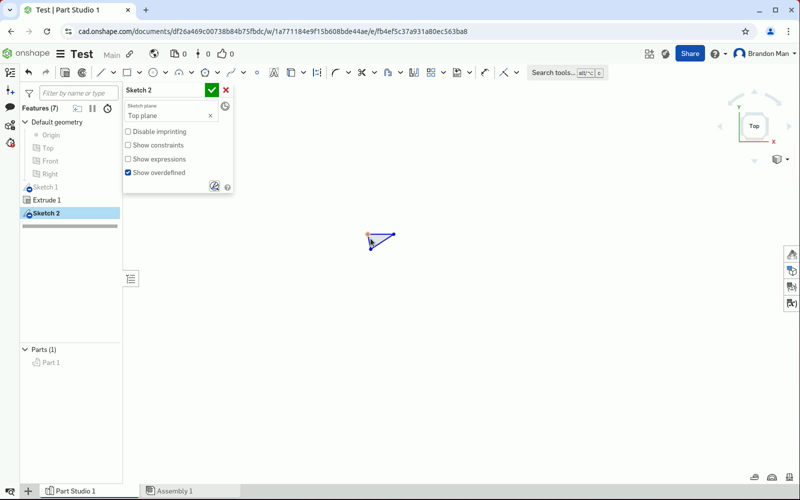
scroll(6)
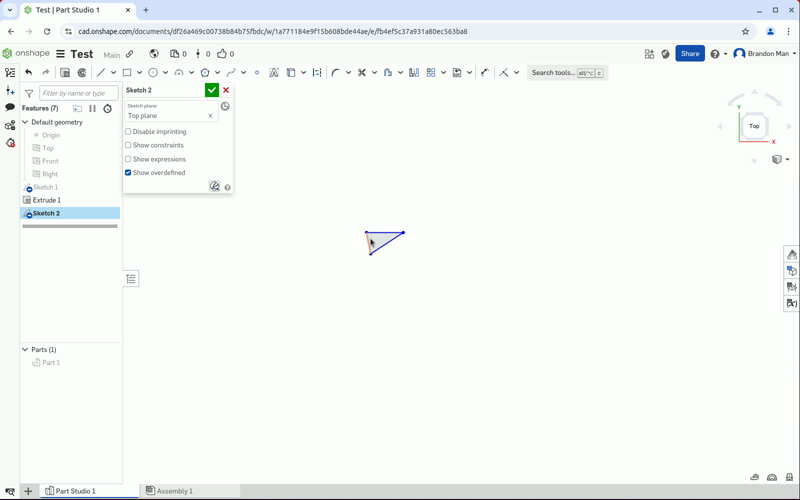
scroll(6)
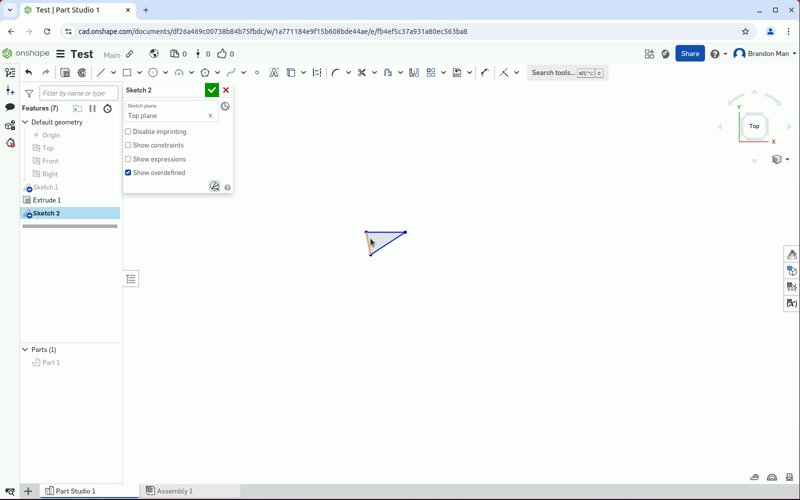
scroll(6)
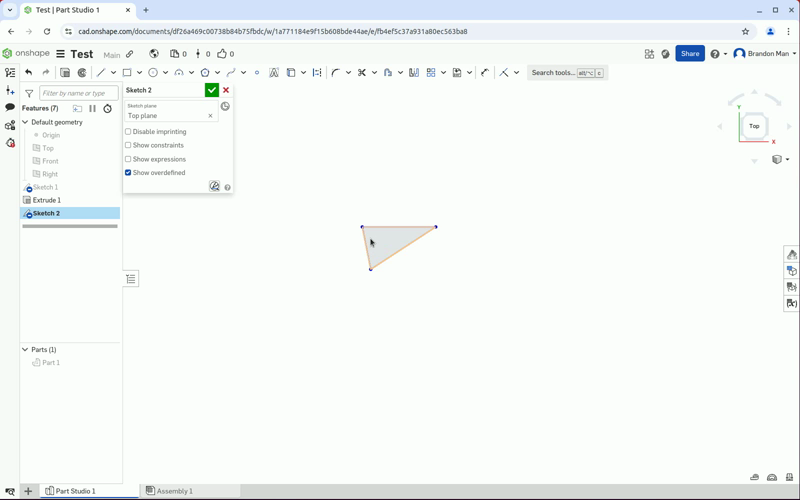
scroll(6)
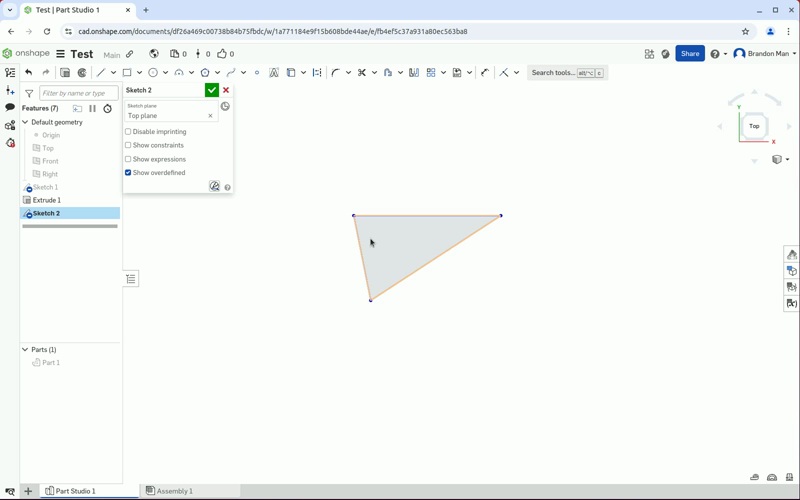
click(370, 238)
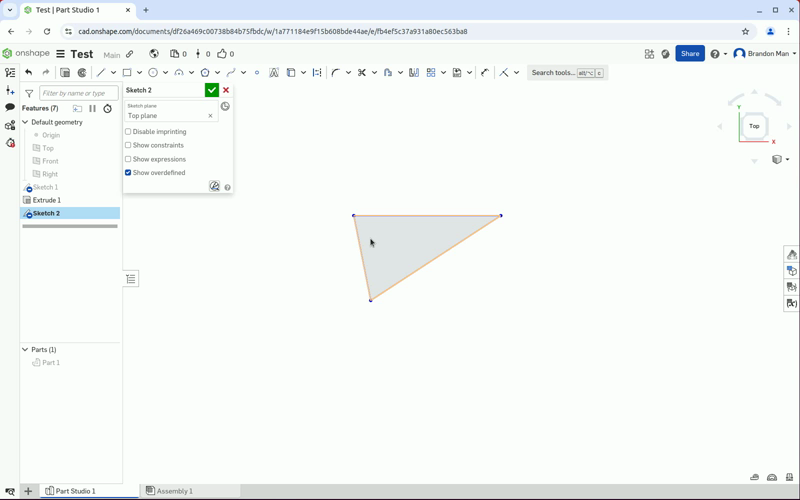
scroll(-6)
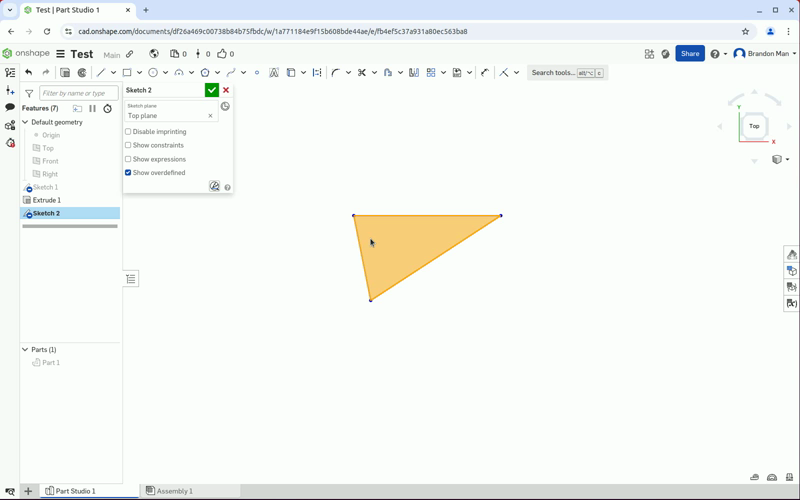
scroll(-6)
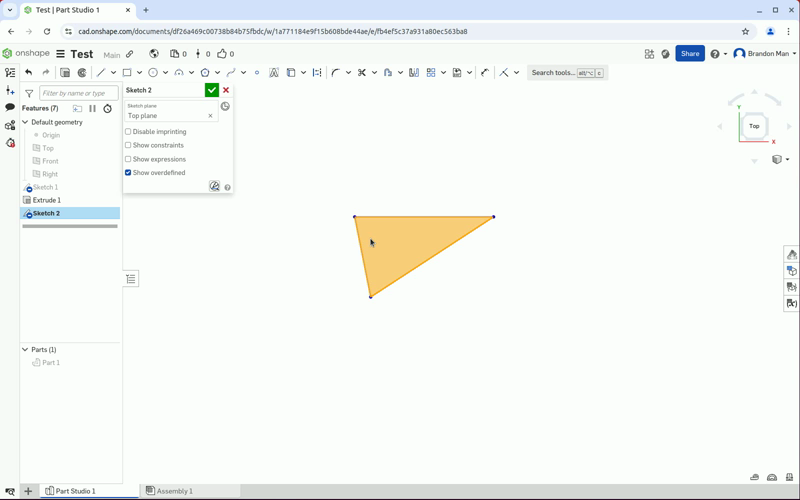
scroll(-6)
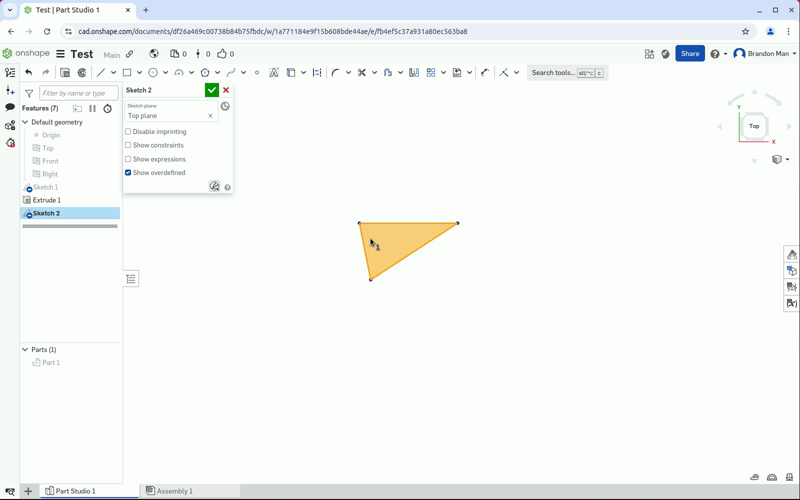
scroll(-6)
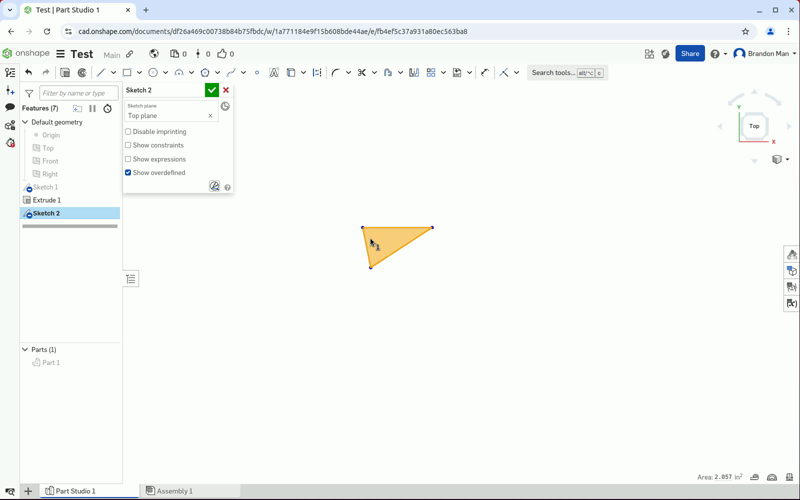
scroll(-6)
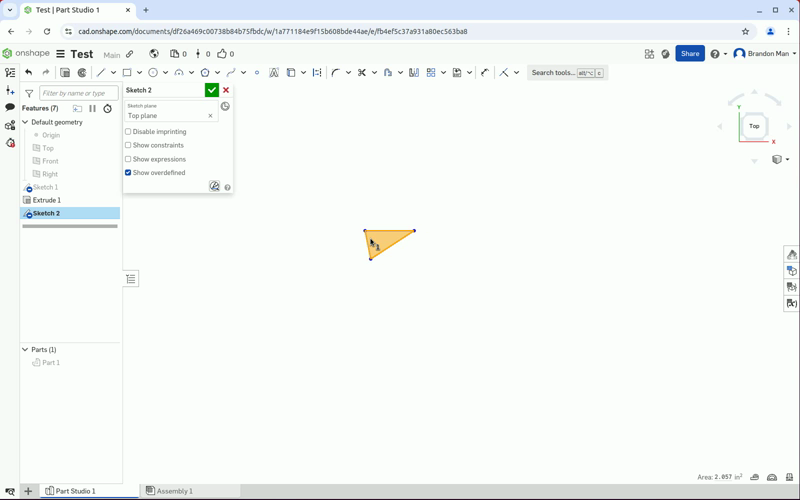
scroll(-6)
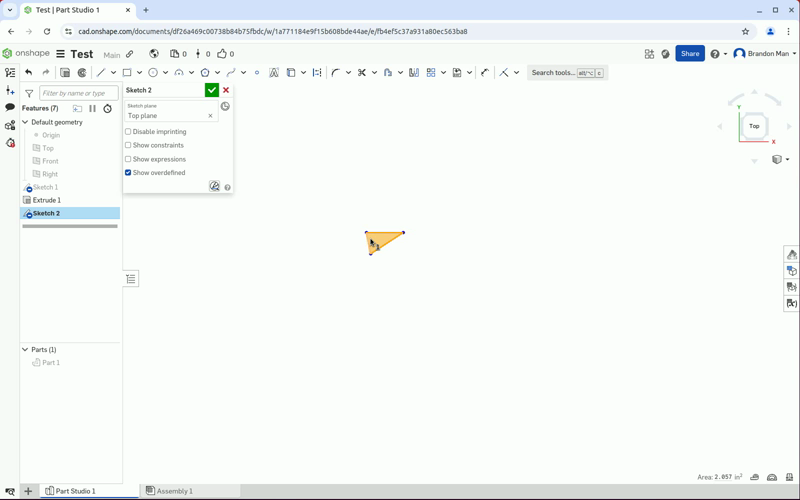
scroll(-6)
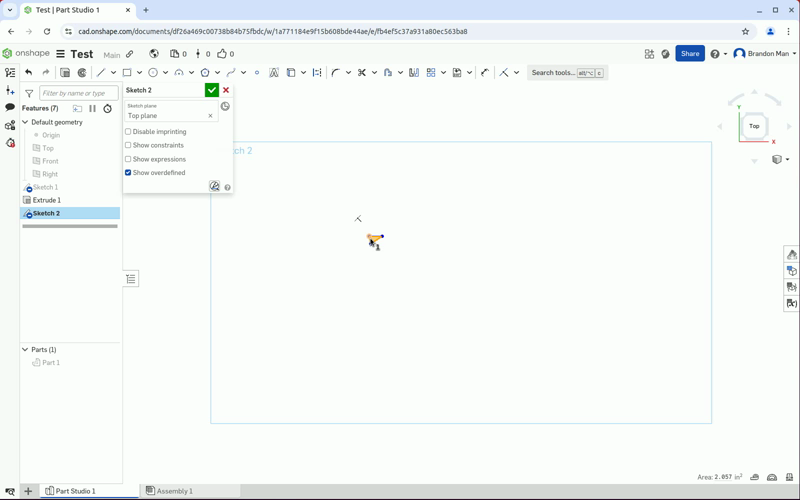
mouse_move(73, 352)
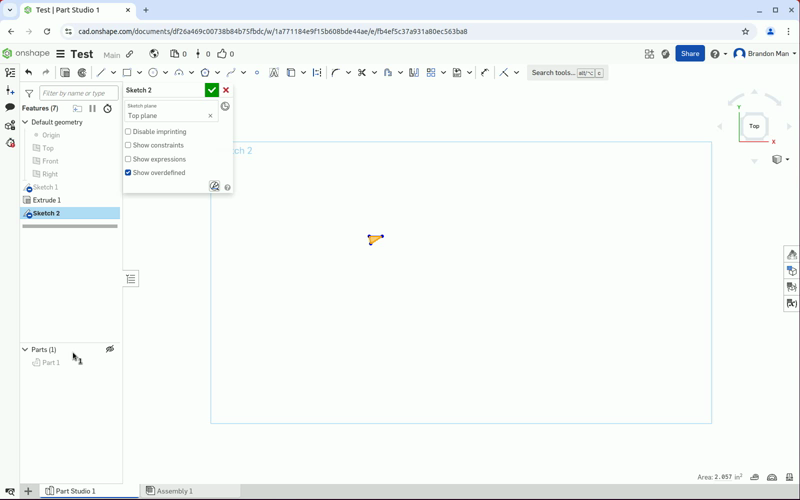
key(shift+y)
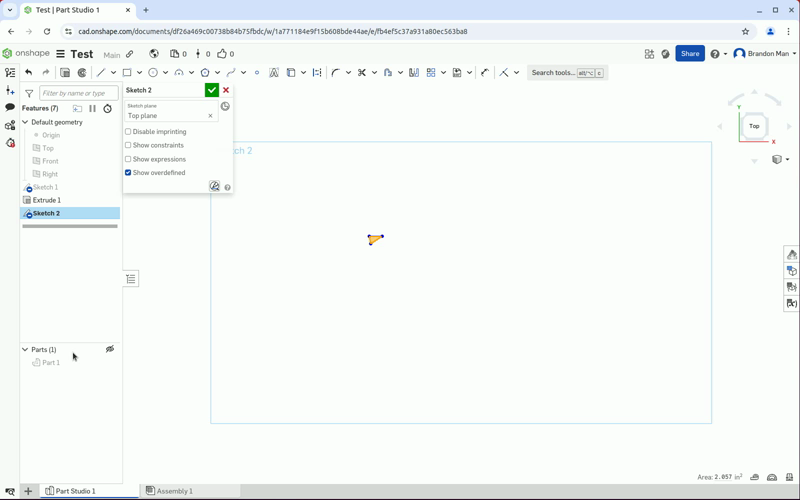
key(shift+e)
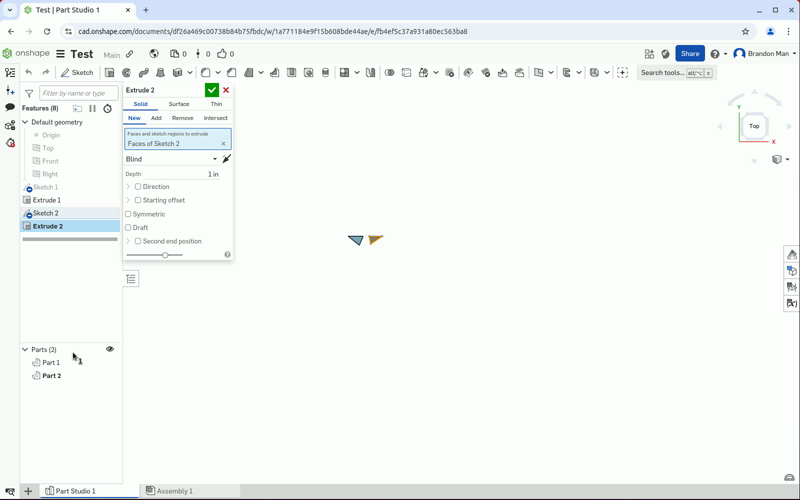
mouse_move(143, 106)
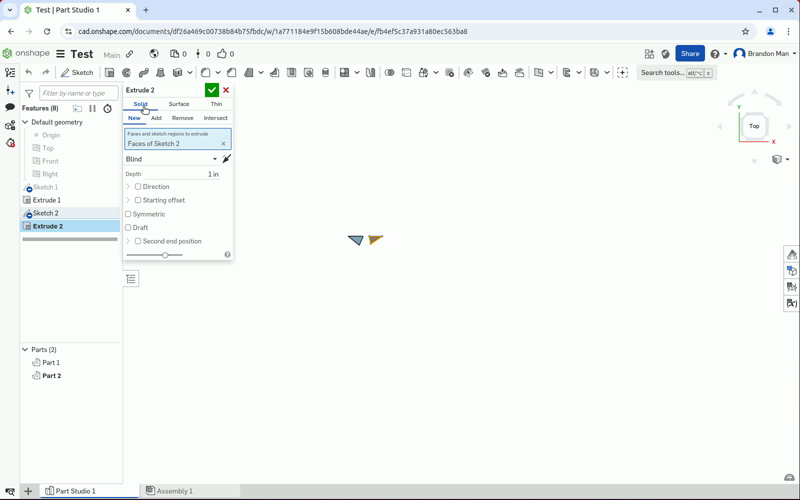
click(143, 106)
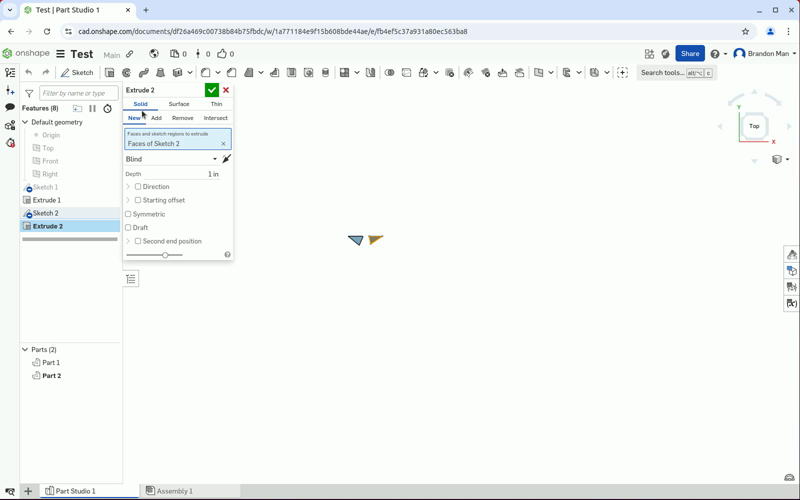
mouse_move(137, 120)
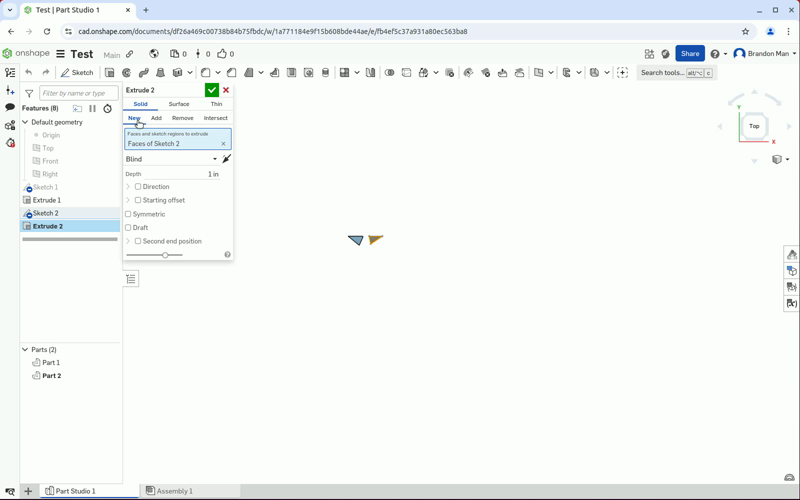
click(137, 120)
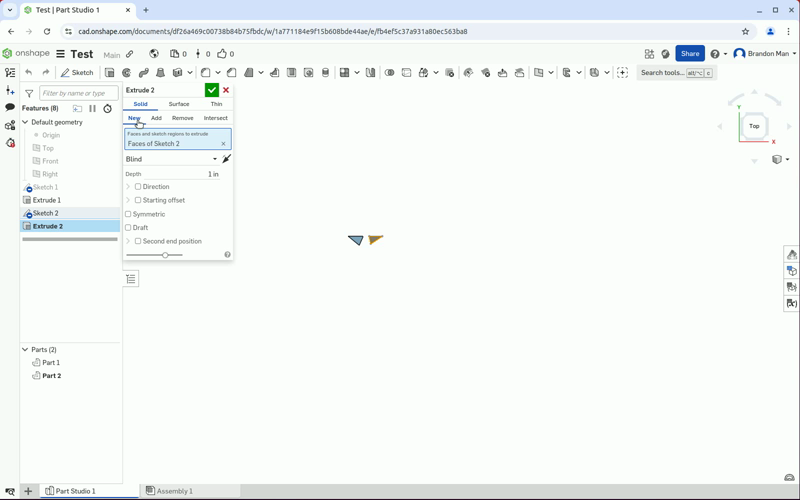
key(tab, 4)
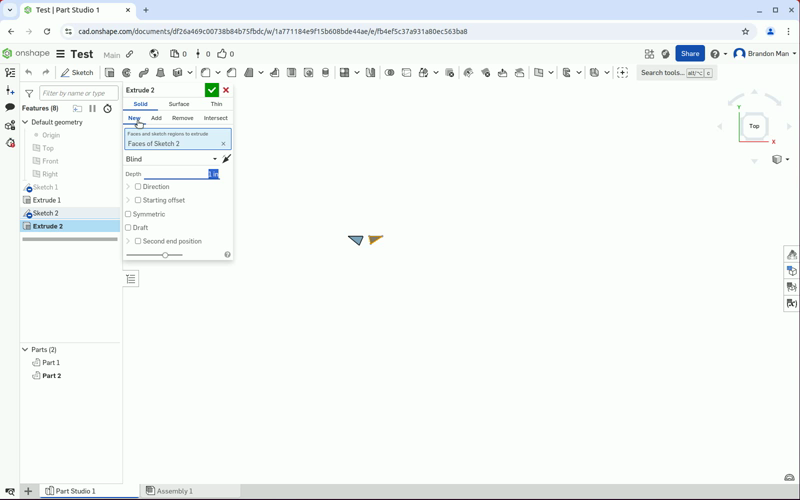
text(5.055)
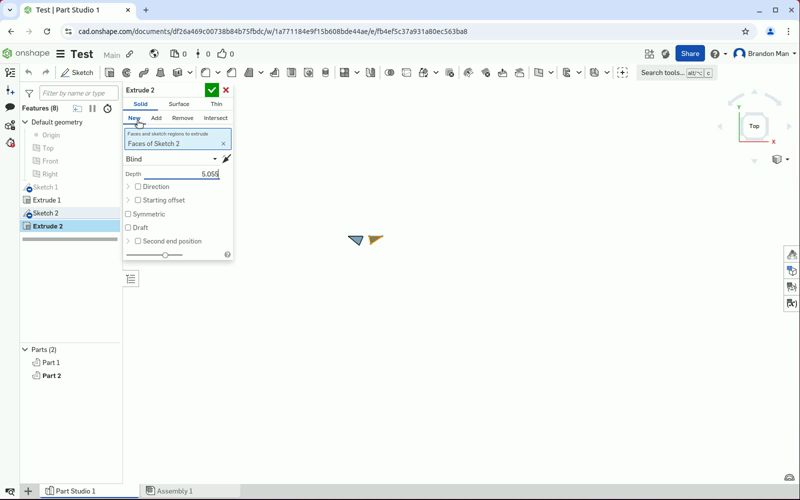
key(enter)
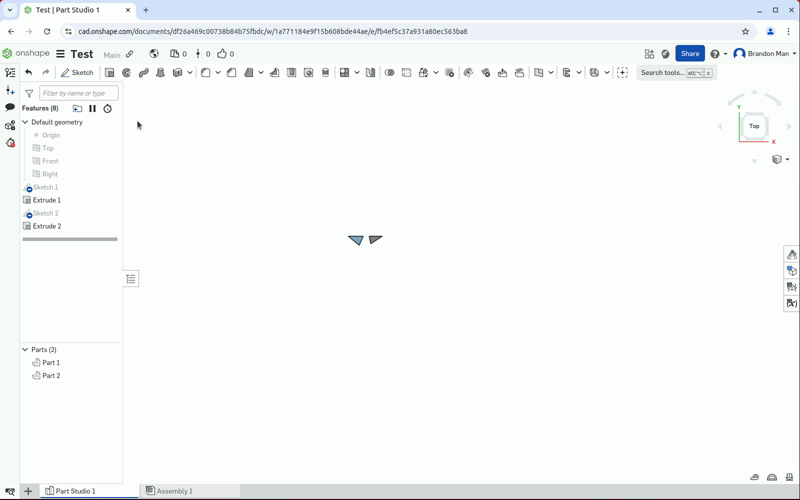
key(shift+h)
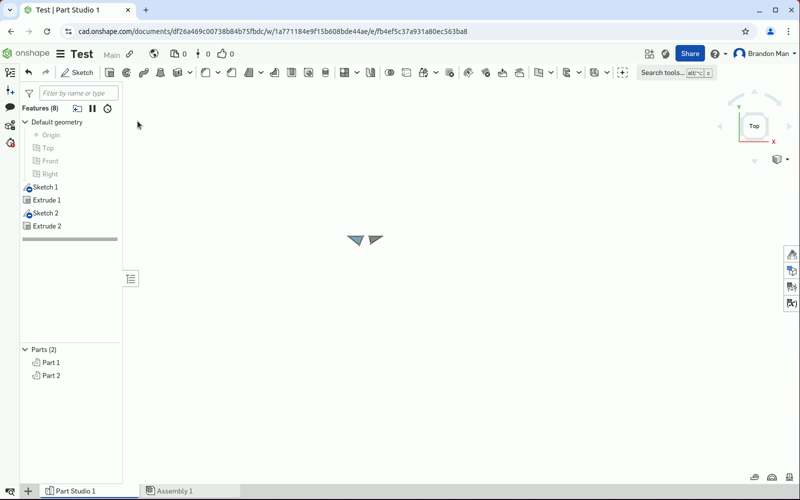
key(shift+h)
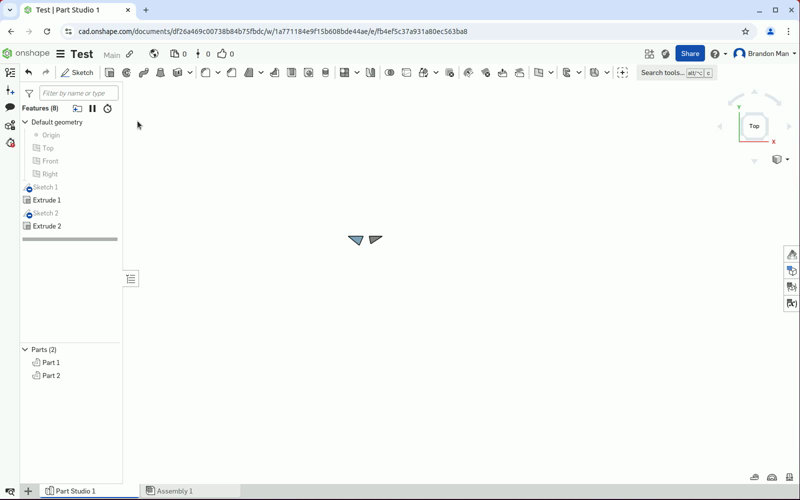
mouse_move(73, 189)
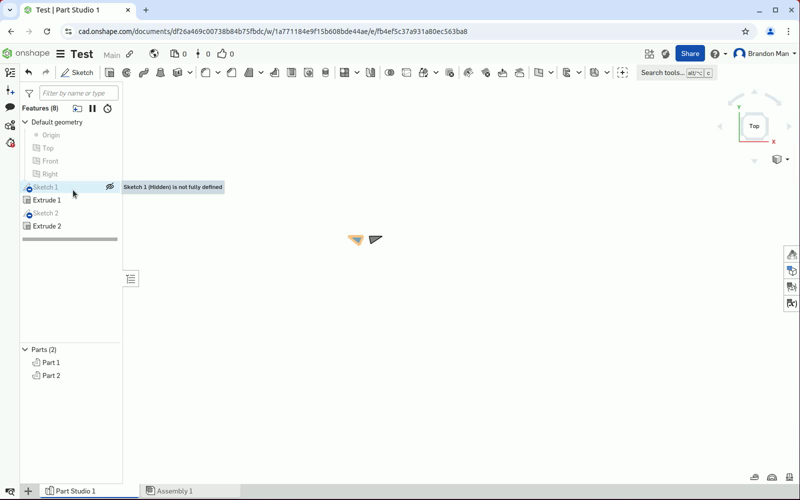
click(73, 189)
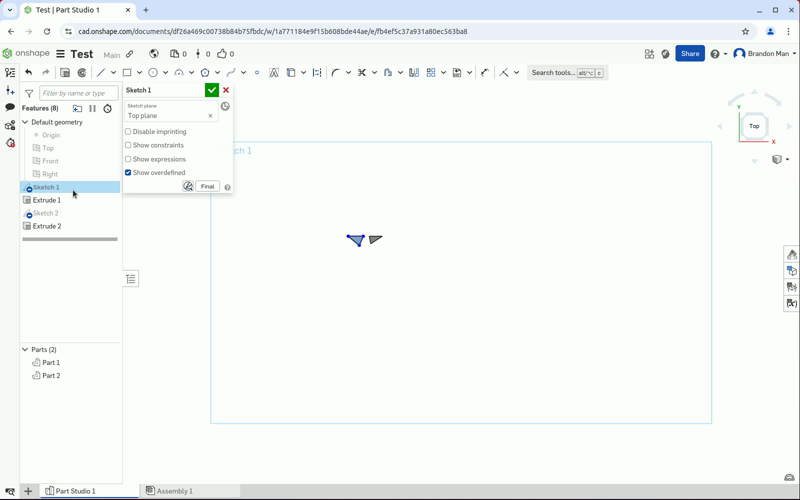
mouse_move(229, 92)
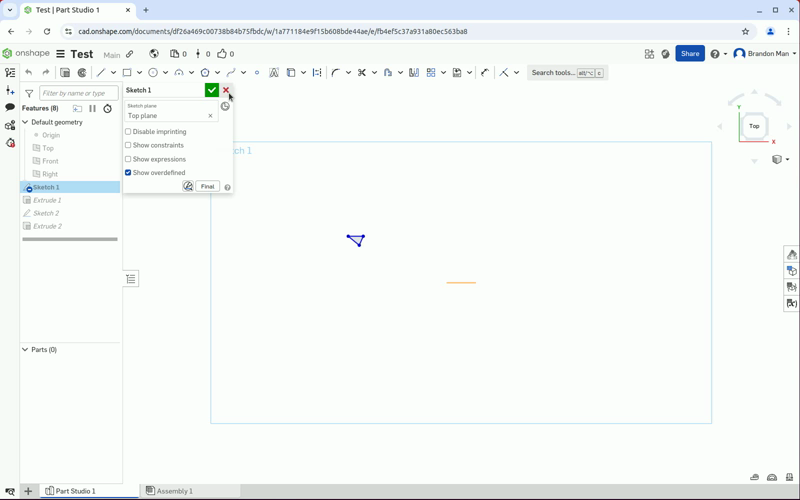
click(229, 92)
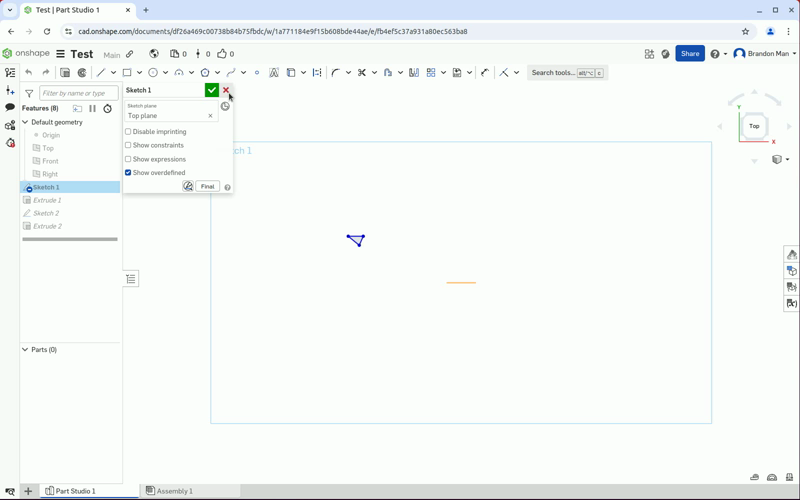
key(shift+s)
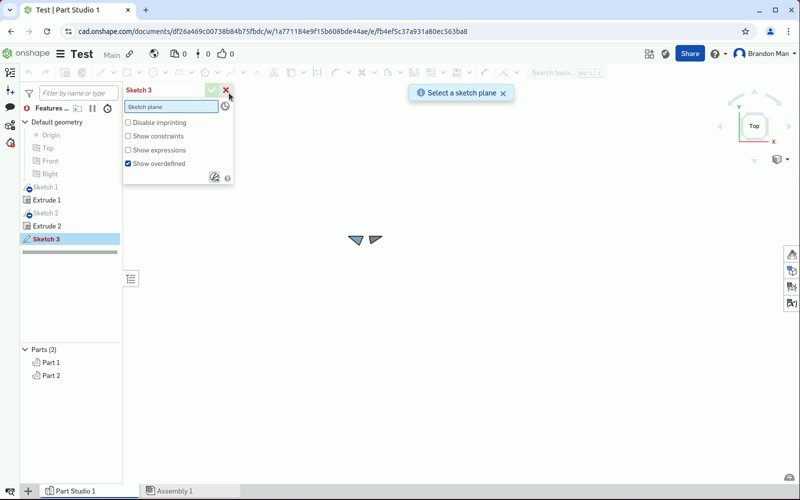
mouse_move(73, 150)
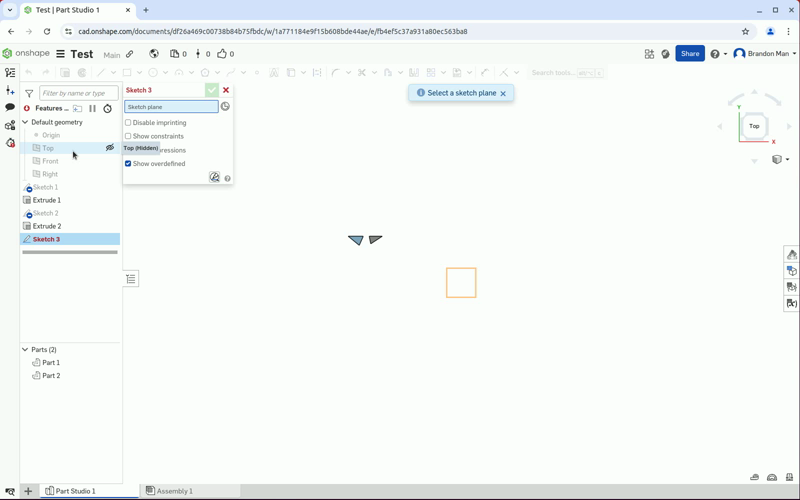
click(73, 150)
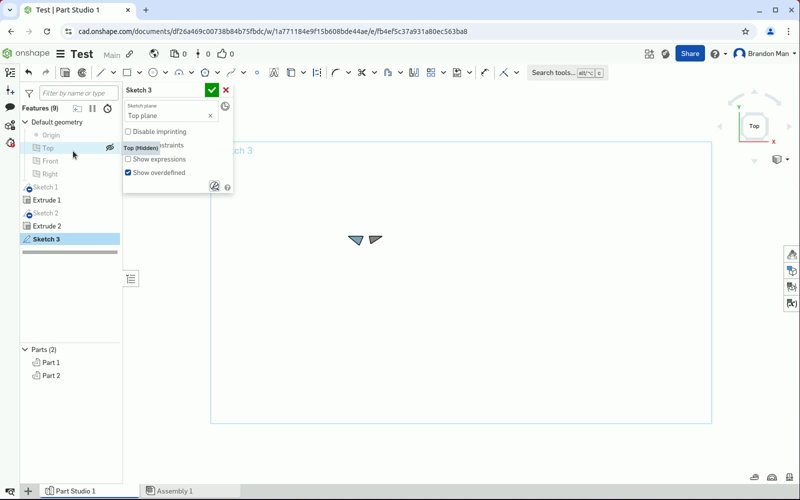
mouse_move(73, 352)
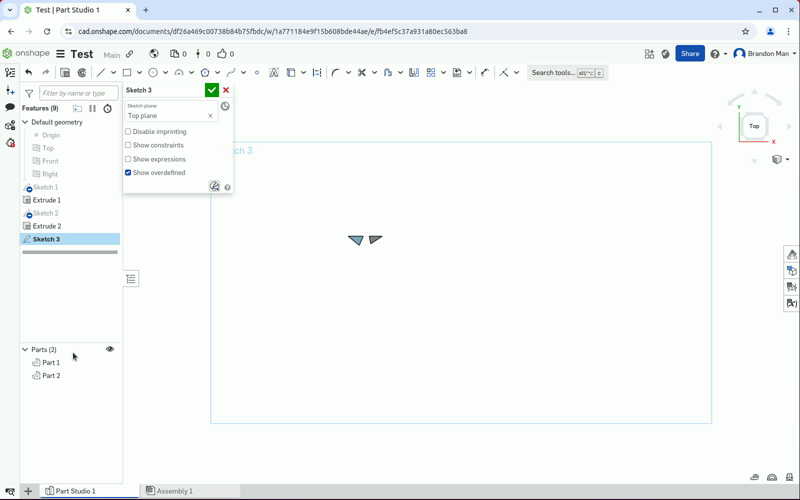
key(y)
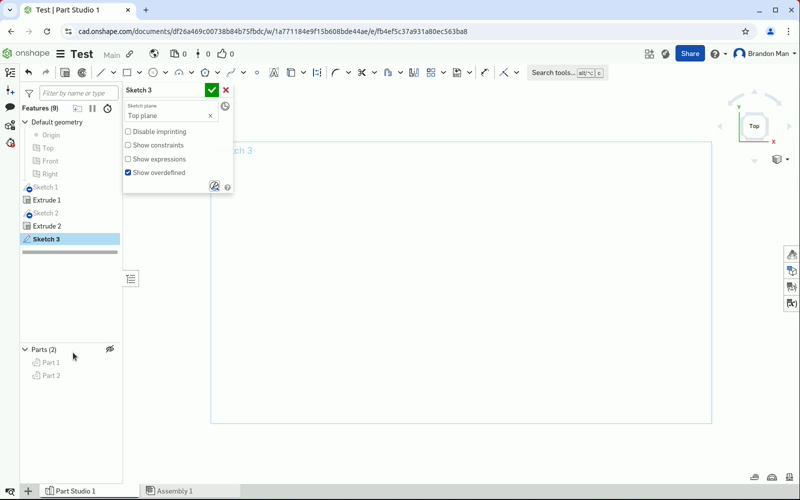
key(l)
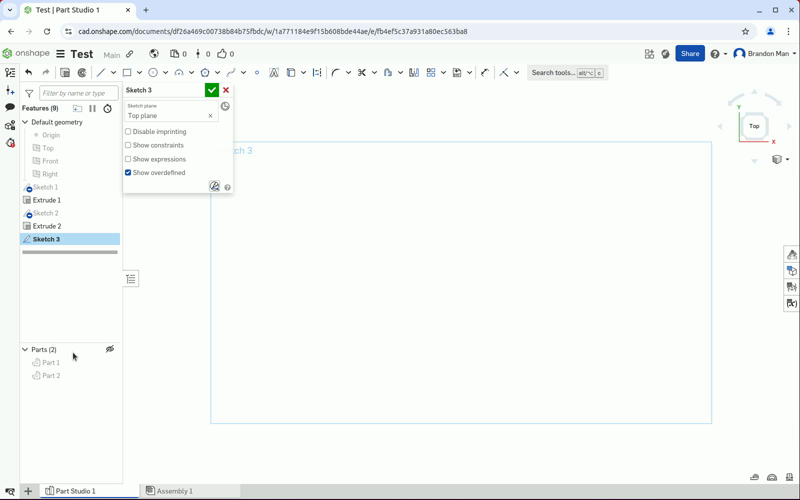
key_down(shift)
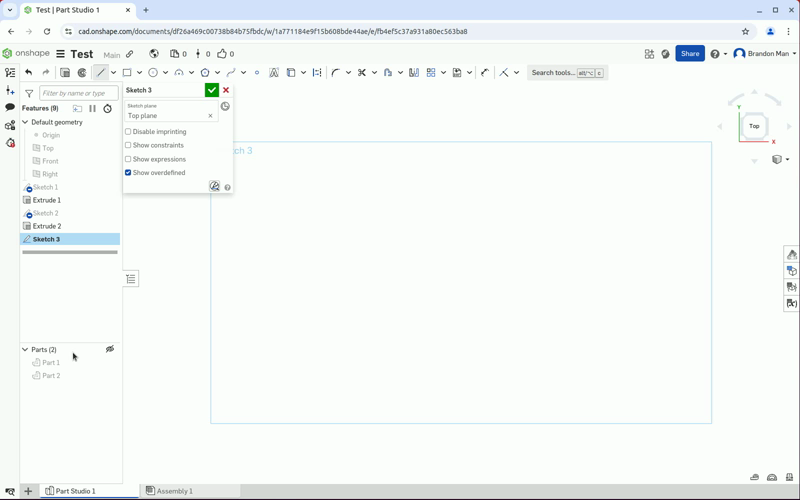
mouse_move(362, 236)
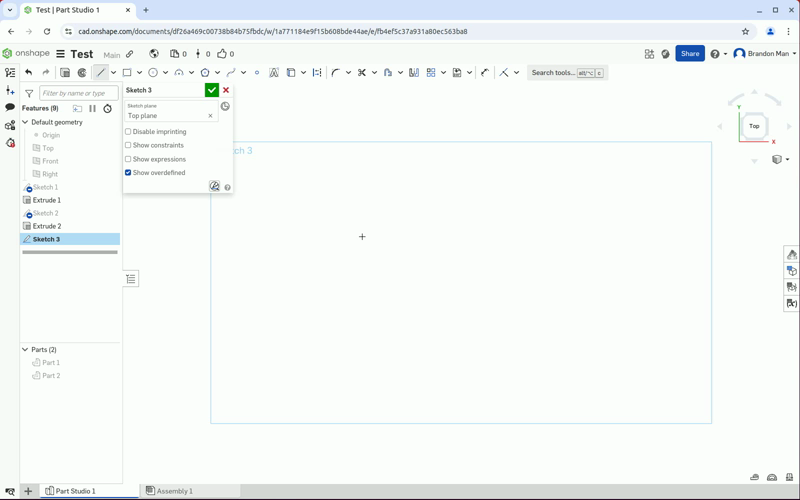
click(362, 236)
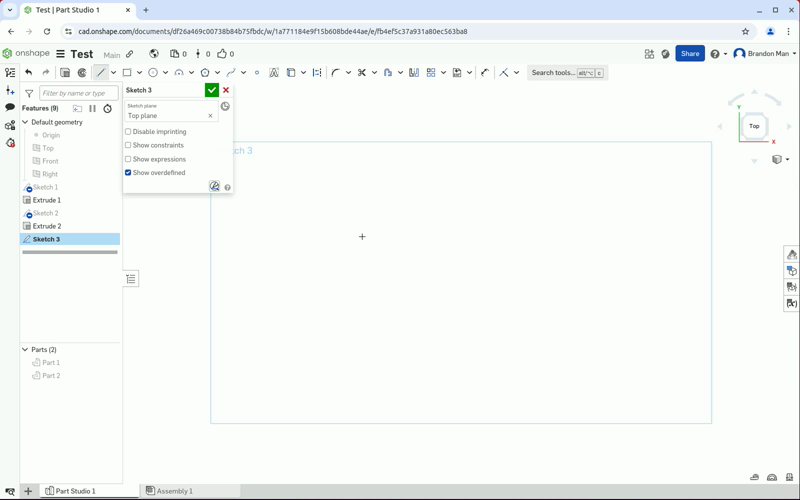
key_up(shift)
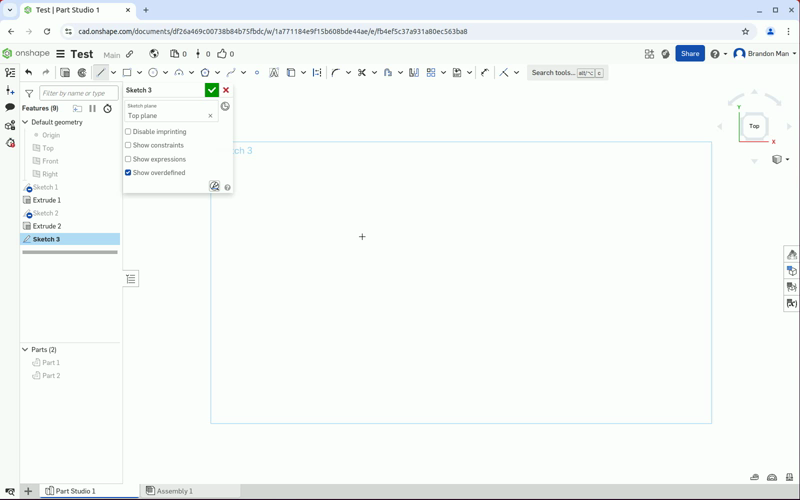
key_down(shift)
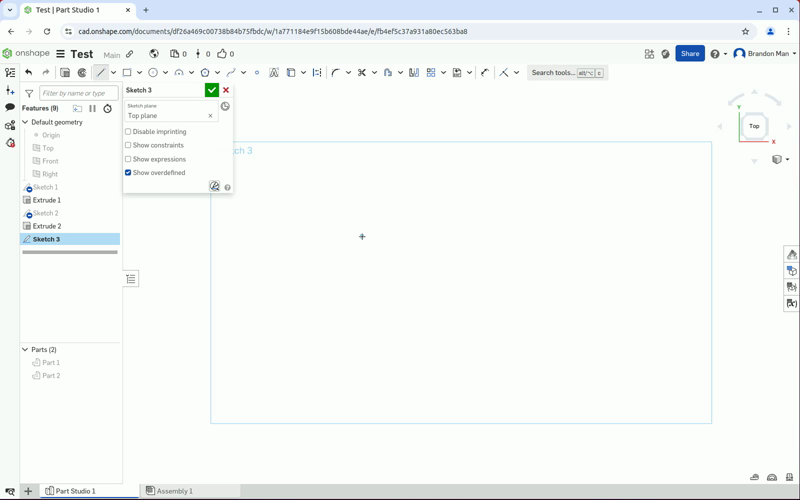
mouse_move(392, 236)
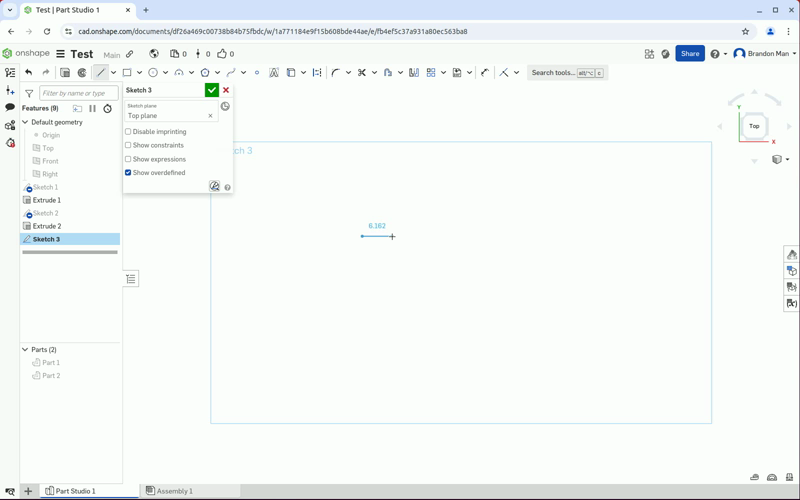
mouse_move(370, 236)
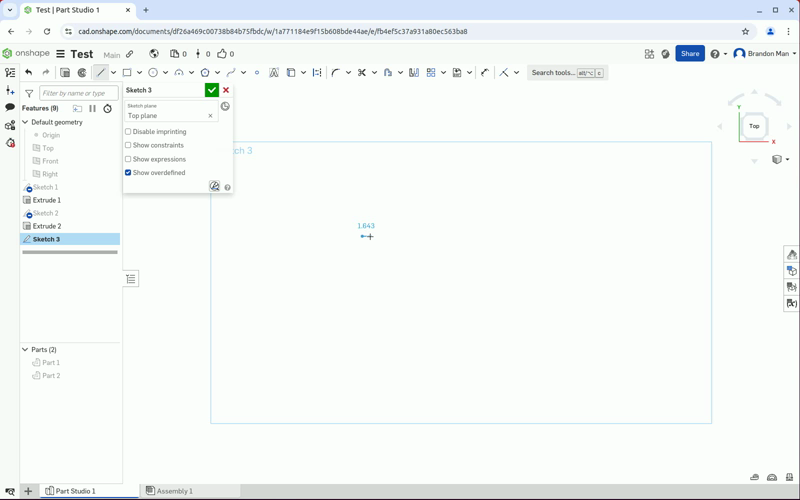
click(370, 236)
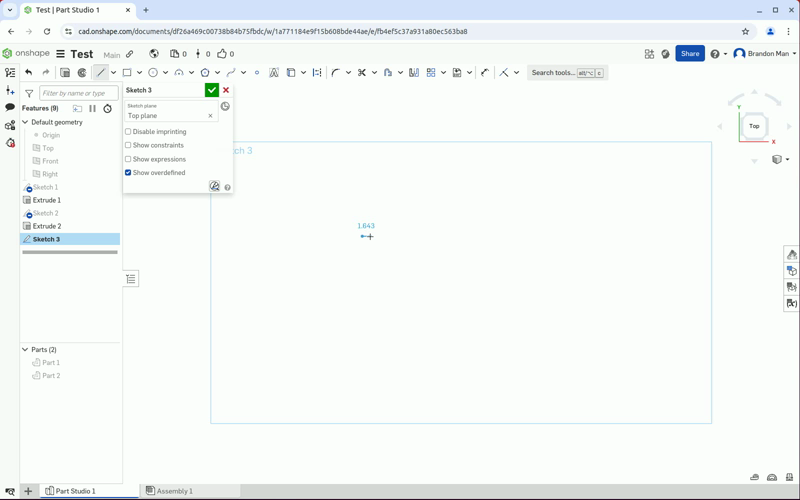
key_up(shift)
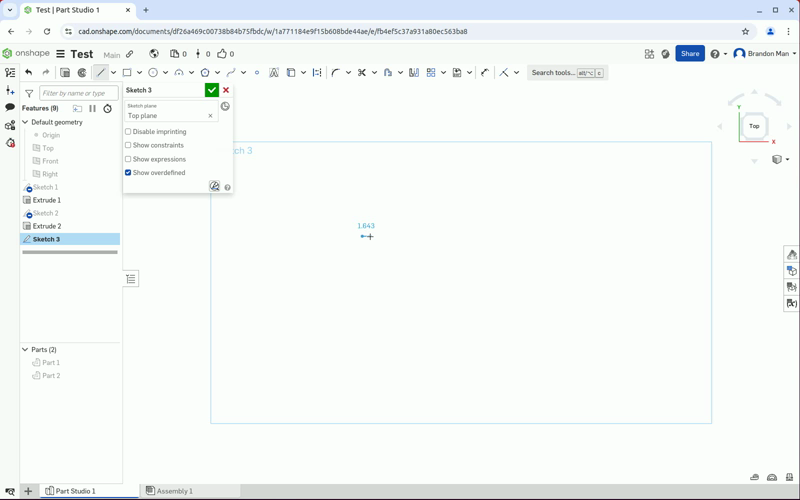
key_down(shift)
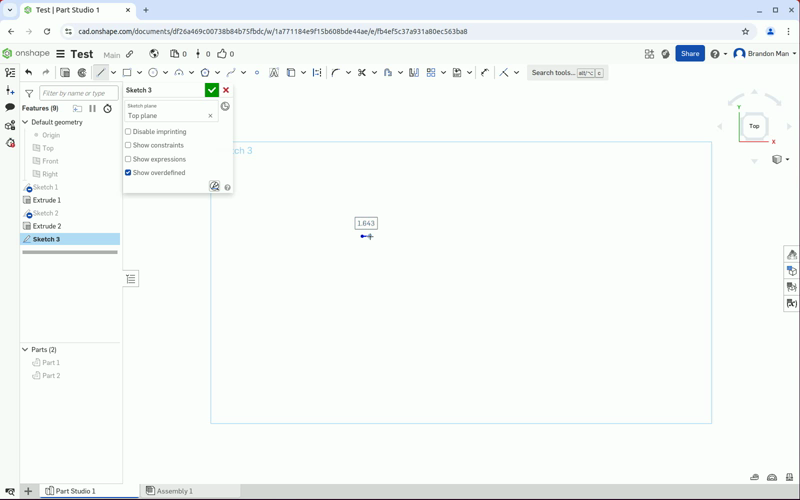
mouse_move(400, 236)
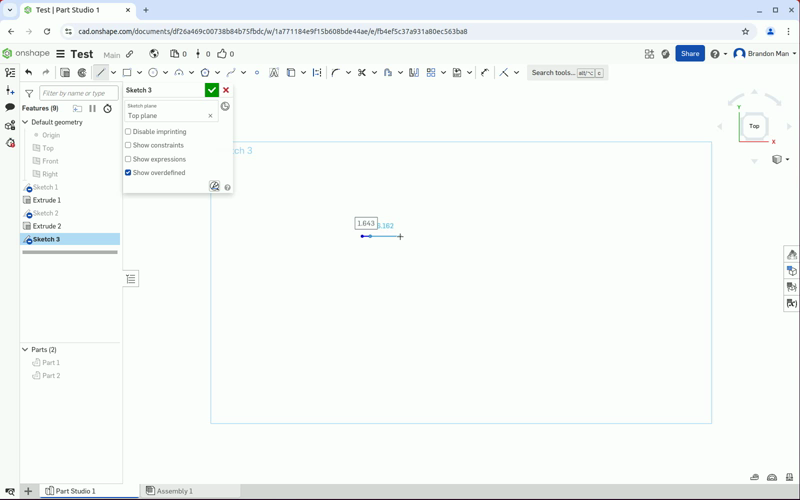
mouse_move(368, 223)
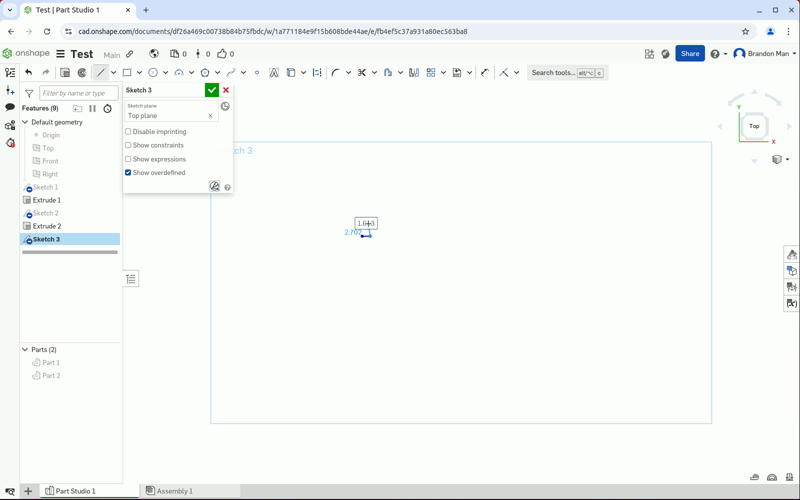
click(368, 223)
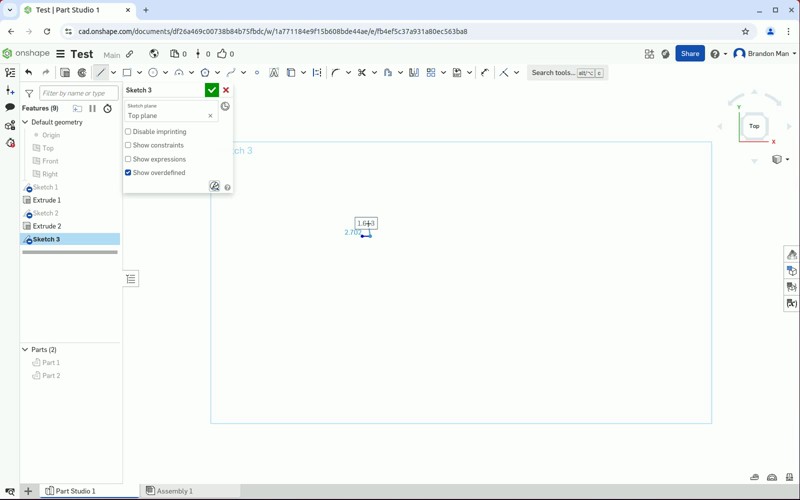
key_up(shift)
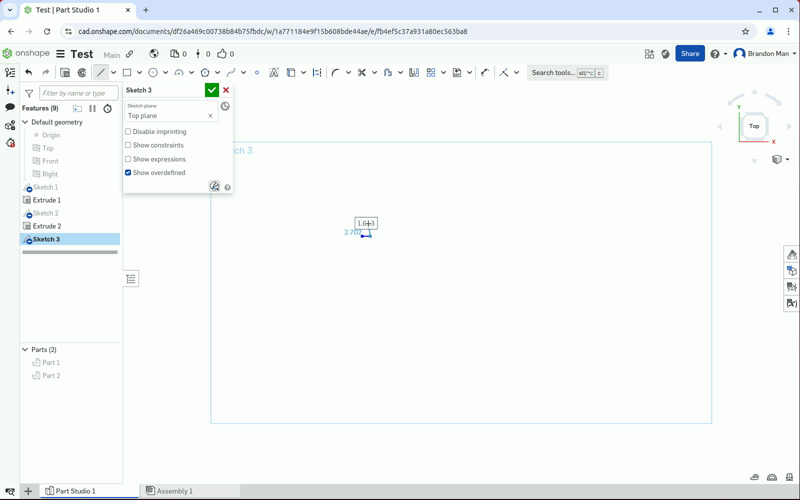
mouse_move(398, 223)
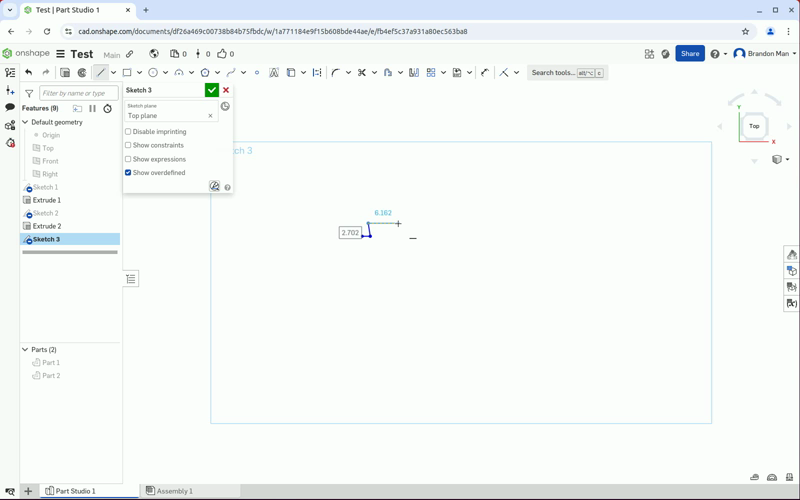
key_down(shift)
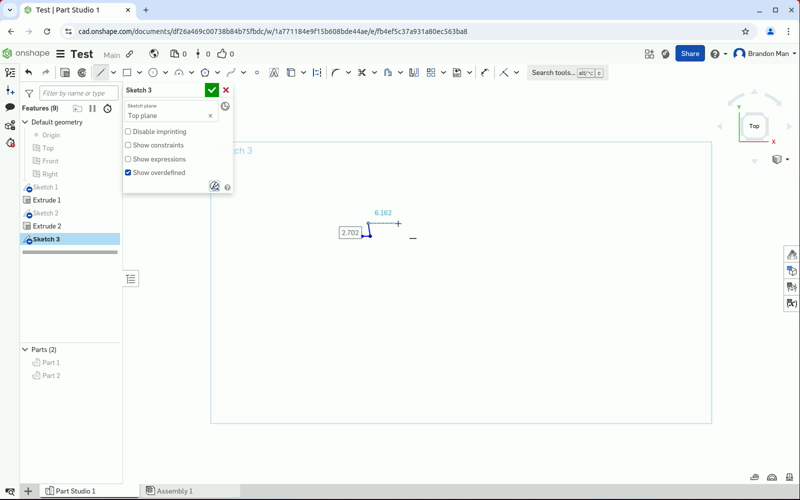
mouse_move(362, 236)
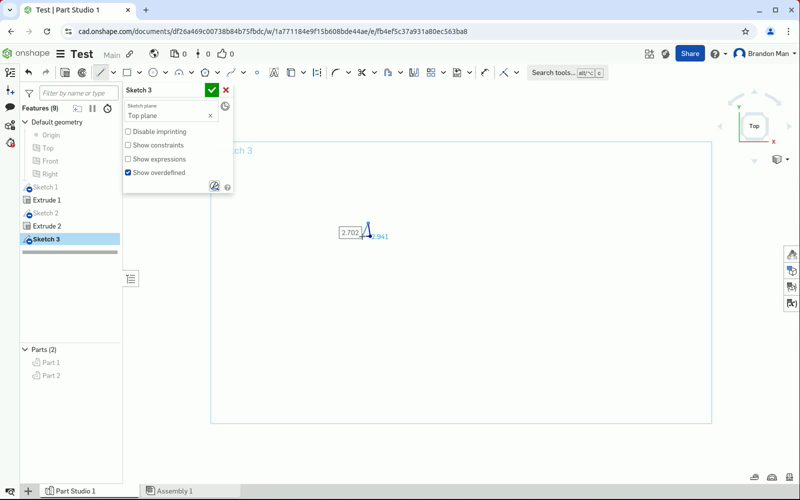
key_up(shift)
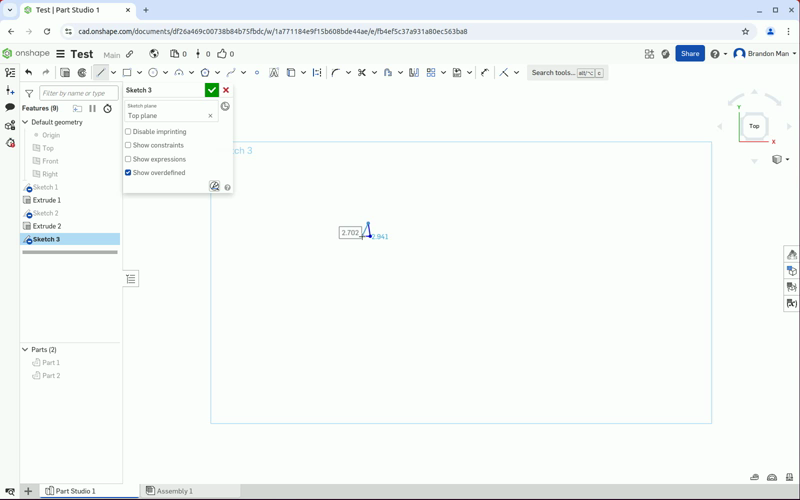
click(362, 236)
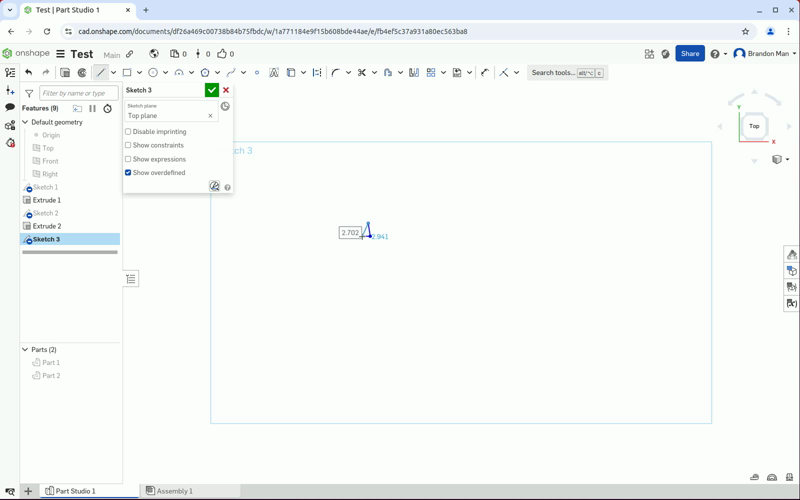
key(esc)
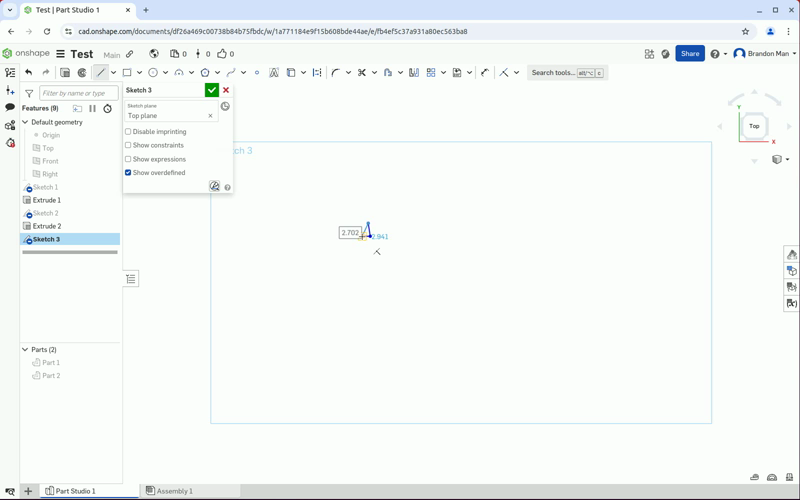
mouse_move(368, 233)
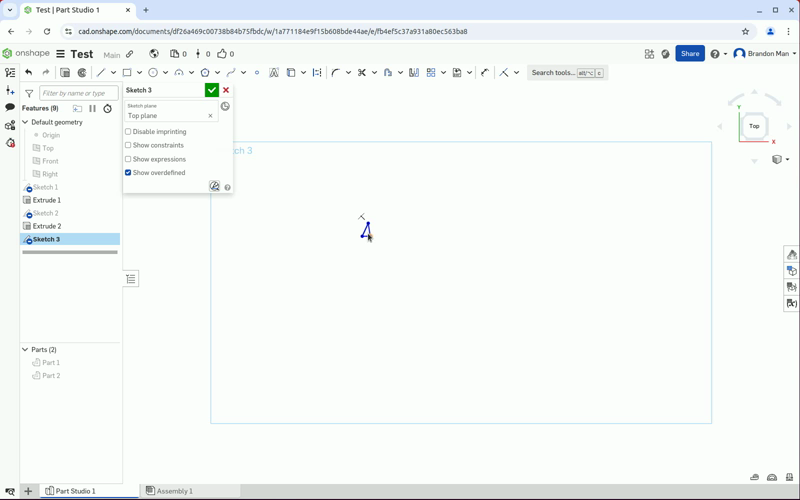
scroll(6)
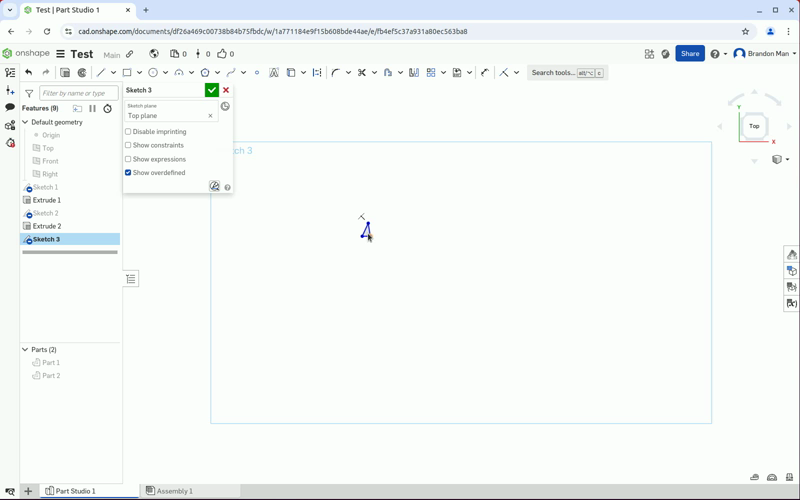
scroll(6)
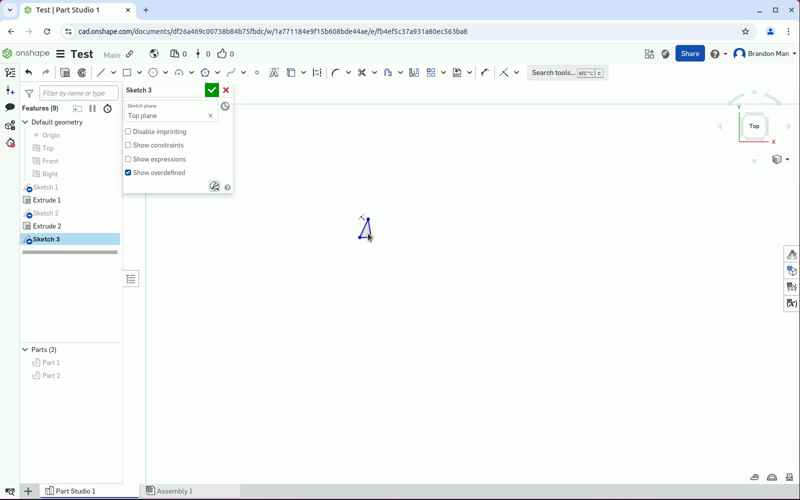
scroll(6)
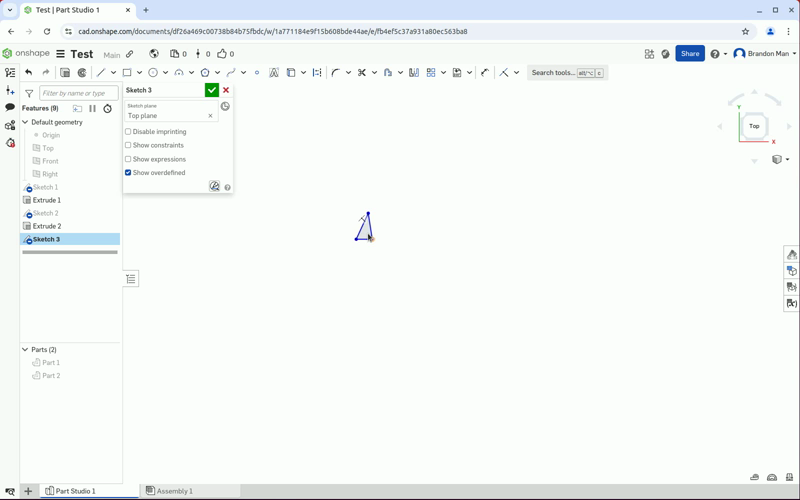
scroll(6)
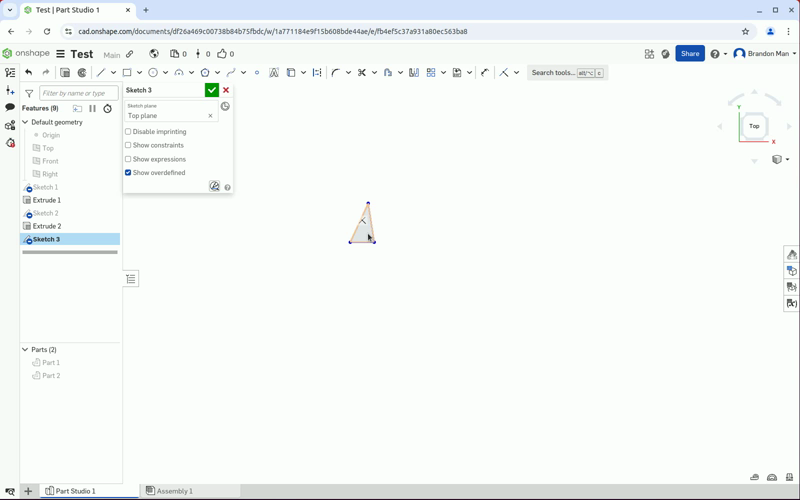
scroll(6)
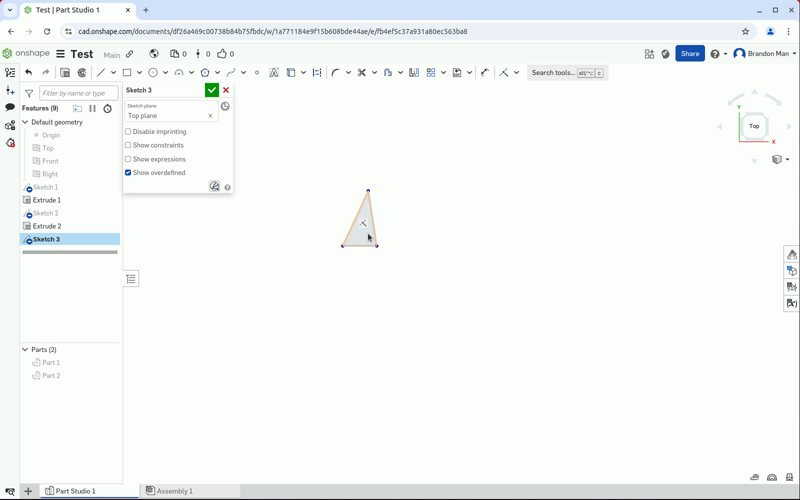
scroll(6)
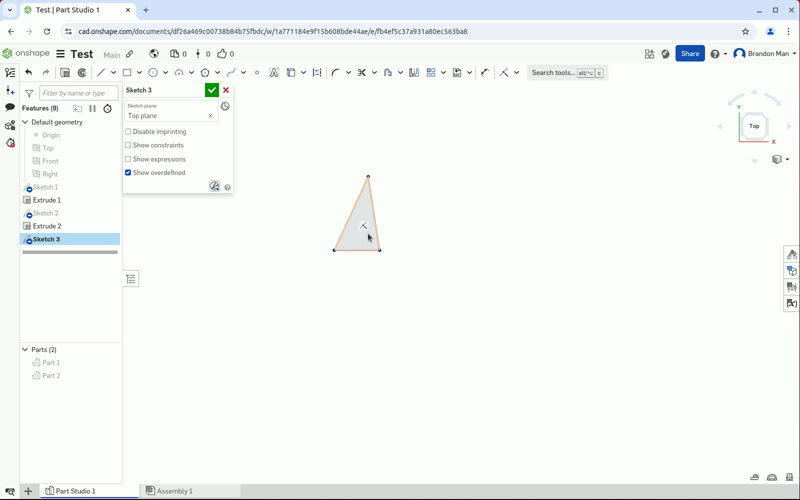
scroll(6)
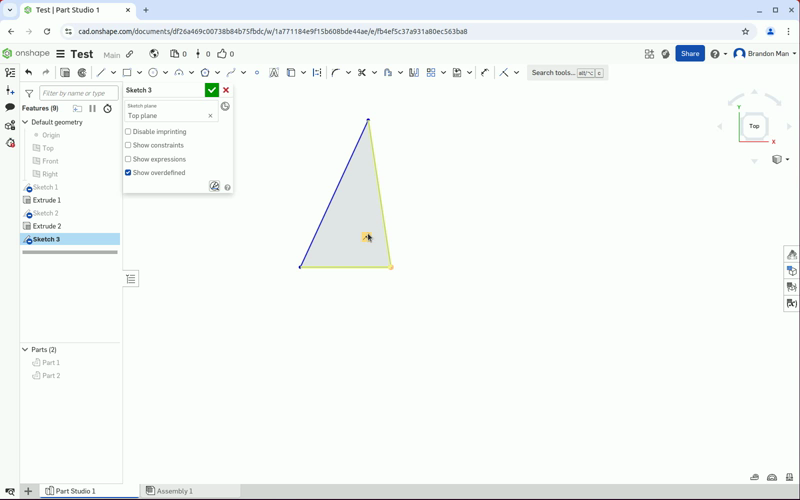
click(368, 233)
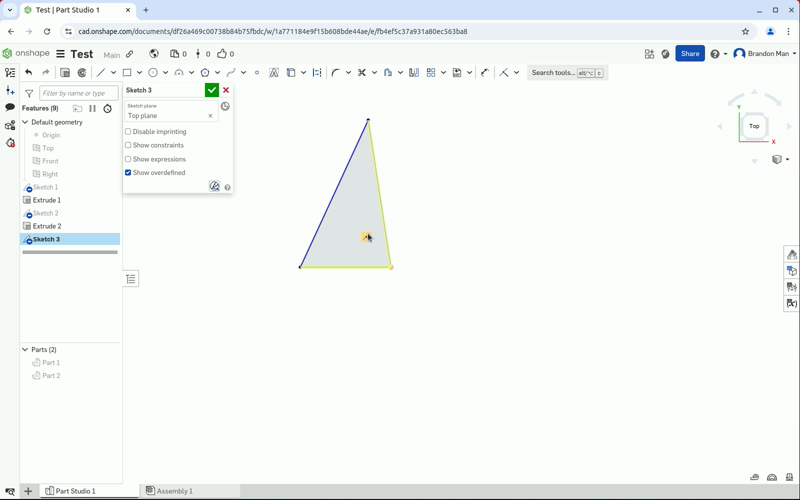
scroll(-6)
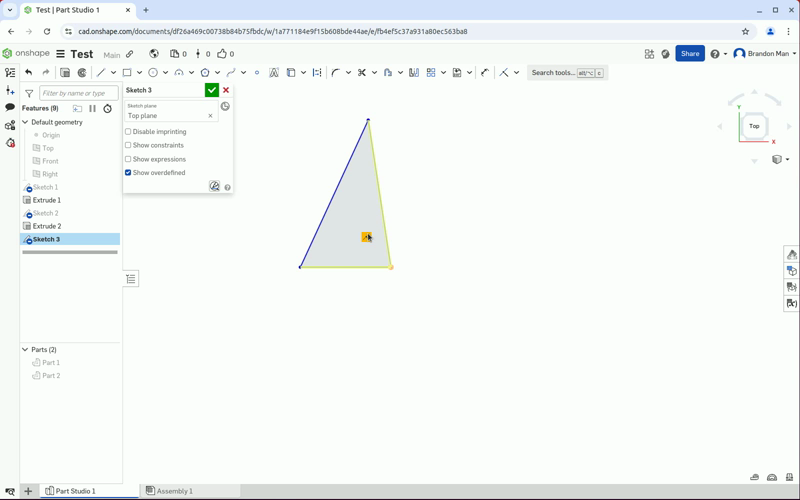
scroll(-6)
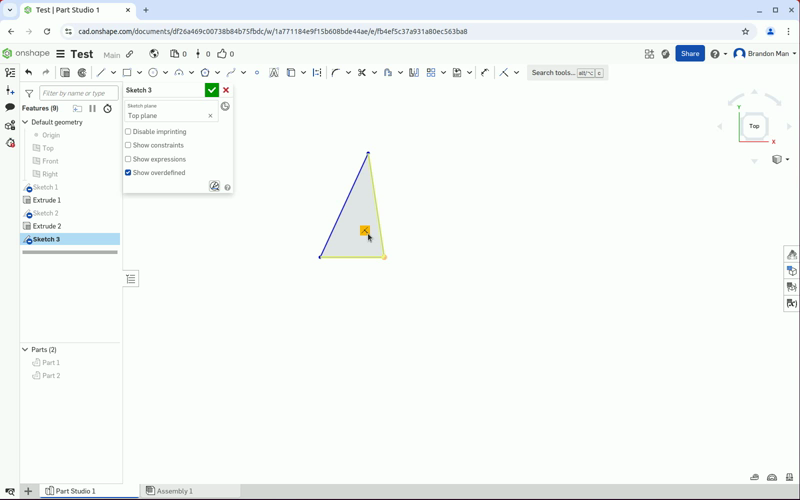
scroll(-6)
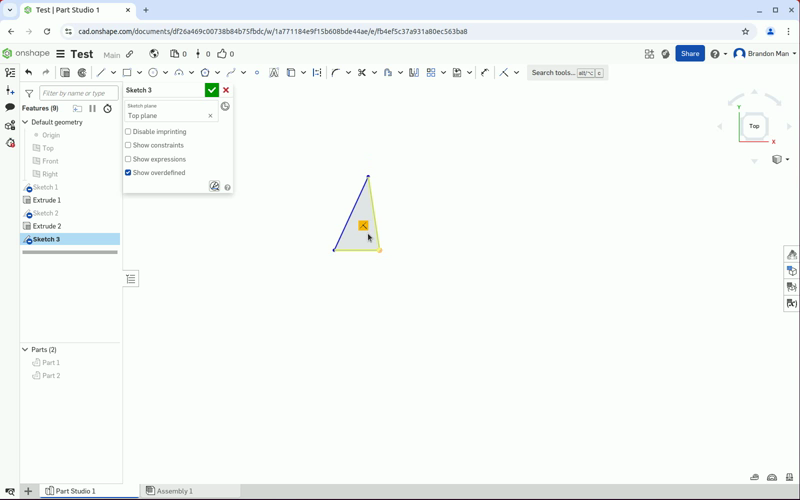
scroll(-6)
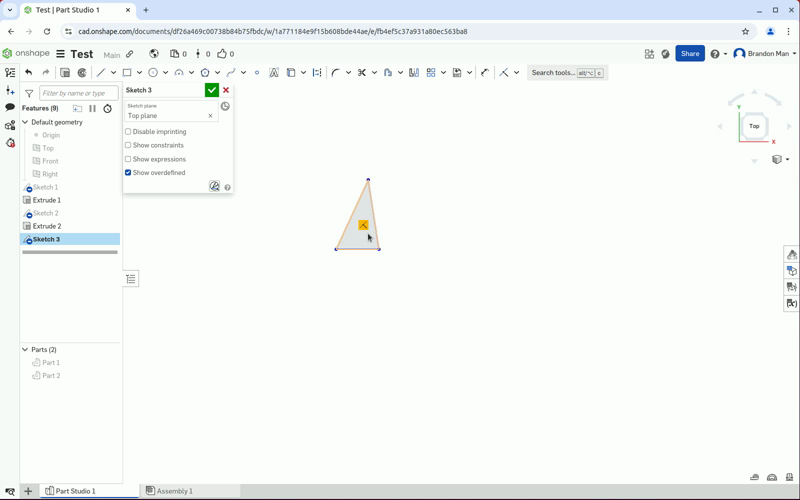
scroll(-6)
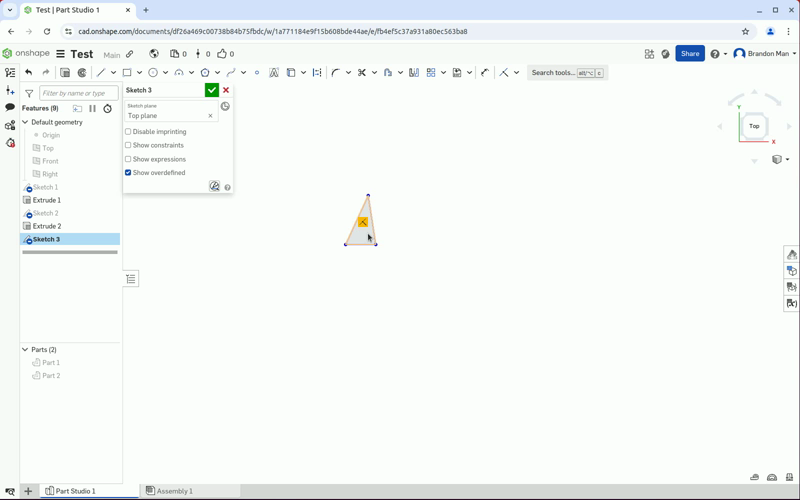
scroll(-6)
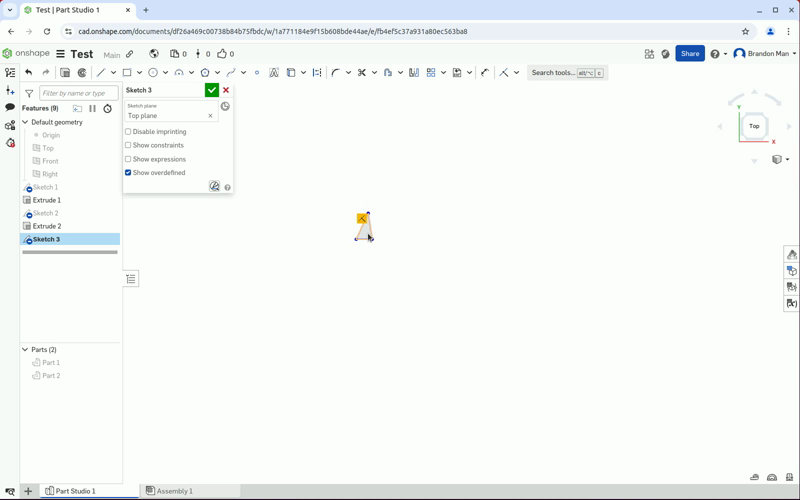
scroll(-6)
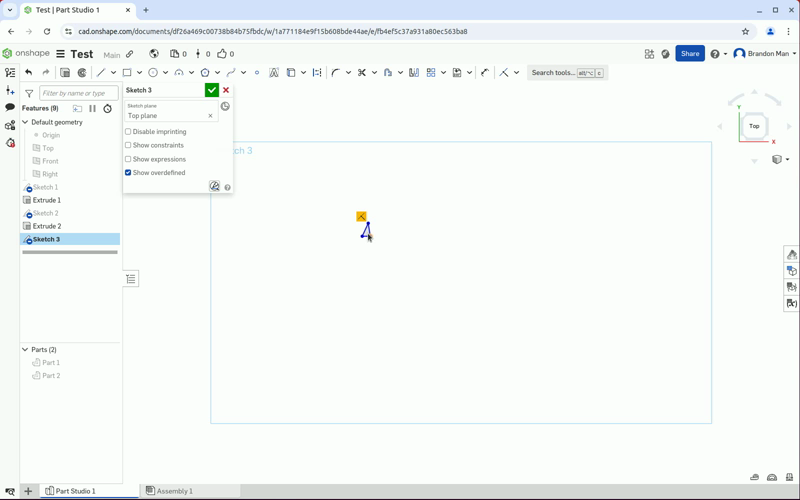
mouse_move(73, 352)
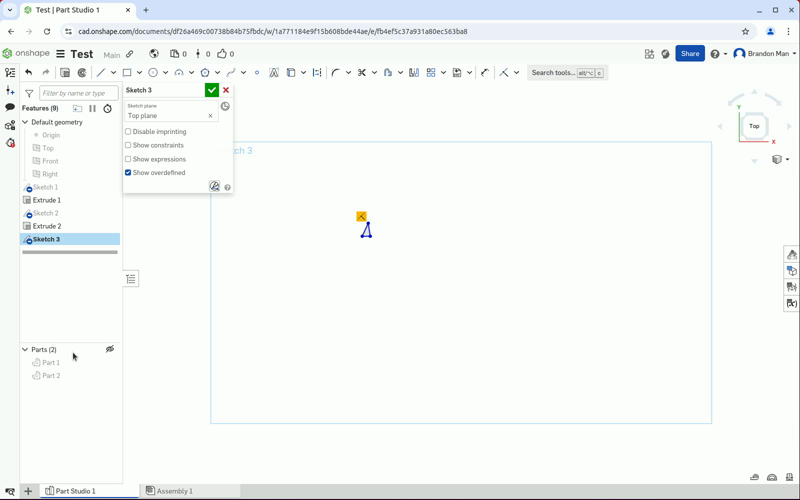
key(shift+y)
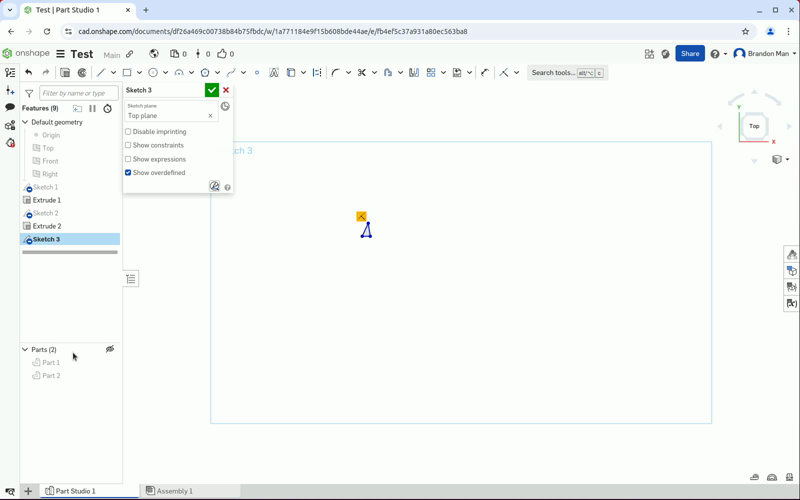
key(shift+e)
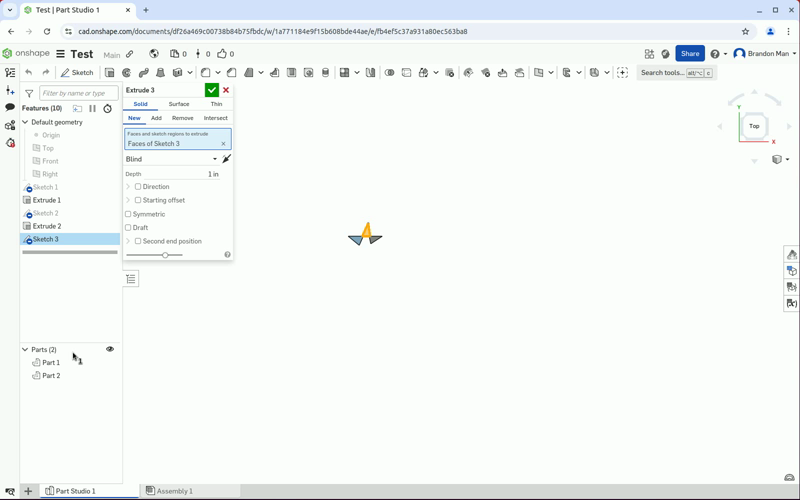
mouse_move(143, 106)
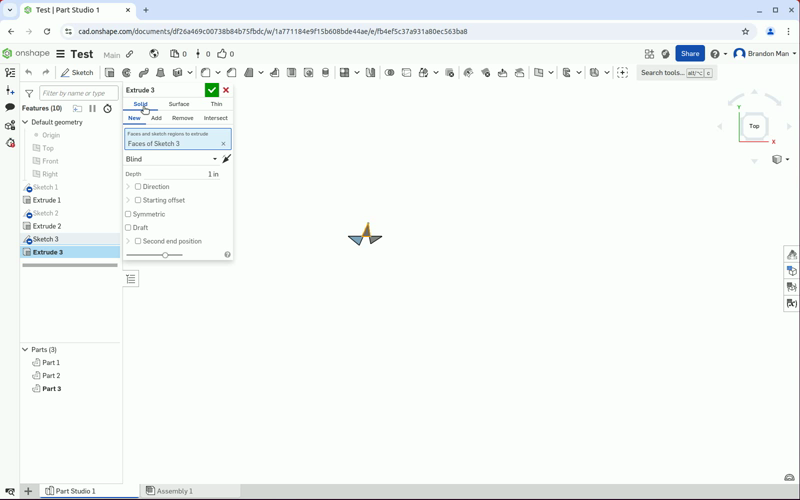
click(143, 106)
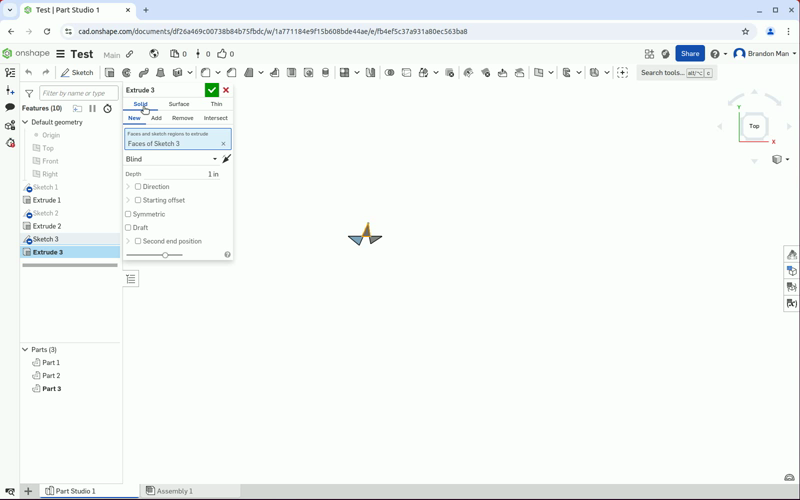
mouse_move(137, 120)
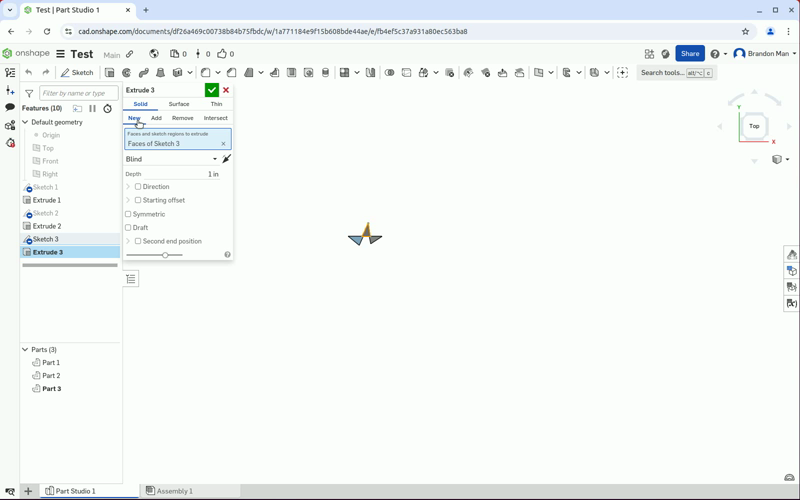
click(137, 120)
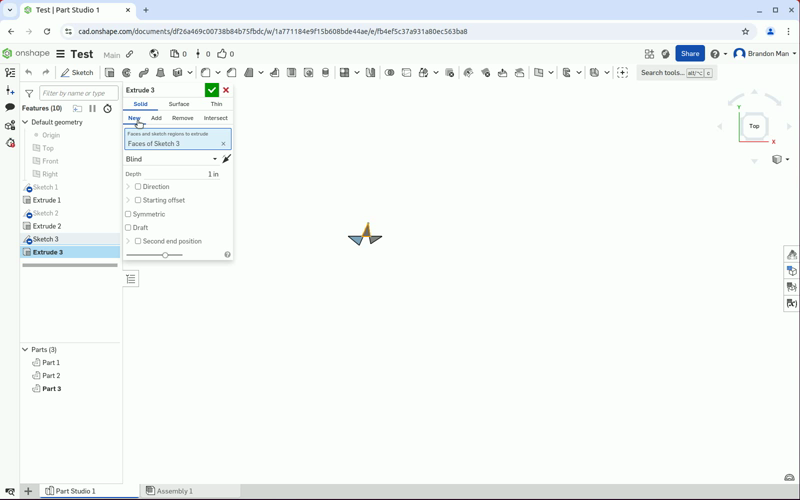
key(tab, 4)
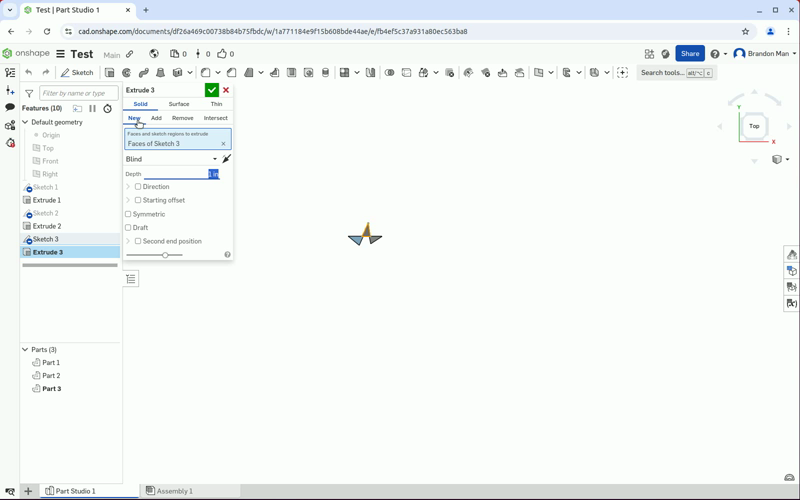
text(5.055)
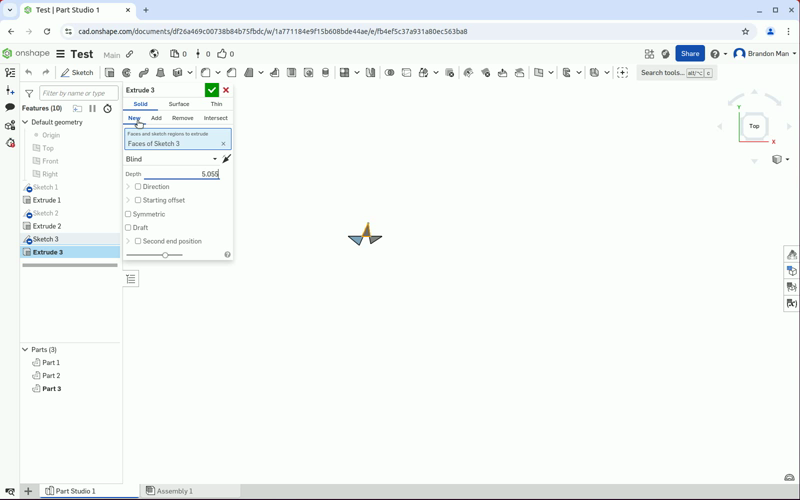
key(enter)
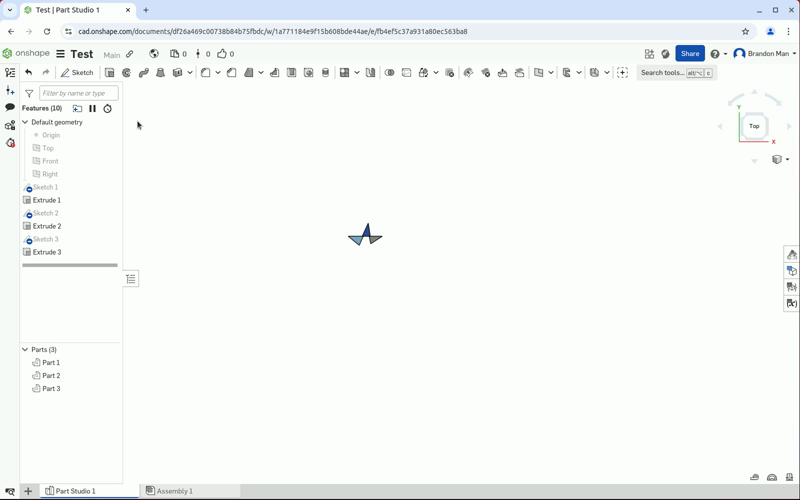
key(shift+h)
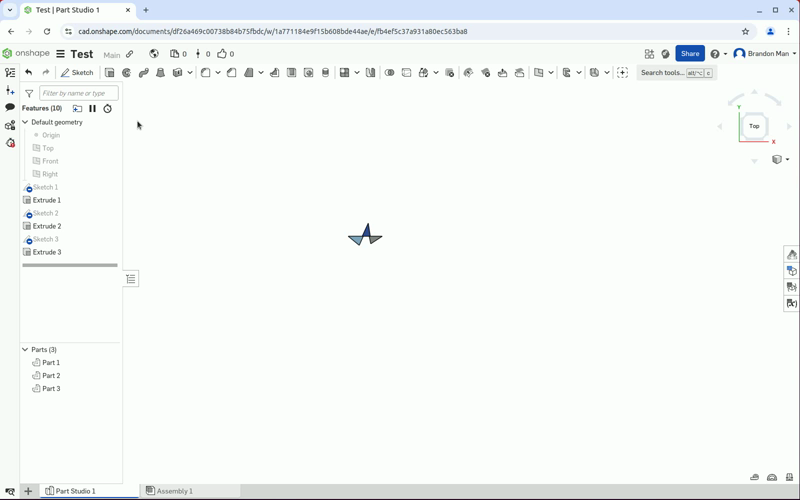
key(shift+h)
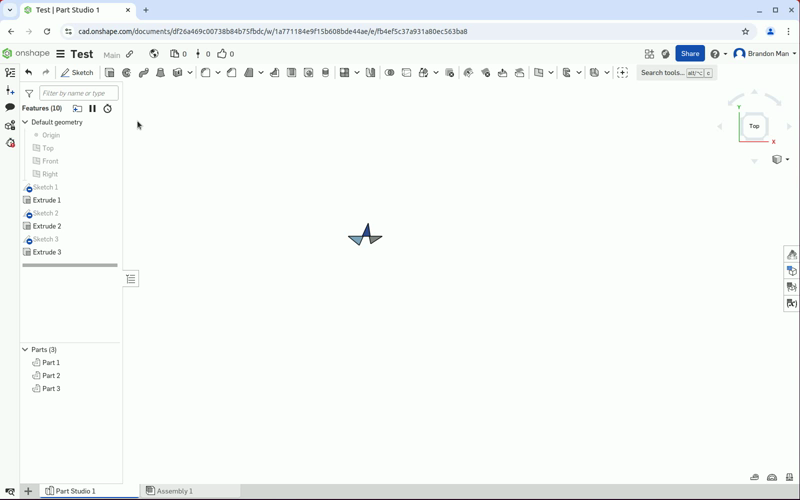
mouse_move(73, 189)
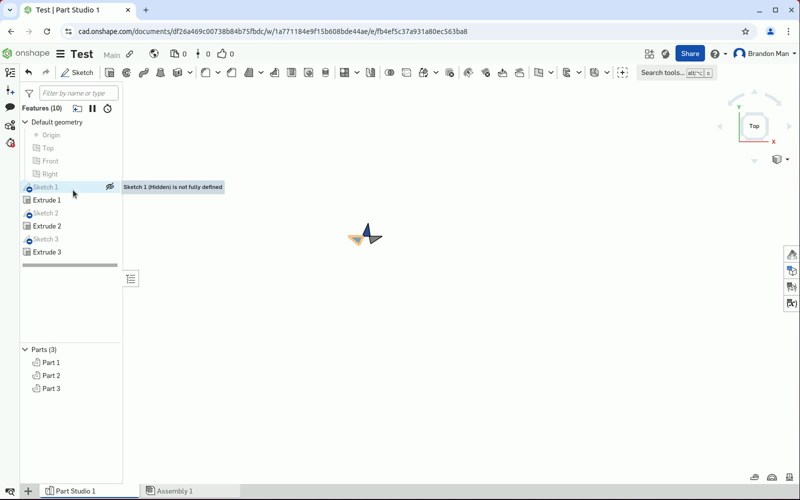
click(73, 189)
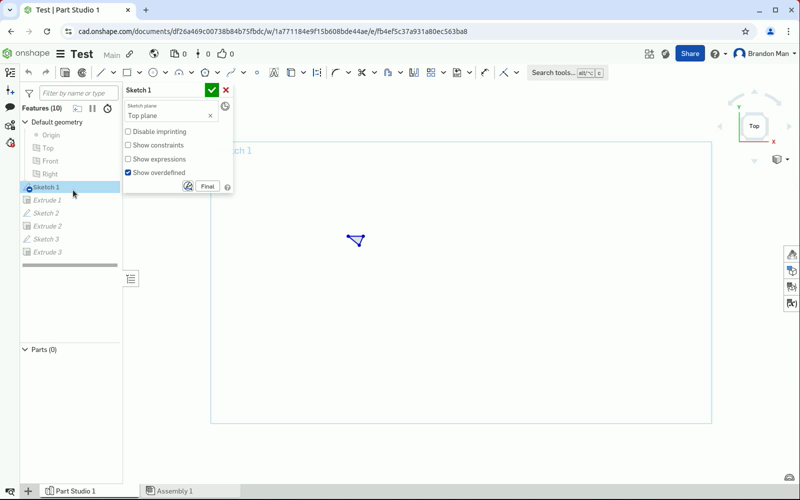
mouse_move(229, 92)
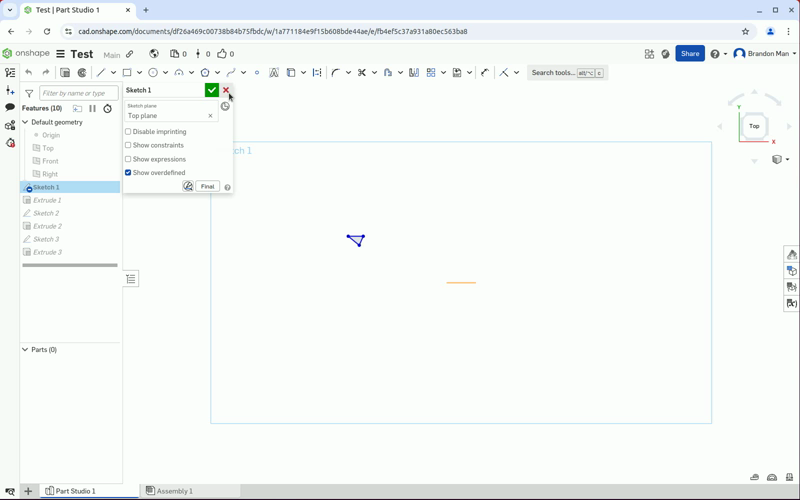
click(229, 92)
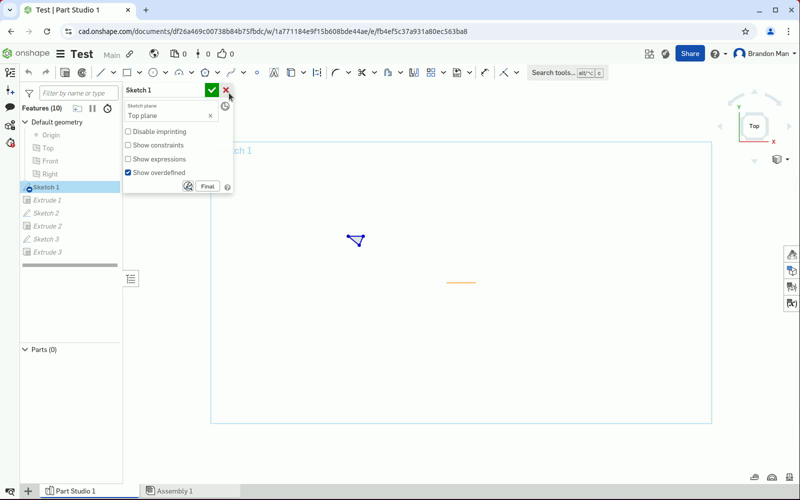
key(shift+s)
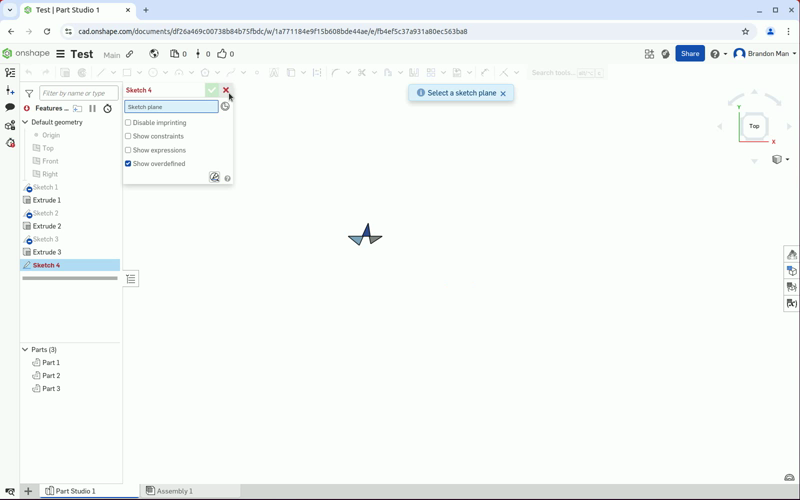
mouse_move(73, 150)
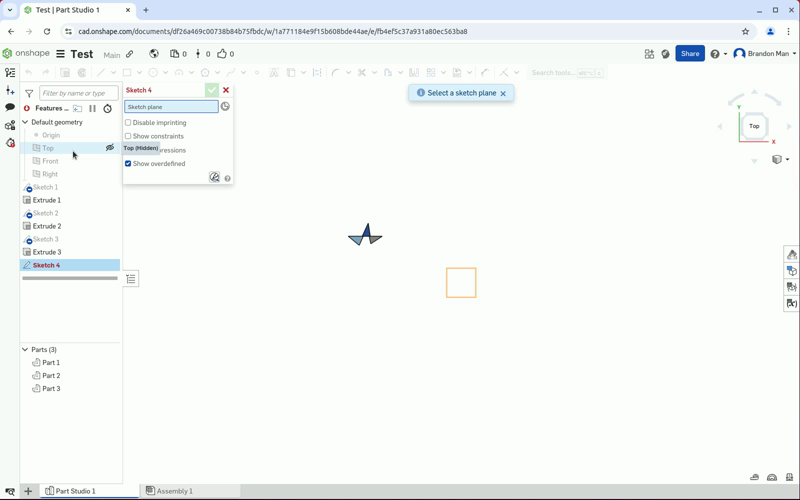
click(73, 150)
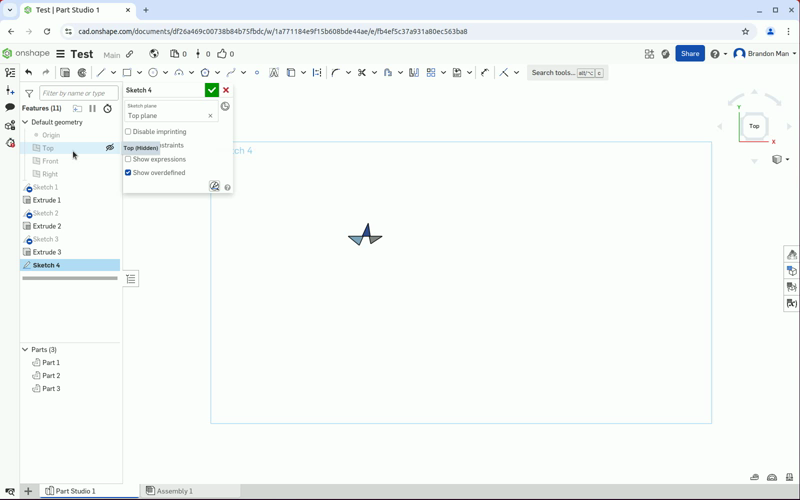
mouse_move(73, 352)
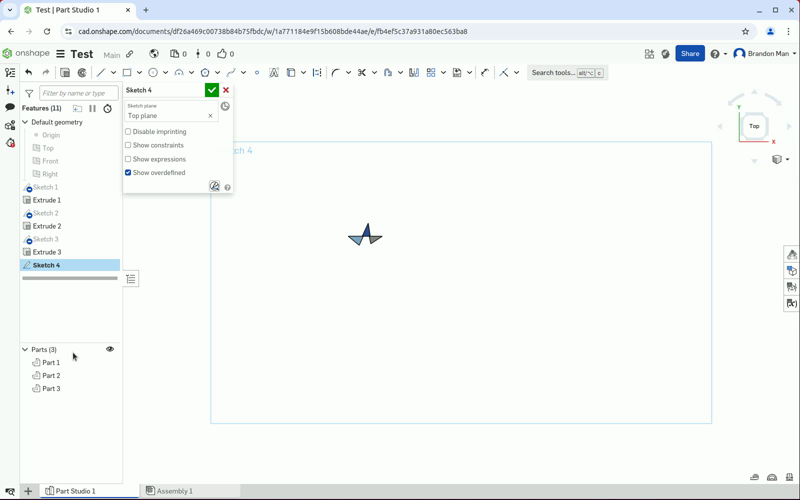
key(y)
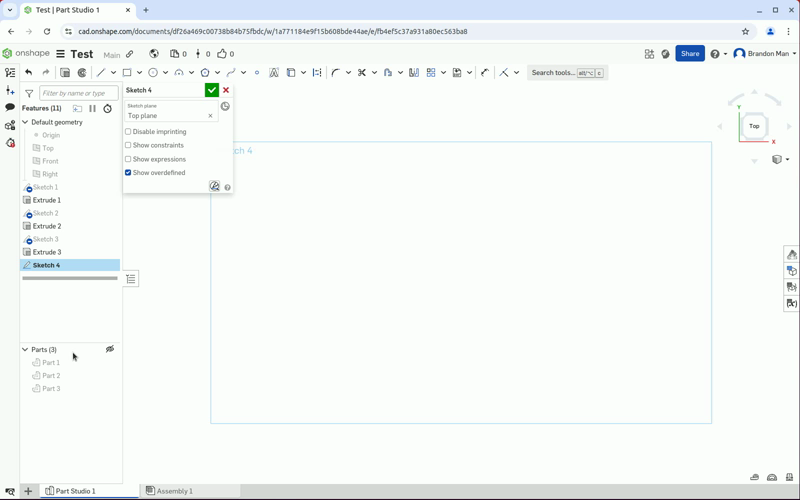
key(l)
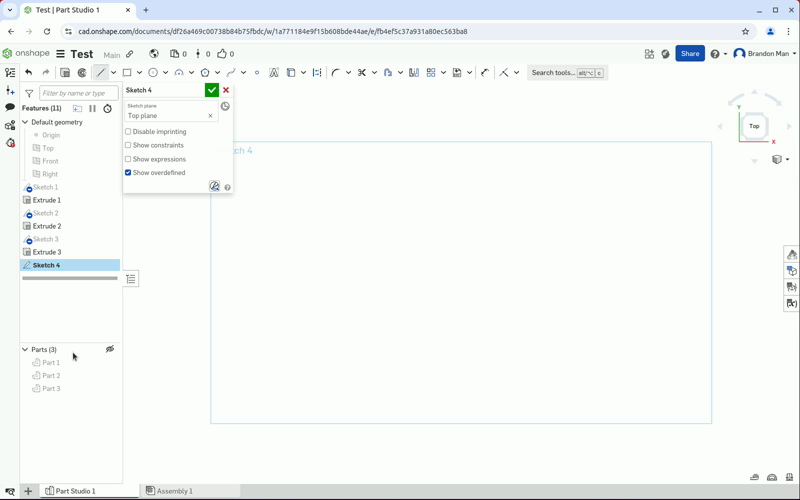
key_down(shift)
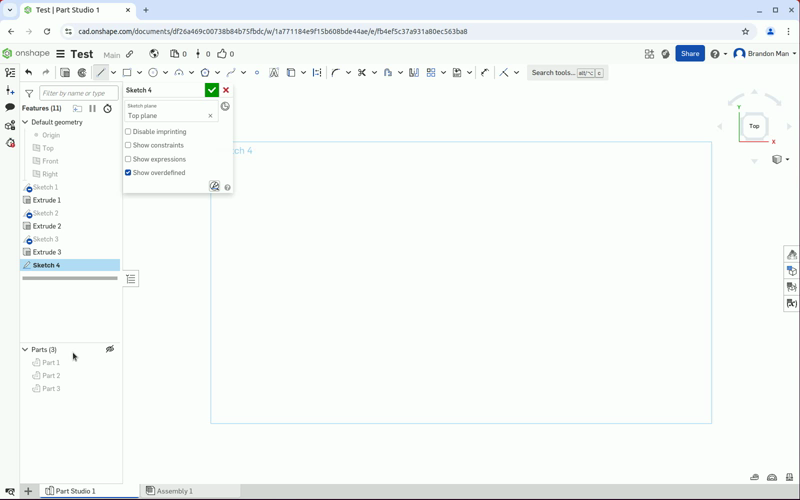
mouse_move(353, 254)
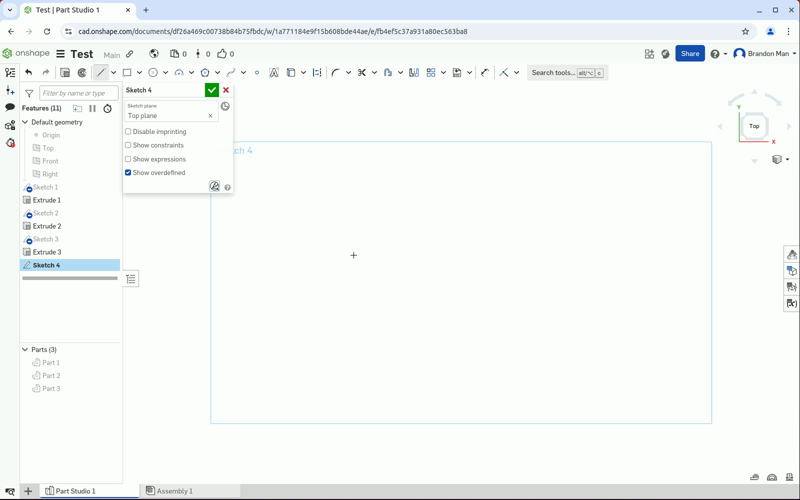
click(353, 254)
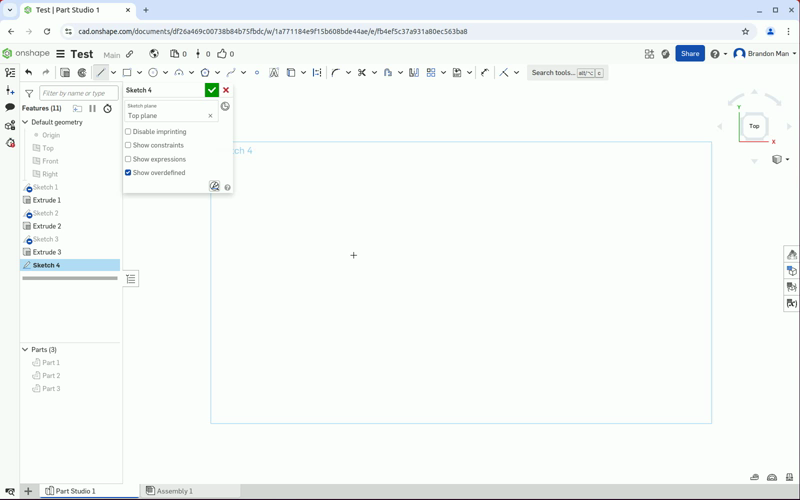
key_up(shift)
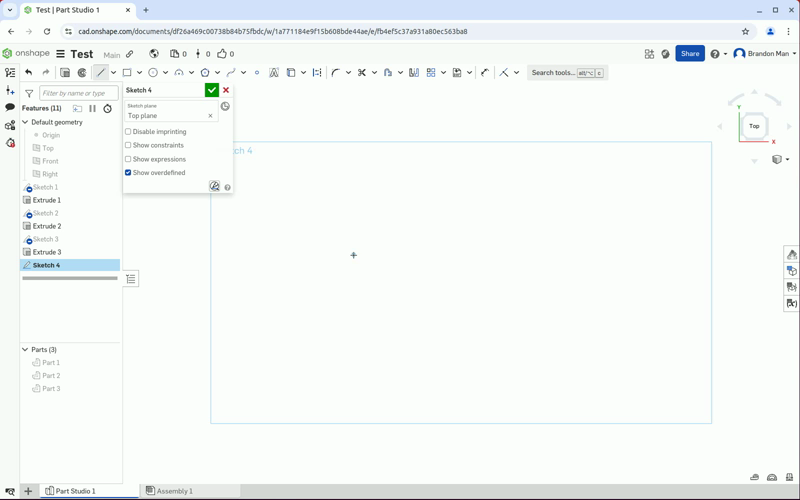
key_down(shift)
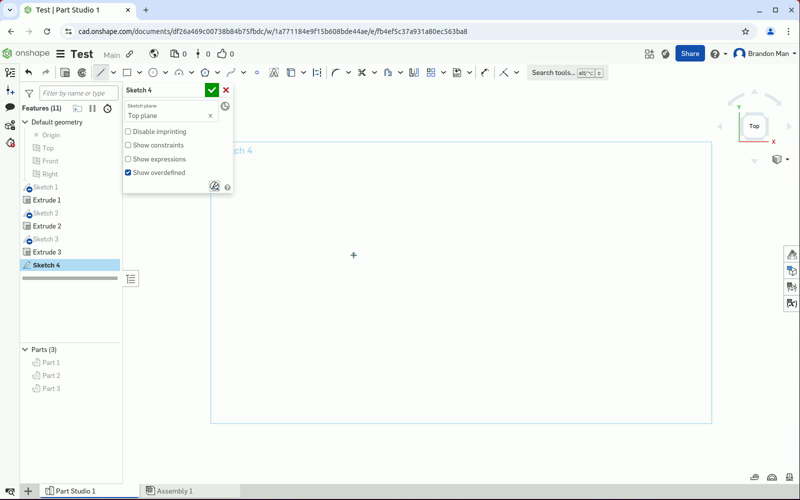
mouse_move(383, 254)
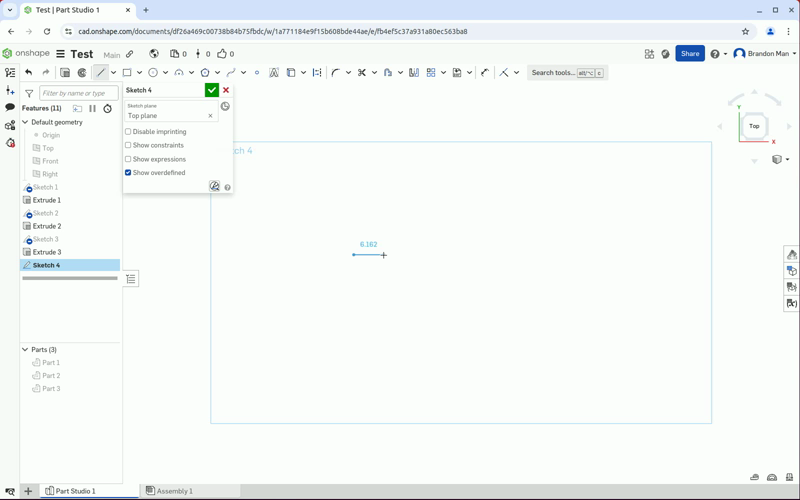
mouse_move(364, 247)
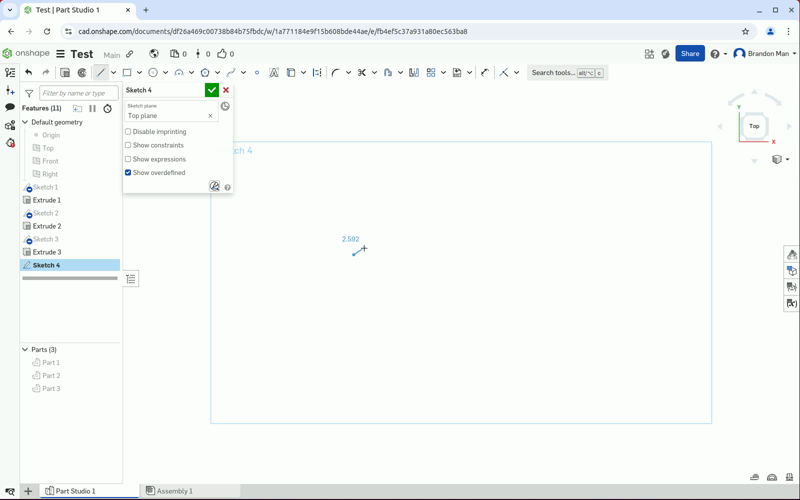
click(364, 247)
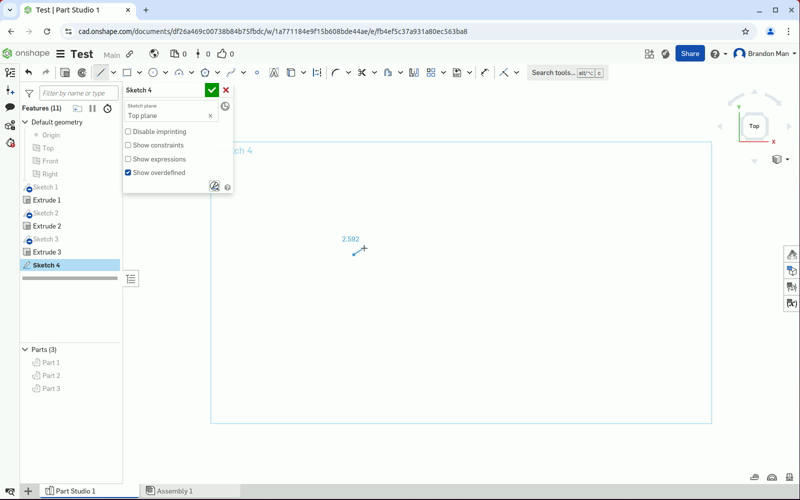
key_up(shift)
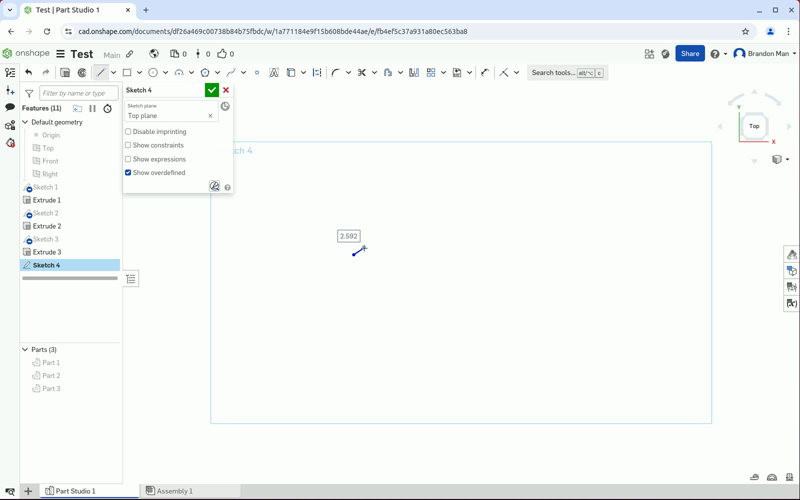
key_down(shift)
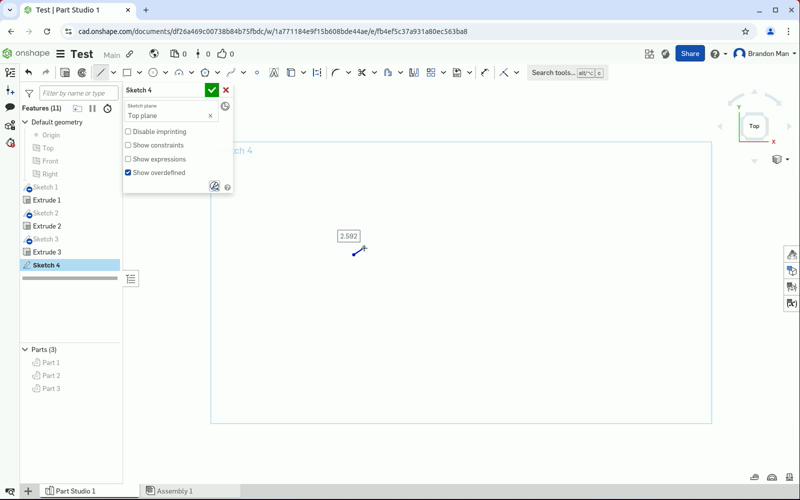
mouse_move(394, 247)
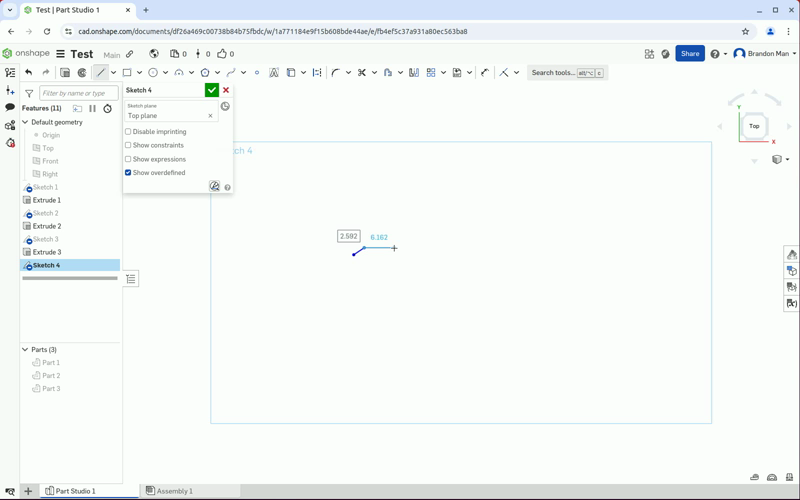
mouse_move(359, 243)
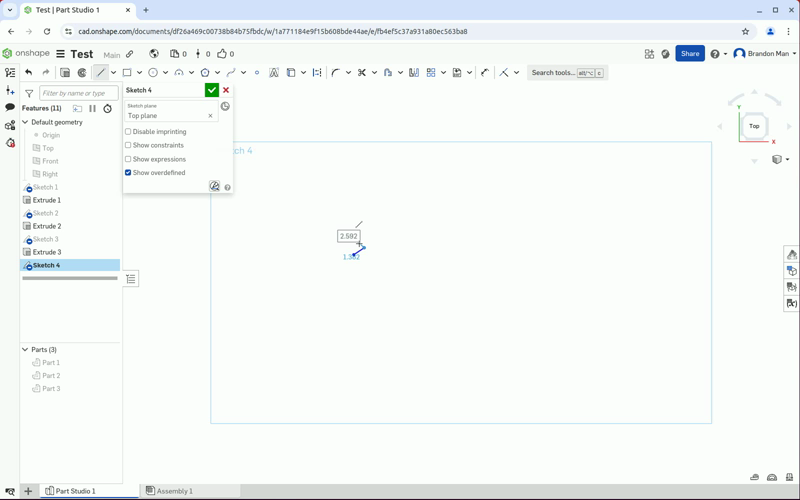
scroll(6)
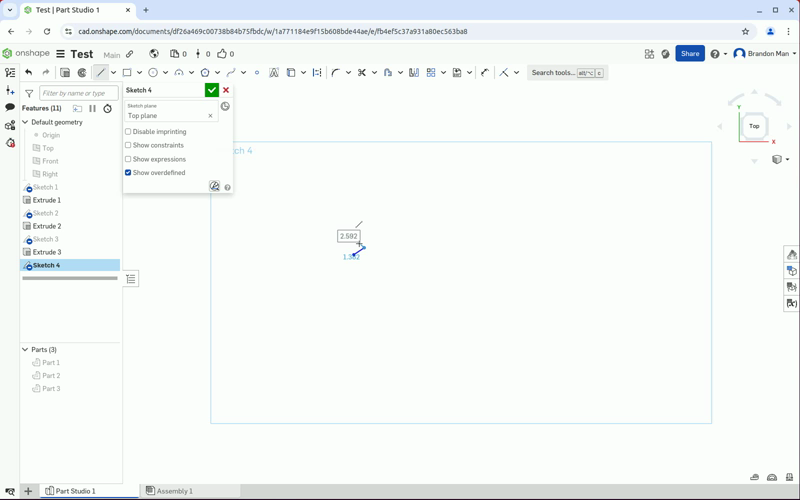
scroll(6)
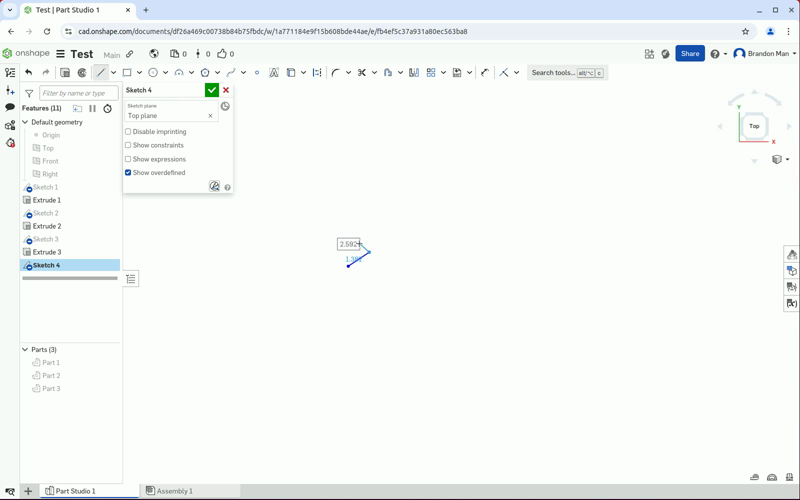
scroll(6)
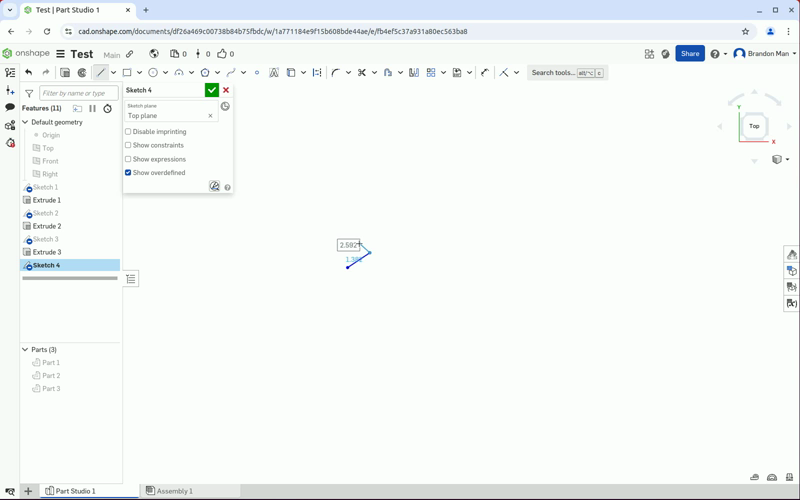
scroll(6)
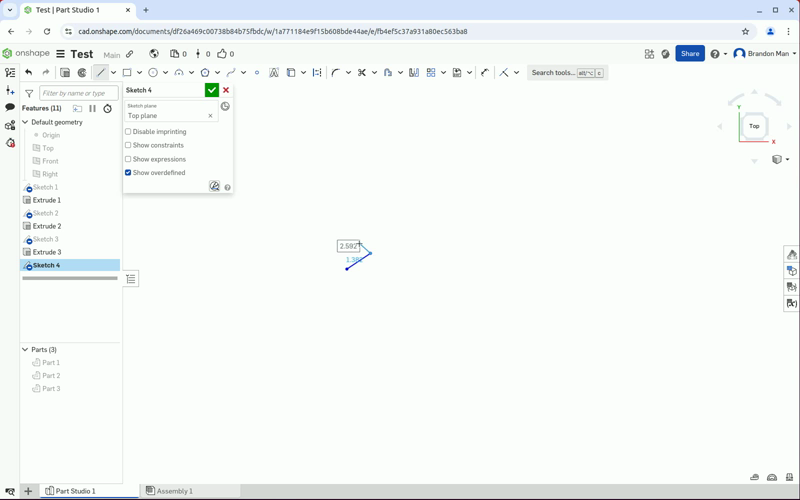
scroll(6)
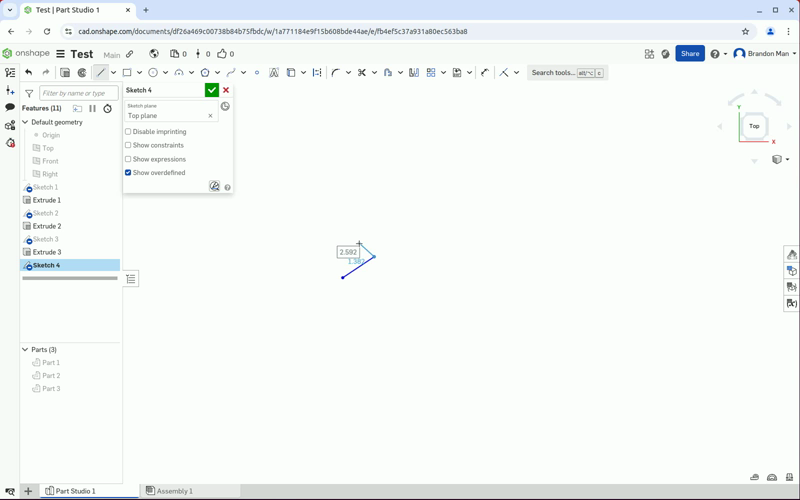
scroll(6)
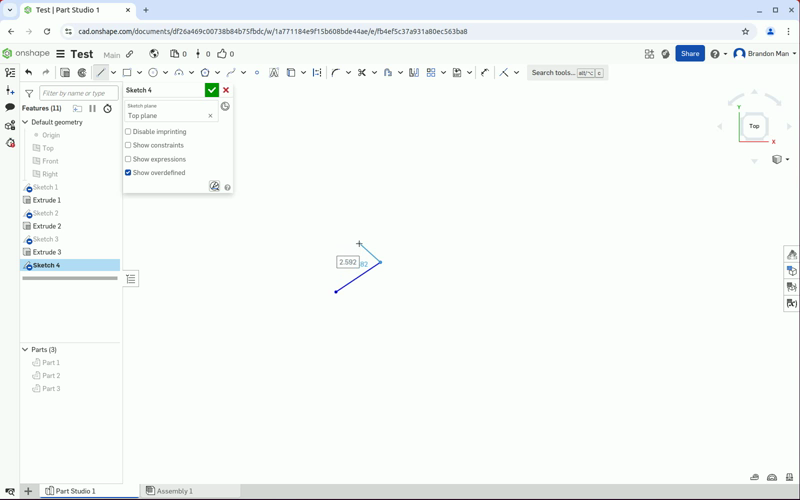
scroll(6)
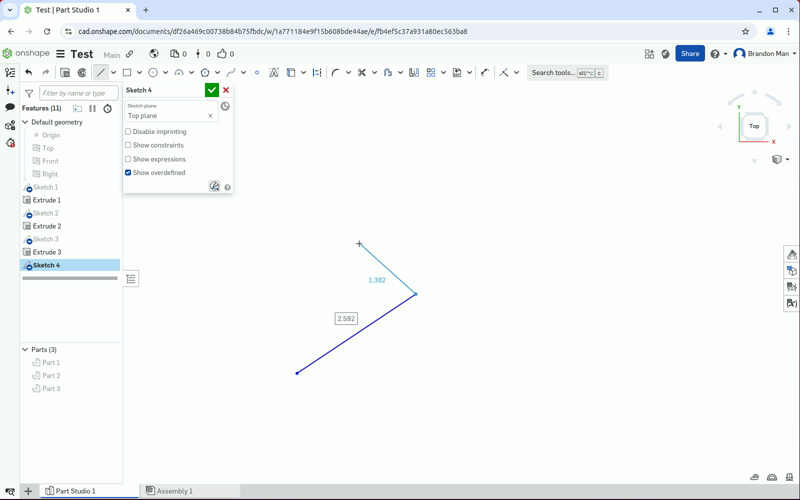
click(359, 243)
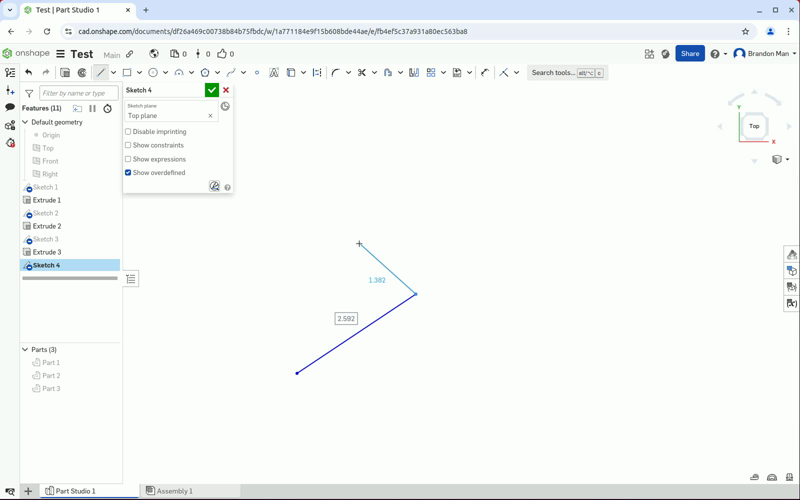
scroll(-6)
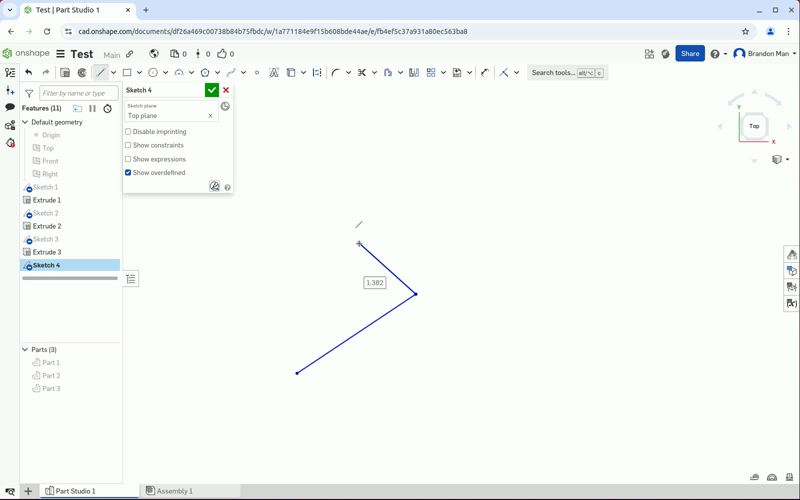
scroll(-6)
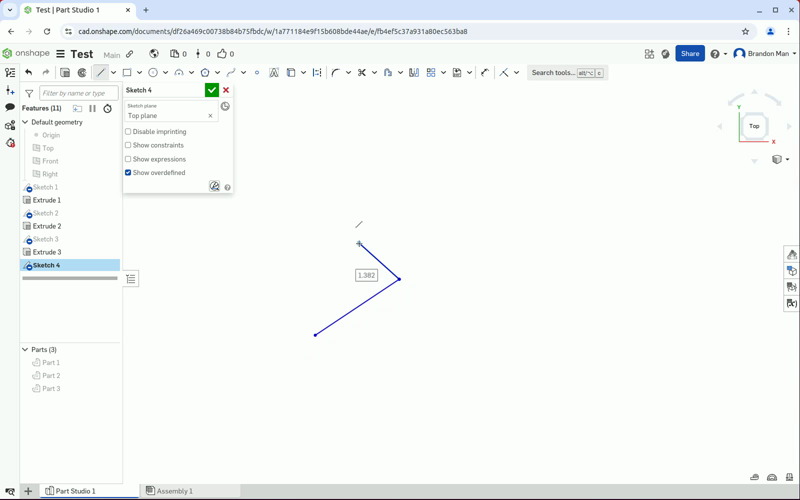
scroll(-6)
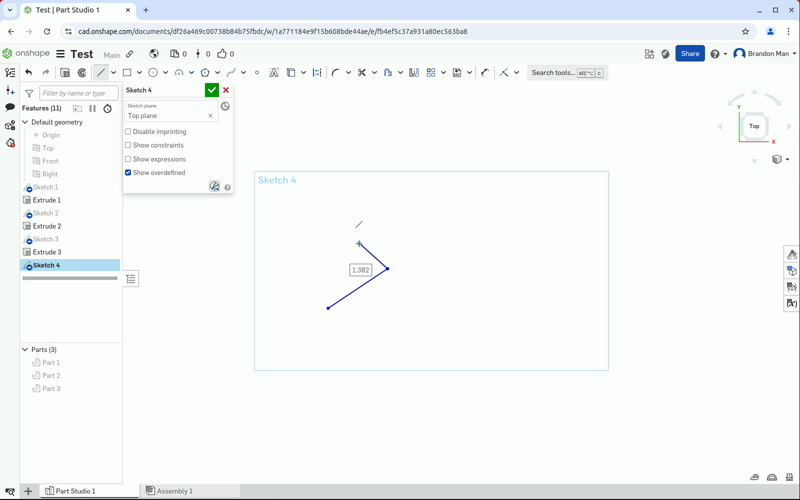
scroll(-6)
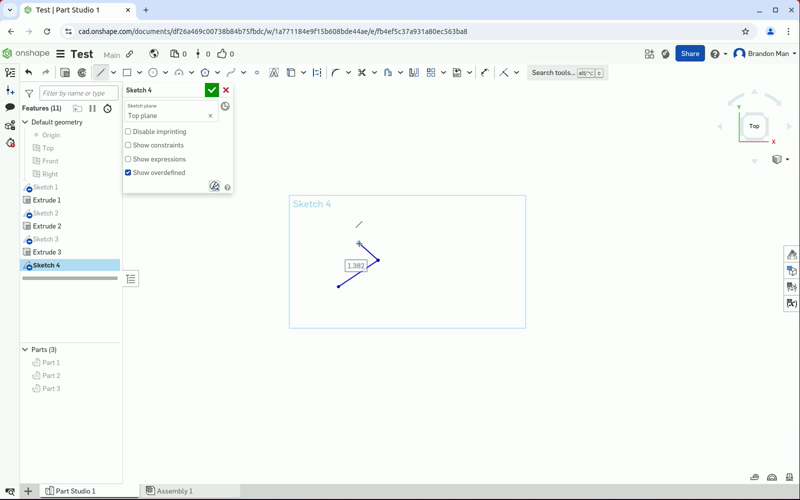
scroll(-6)
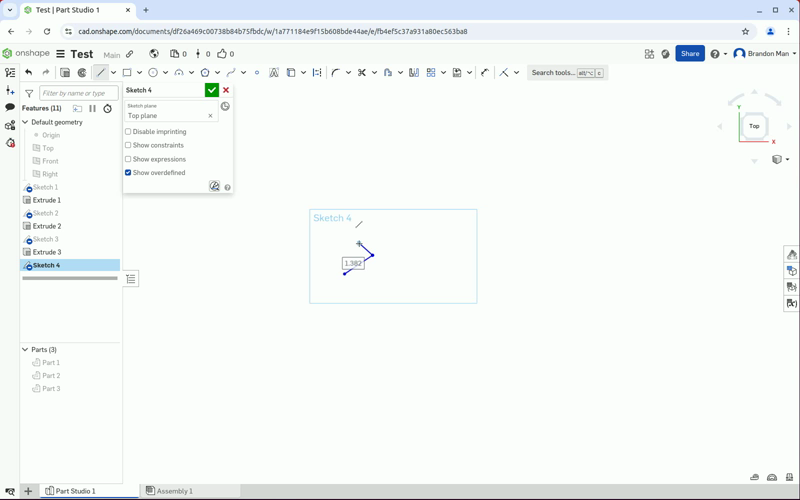
scroll(-6)
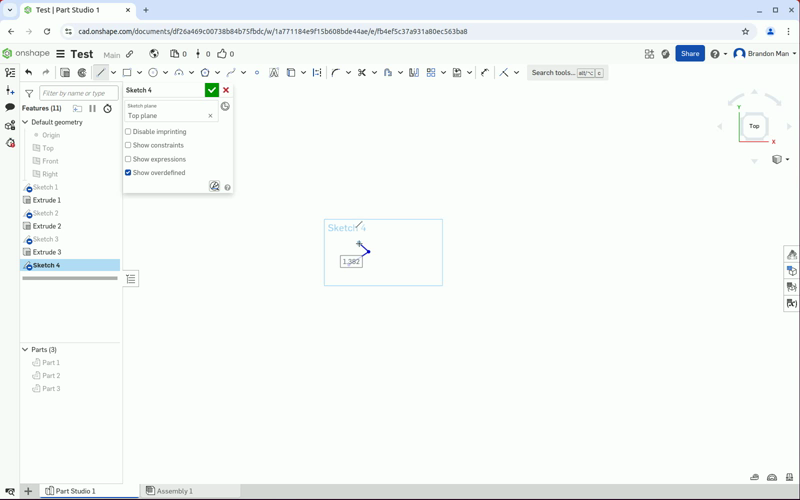
scroll(-6)
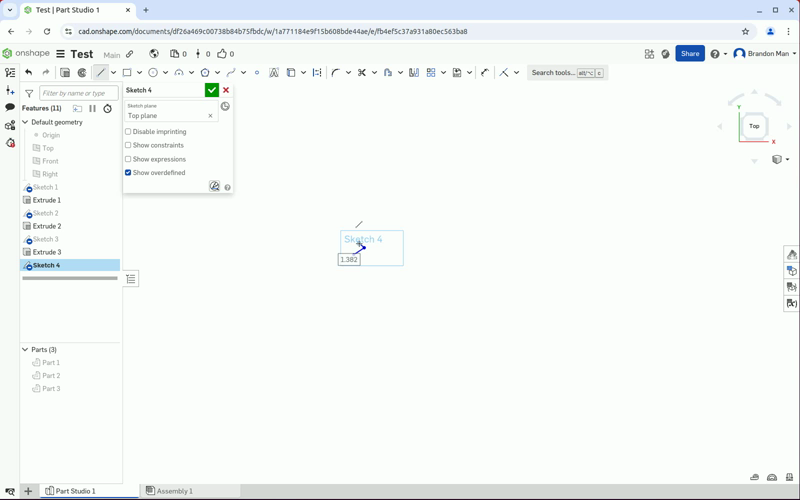
key_up(shift)
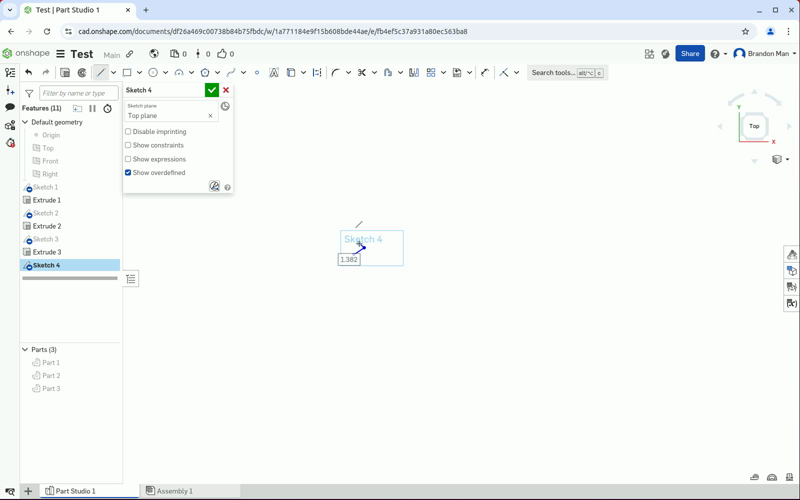
mouse_move(389, 243)
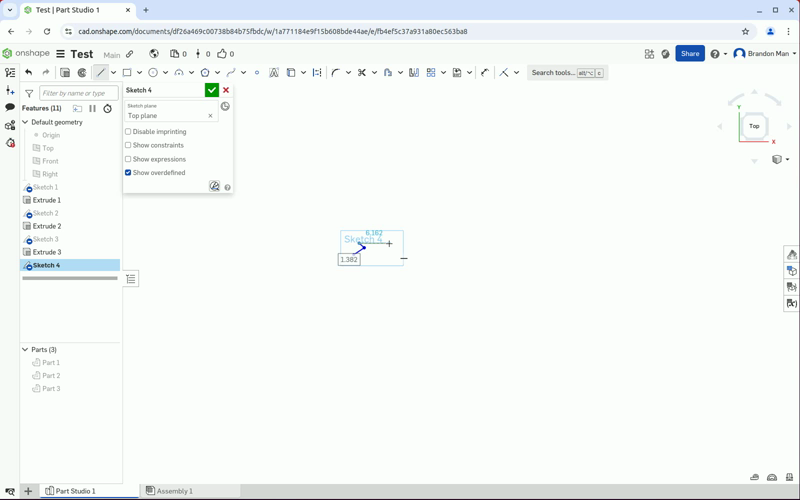
key_down(shift)
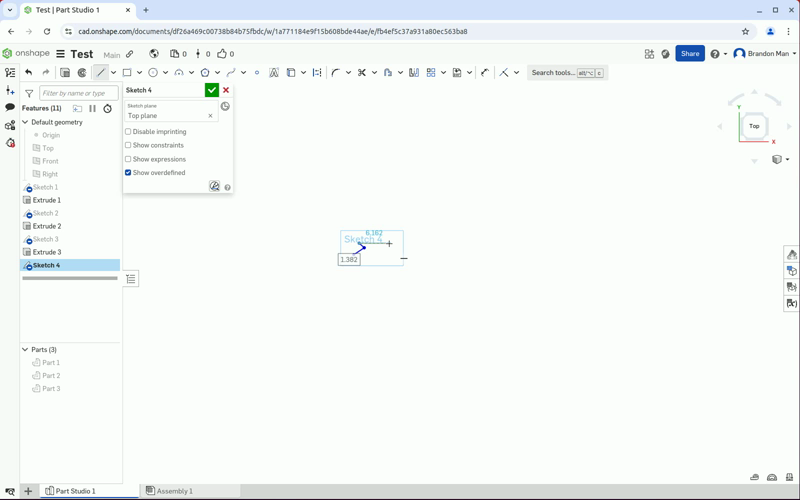
mouse_move(353, 254)
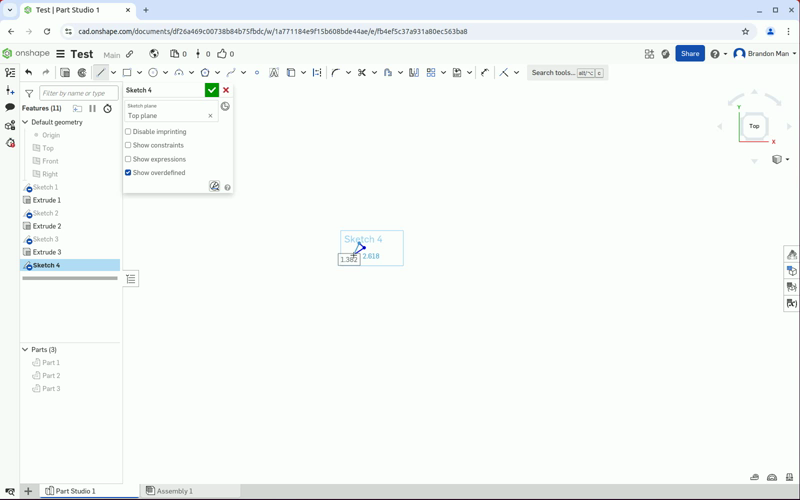
key_up(shift)
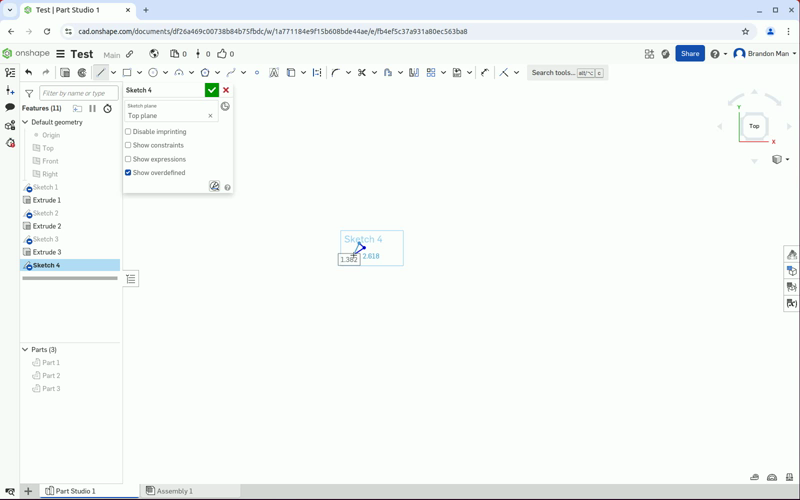
click(353, 254)
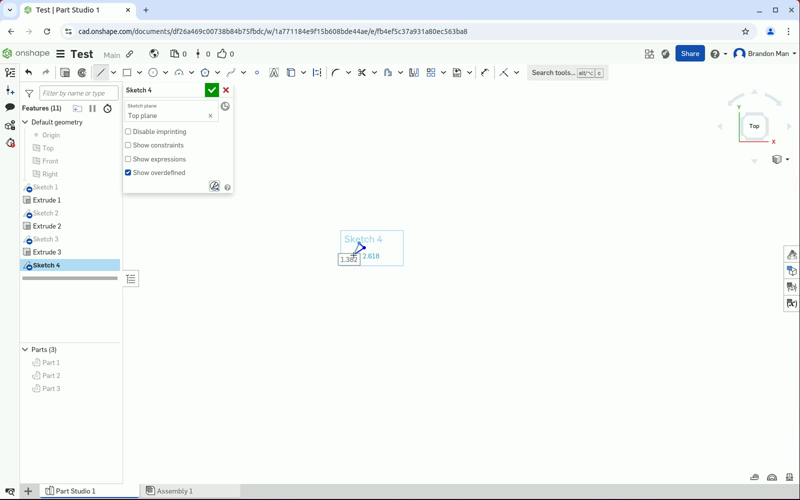
key(esc)
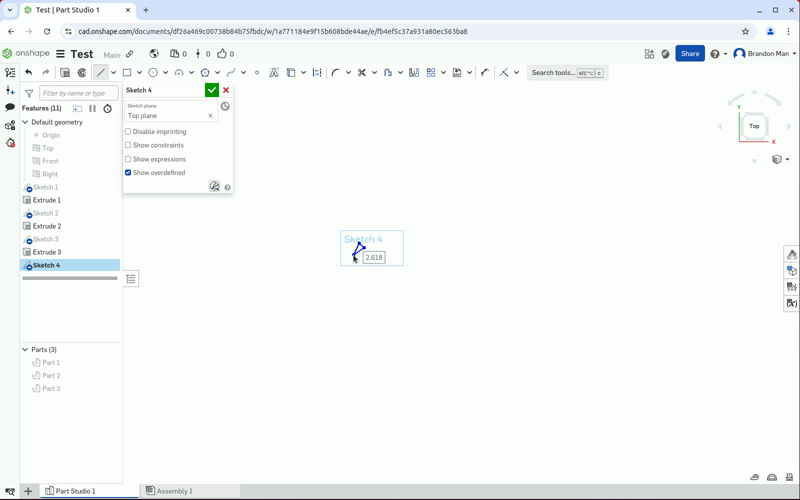
mouse_move(358, 246)
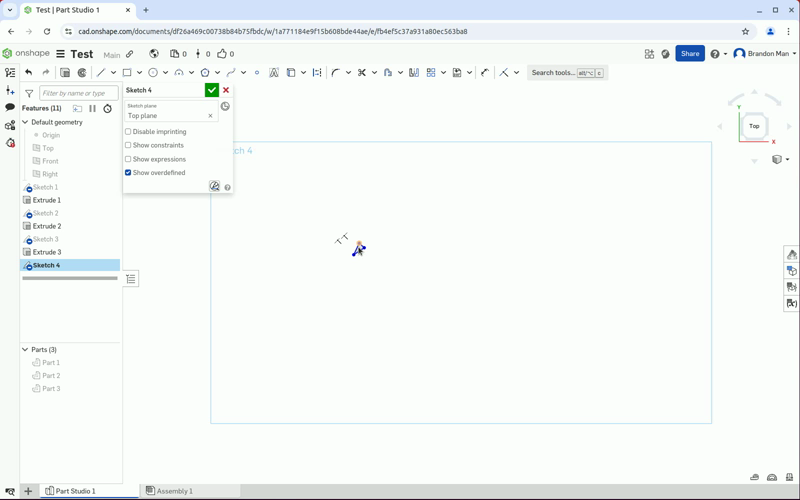
scroll(6)
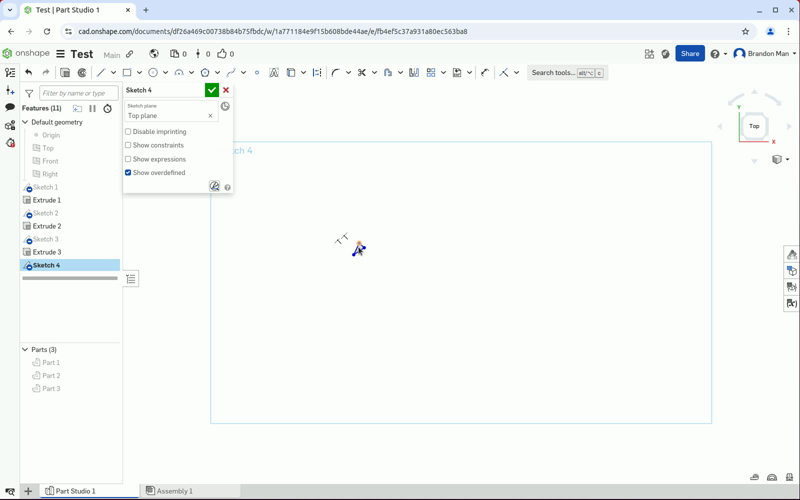
scroll(6)
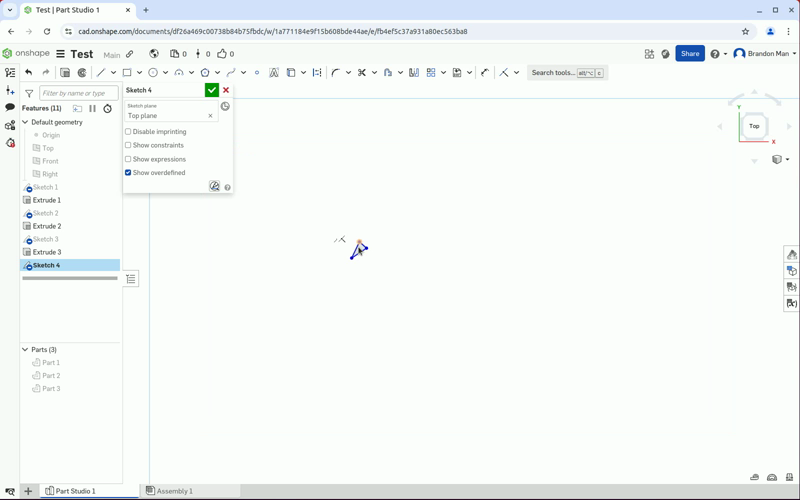
scroll(6)
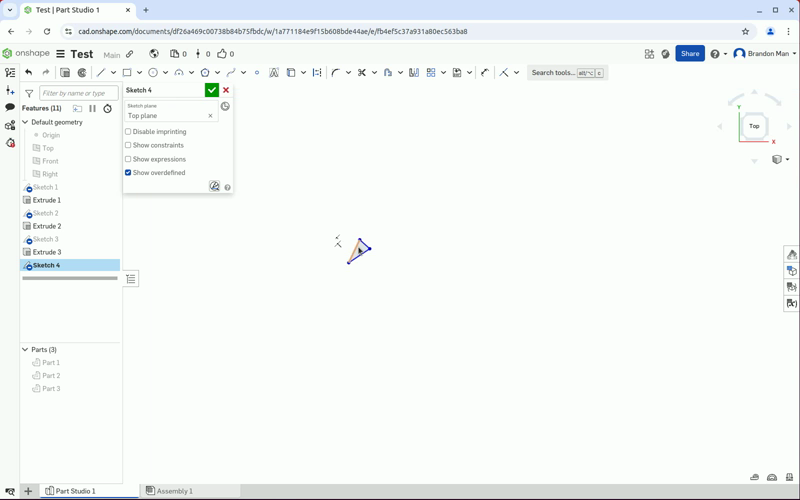
scroll(6)
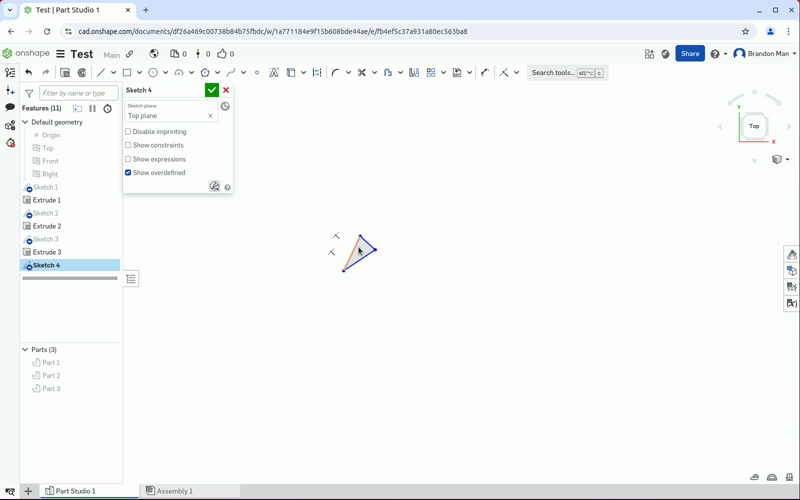
scroll(6)
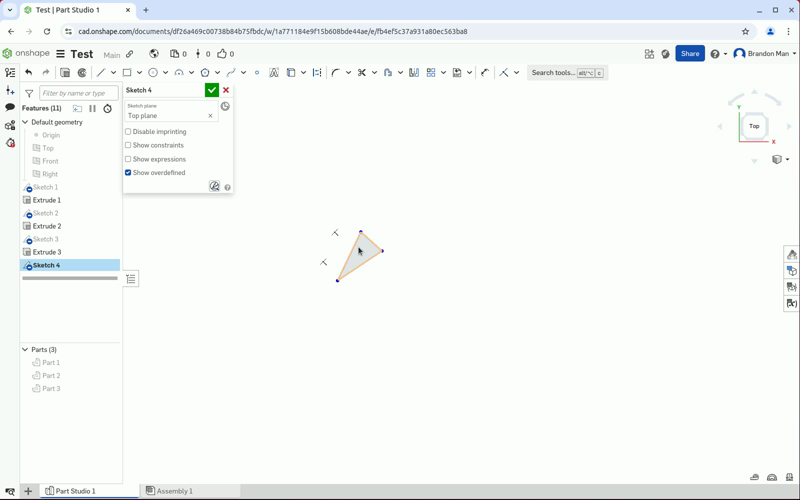
scroll(6)
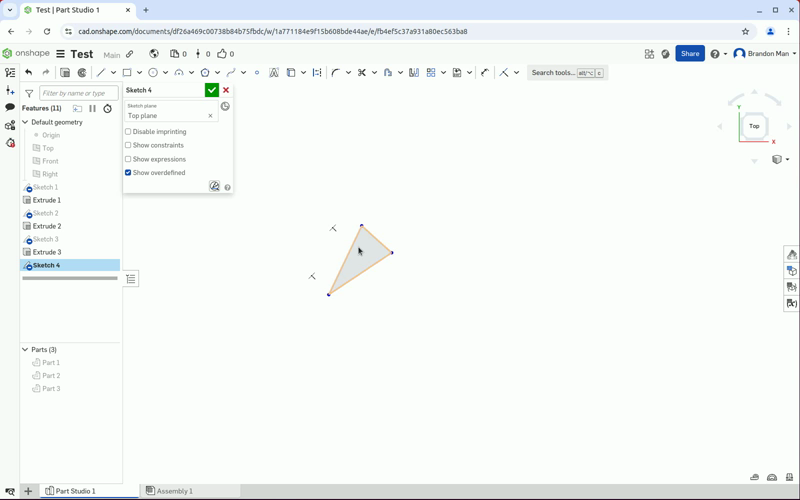
scroll(6)
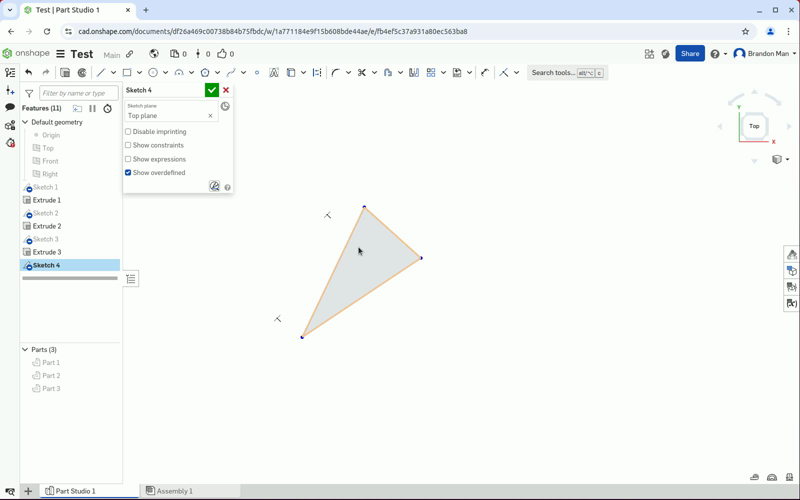
click(358, 246)
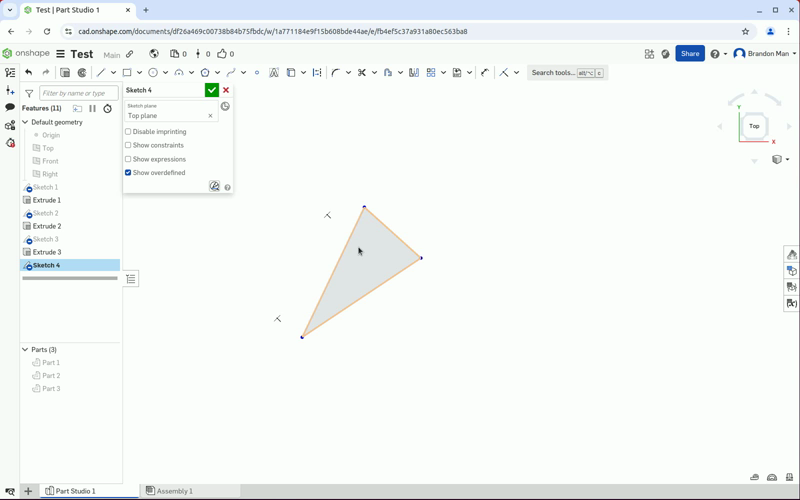
scroll(-6)
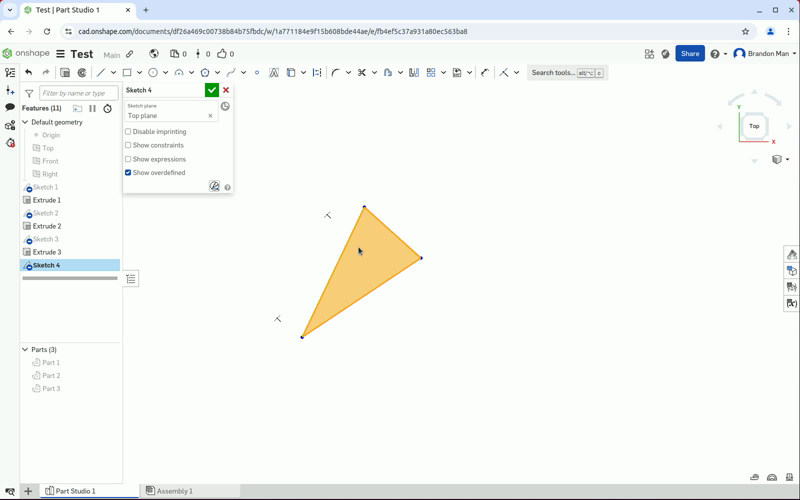
scroll(-6)
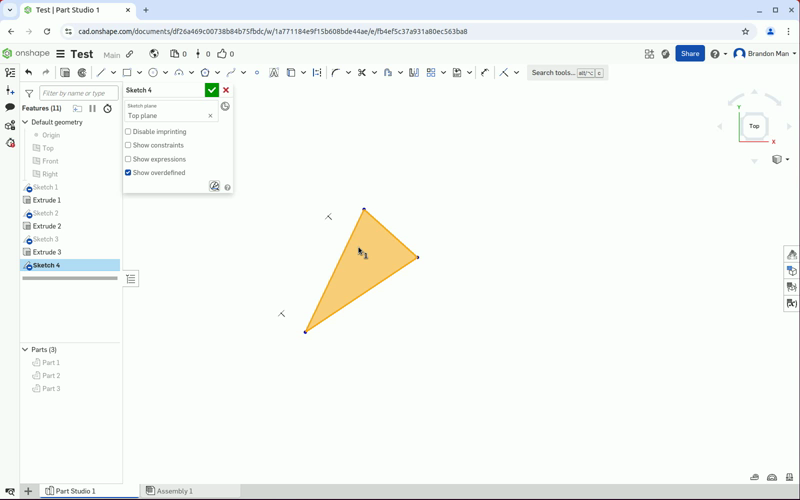
scroll(-6)
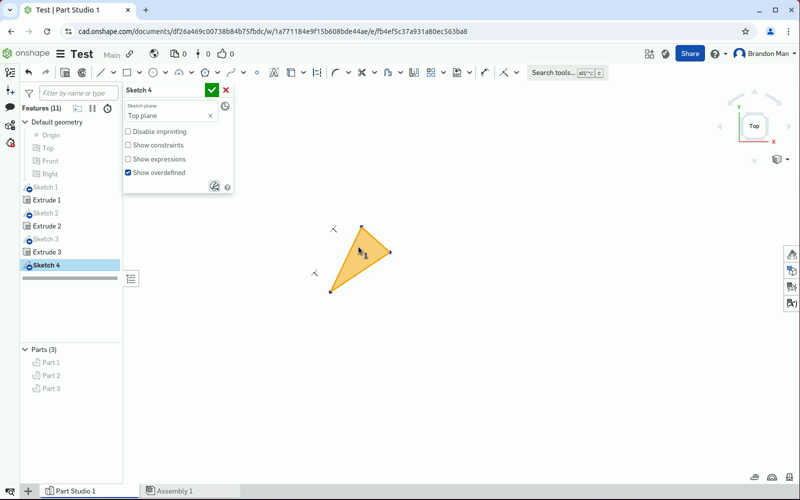
scroll(-6)
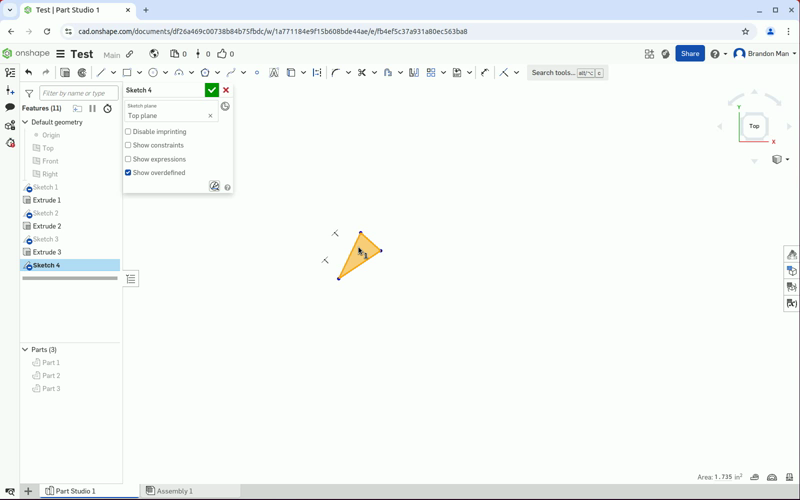
scroll(-6)
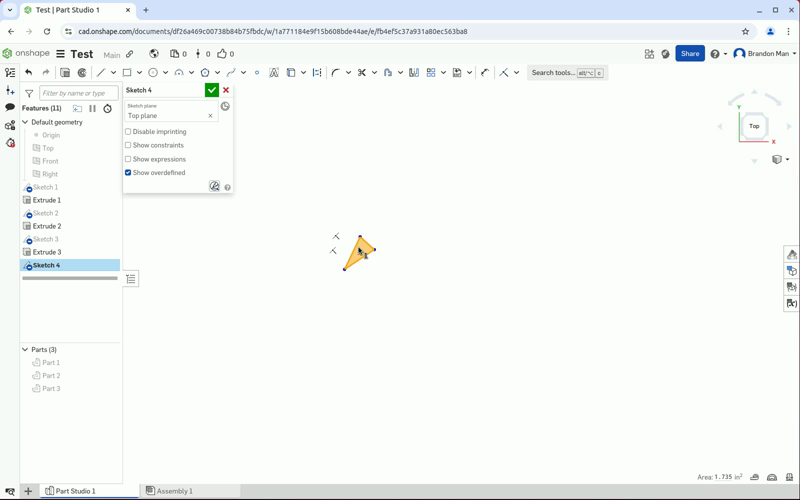
scroll(-6)
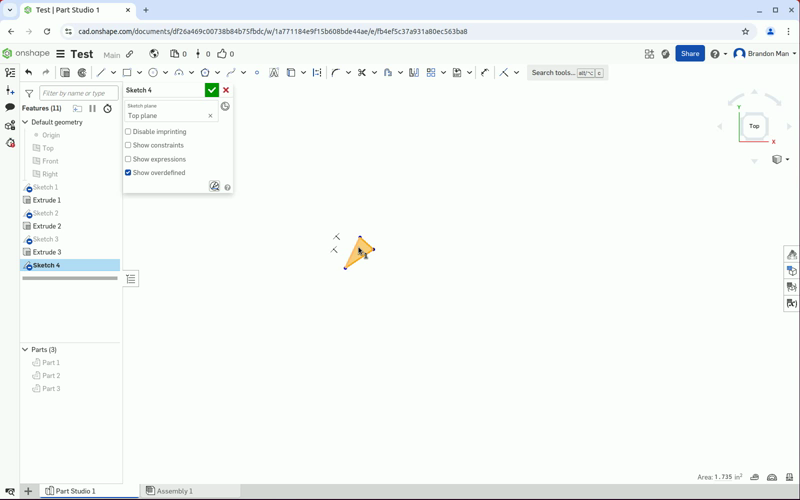
scroll(-6)
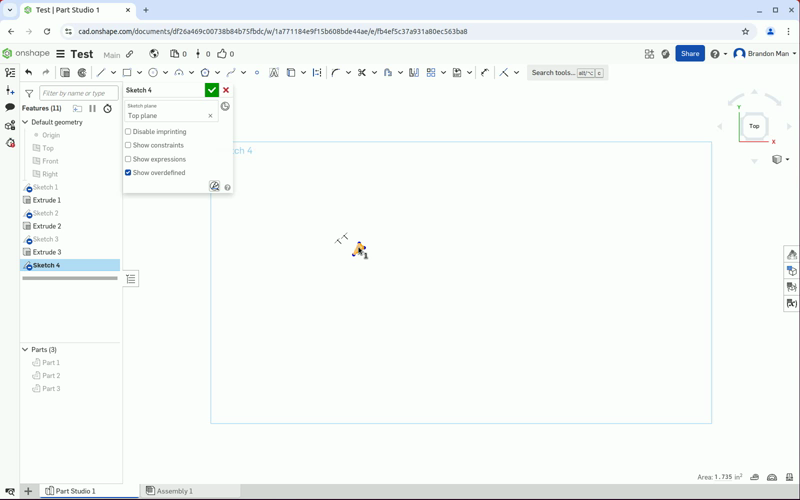
mouse_move(73, 352)
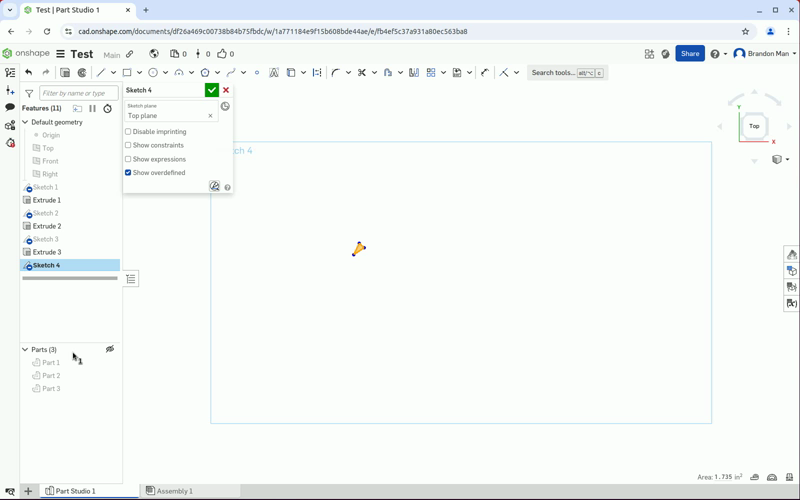
key(shift+y)
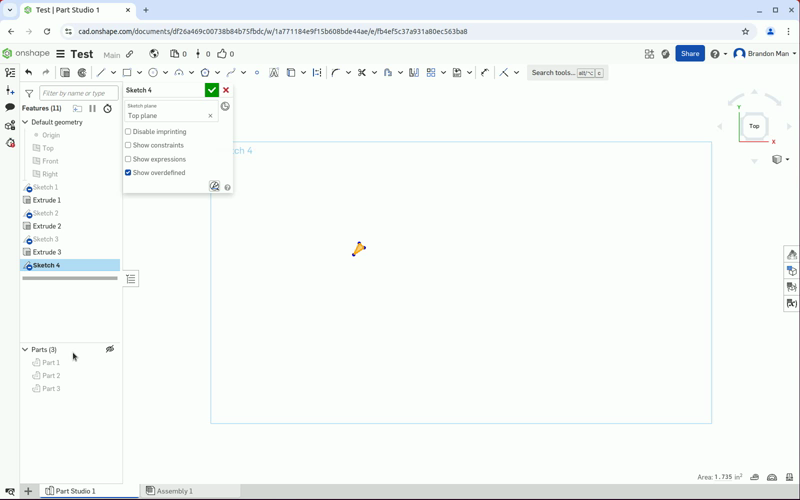
key(shift+e)
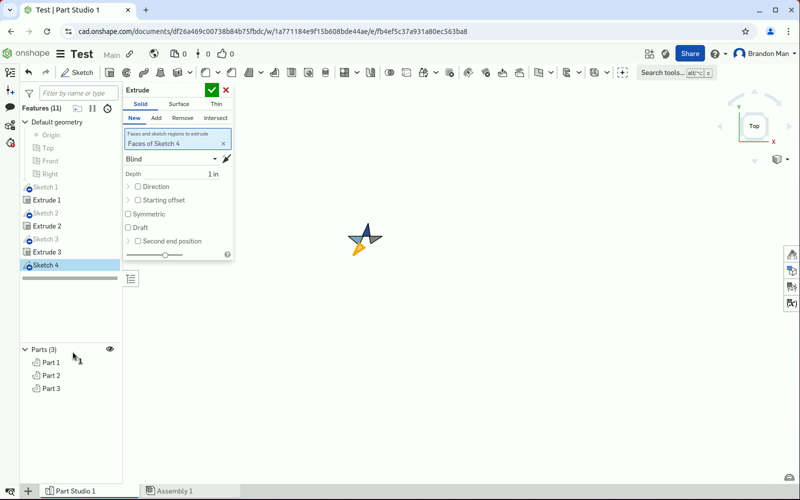
mouse_move(143, 106)
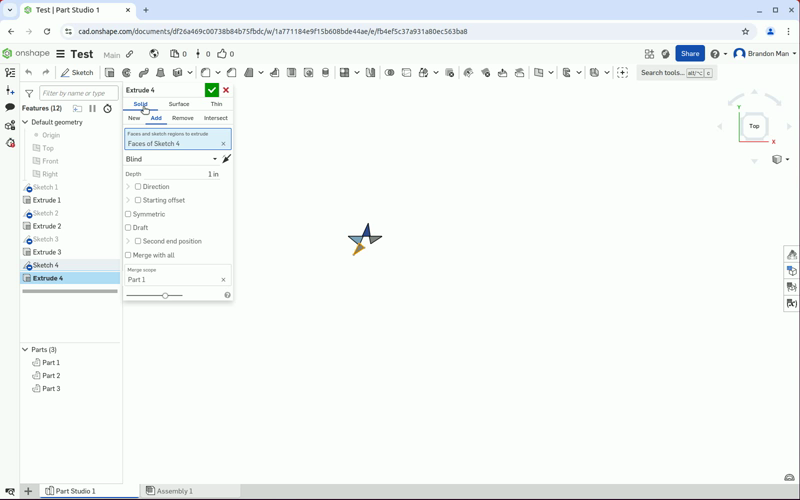
click(143, 106)
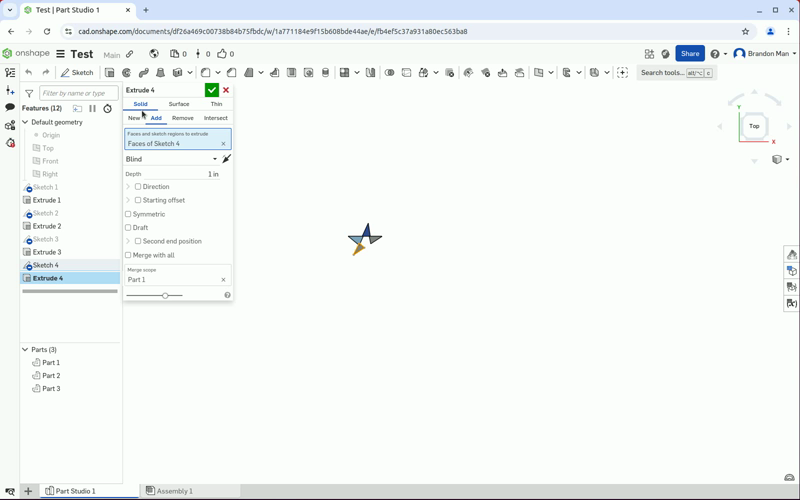
mouse_move(137, 120)
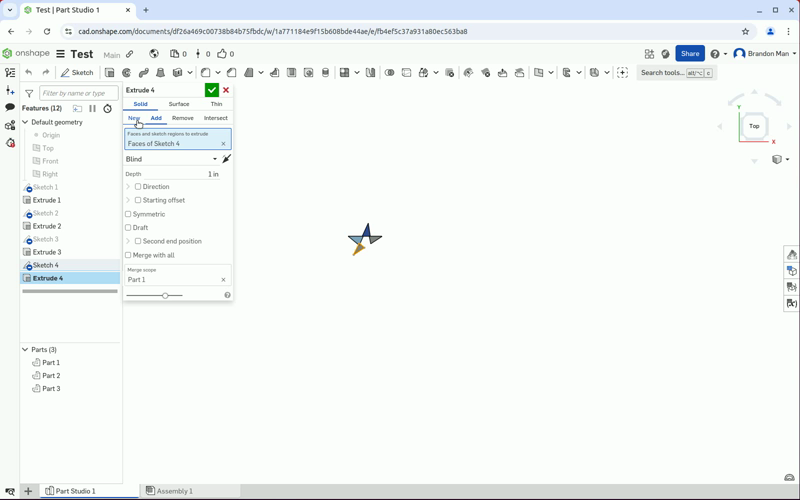
click(137, 120)
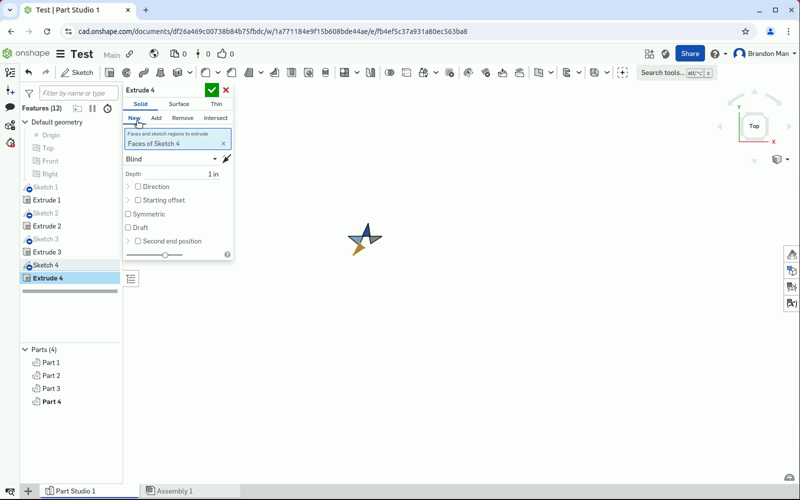
key(tab, 4)
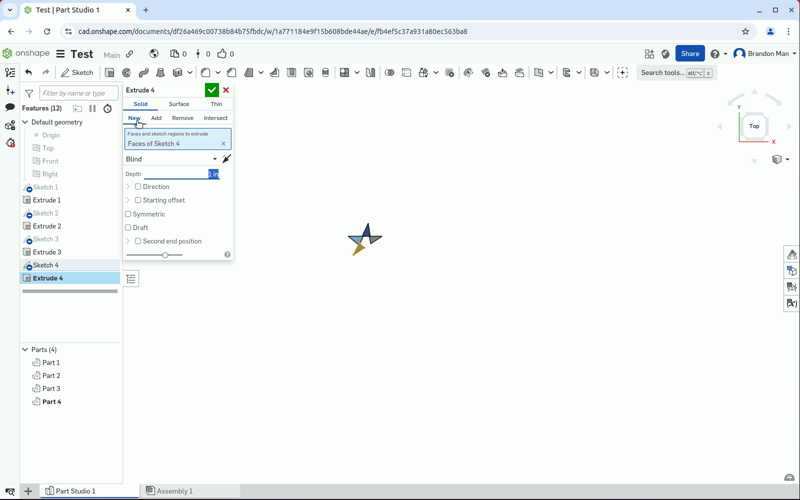
text(5.055)
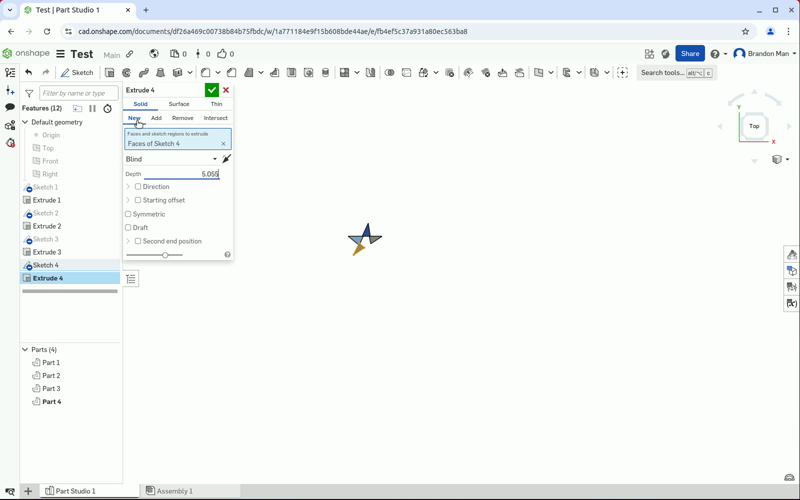
key(enter)
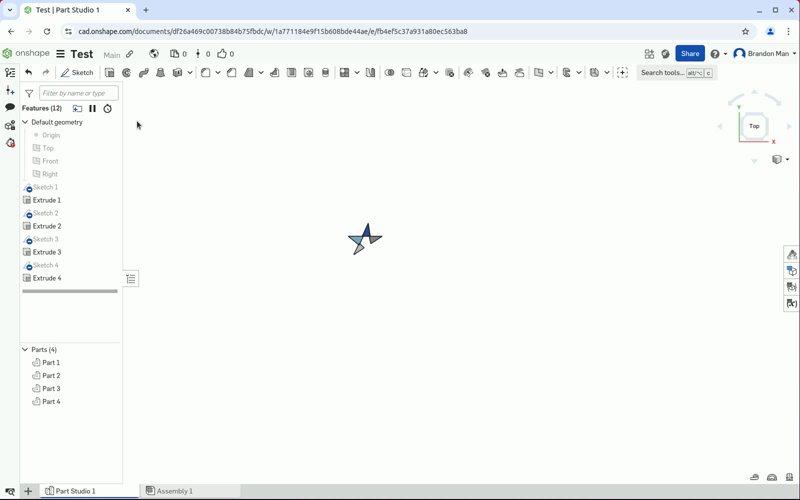
key(shift+h)
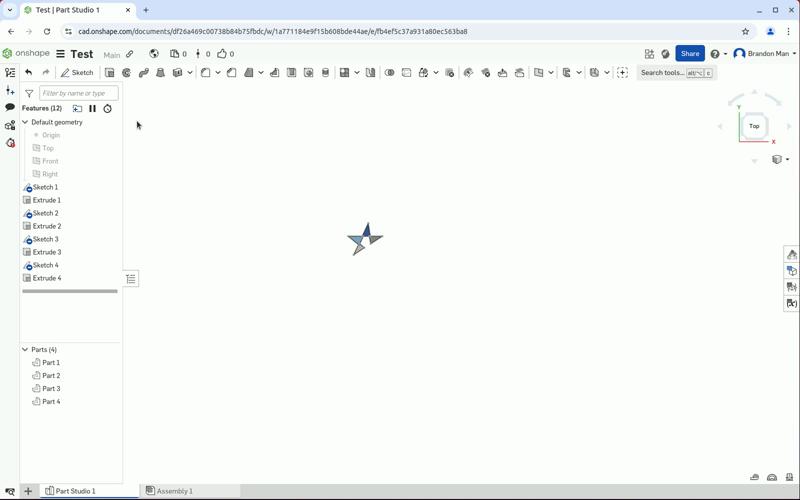
key(shift+h)
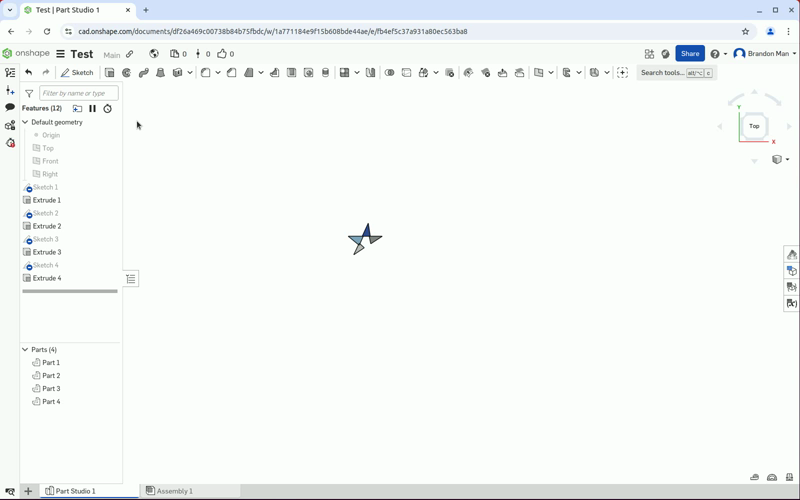
mouse_move(73, 189)
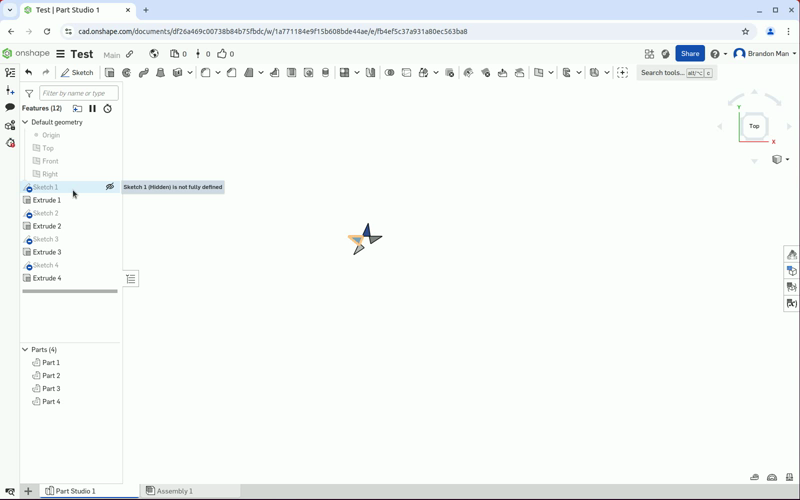
click(73, 189)
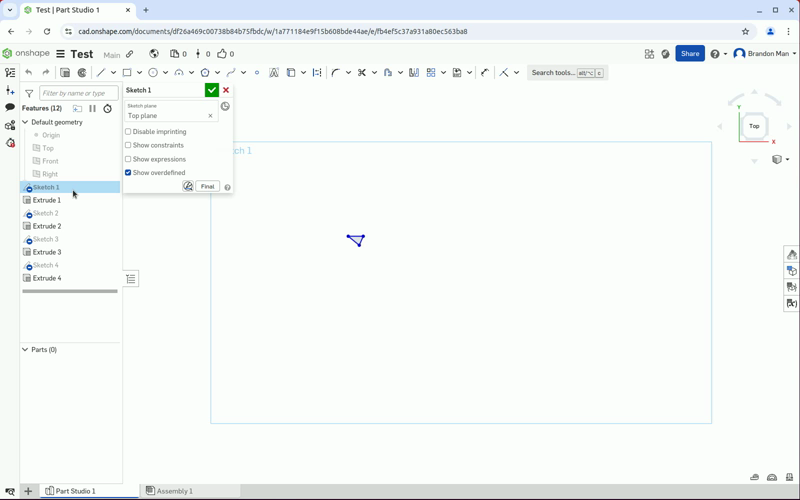
mouse_move(229, 92)
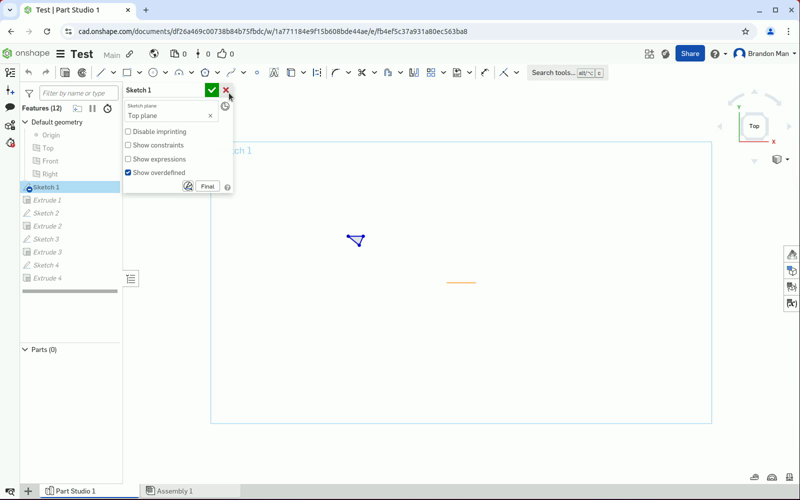
click(229, 92)
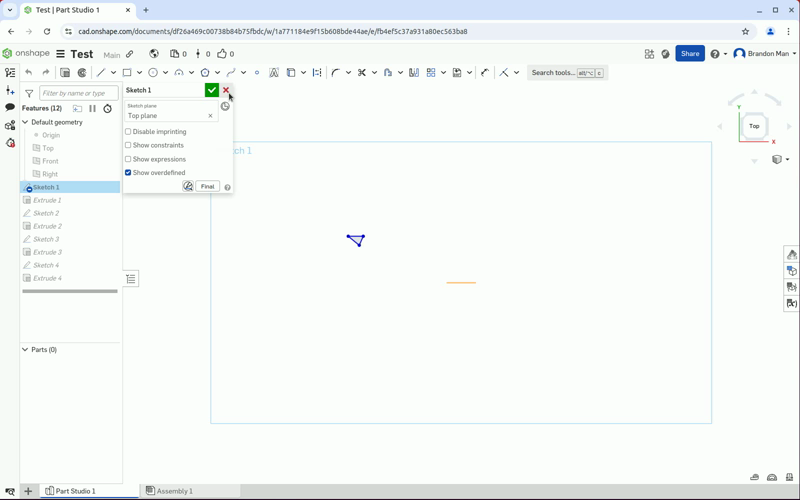
key(shift+s)
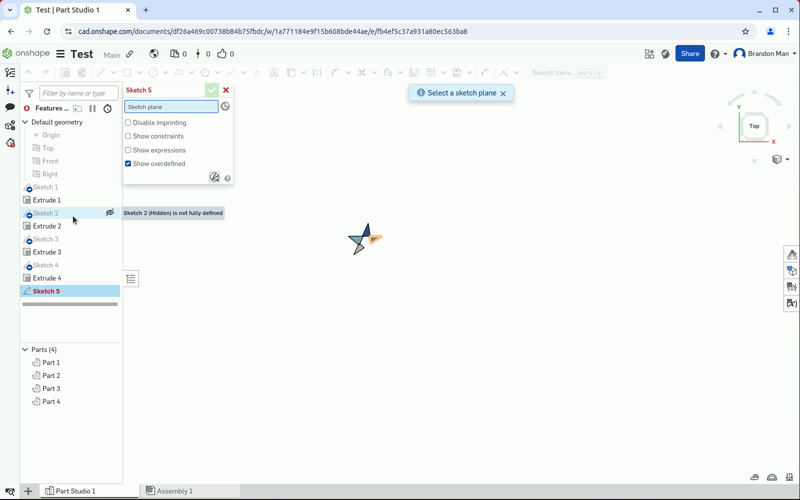
scroll(3)
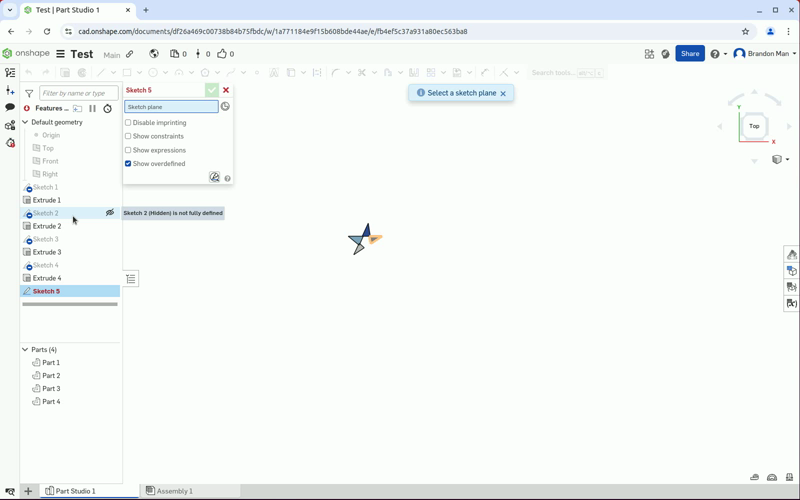
mouse_move(73, 150)
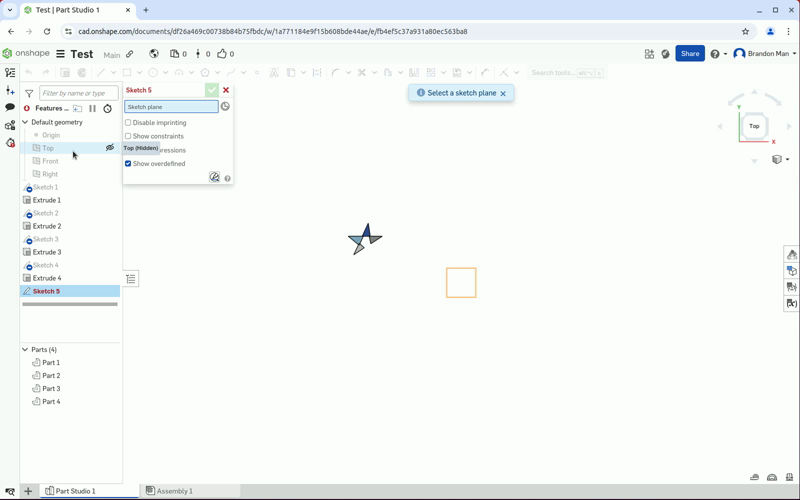
click(73, 150)
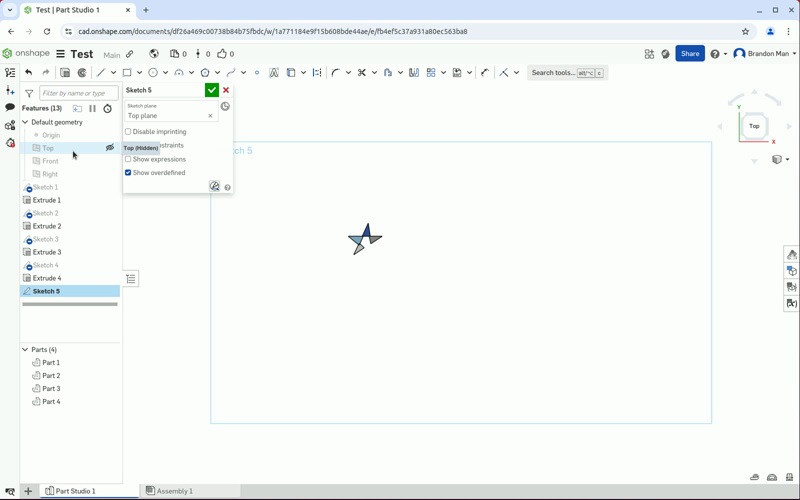
mouse_move(73, 352)
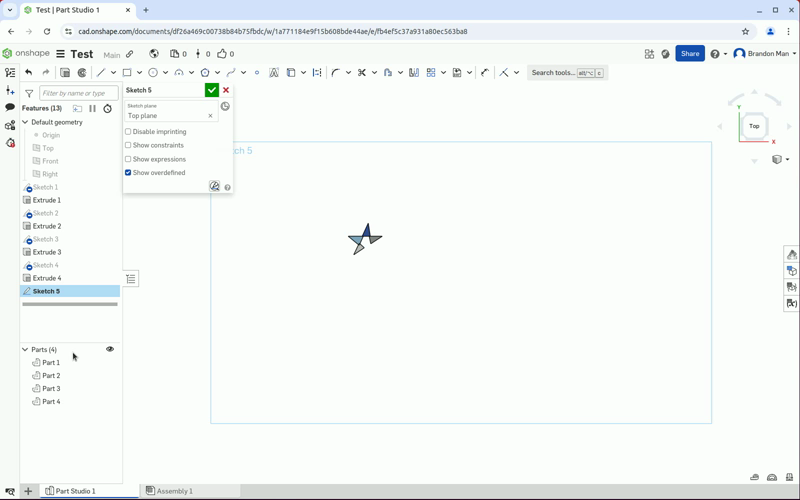
key(y)
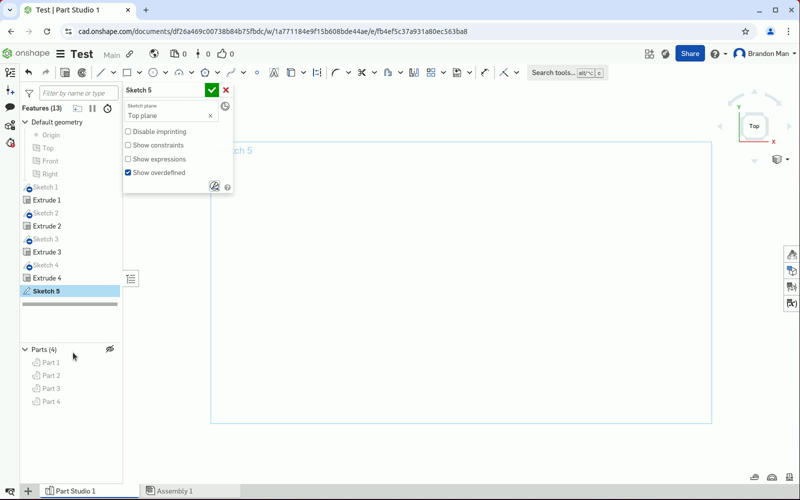
key(l)
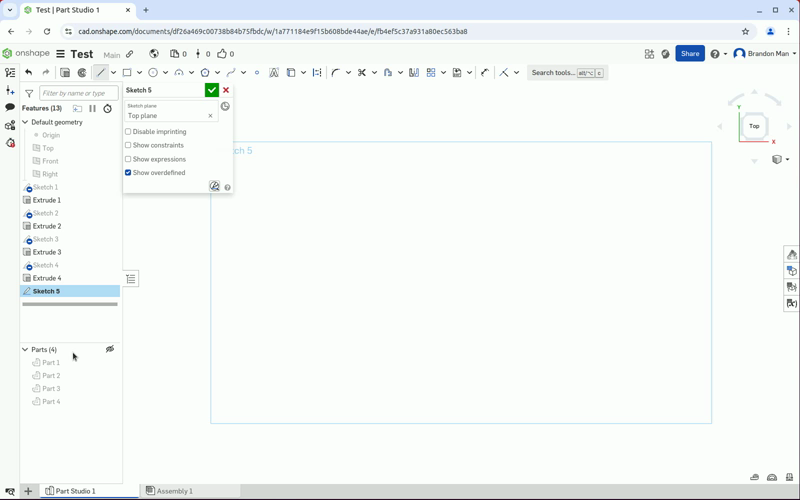
key_down(shift)
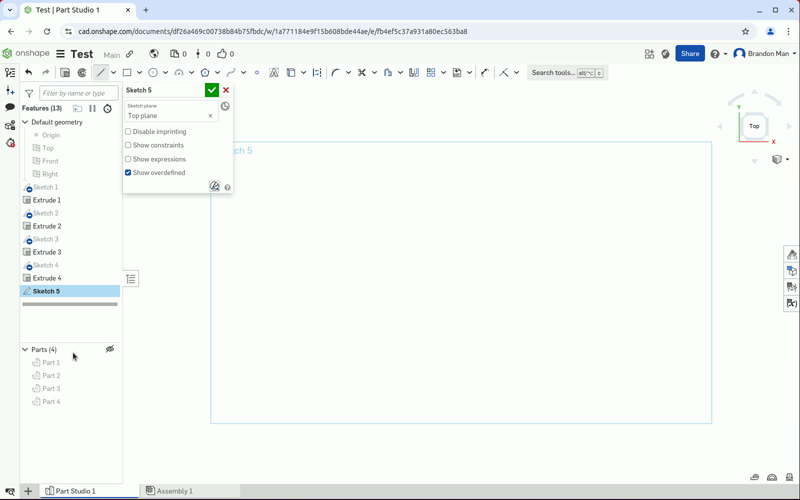
mouse_move(363, 249)
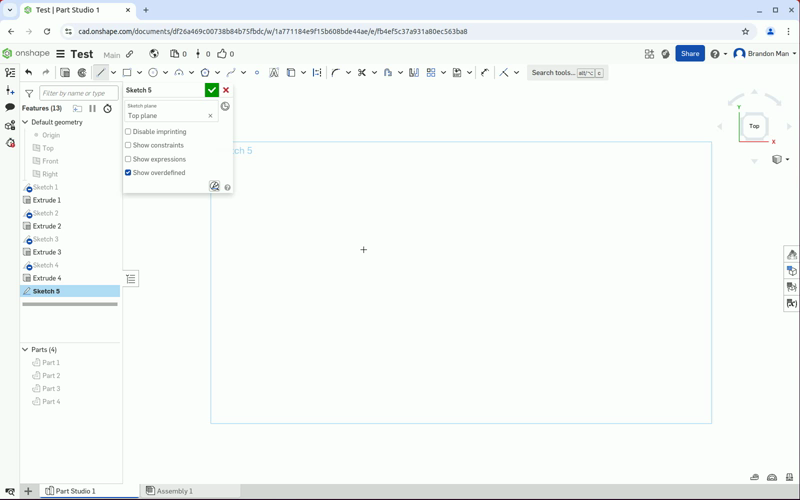
click(363, 249)
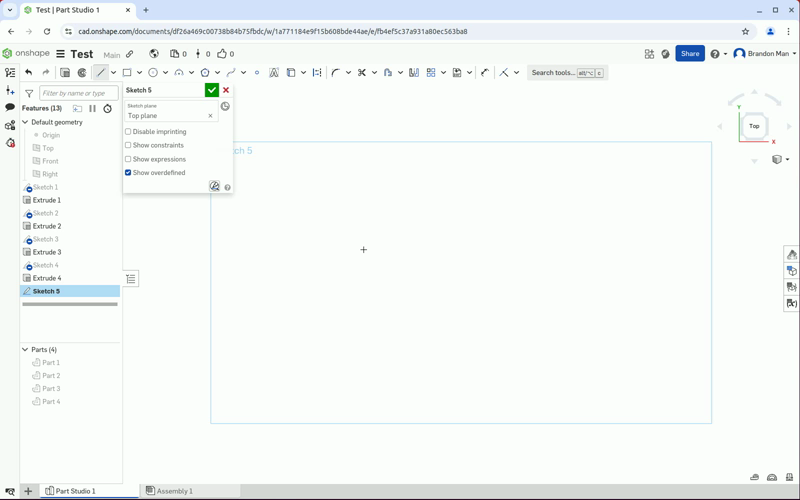
key_up(shift)
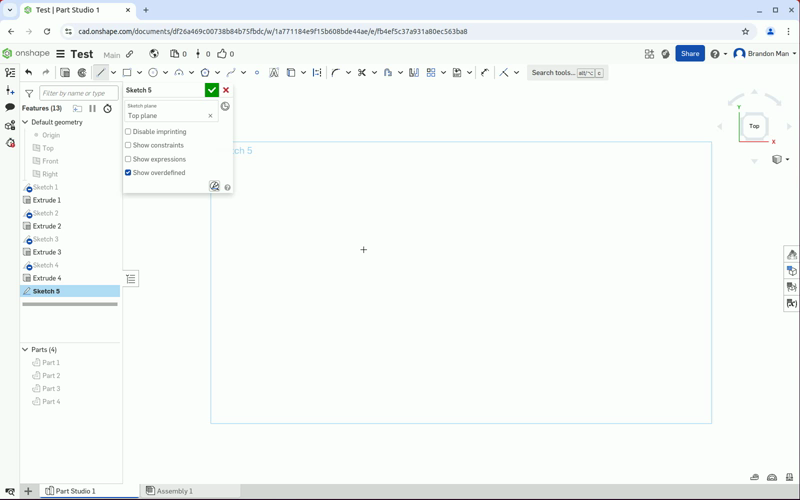
key_down(shift)
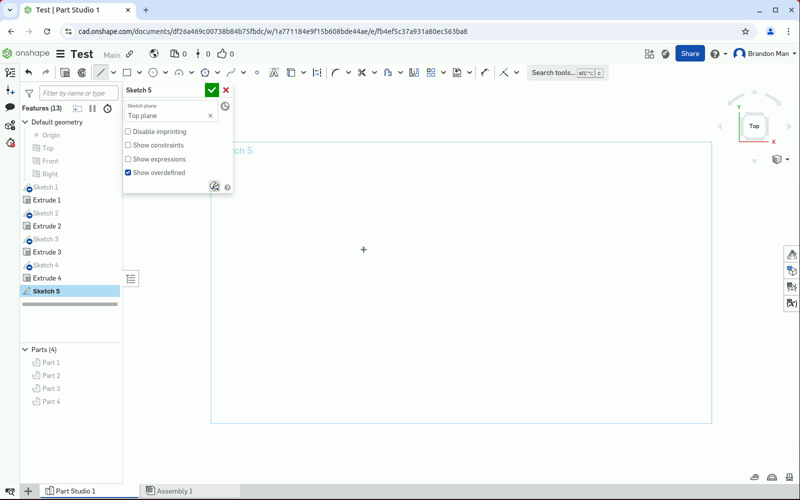
mouse_move(393, 249)
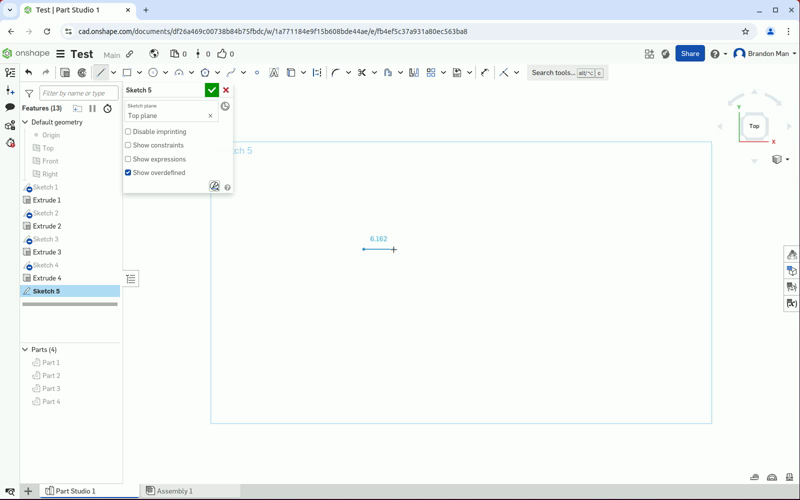
mouse_move(375, 258)
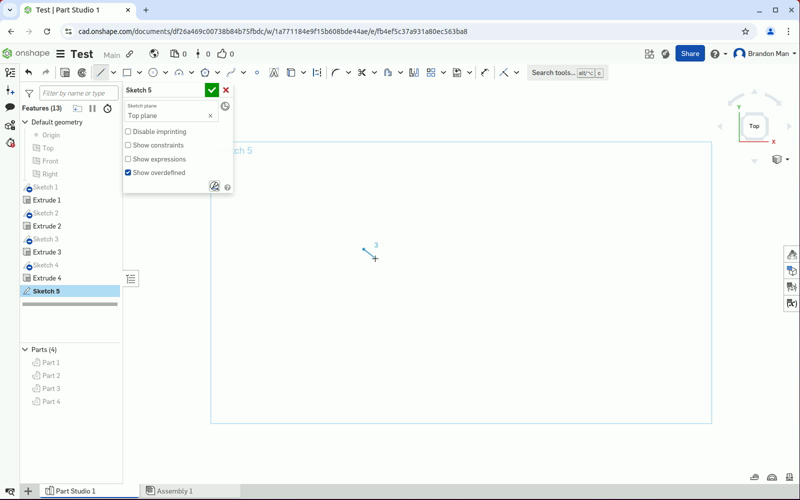
click(375, 258)
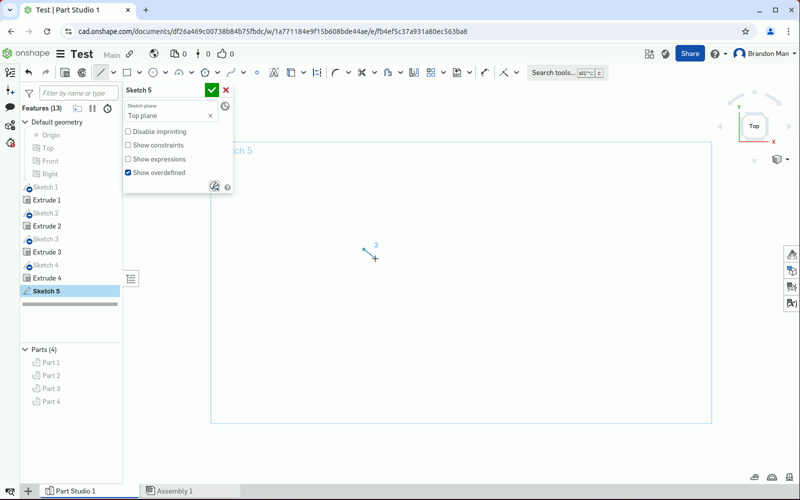
key_up(shift)
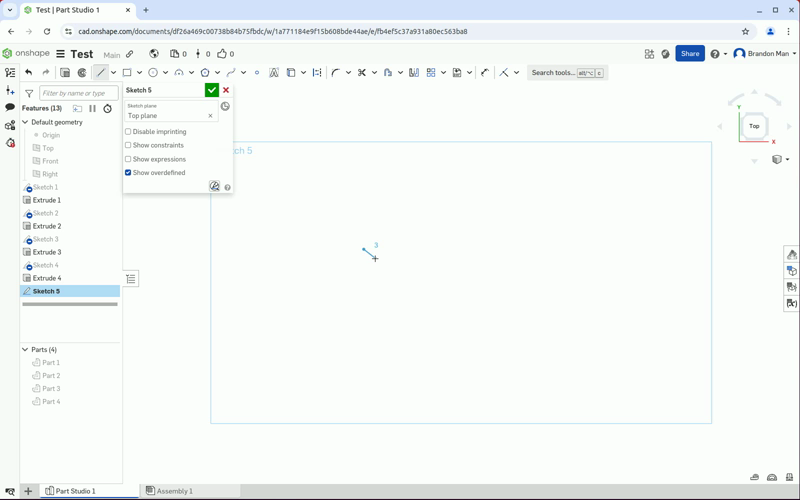
key_down(shift)
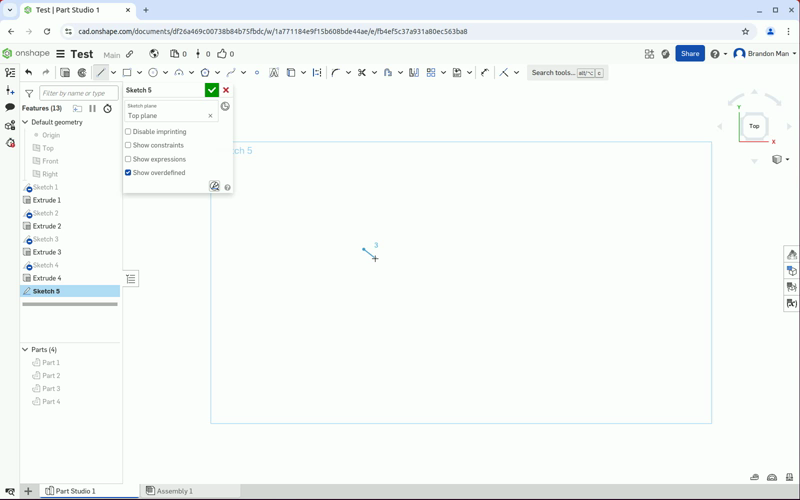
mouse_move(405, 258)
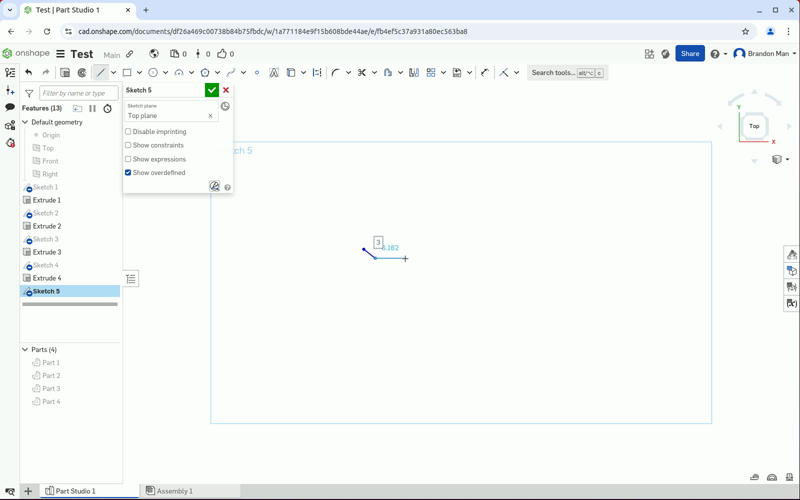
mouse_move(372, 243)
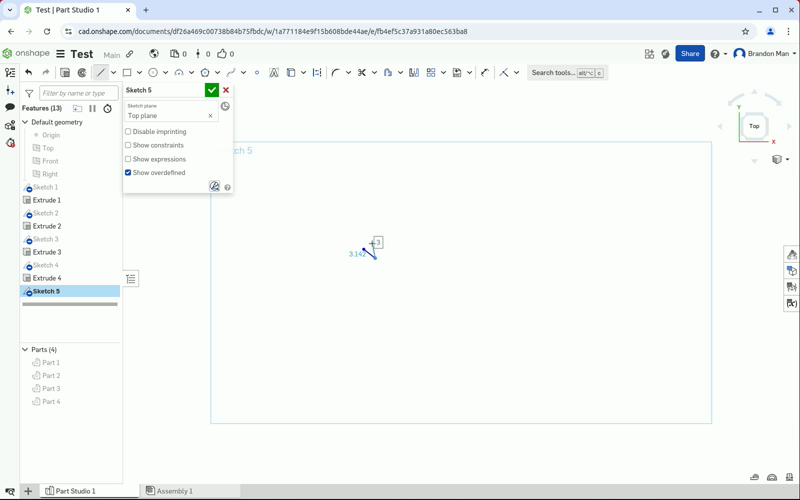
click(372, 243)
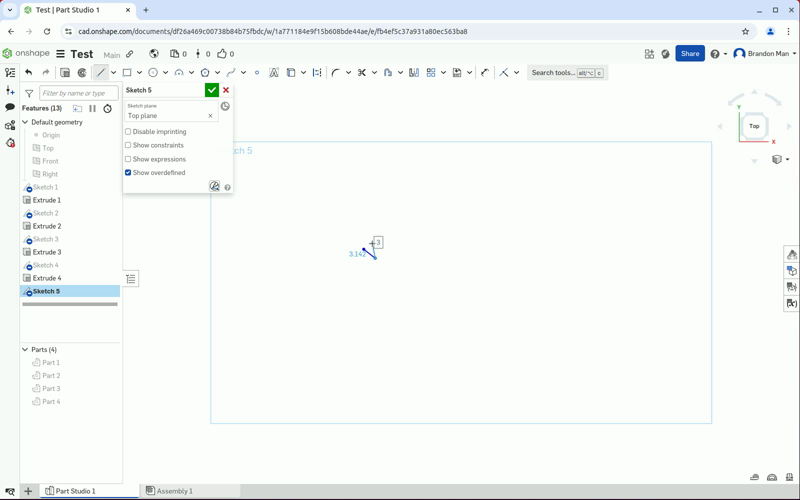
key_up(shift)
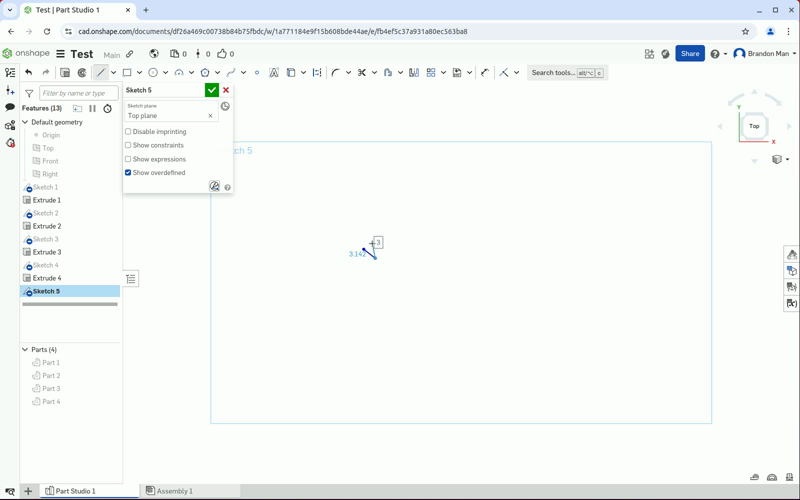
mouse_move(402, 243)
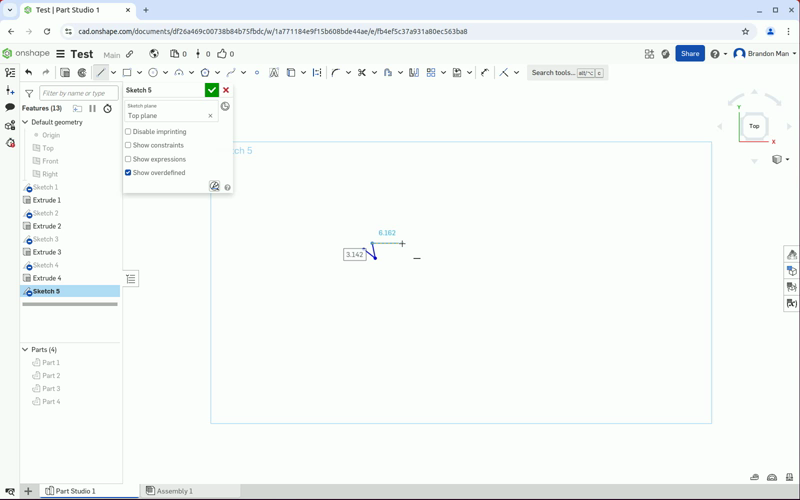
key_down(shift)
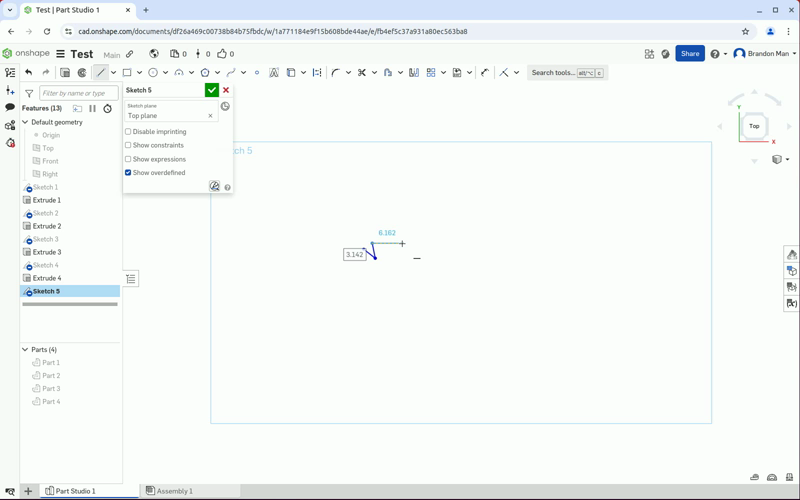
mouse_move(363, 249)
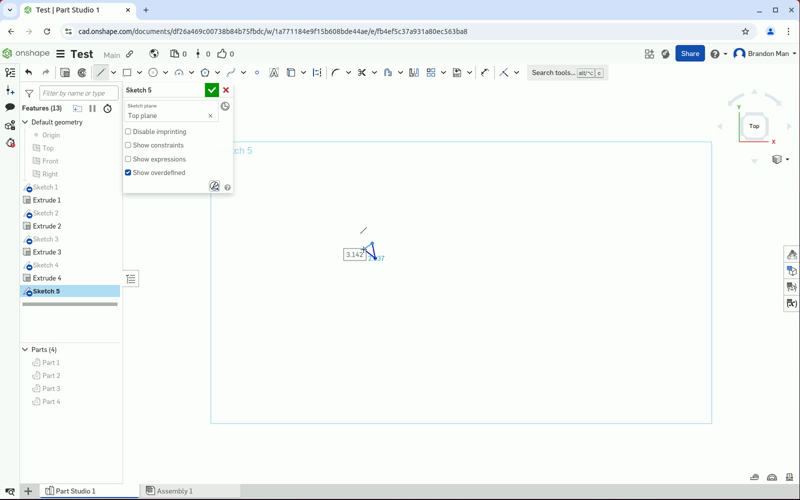
key_up(shift)
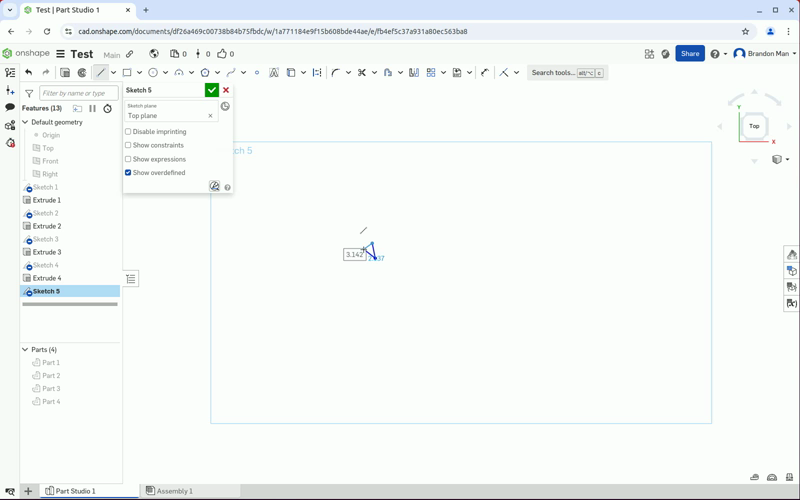
click(363, 249)
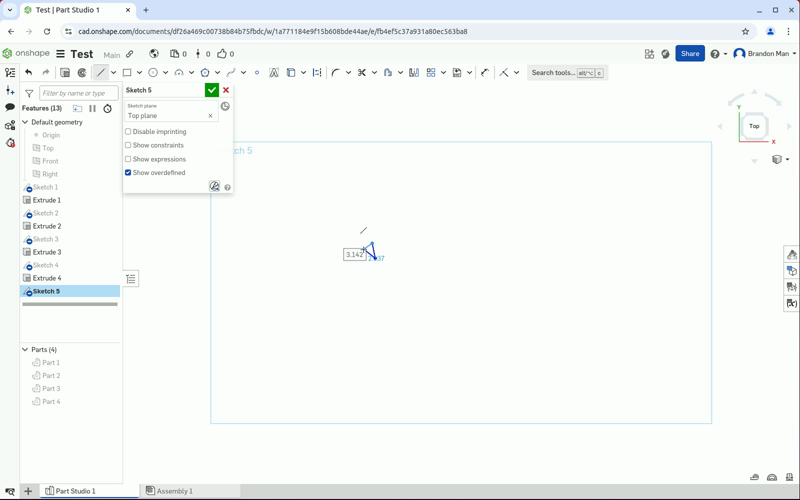
key(esc)
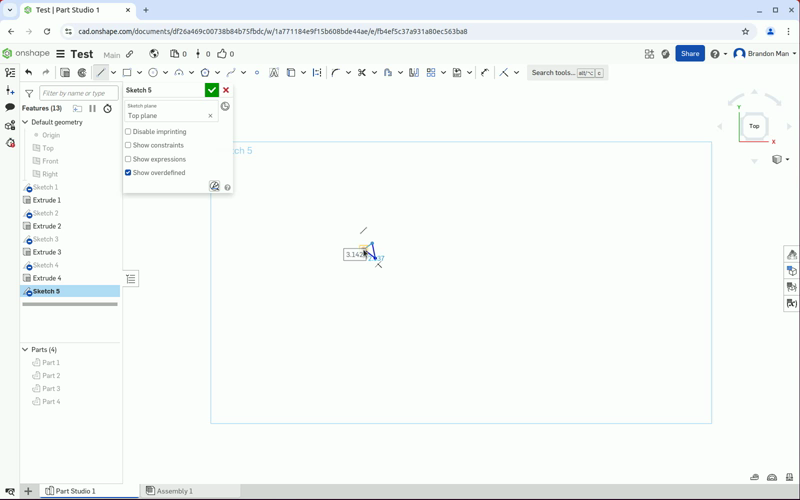
mouse_move(371, 248)
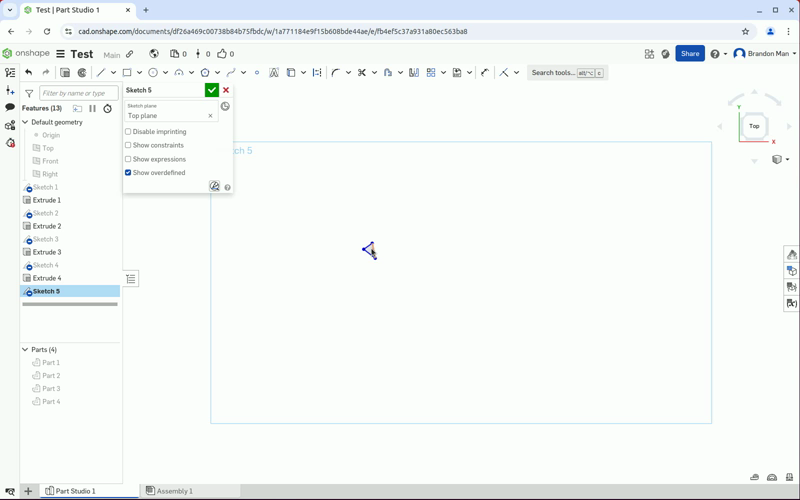
scroll(6)
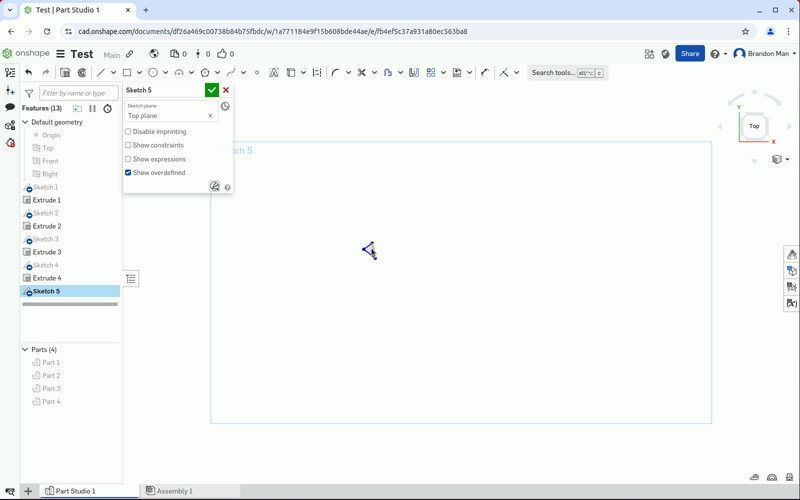
scroll(6)
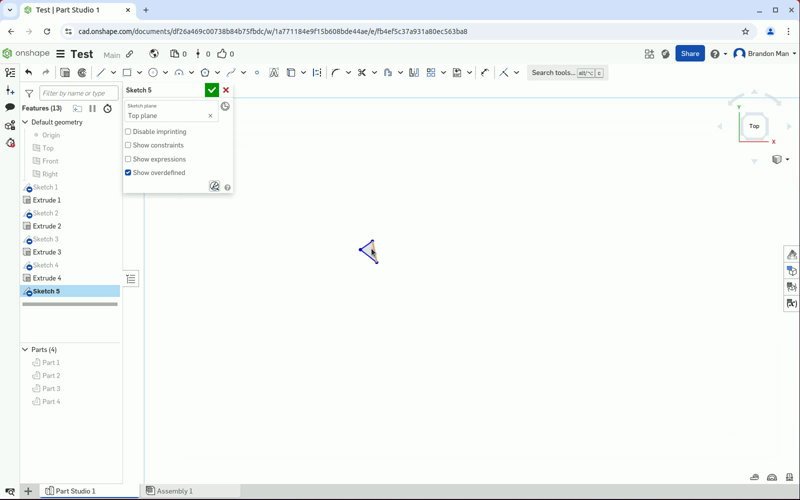
scroll(6)
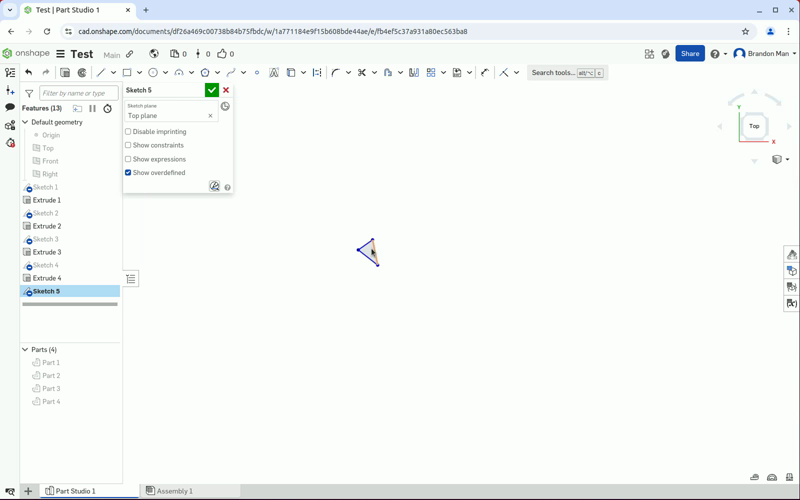
scroll(6)
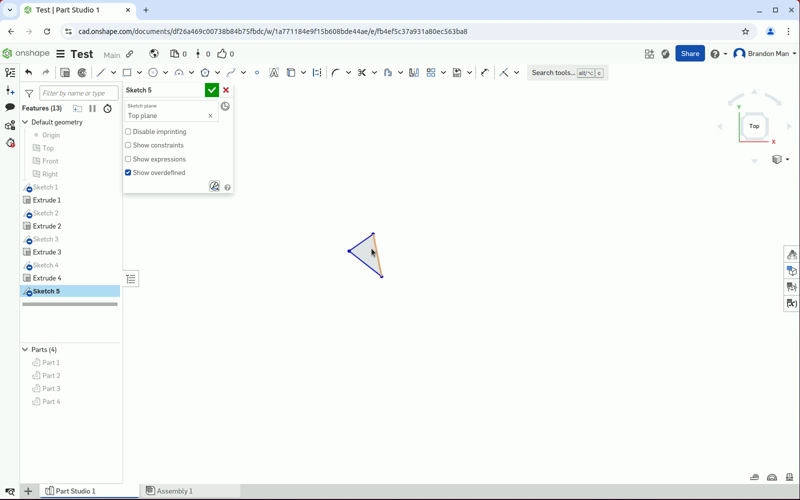
scroll(6)
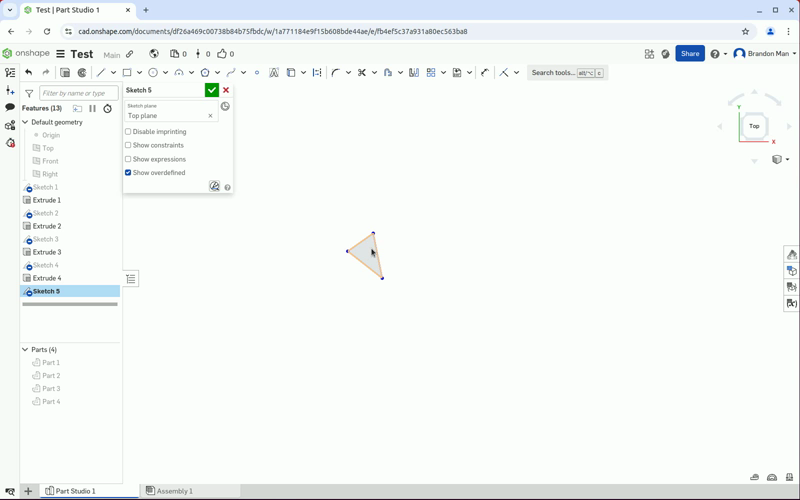
scroll(6)
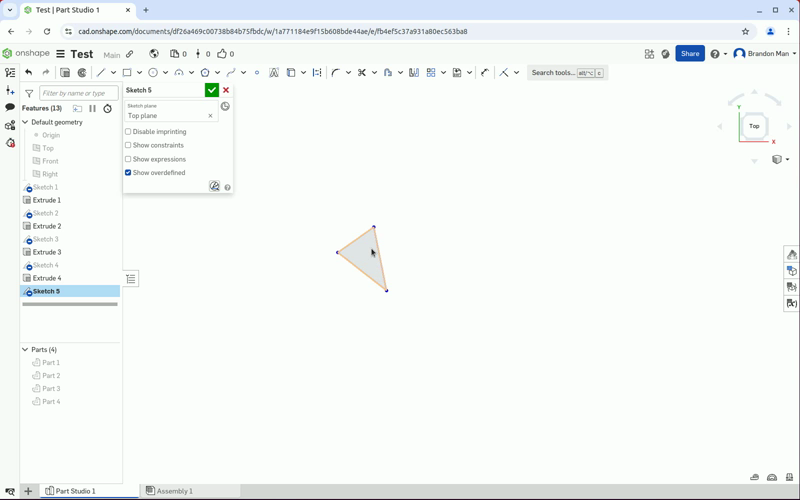
scroll(6)
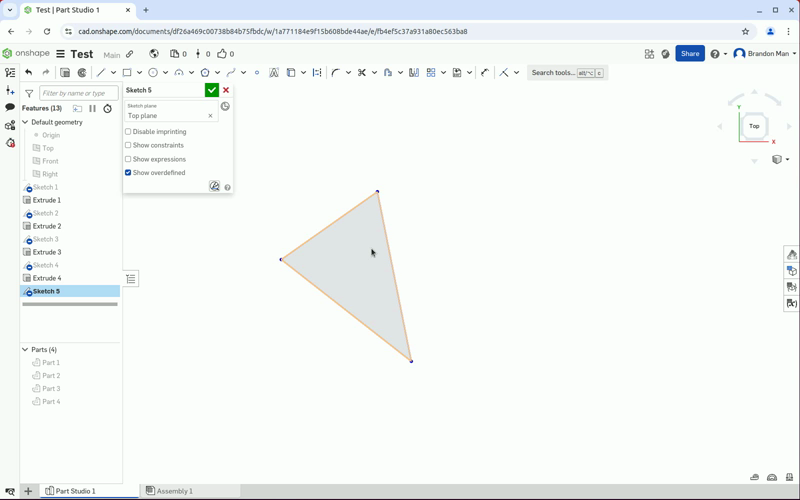
click(371, 248)
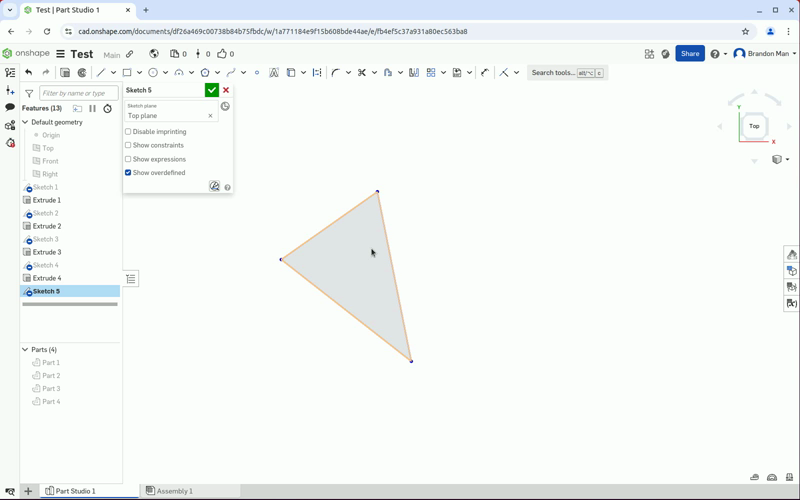
scroll(-6)
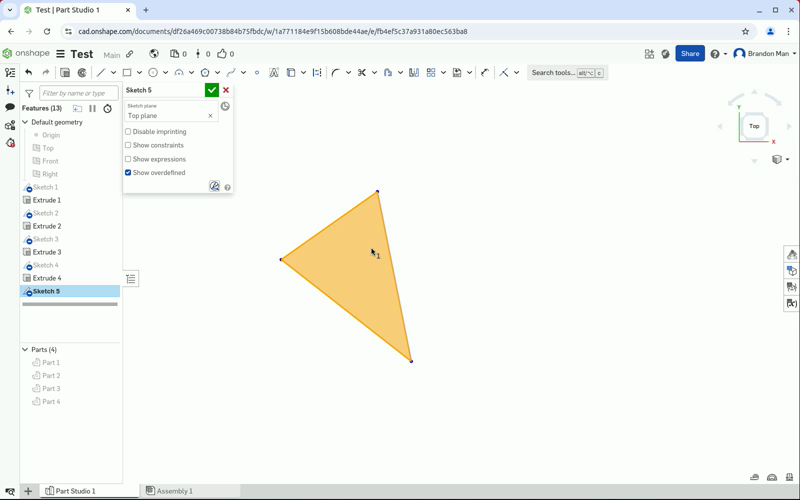
scroll(-6)
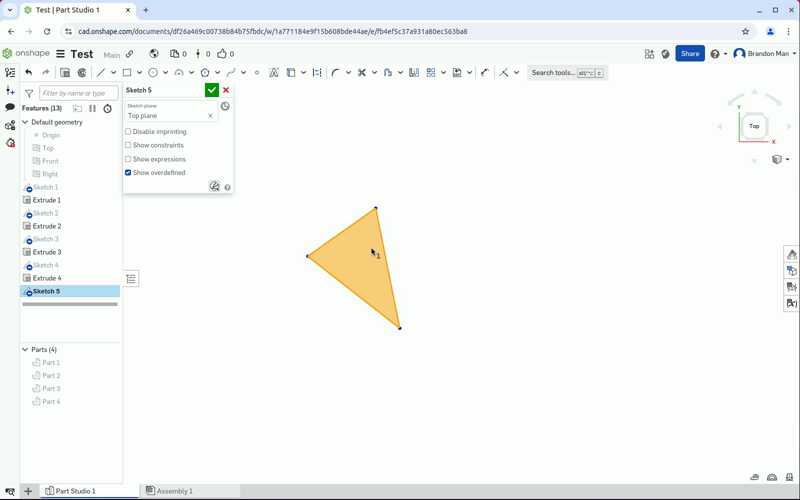
scroll(-6)
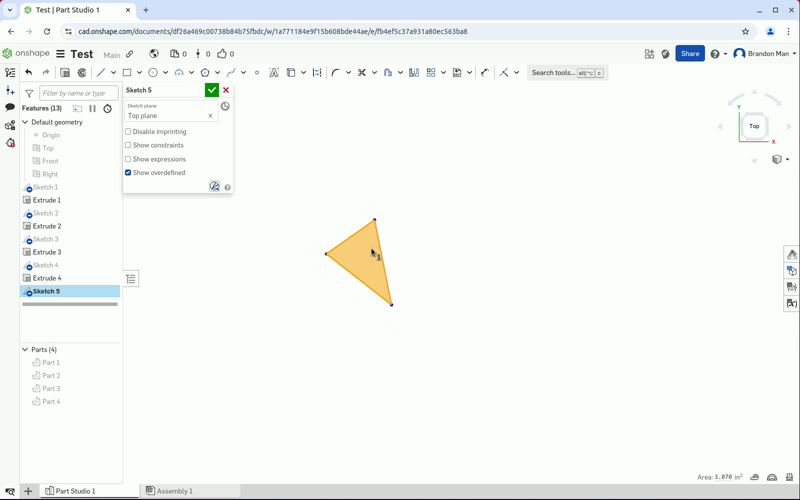
scroll(-6)
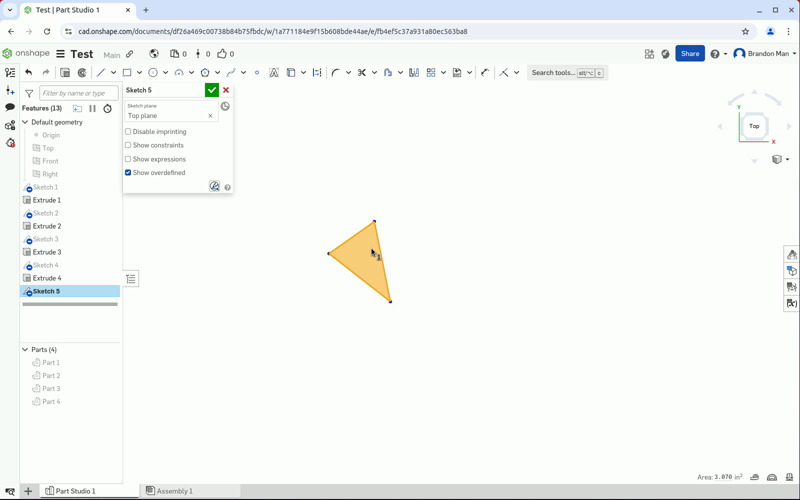
scroll(-6)
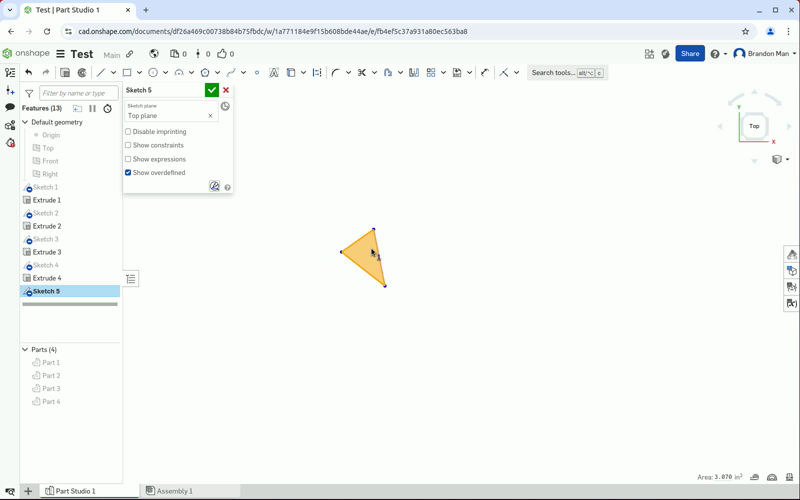
scroll(-6)
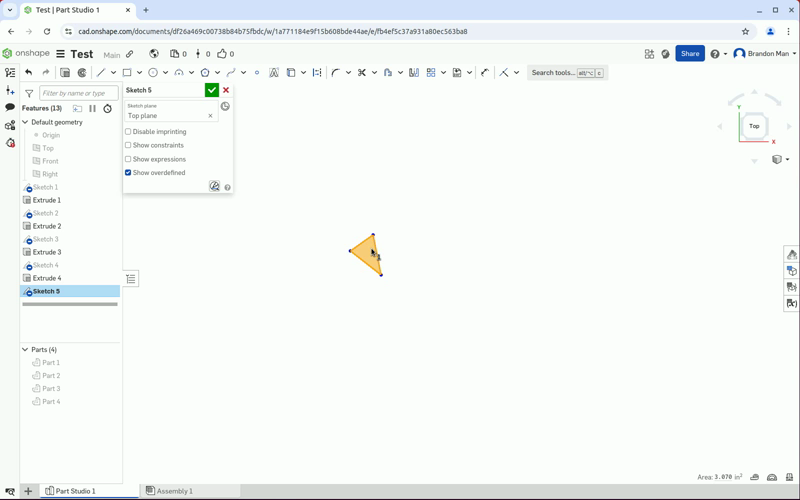
scroll(-6)
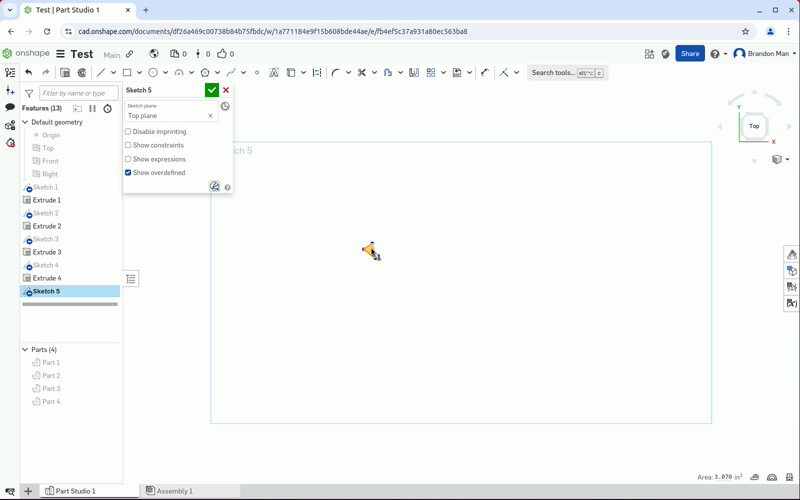
mouse_move(73, 352)
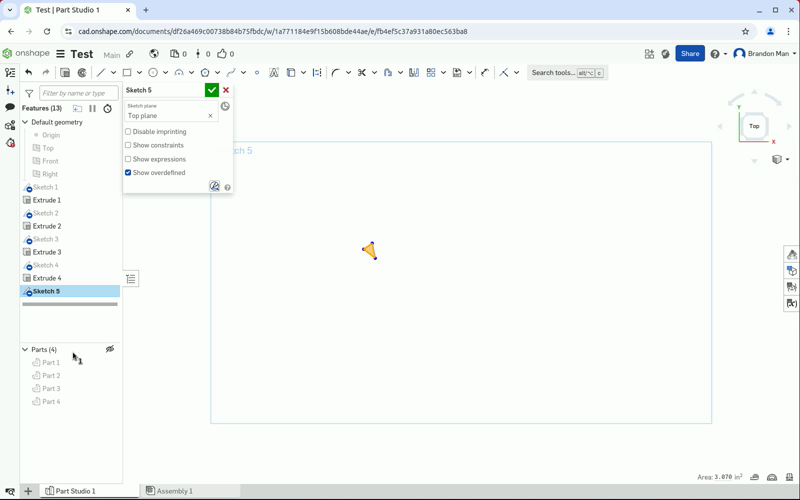
key(shift+y)
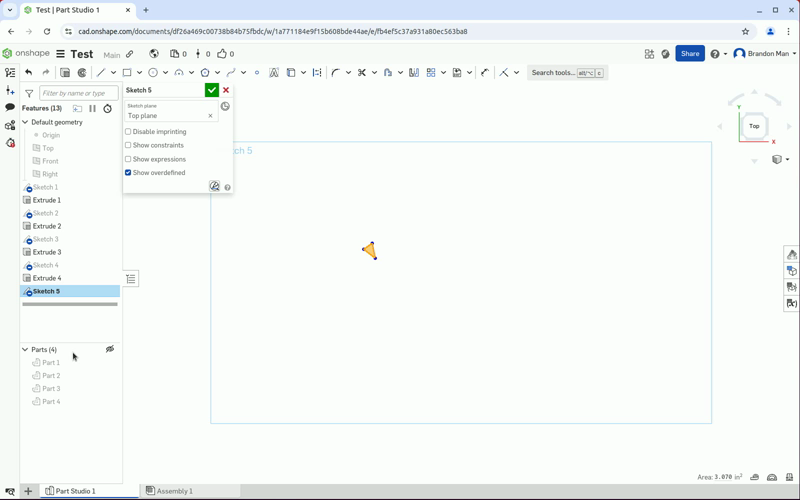
key(shift+e)
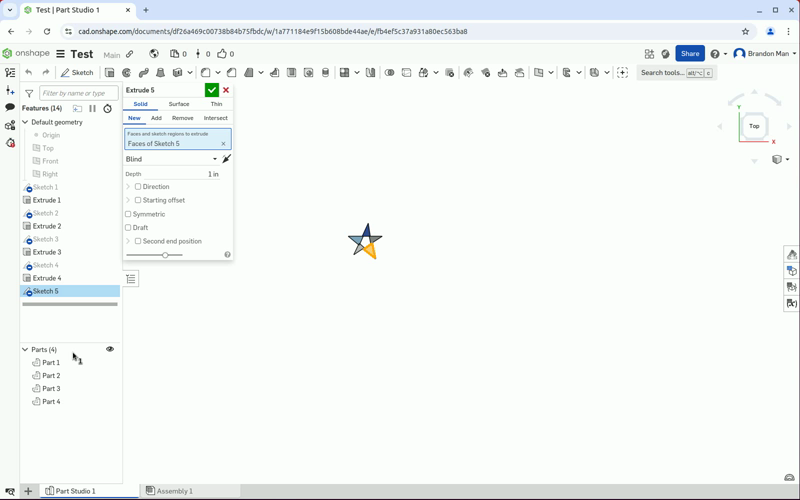
mouse_move(143, 106)
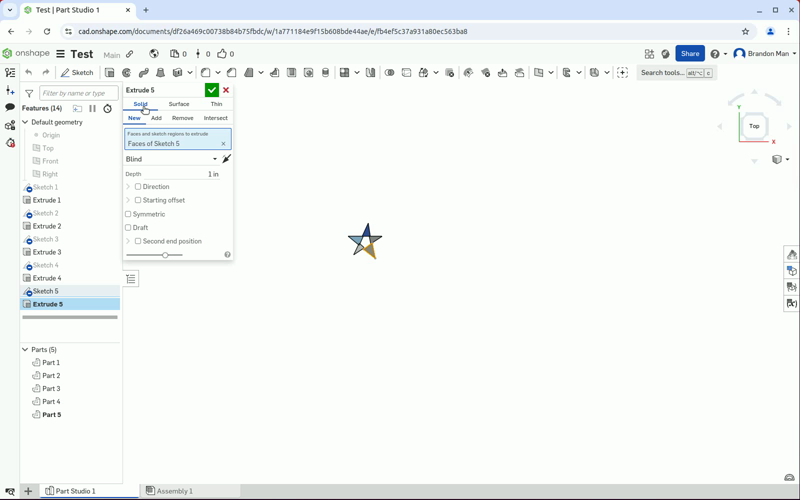
click(143, 106)
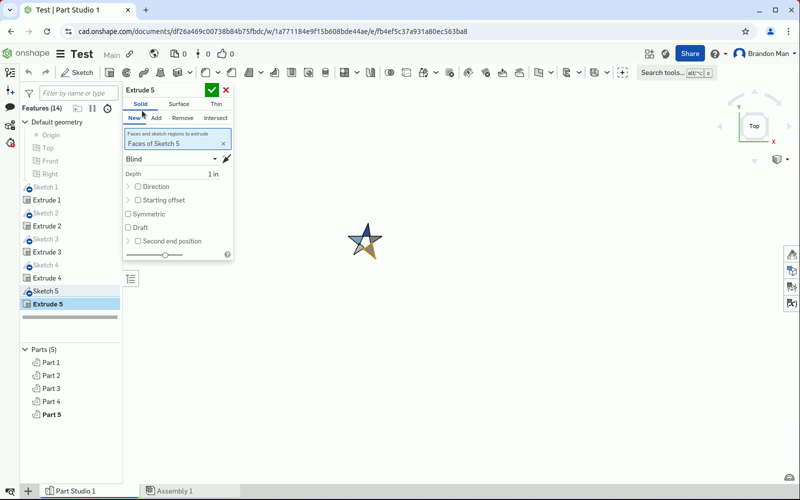
mouse_move(137, 120)
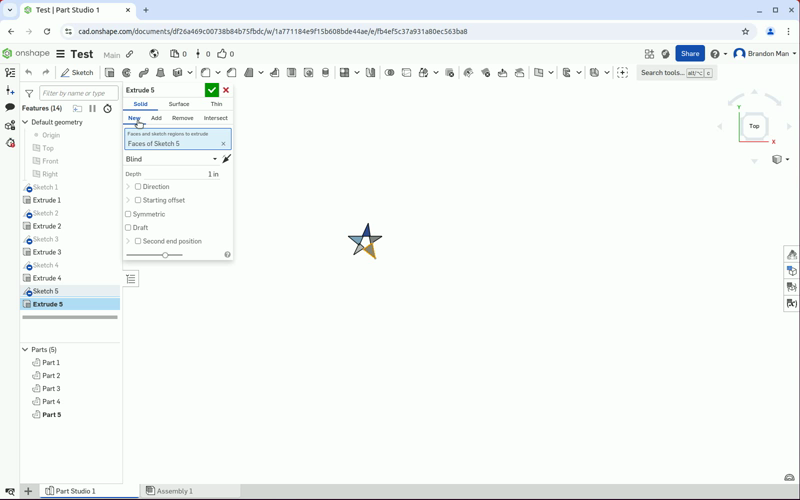
click(137, 120)
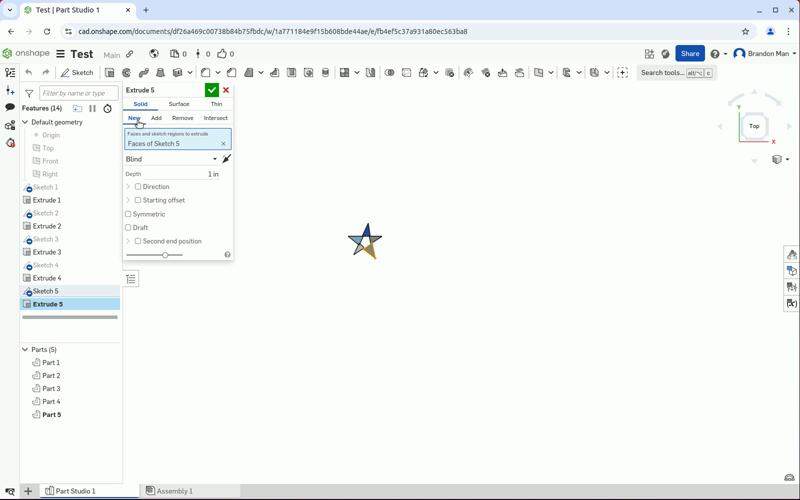
key(tab, 4)
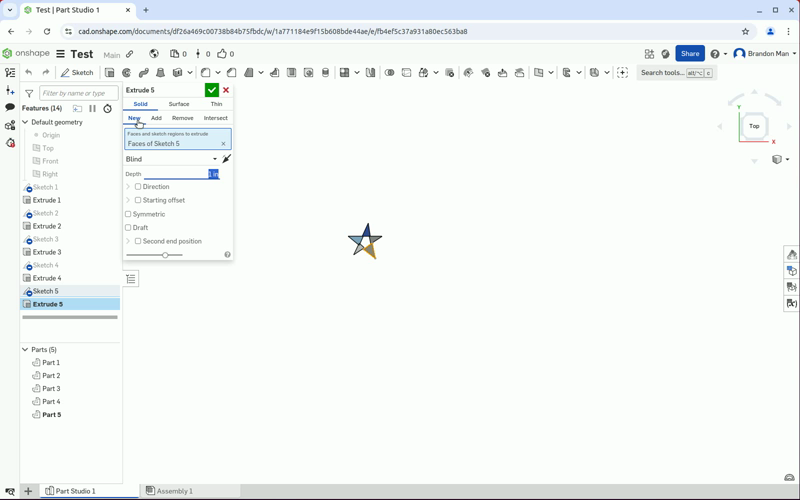
text(5.055)
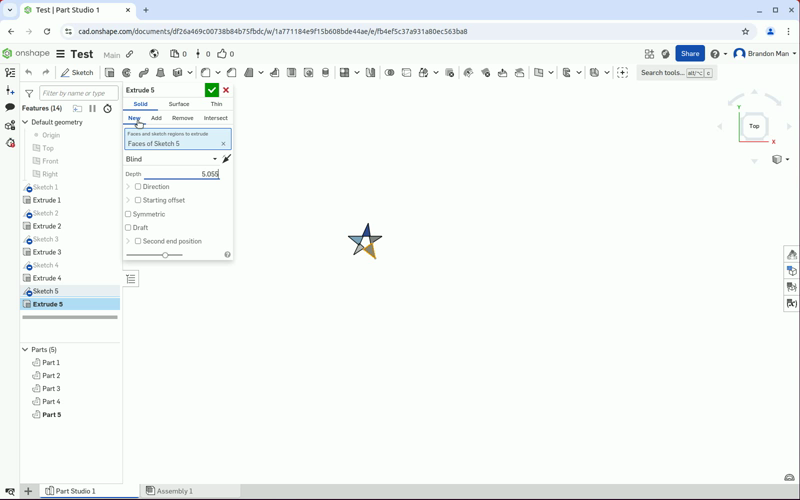
key(enter)
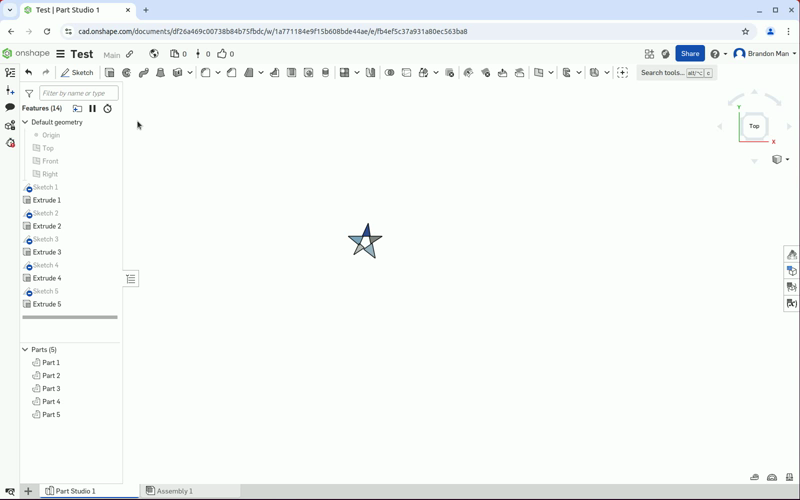
key(shift+h)
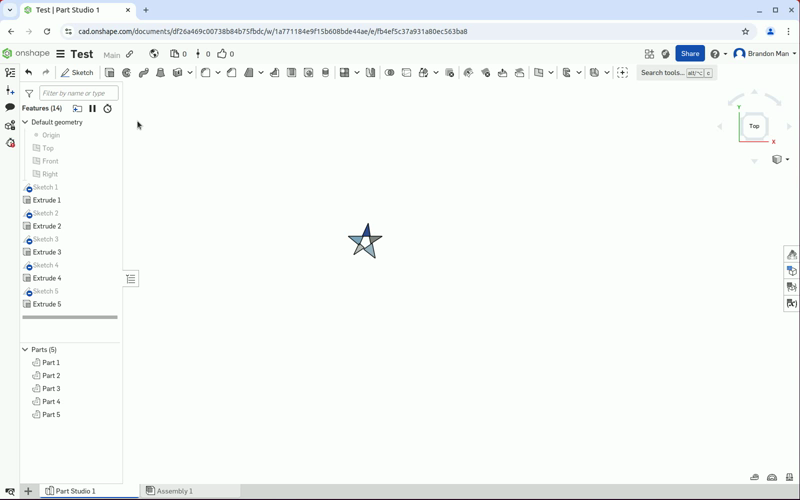
key(shift+h)
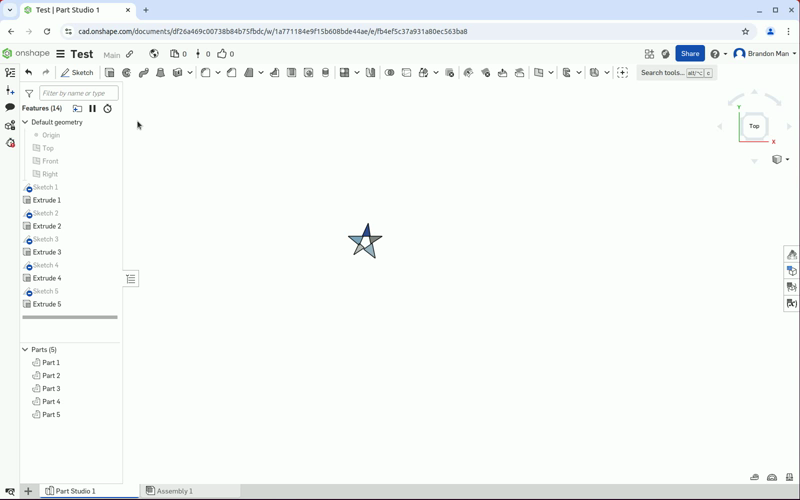
mouse_move(73, 189)
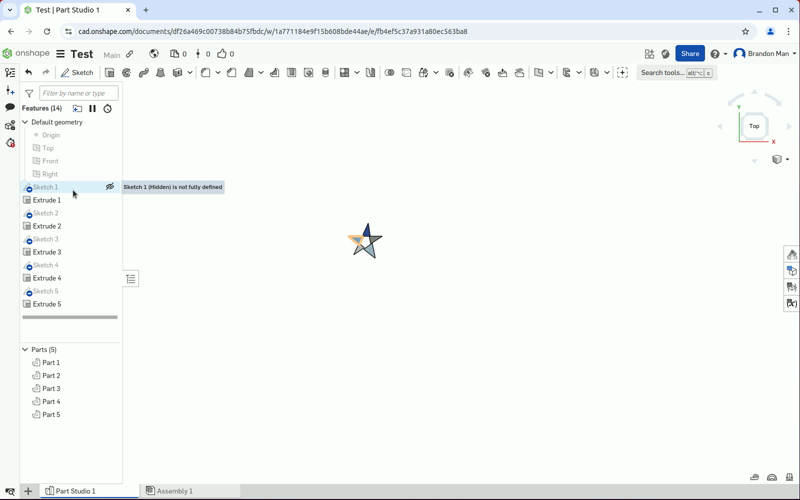
click(73, 189)
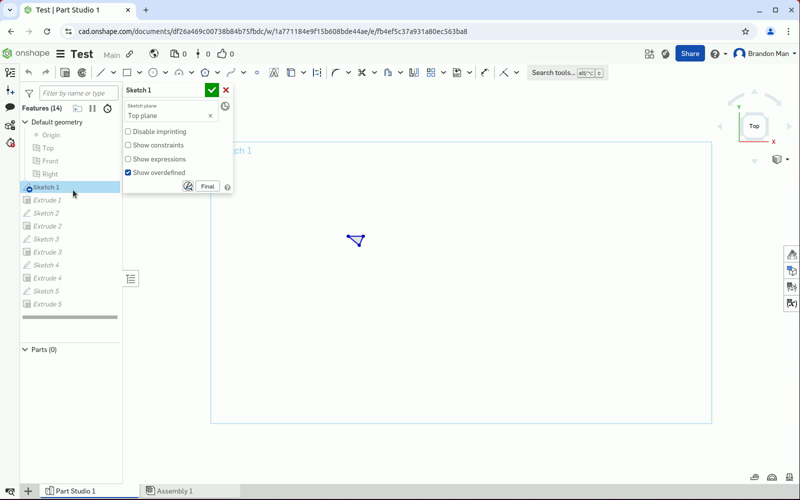
mouse_move(229, 92)
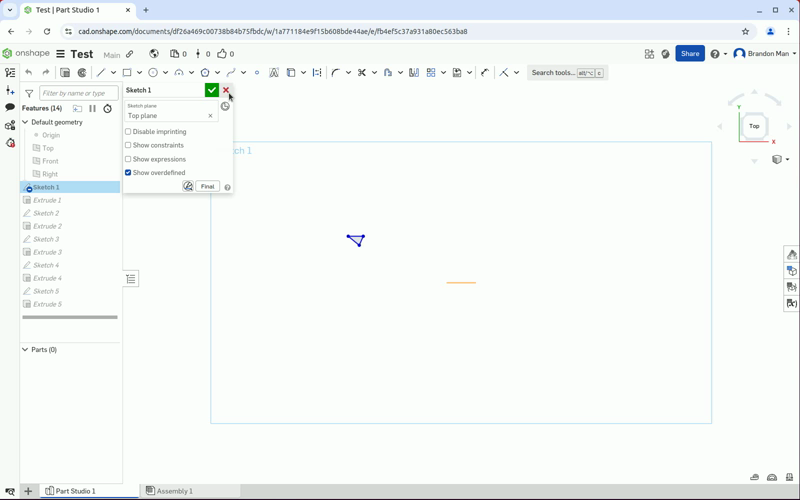
click(229, 92)
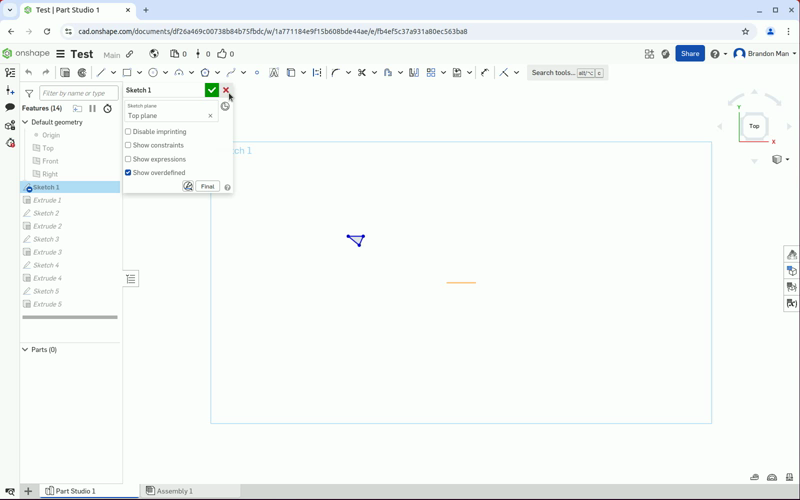
key(shift+s)
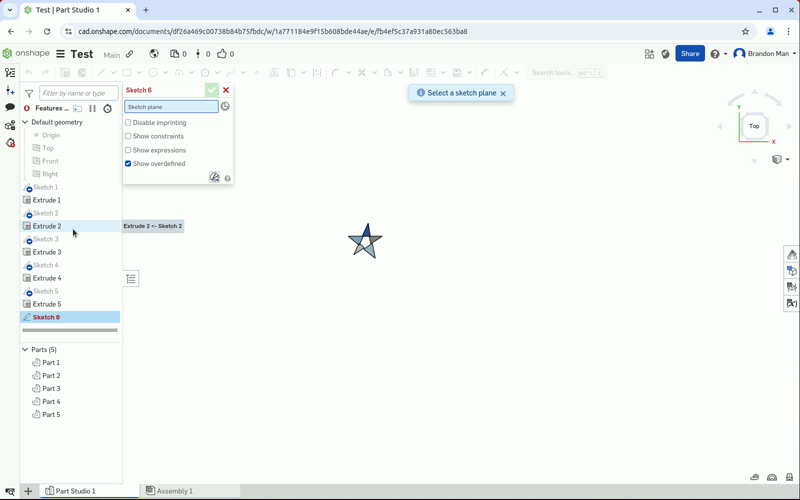
scroll(3)
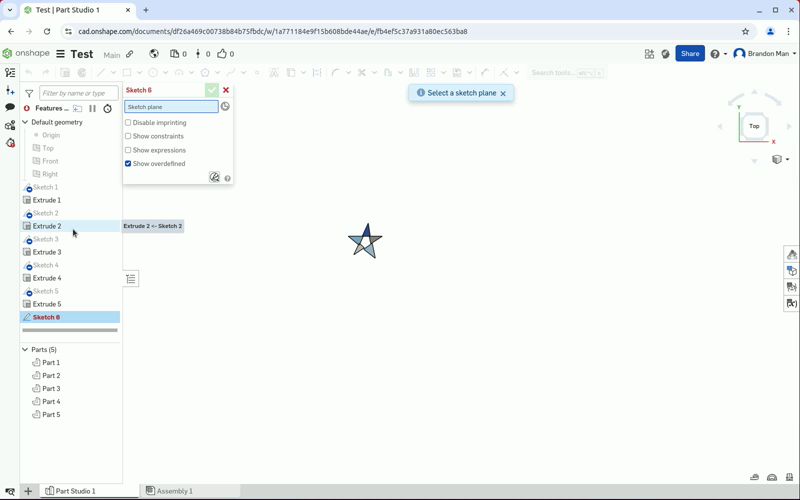
mouse_move(73, 150)
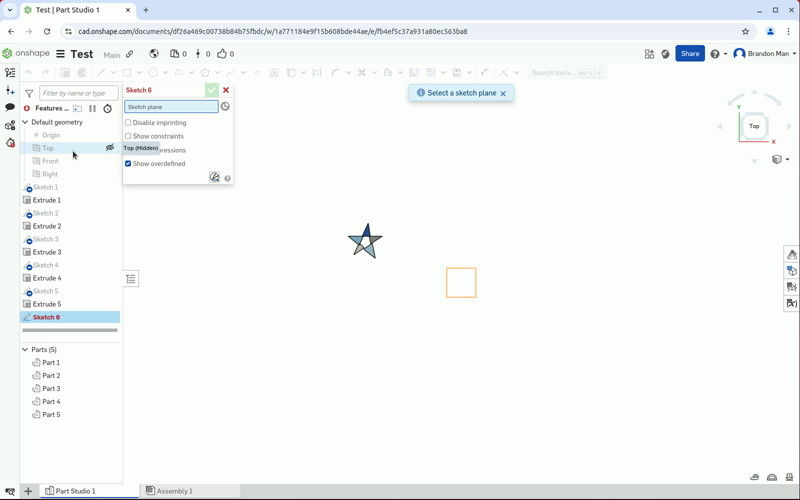
click(73, 150)
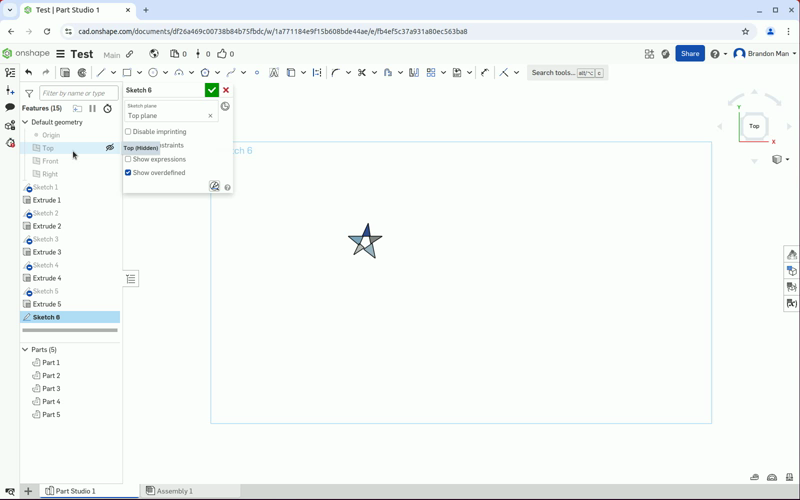
mouse_move(73, 352)
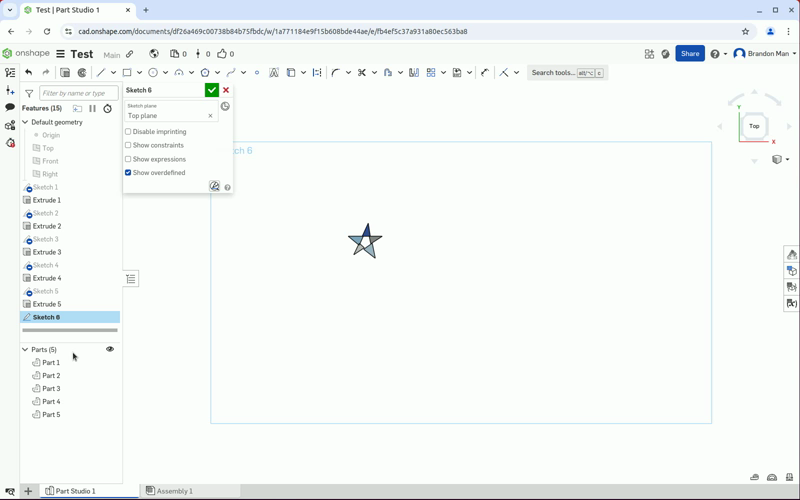
key(y)
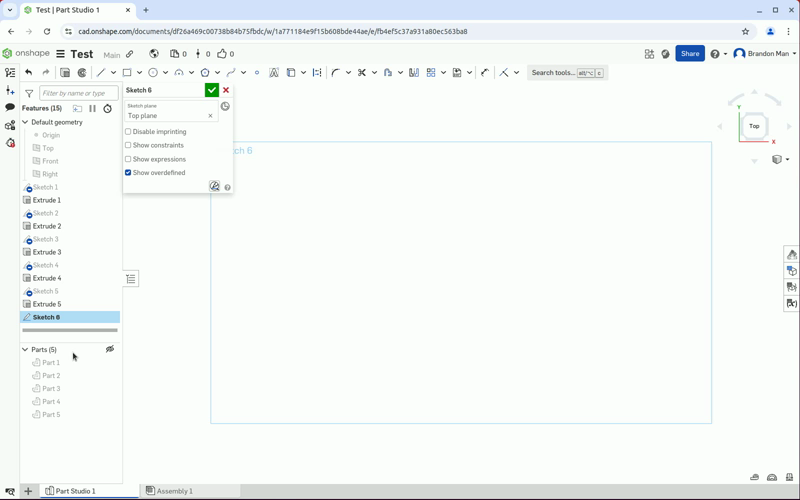
key(l)
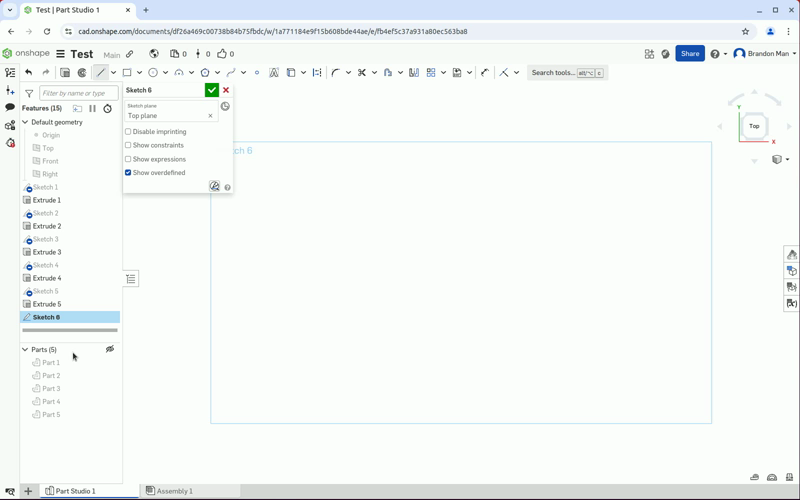
key_down(shift)
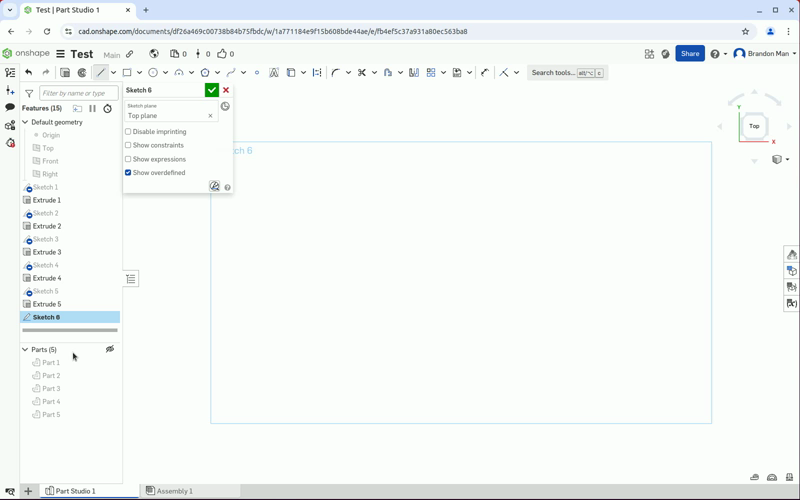
mouse_move(358, 245)
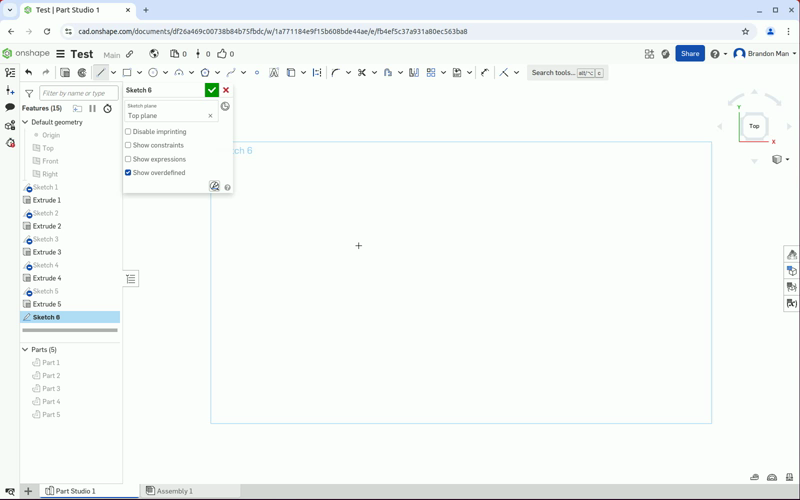
click(358, 245)
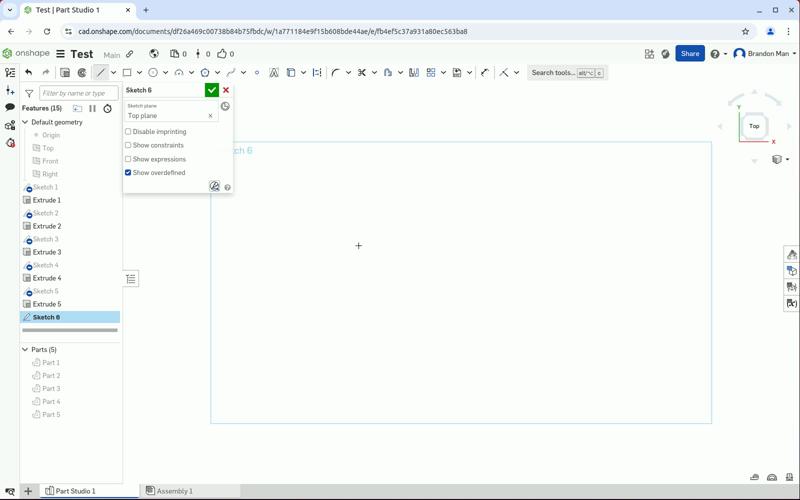
key_up(shift)
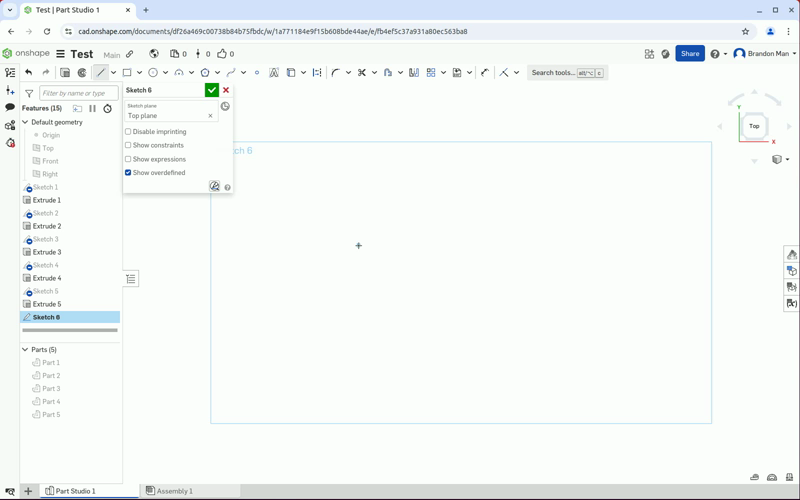
key_down(shift)
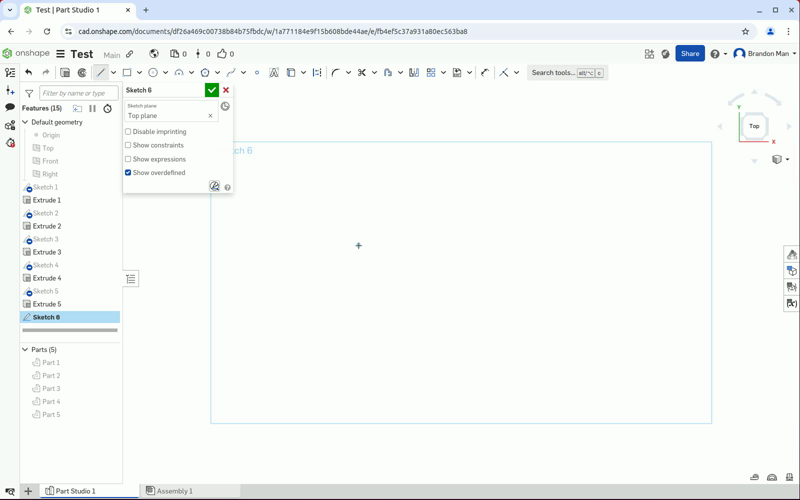
mouse_move(388, 245)
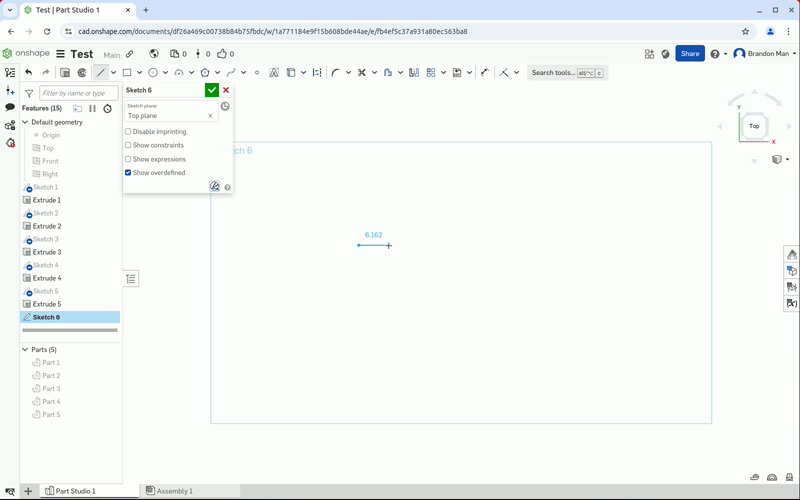
mouse_move(364, 249)
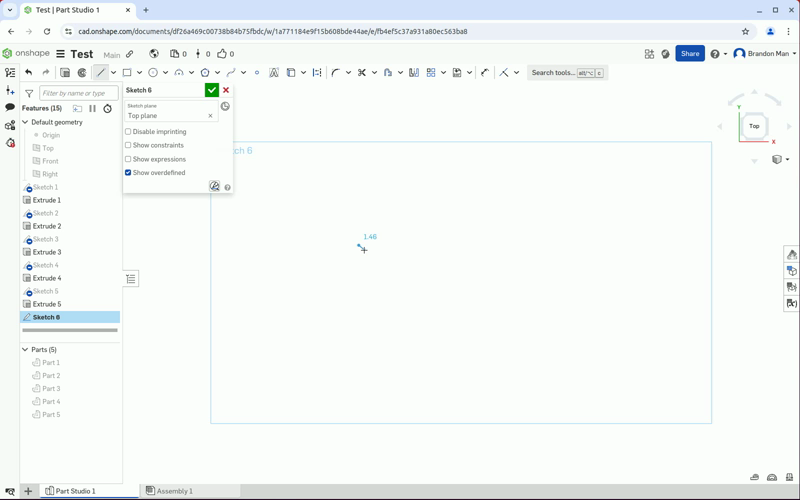
scroll(6)
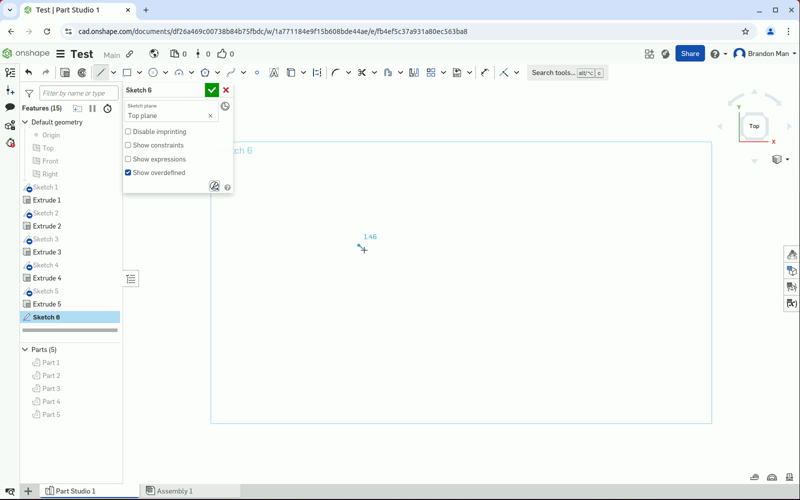
scroll(6)
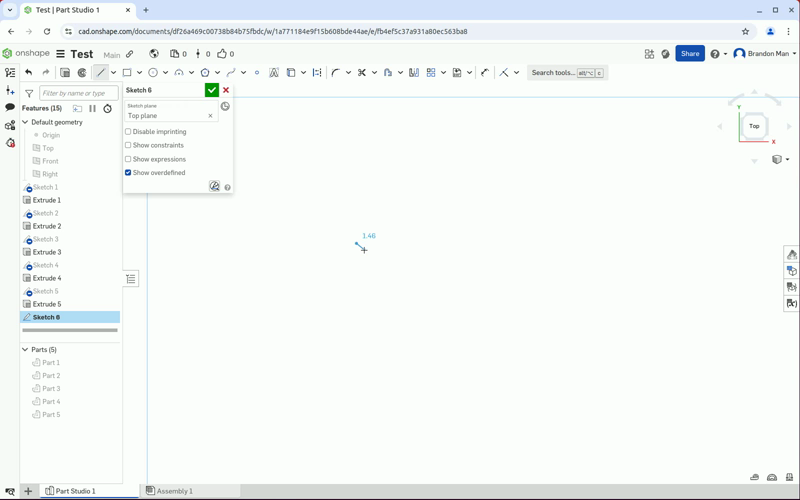
scroll(6)
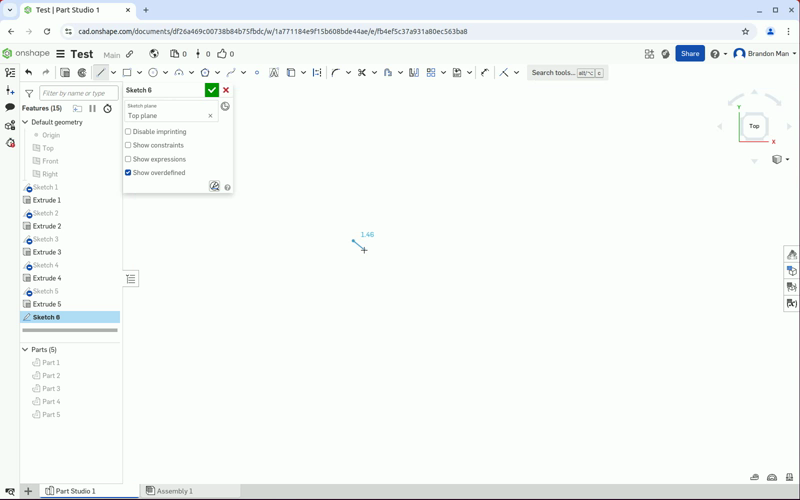
scroll(6)
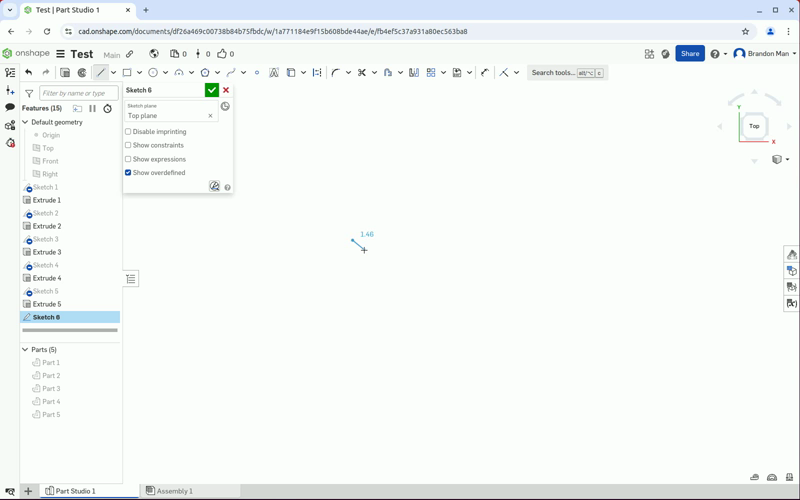
scroll(6)
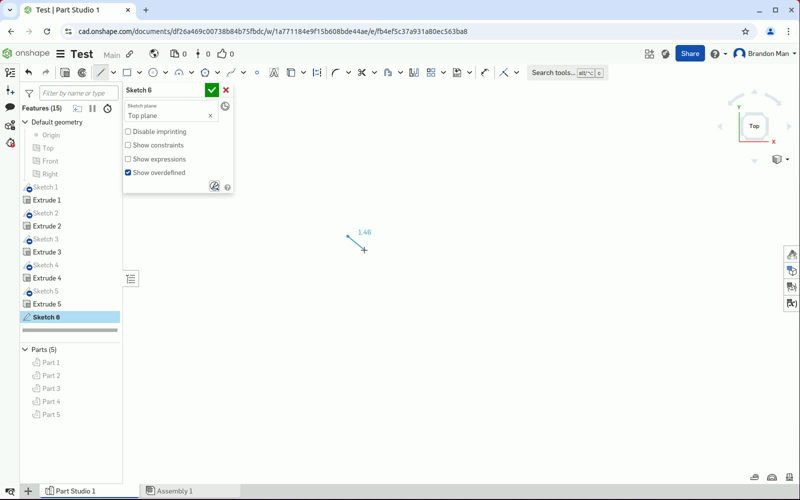
scroll(6)
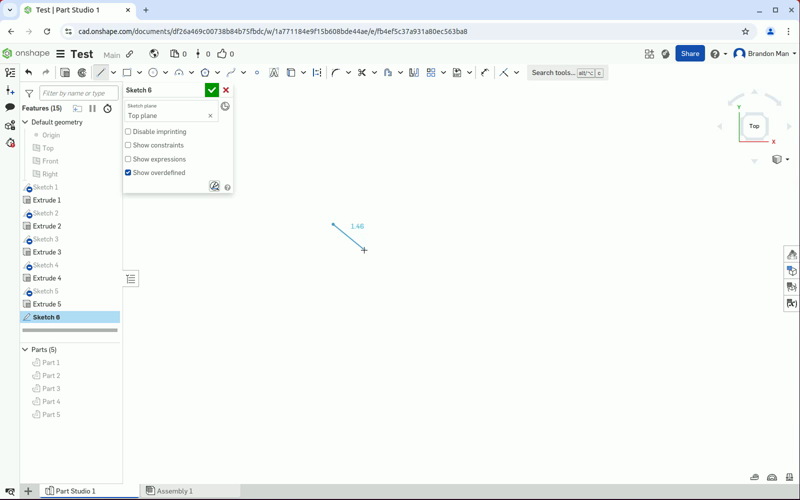
scroll(6)
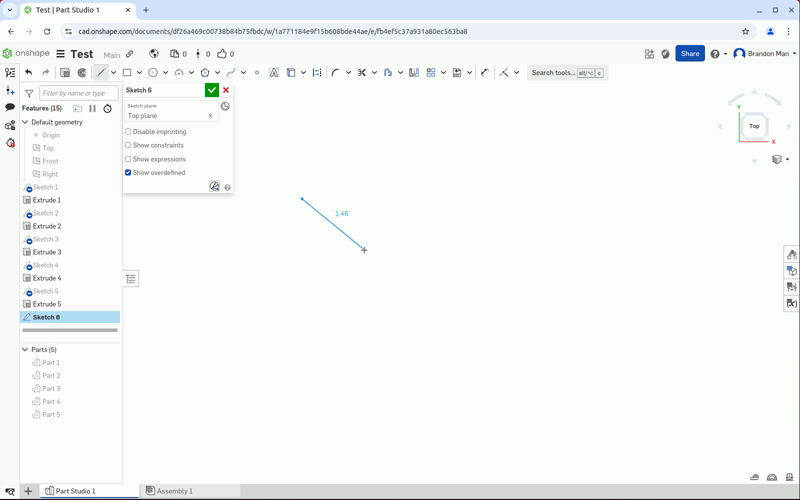
click(364, 249)
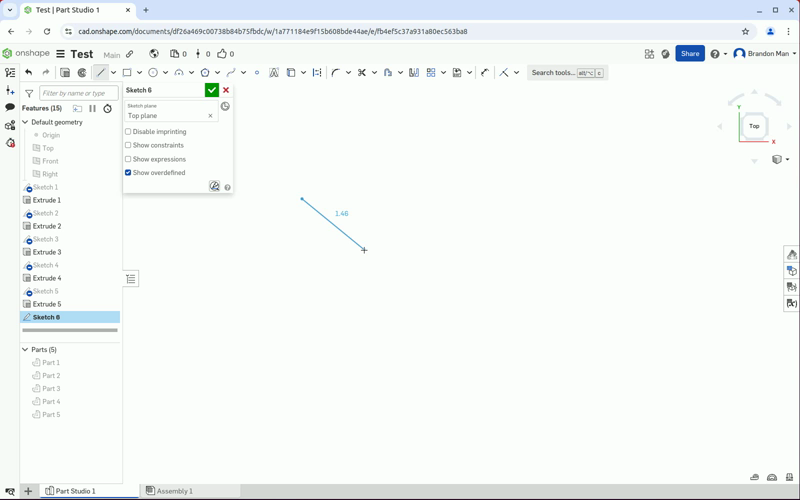
scroll(-6)
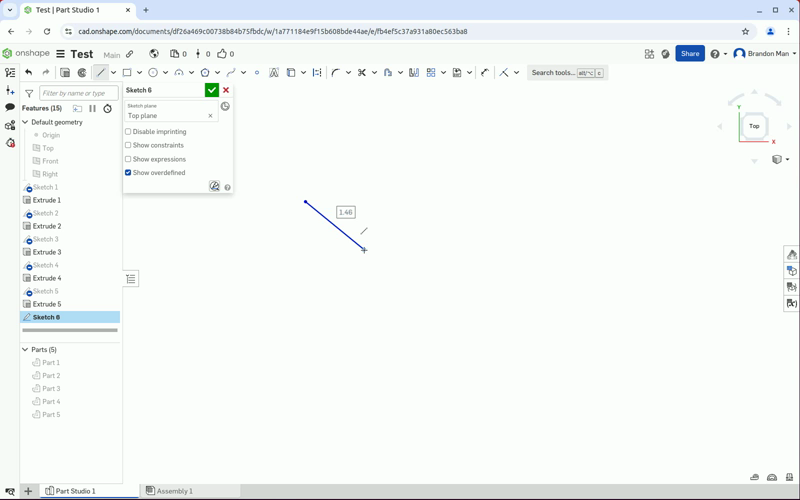
scroll(-6)
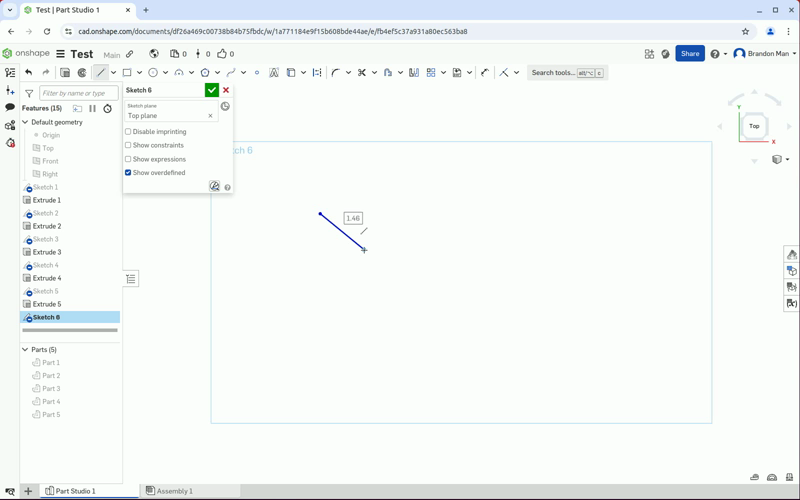
scroll(-6)
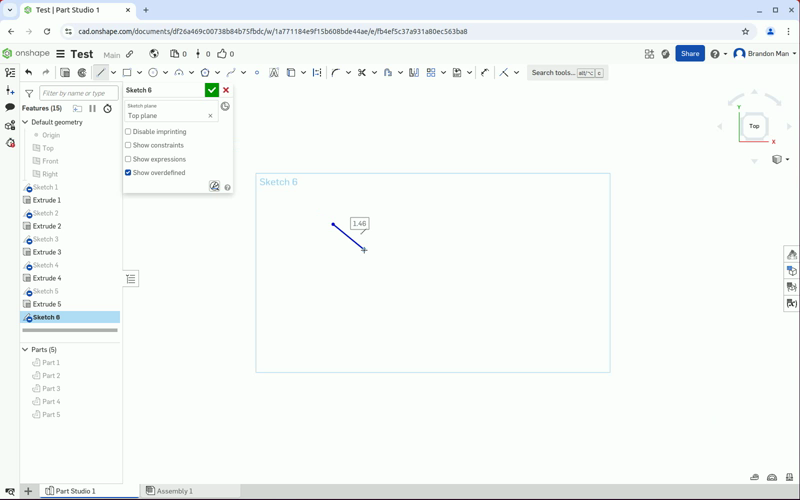
scroll(-6)
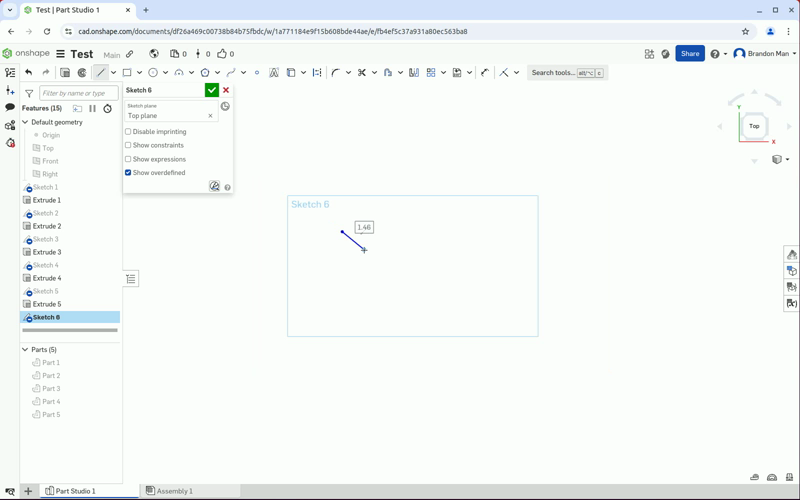
scroll(-6)
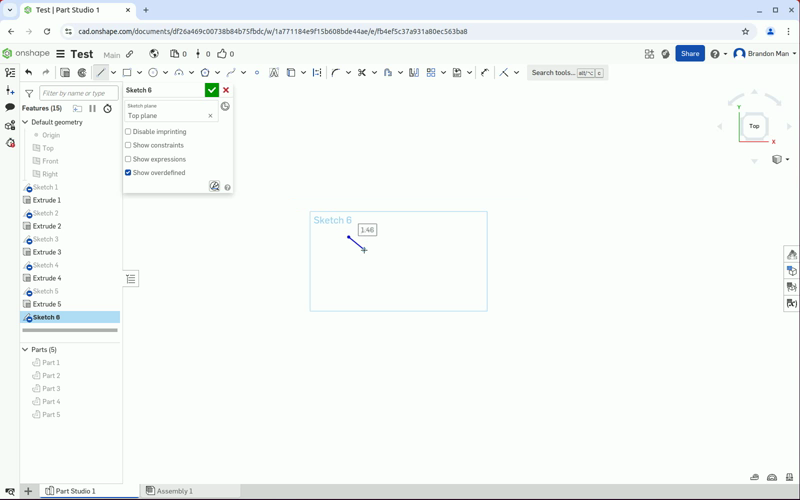
scroll(-6)
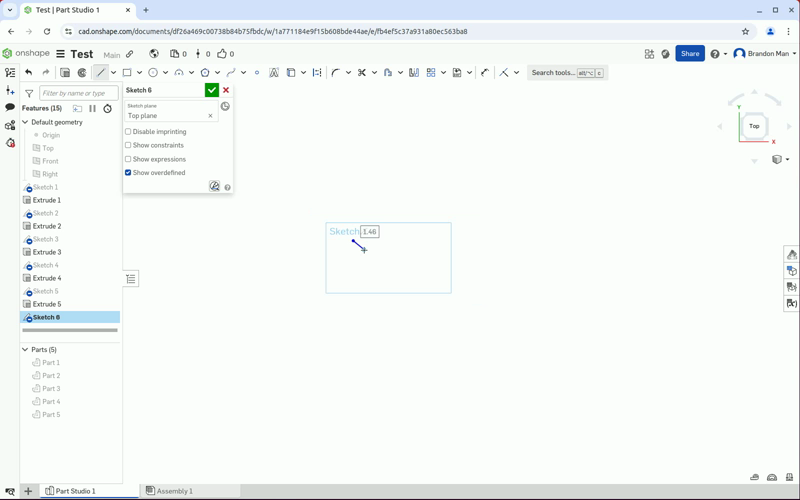
scroll(-6)
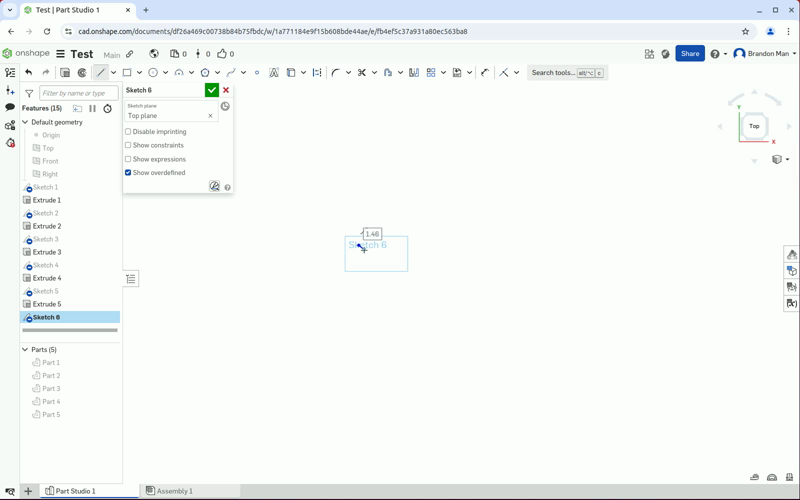
key_up(shift)
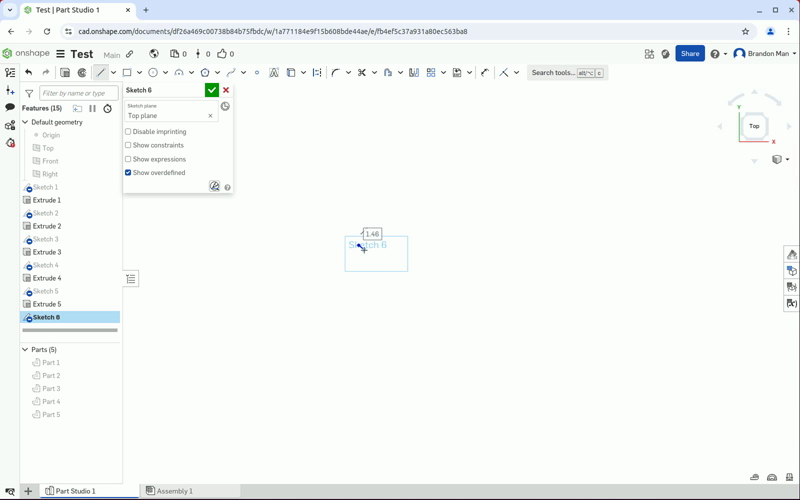
key_down(shift)
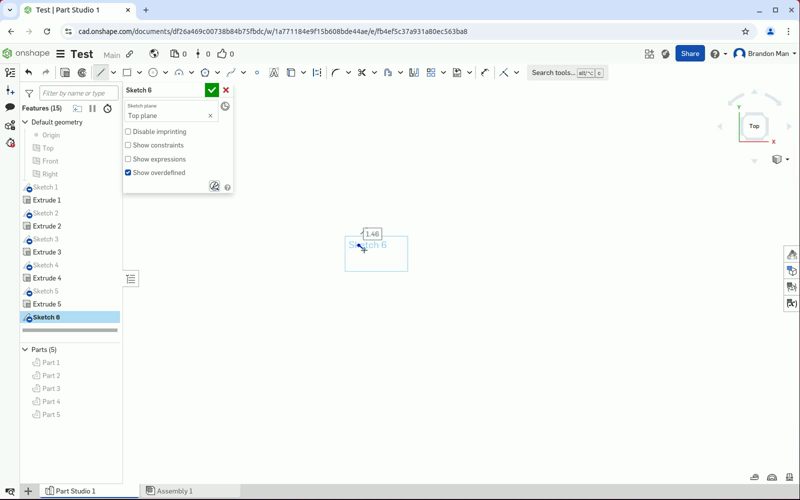
mouse_move(394, 249)
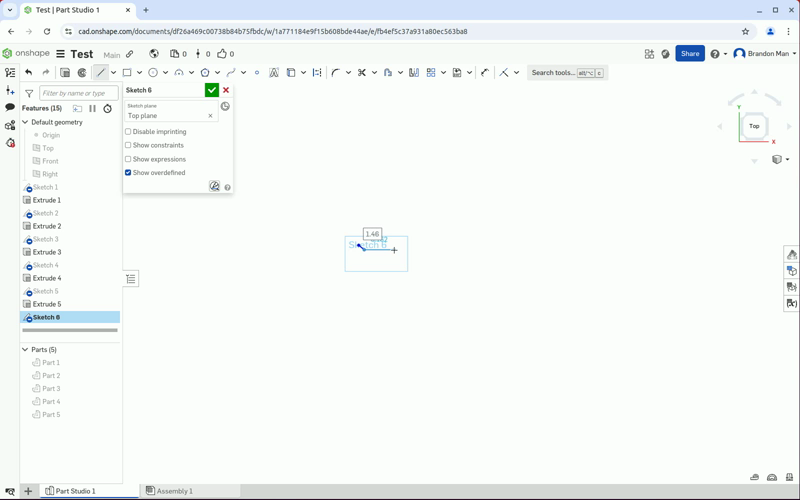
mouse_move(372, 243)
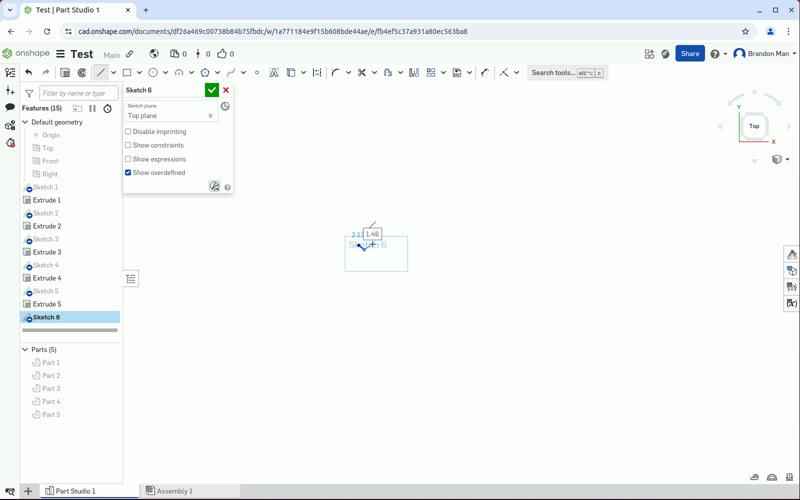
click(372, 243)
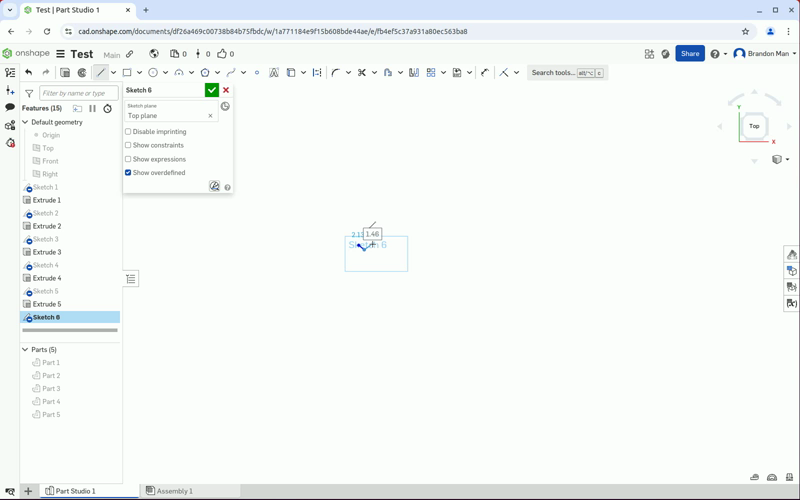
key_up(shift)
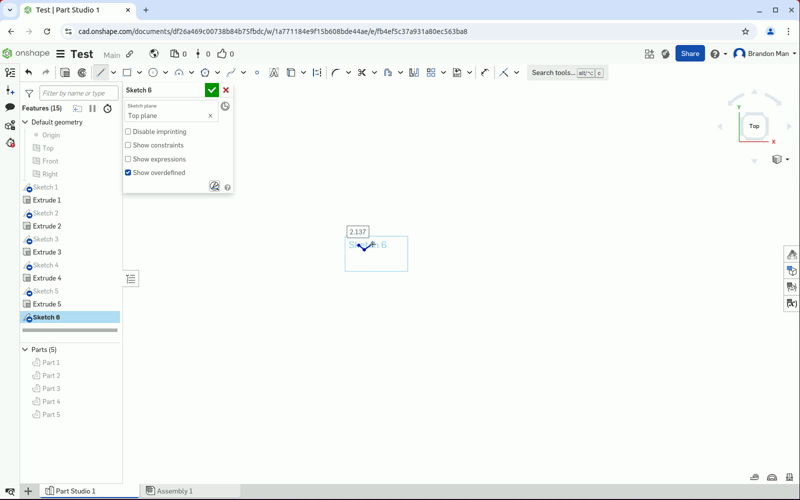
key_down(shift)
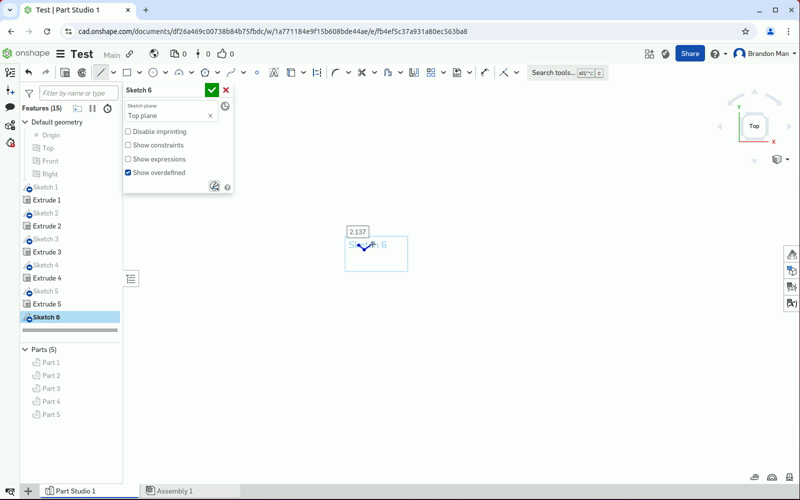
mouse_move(402, 243)
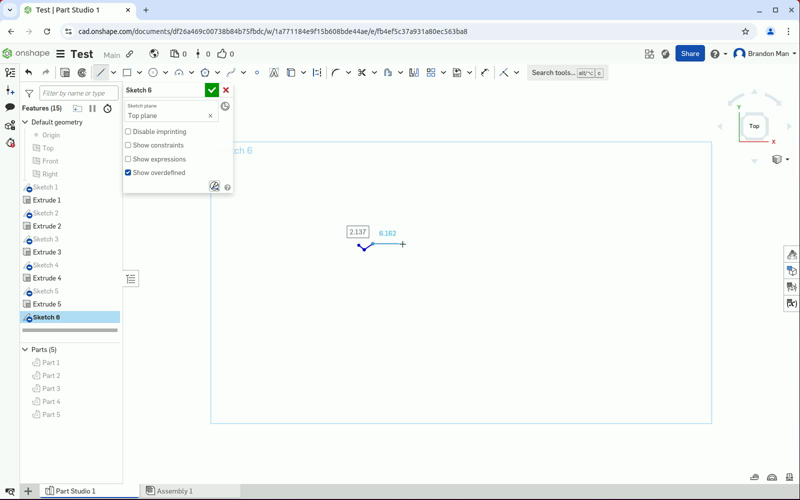
mouse_move(371, 235)
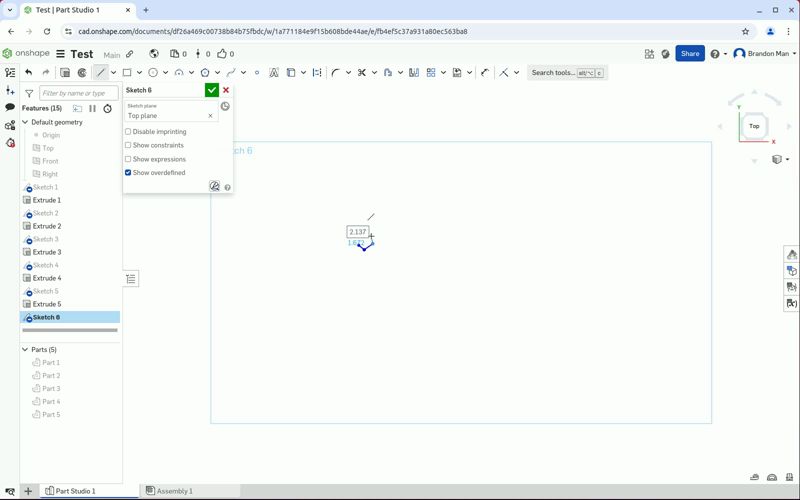
click(371, 235)
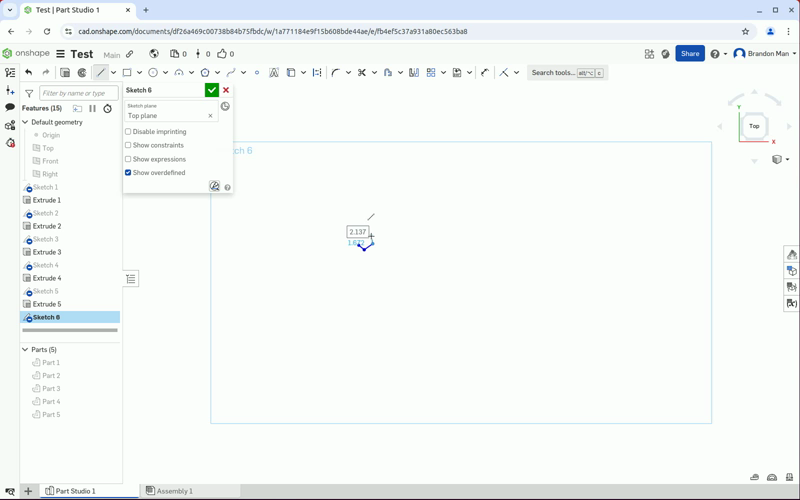
key_up(shift)
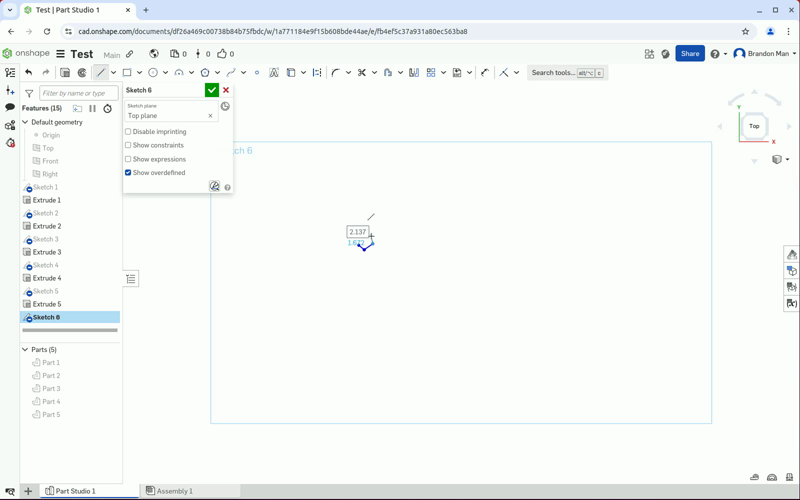
key_down(shift)
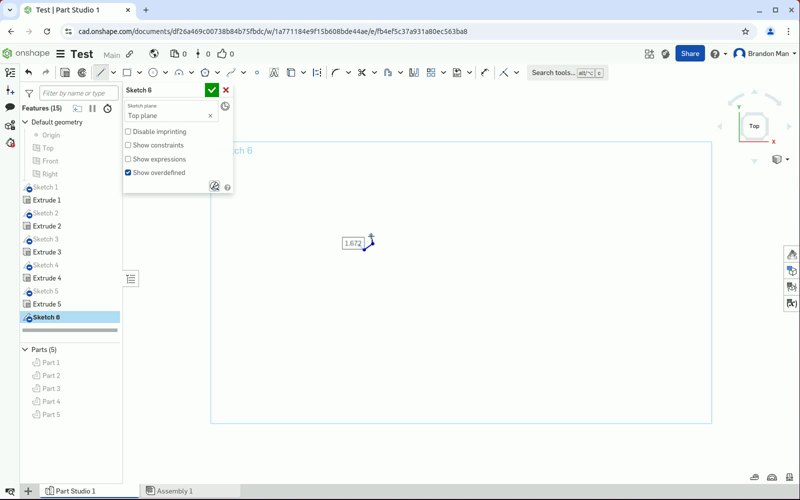
mouse_move(401, 235)
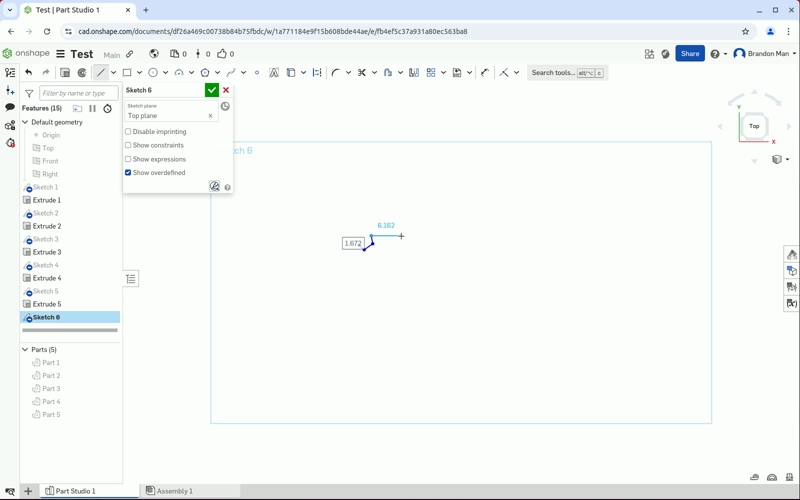
mouse_move(362, 235)
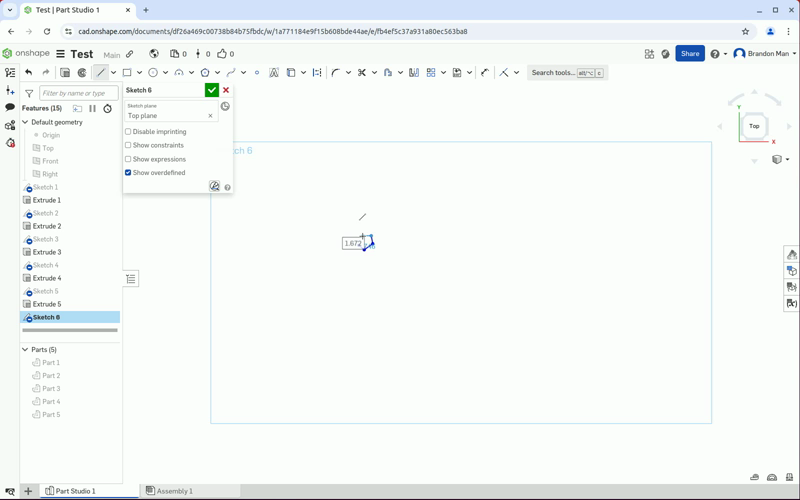
click(362, 235)
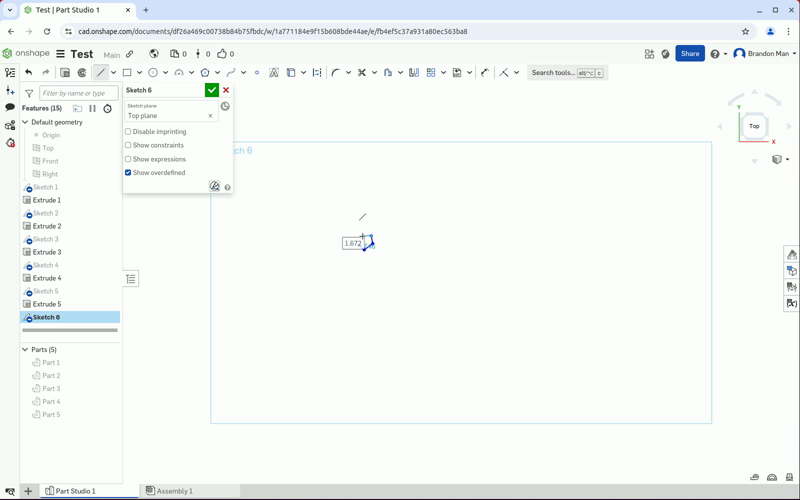
key_up(shift)
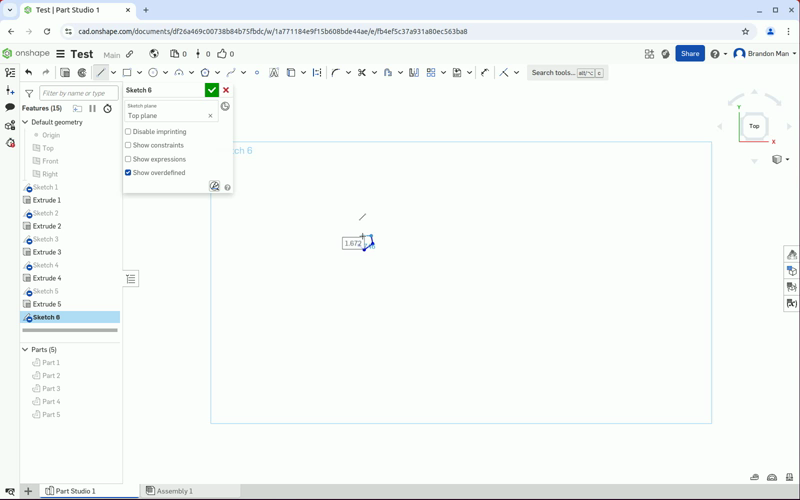
mouse_move(392, 235)
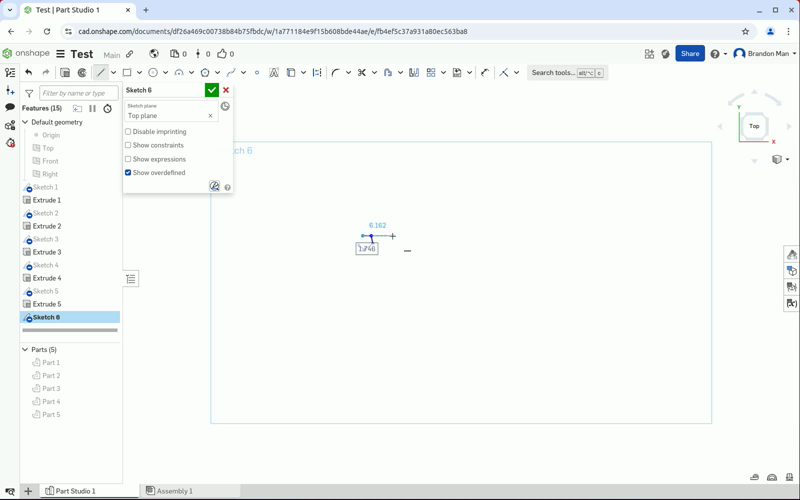
key_down(shift)
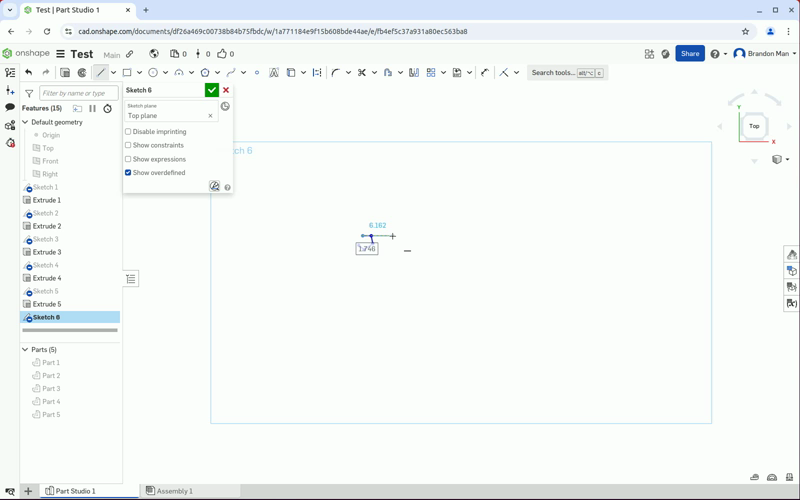
mouse_move(358, 245)
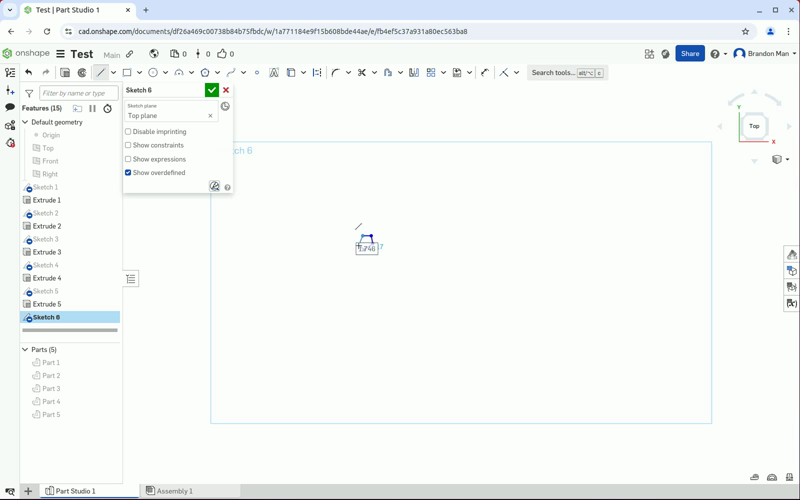
key_up(shift)
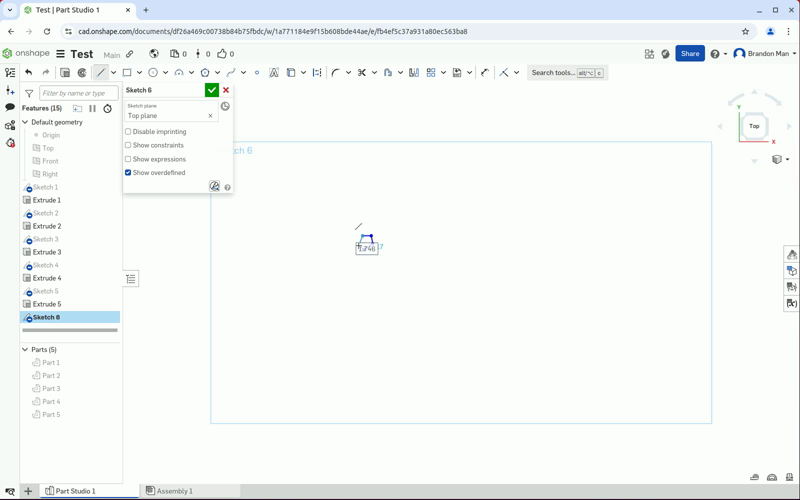
click(358, 245)
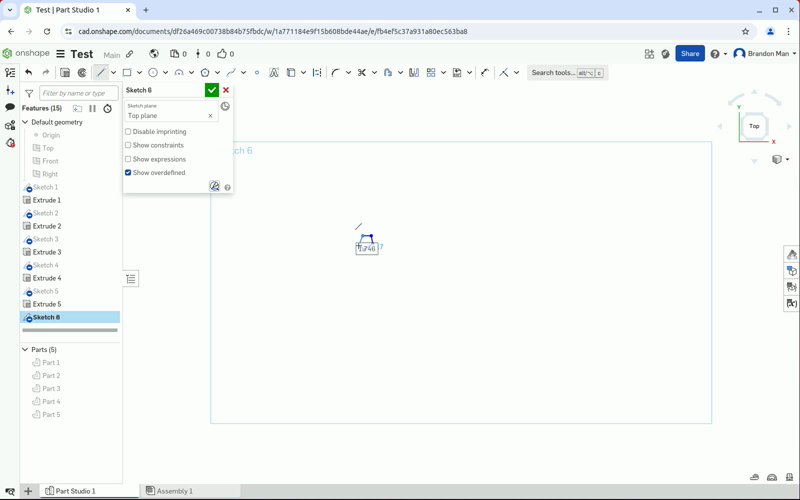
key(esc)
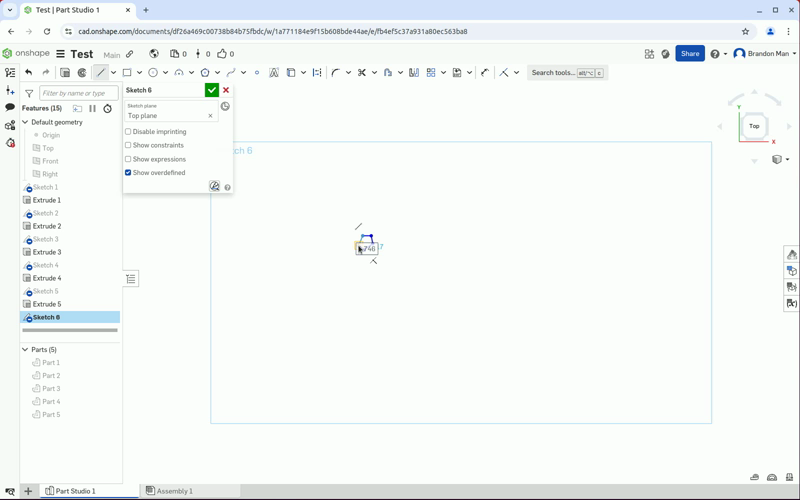
mouse_move(371, 240)
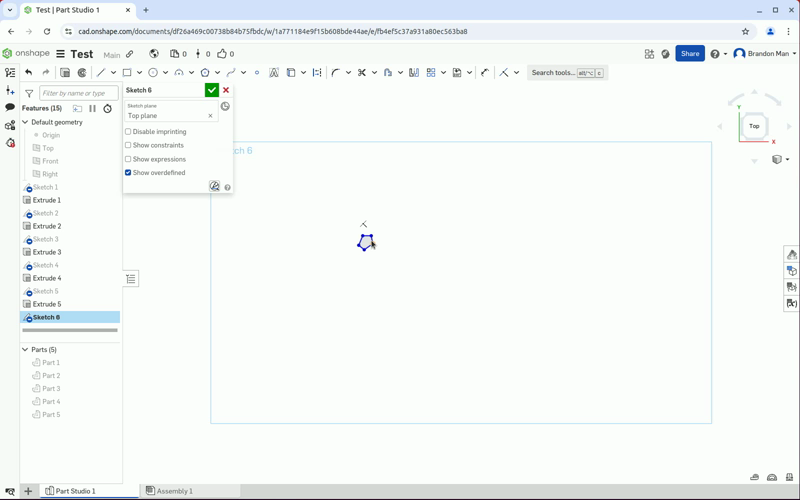
scroll(6)
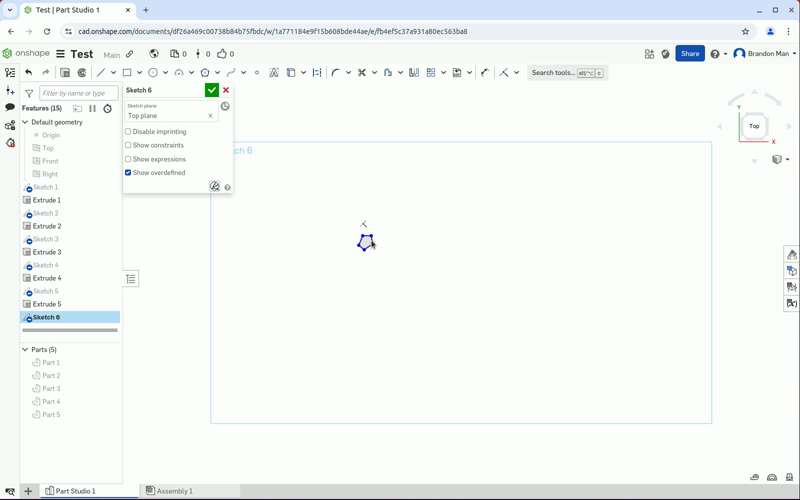
scroll(6)
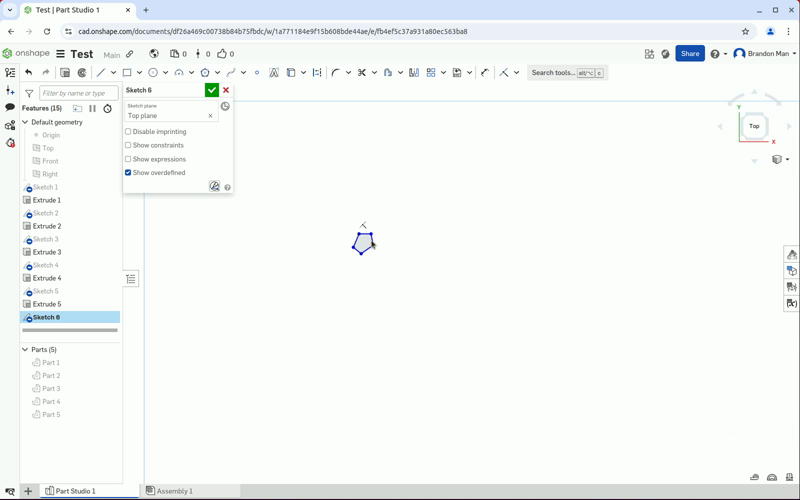
scroll(6)
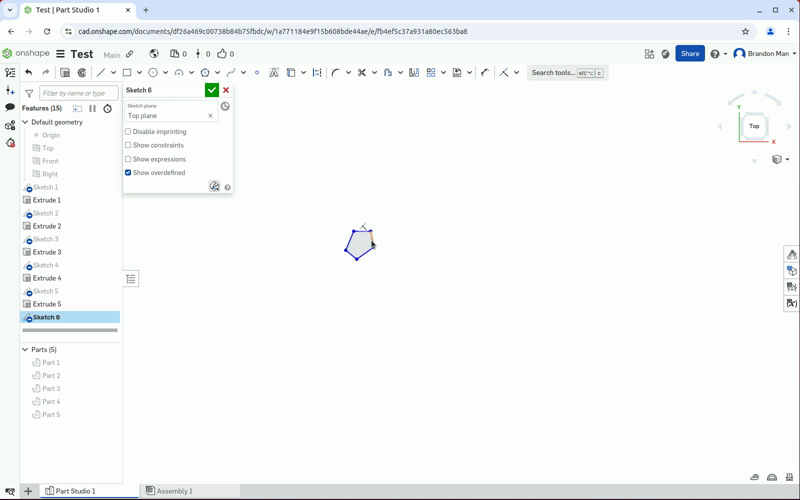
scroll(6)
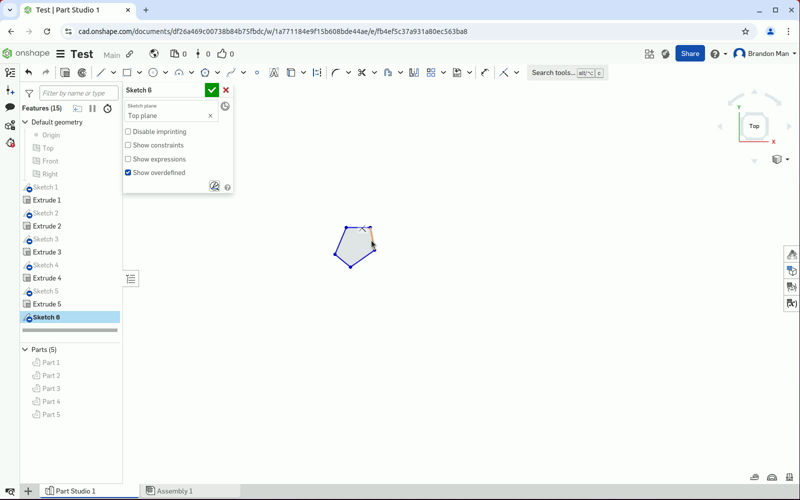
scroll(6)
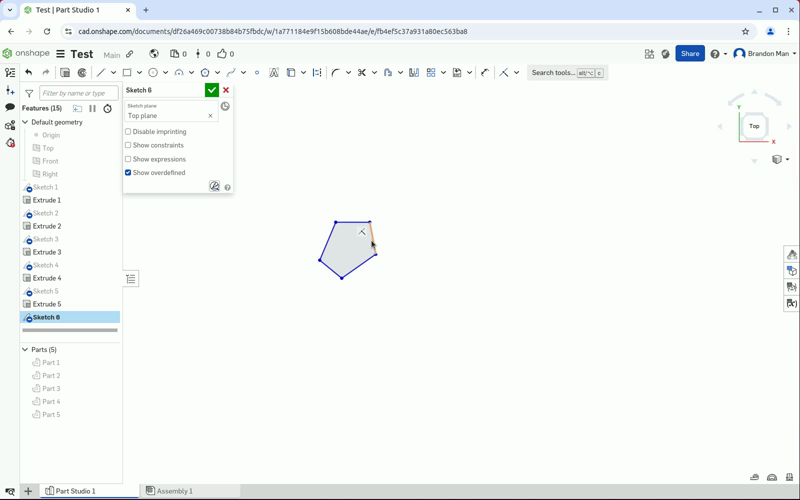
scroll(6)
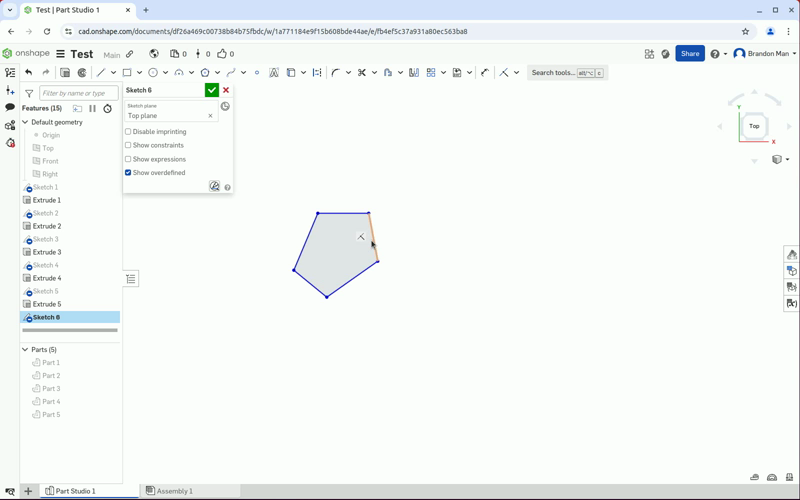
scroll(6)
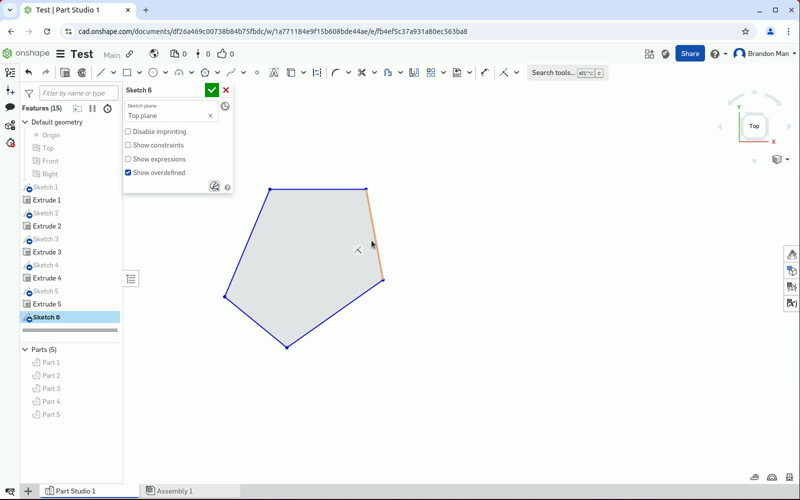
click(371, 240)
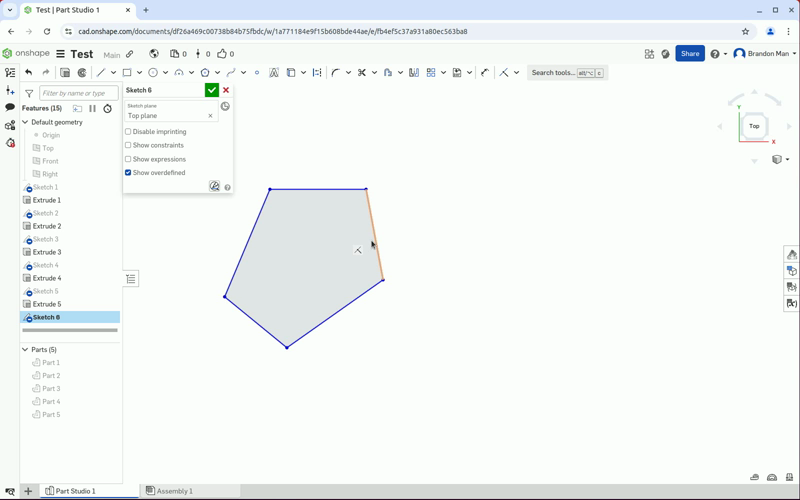
scroll(-6)
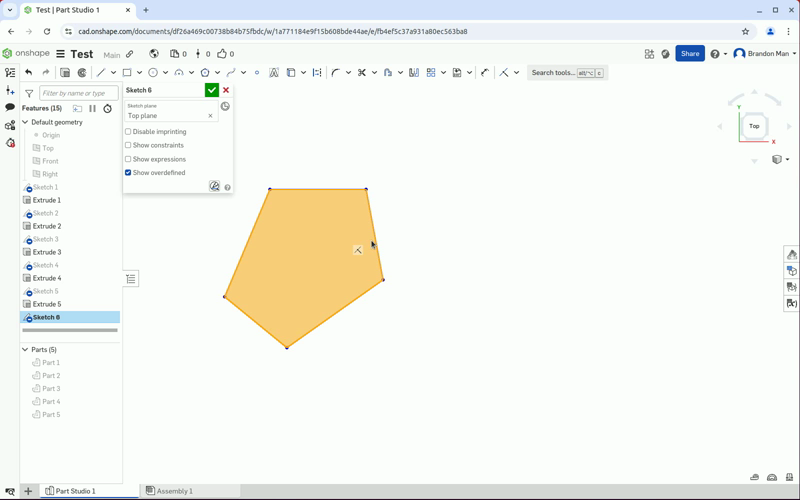
scroll(-6)
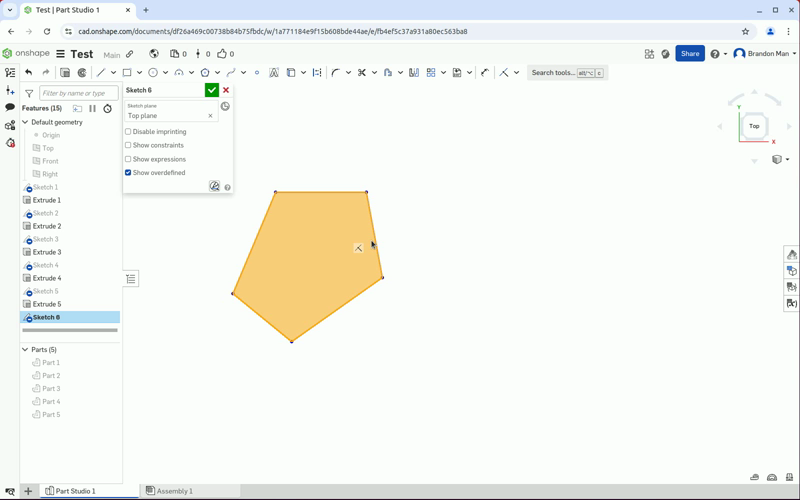
scroll(-6)
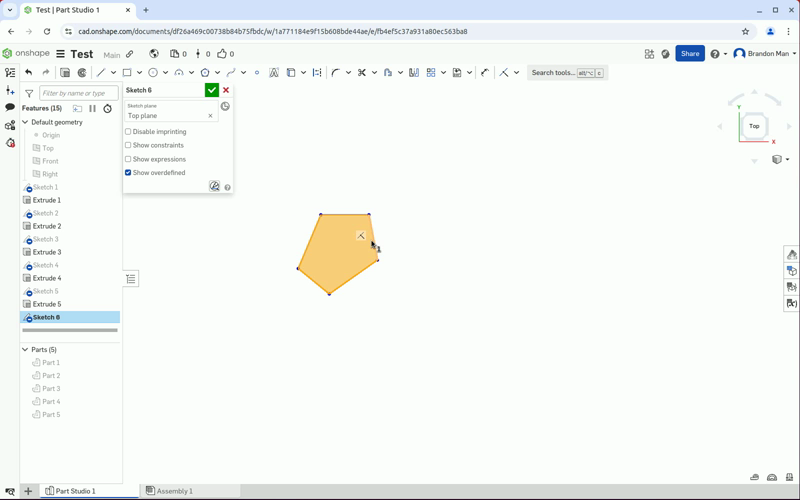
scroll(-6)
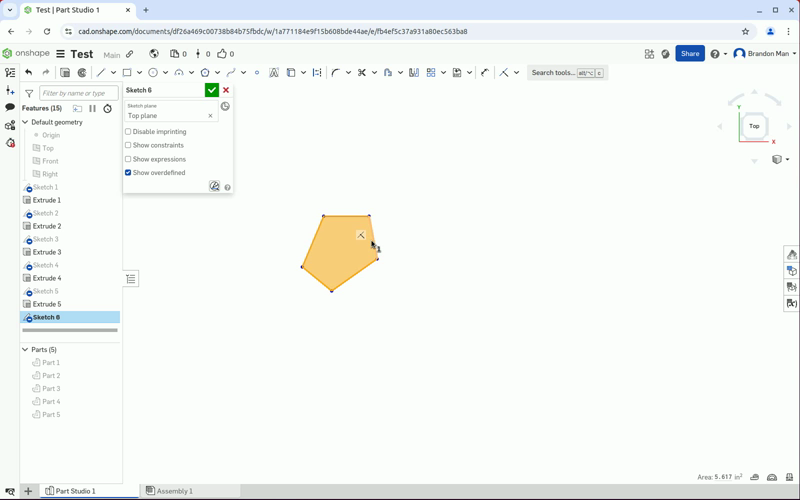
scroll(-6)
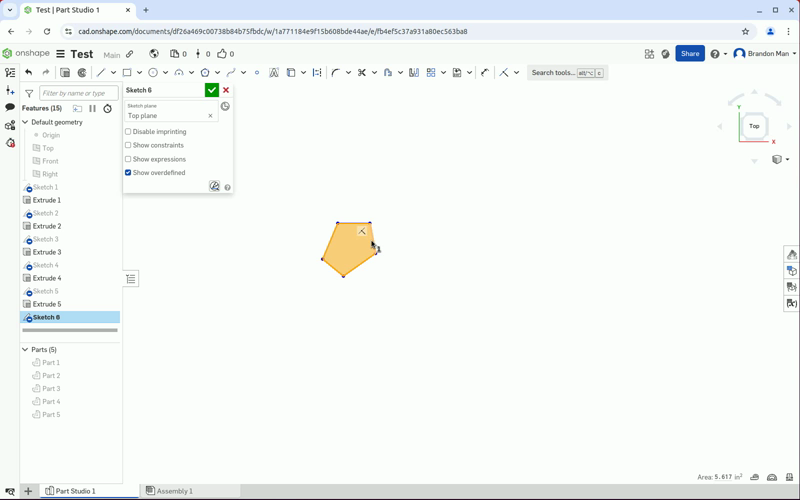
scroll(-6)
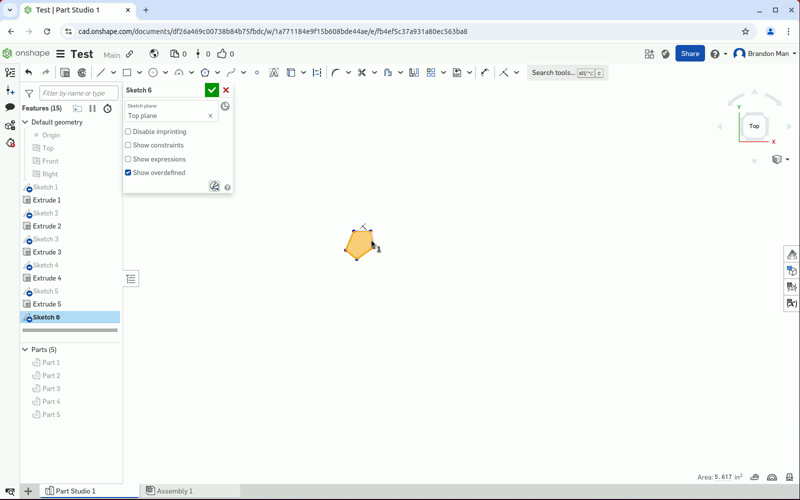
scroll(-6)
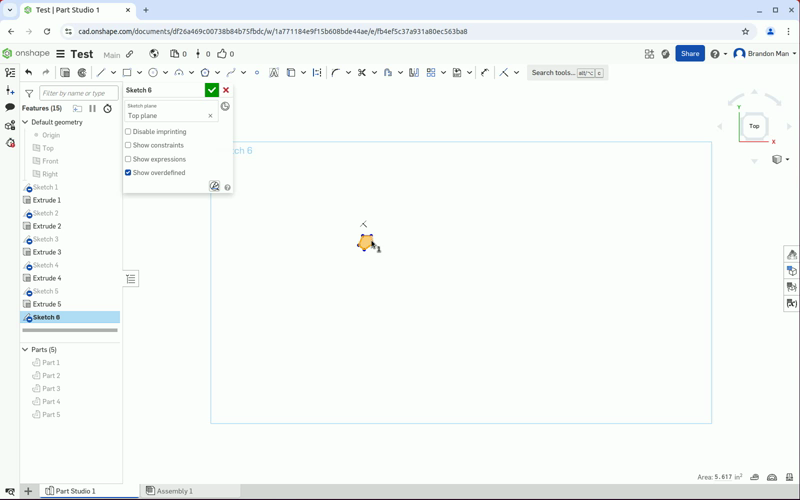
mouse_move(73, 352)
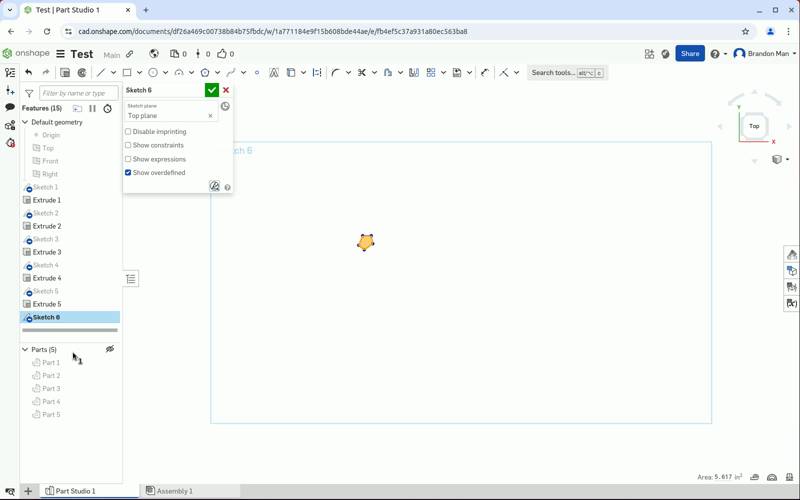
key(shift+y)
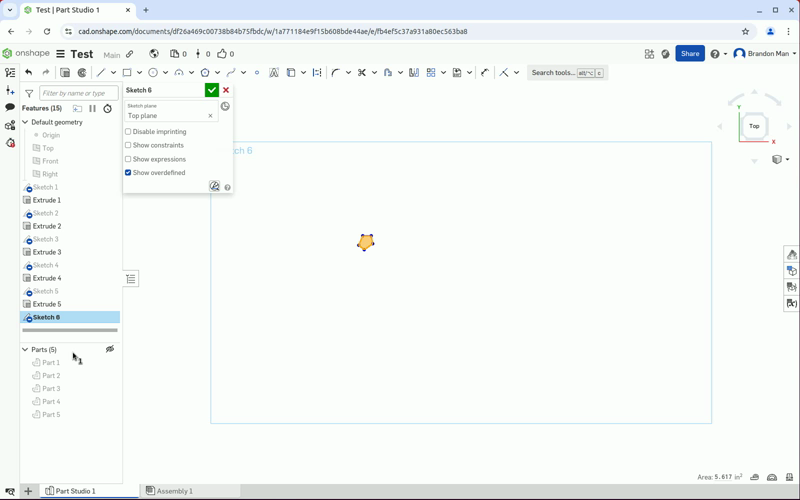
key(shift+e)
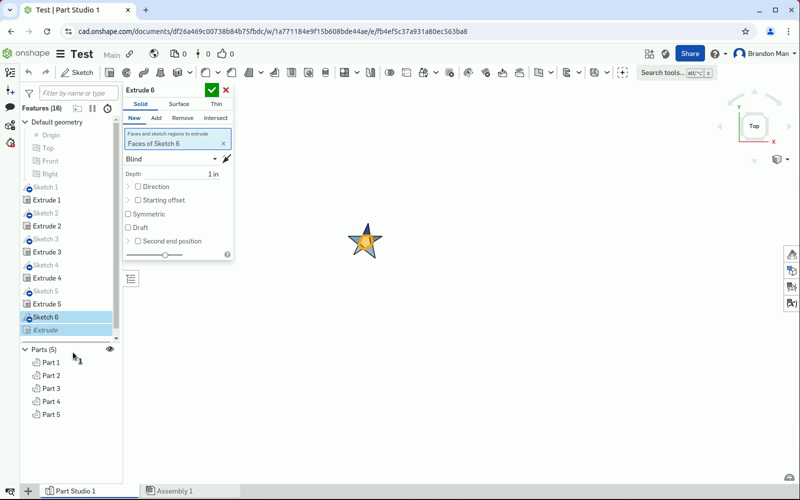
mouse_move(143, 106)
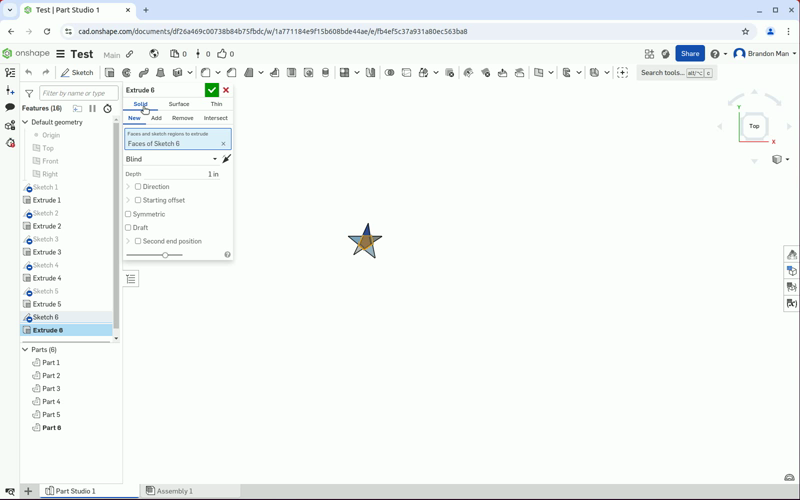
click(143, 106)
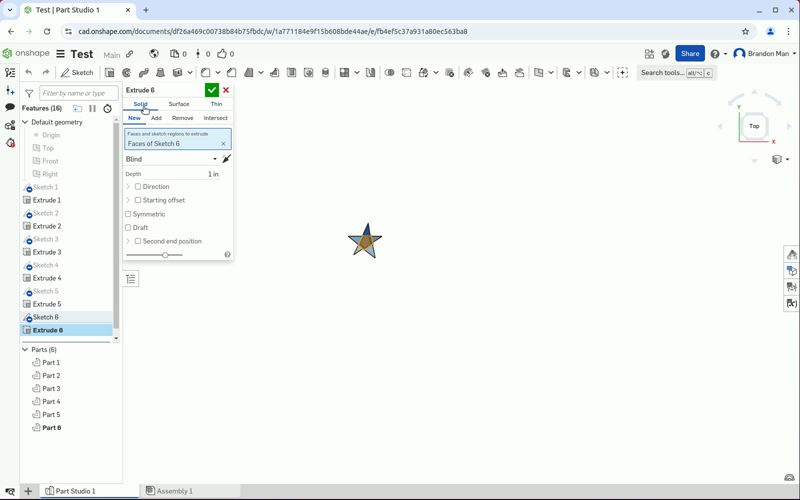
mouse_move(137, 120)
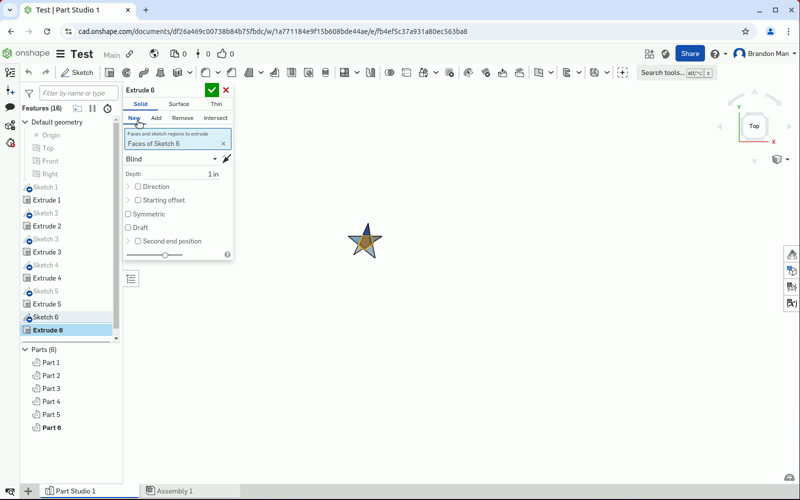
click(137, 120)
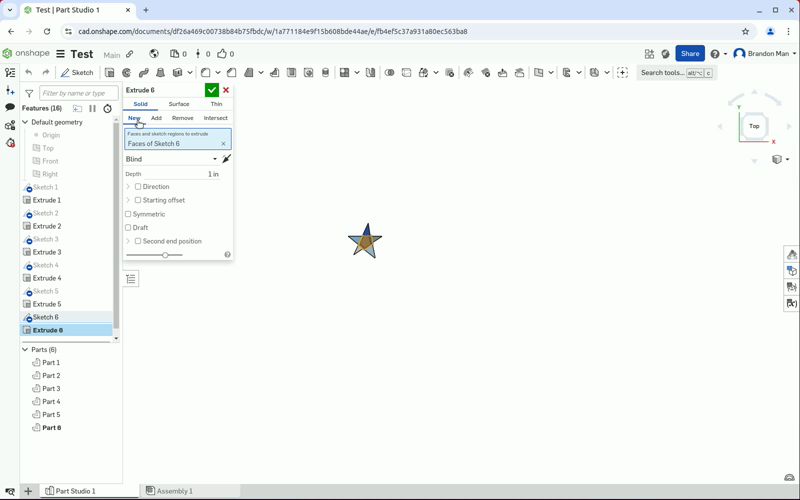
key(tab, 4)
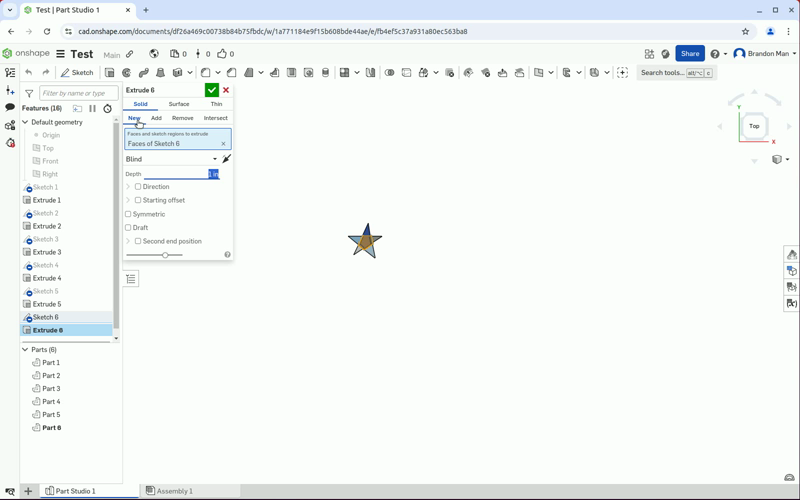
text(5.055)
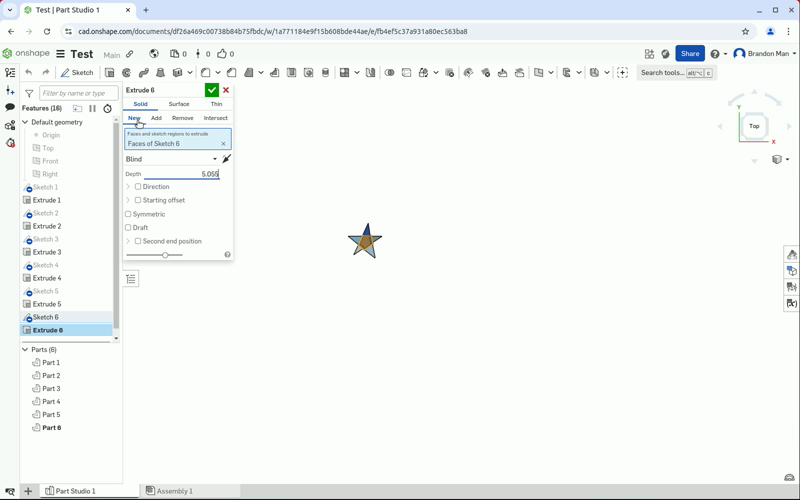
key(enter)
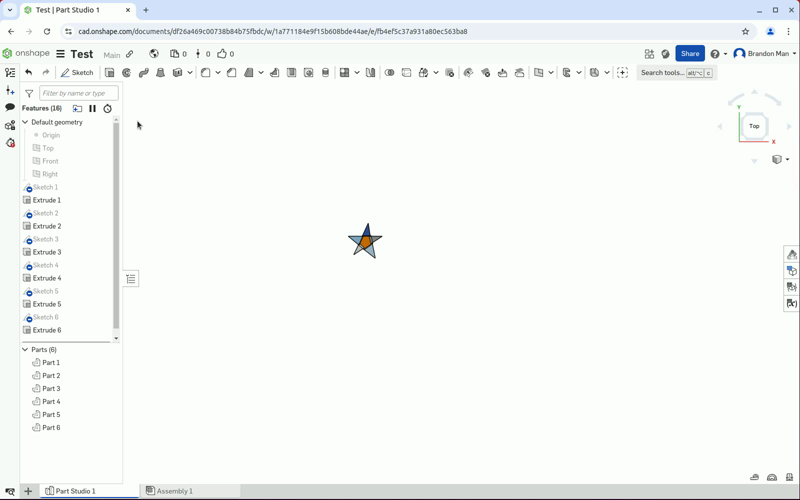
key(shift+h)
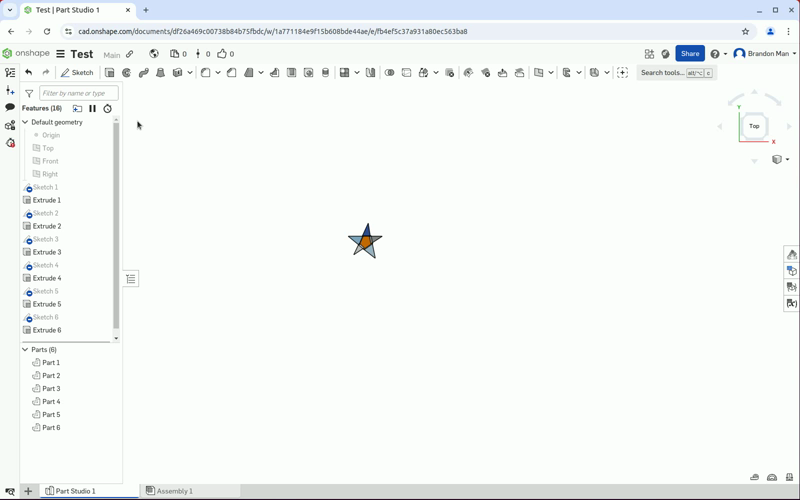
key(shift+h)
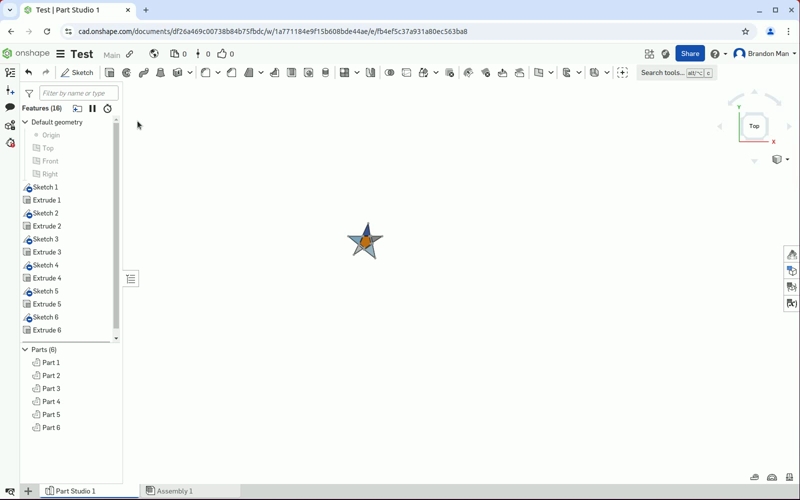
key(shift+7)
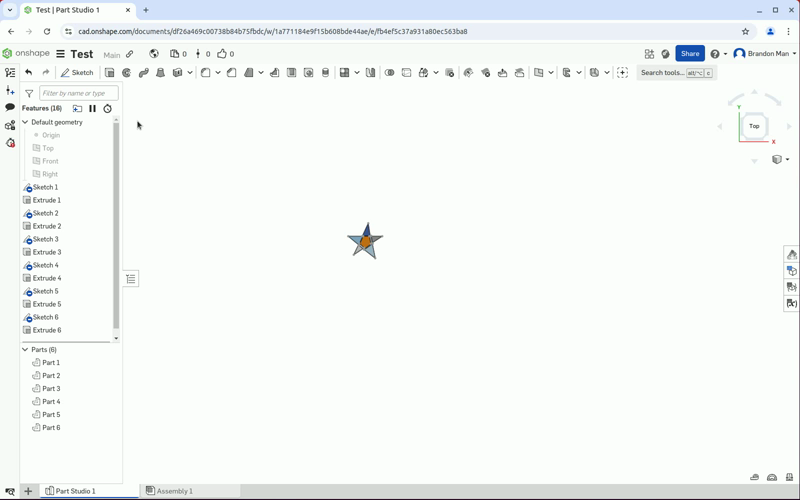
key(up, 3)
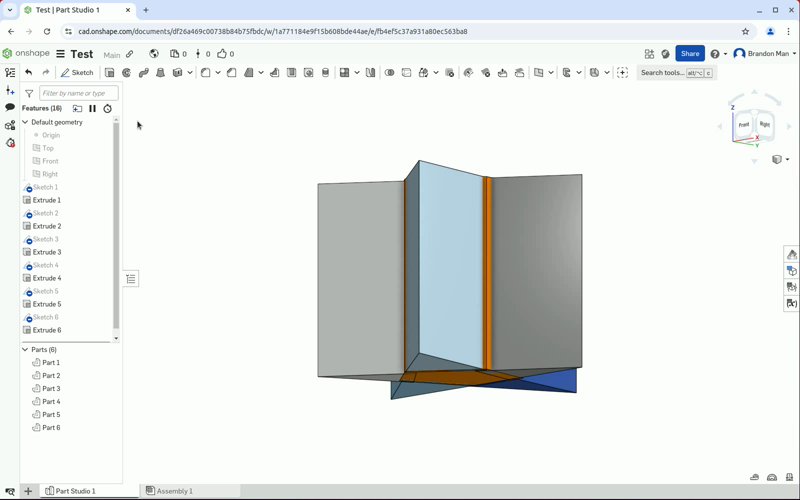
key(left, 3)
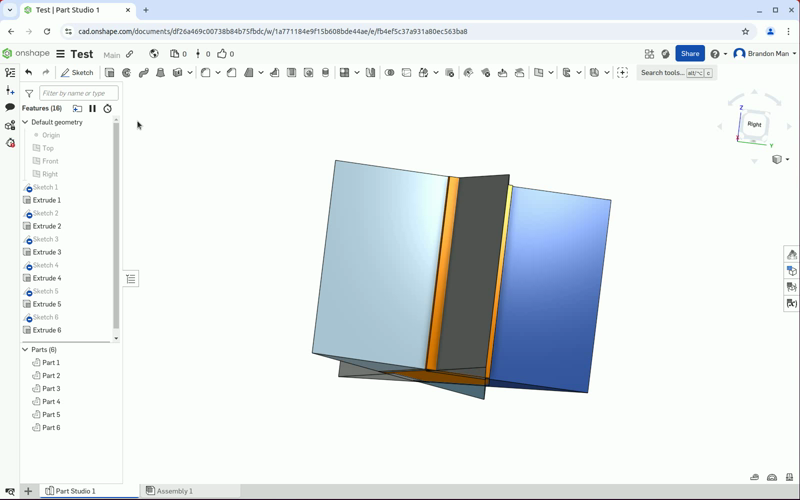
key(right, 3)
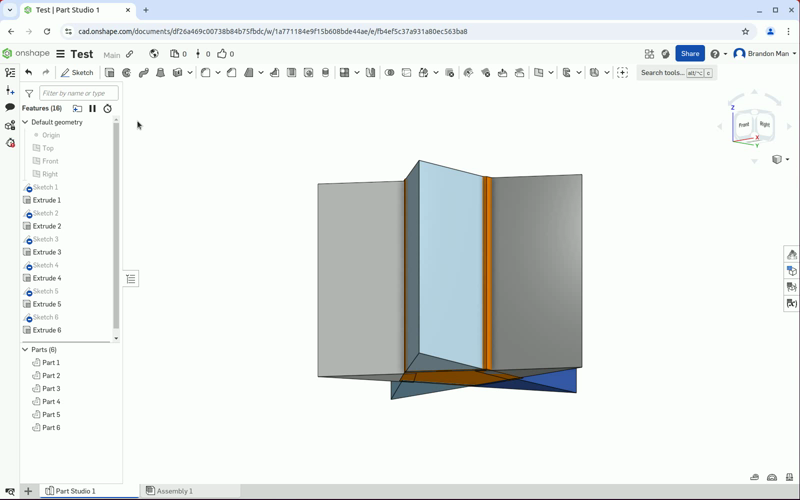
key(down, 3)
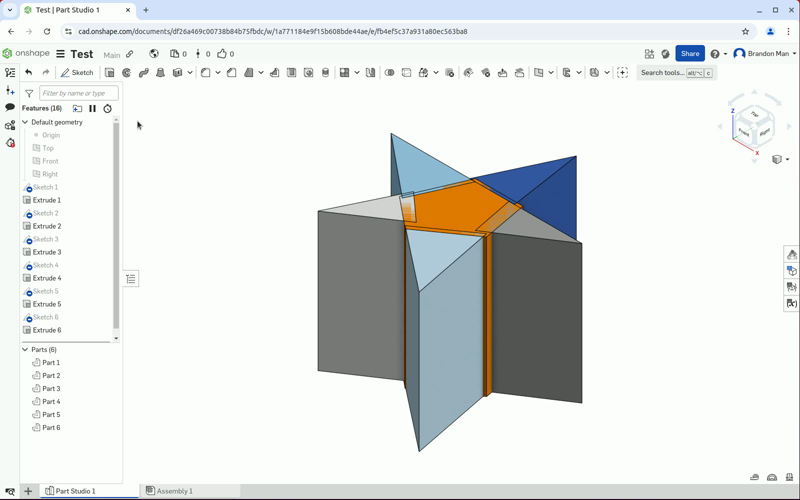
mouse_move(69, 189)
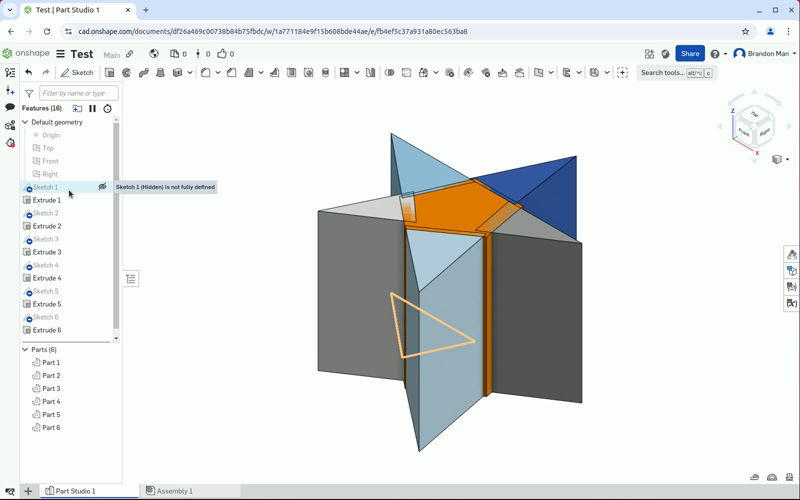
click(69, 189)